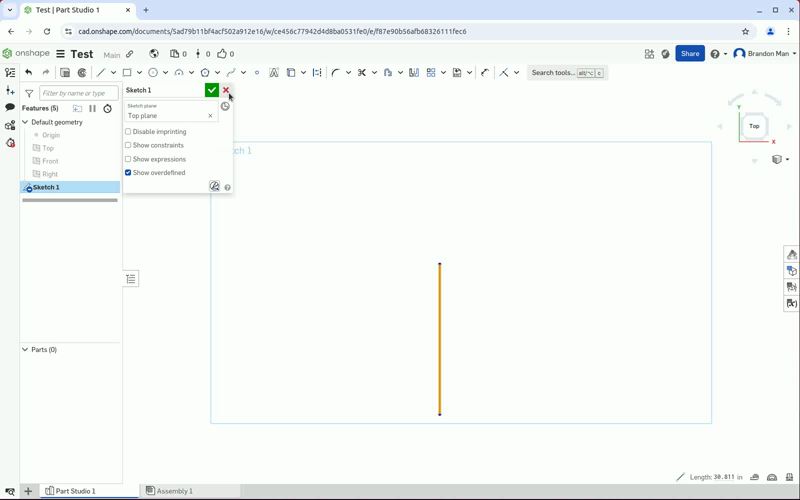
key(shift+h)
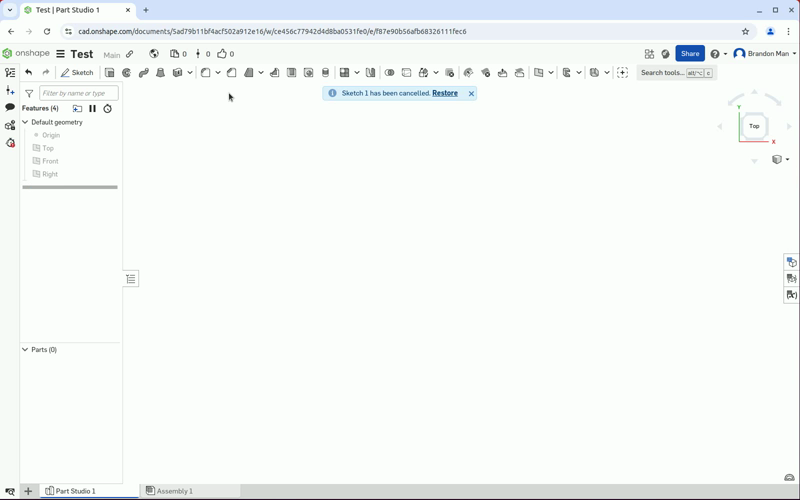
mouse_move(73, 352)
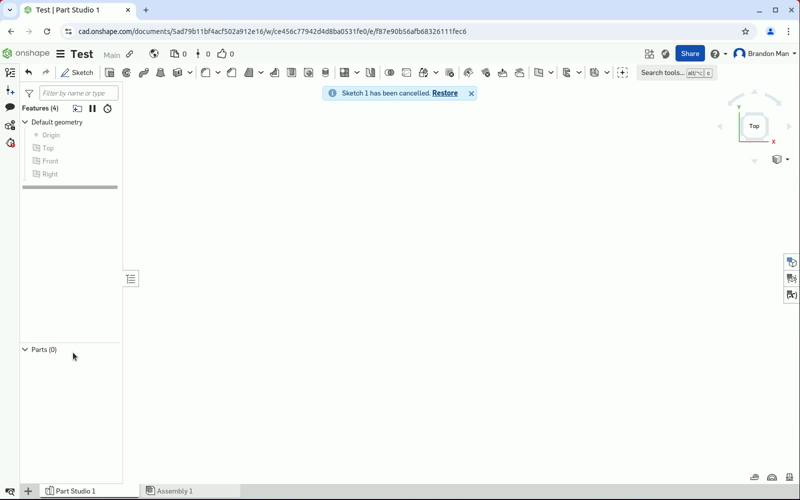
key(y)
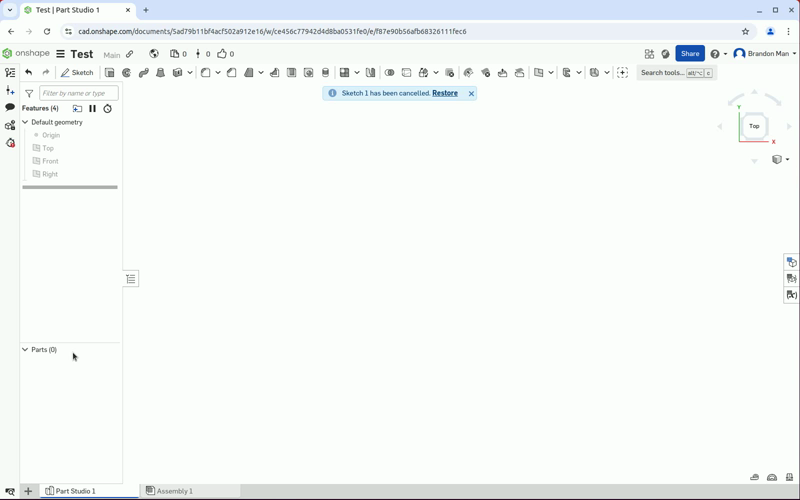
key(shift+p)
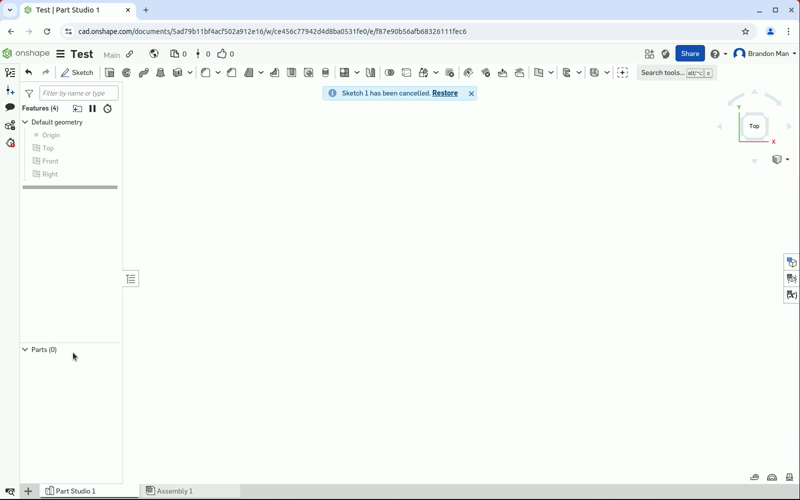
key(space)
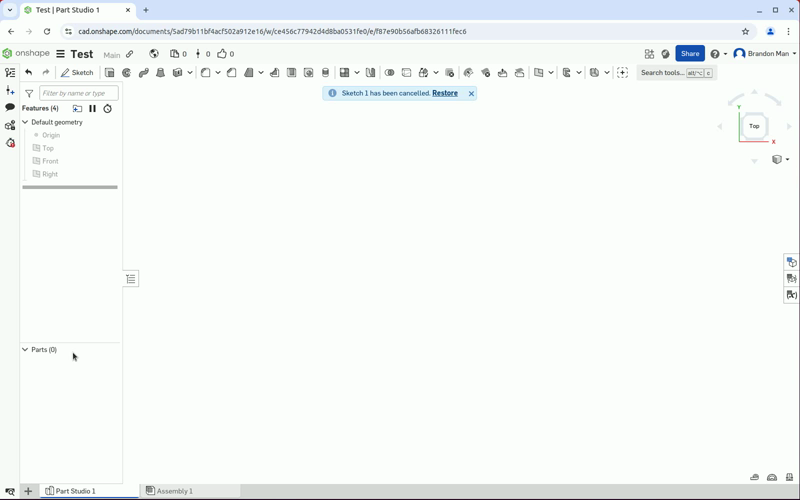
key_down(shift)
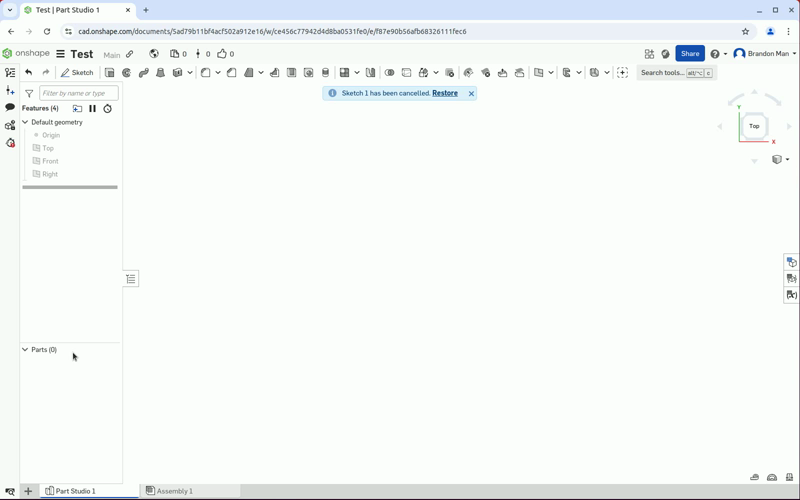
key(up)
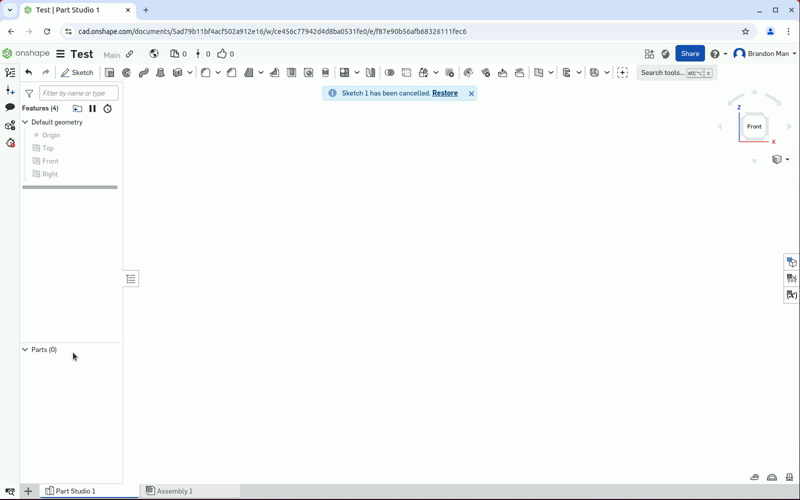
key_up(shift)
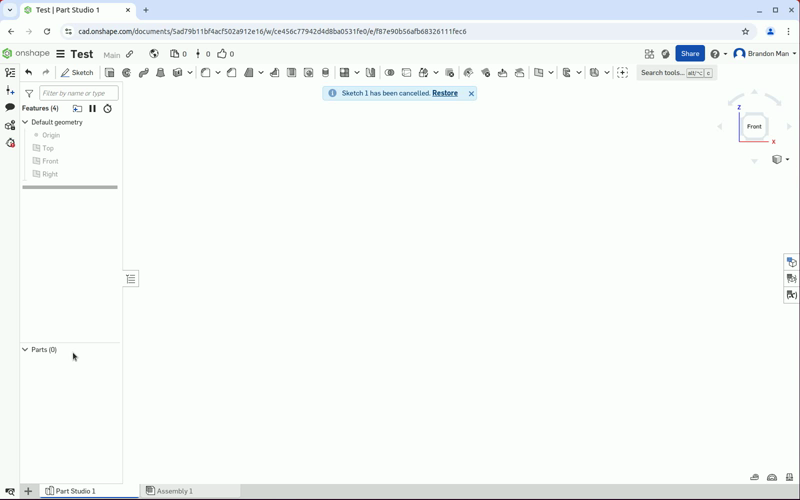
mouse_move(73, 352)
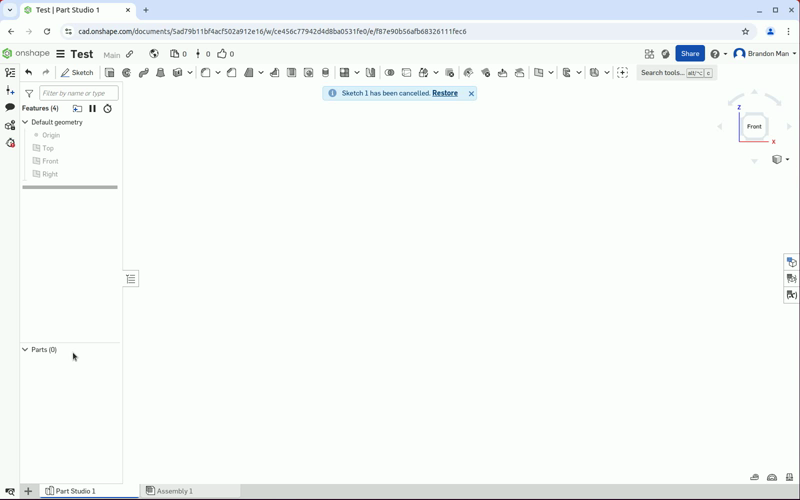
key(shift+y)
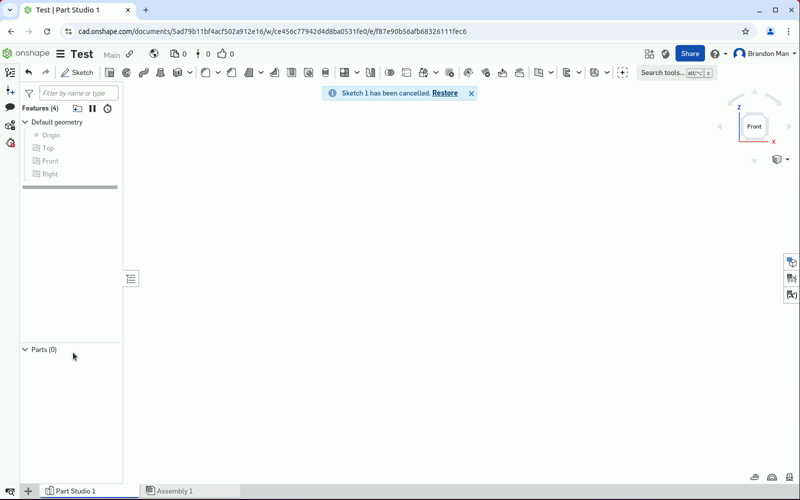
key(shift+s)
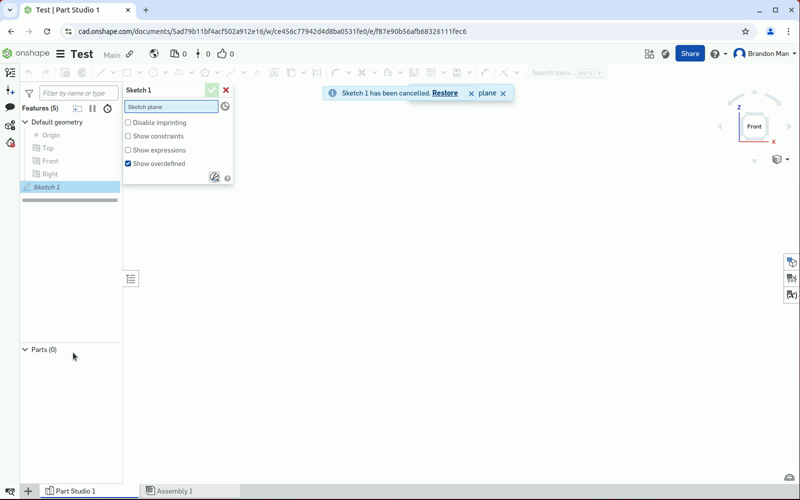
mouse_move(73, 163)
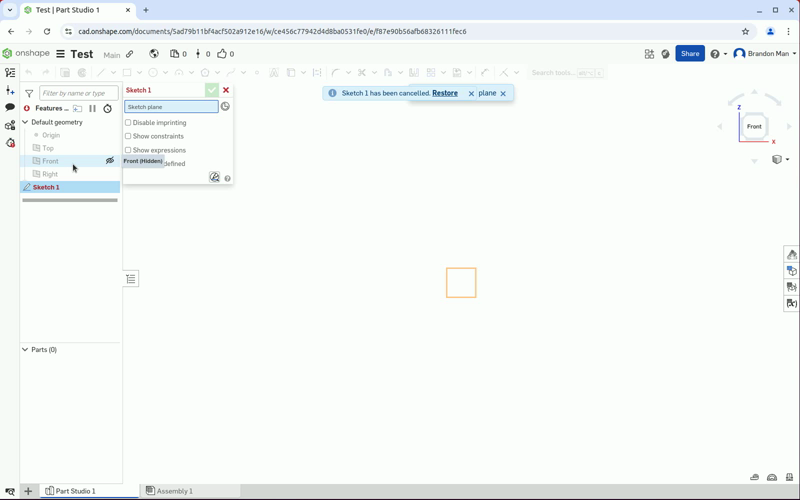
click(73, 163)
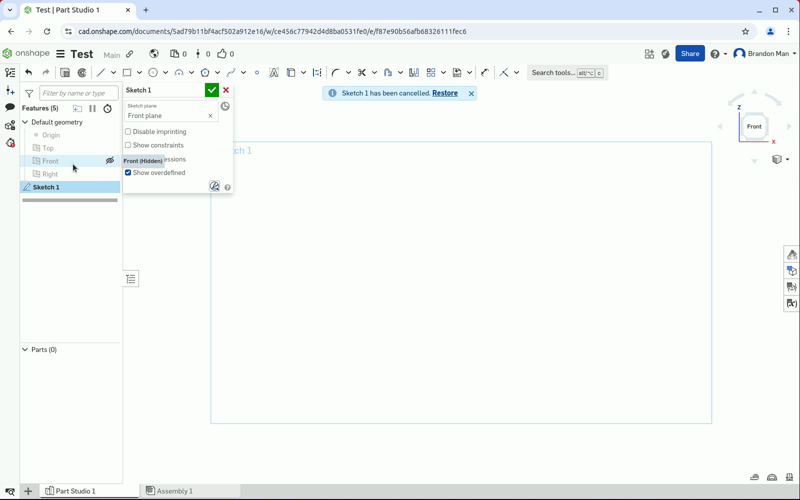
mouse_move(73, 352)
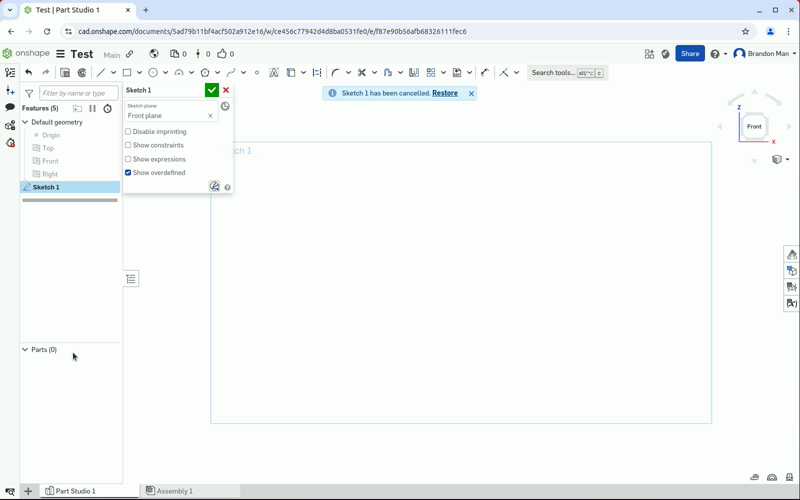
key(y)
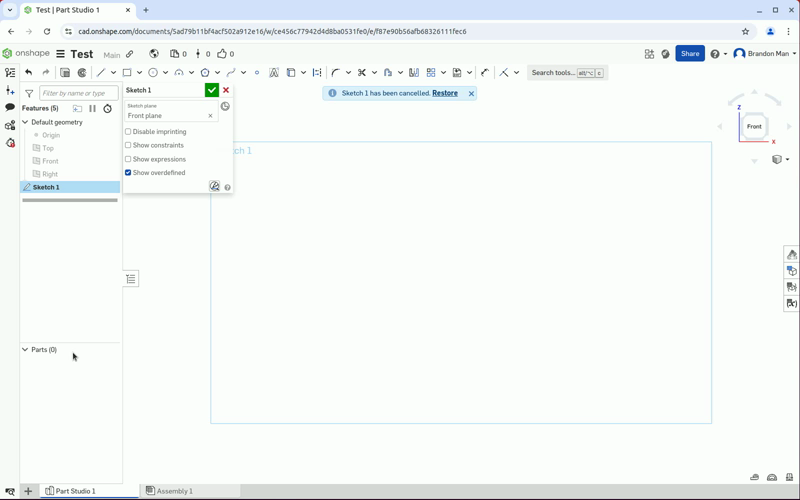
key(c)
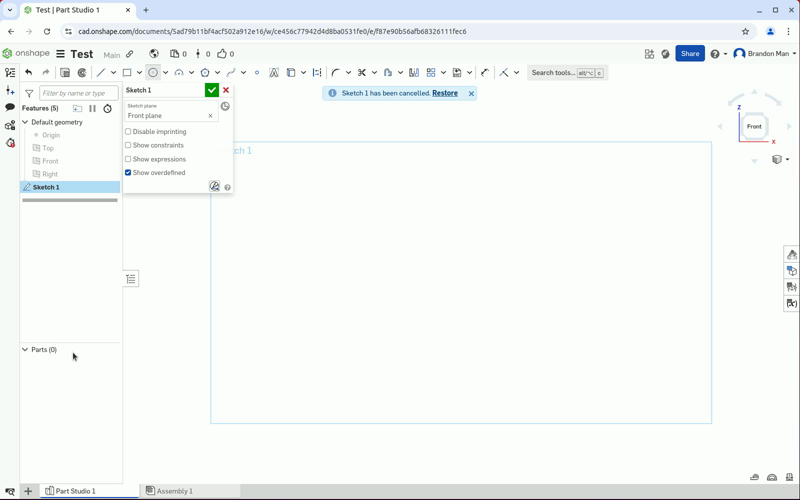
key_down(shift)
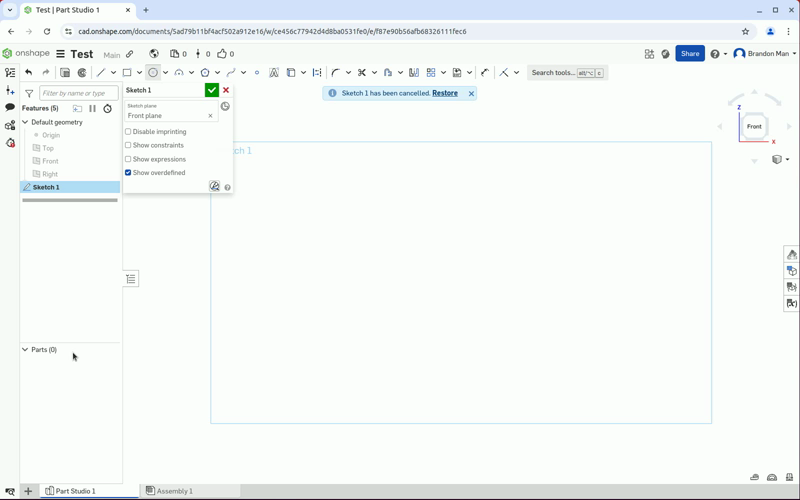
mouse_move(461, 178)
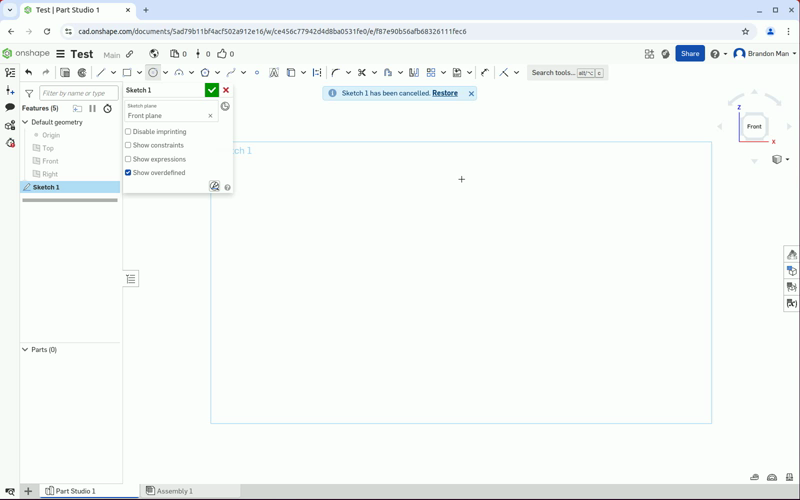
click(461, 178)
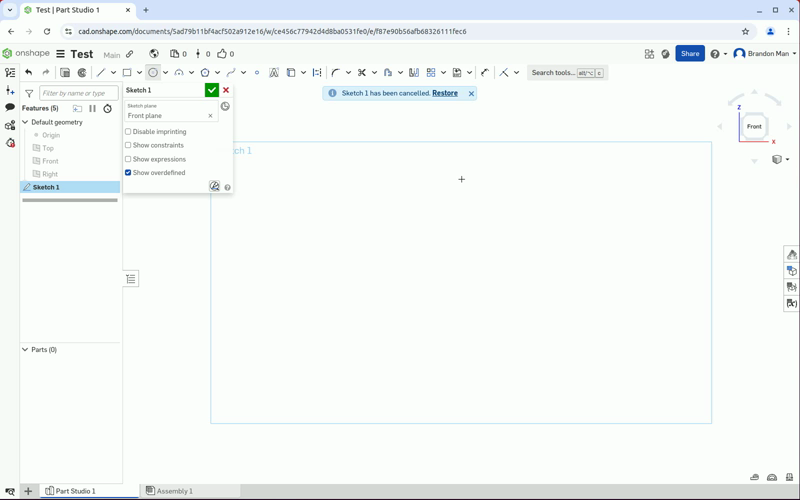
key_up(shift)
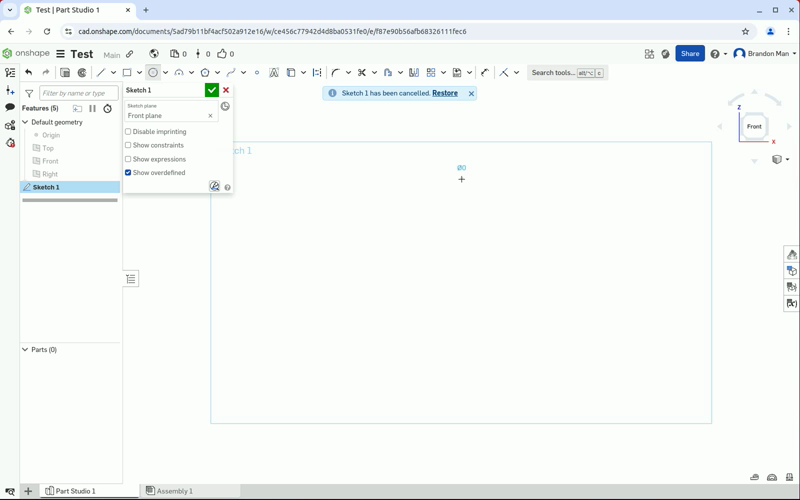
mouse_move(471, 178)
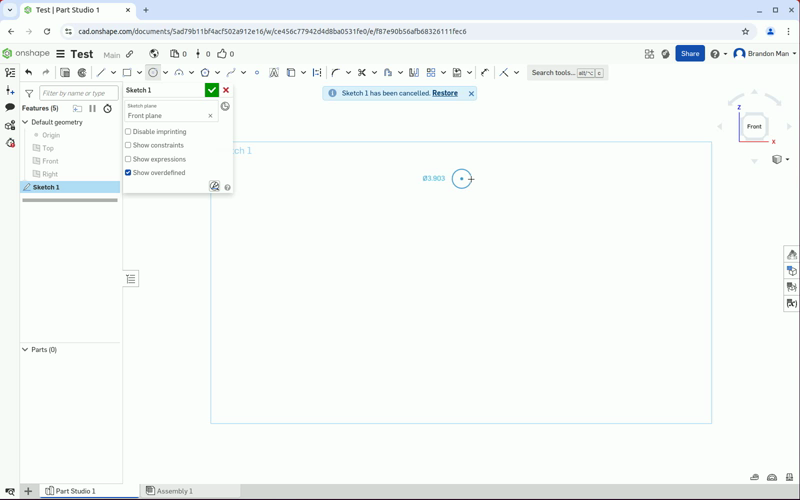
click(471, 178)
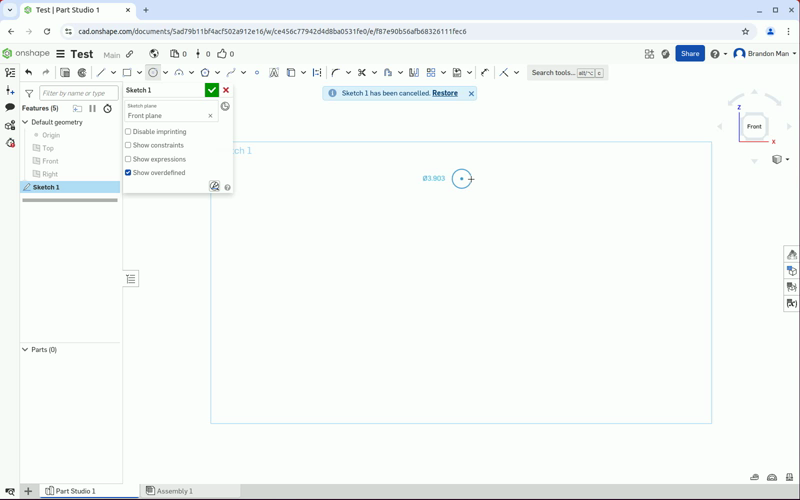
key(esc)
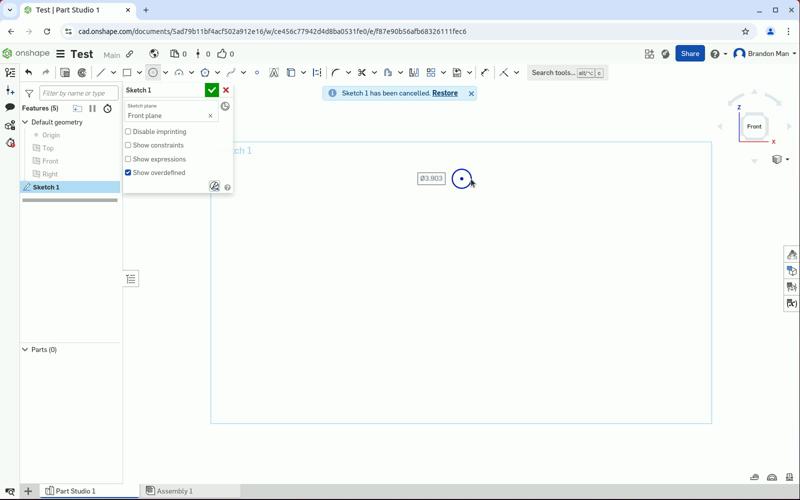
key(c)
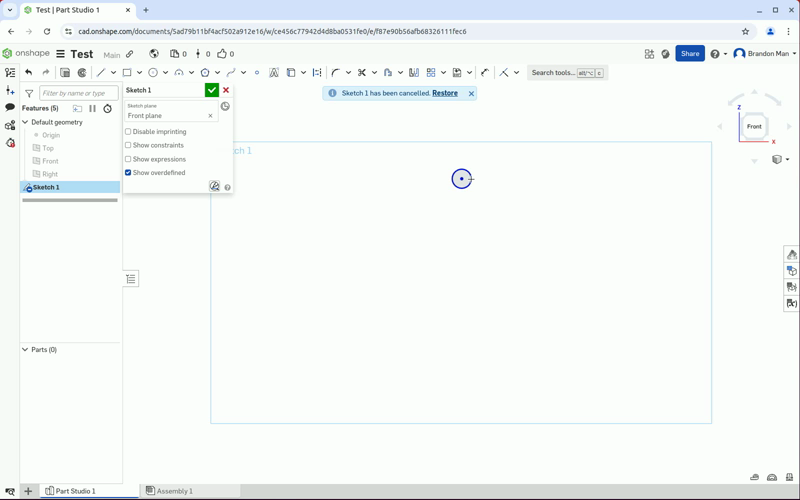
key_down(shift)
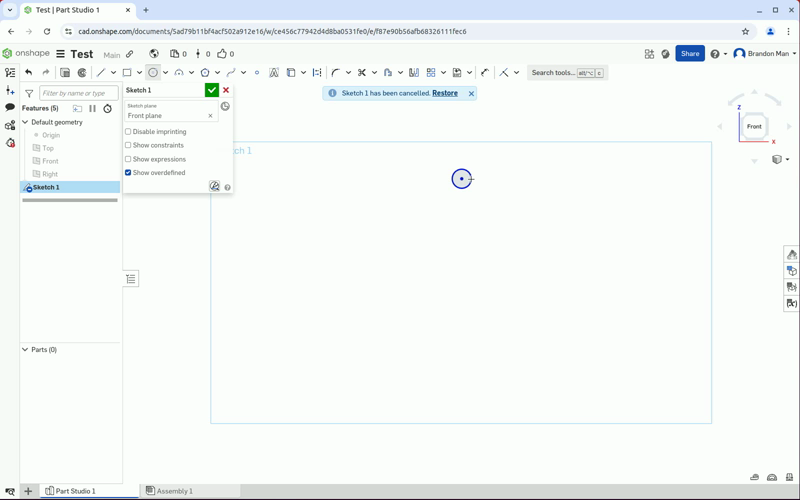
mouse_move(461, 178)
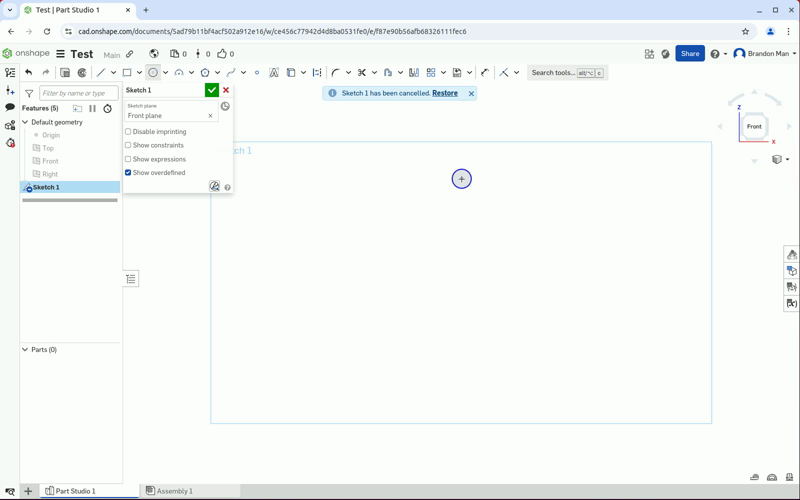
click(461, 178)
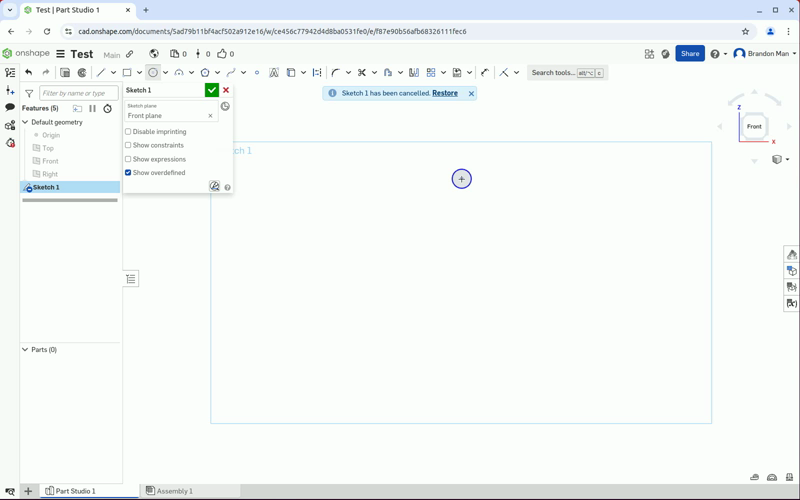
key_up(shift)
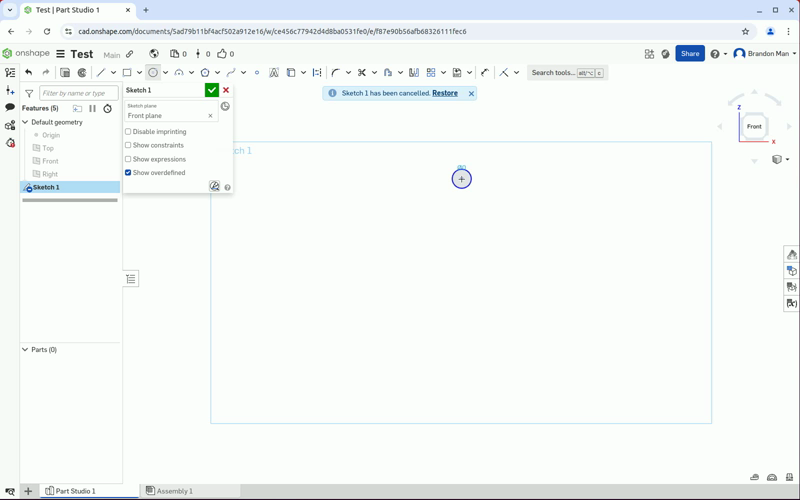
mouse_move(464, 178)
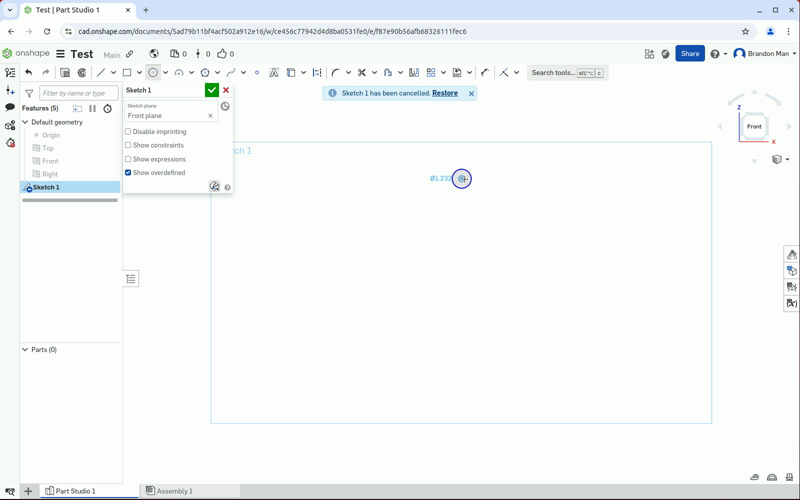
scroll(6)
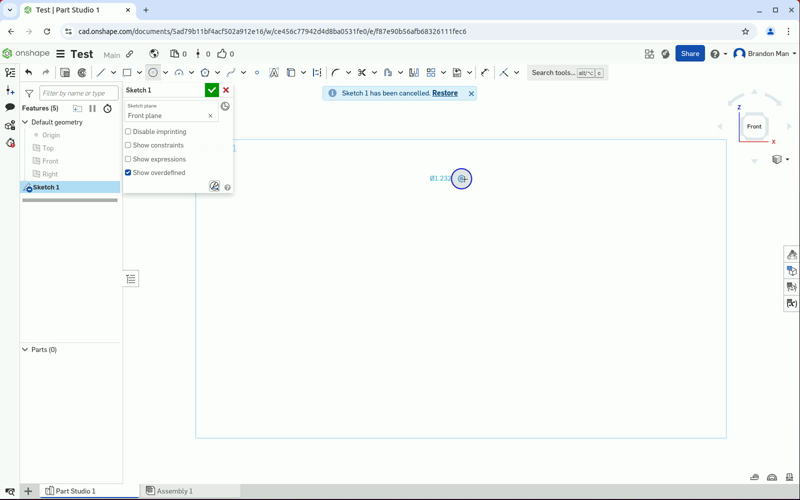
scroll(6)
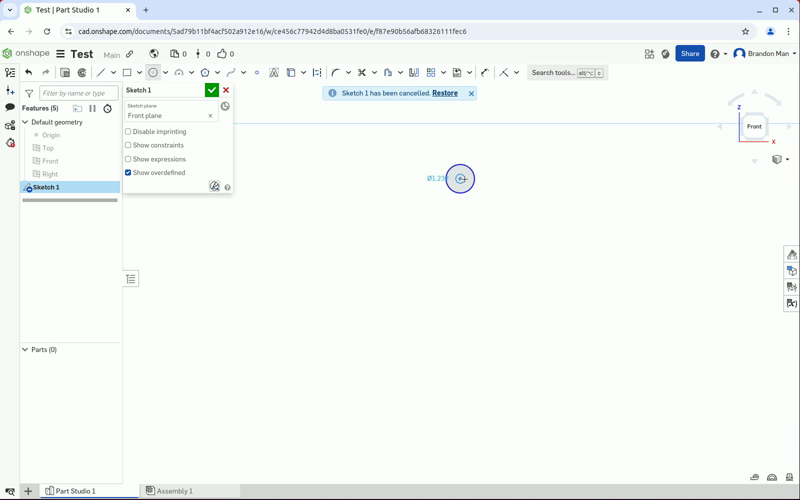
scroll(6)
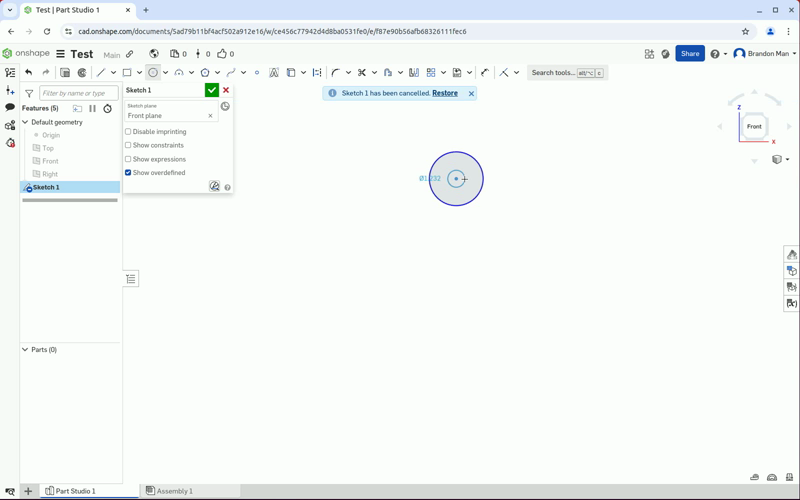
scroll(6)
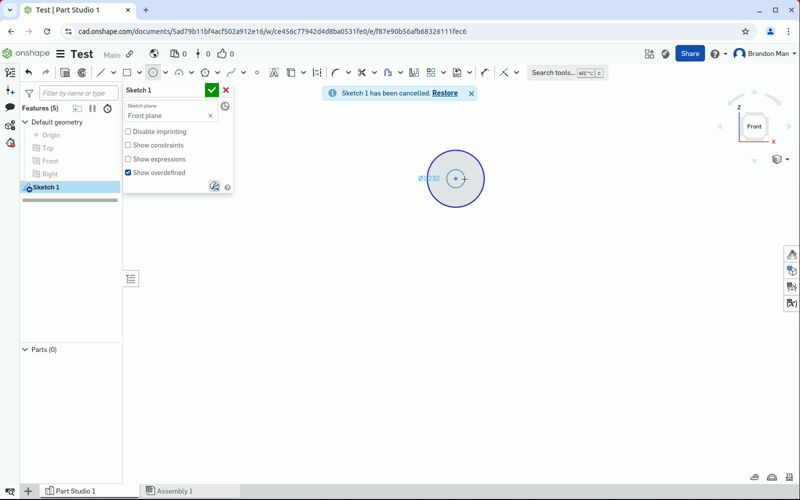
scroll(6)
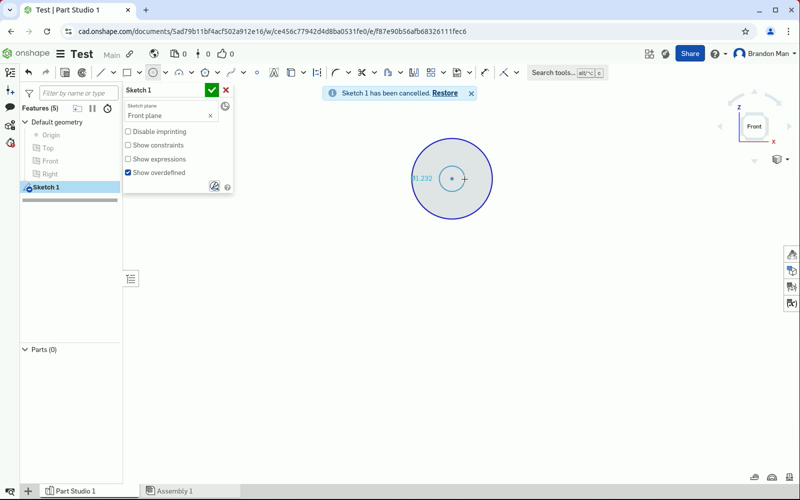
scroll(6)
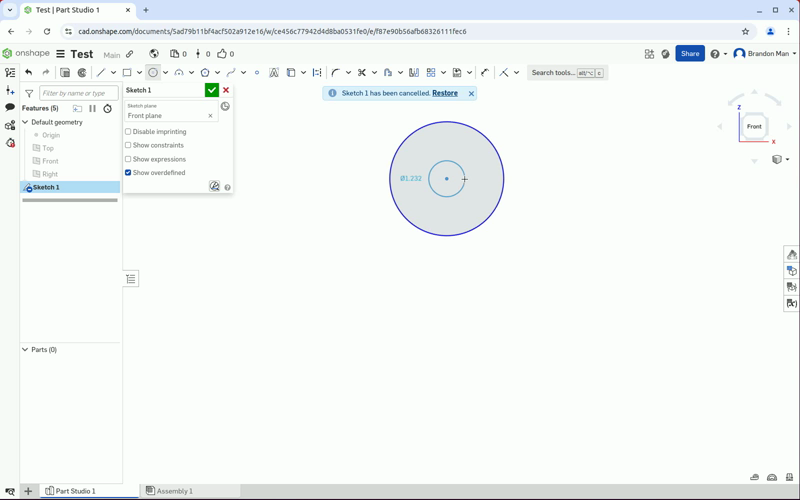
scroll(6)
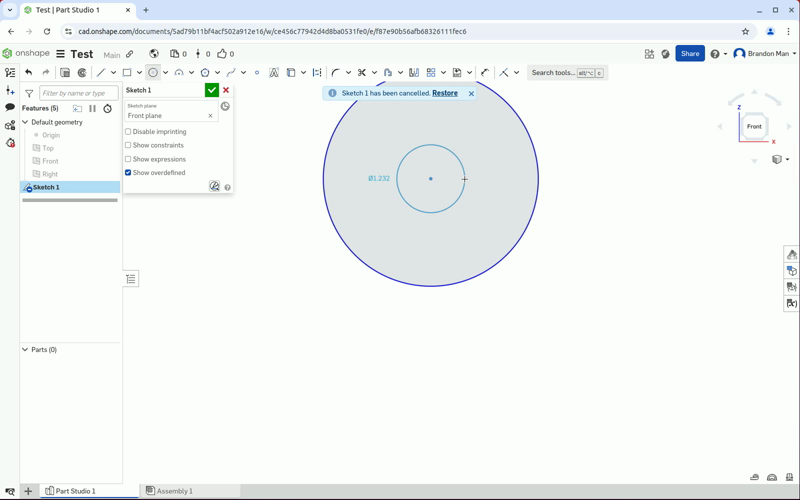
click(464, 178)
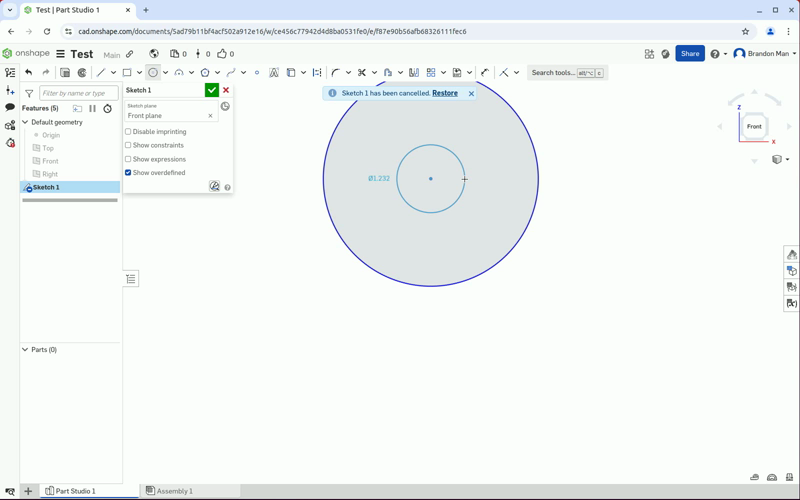
scroll(-6)
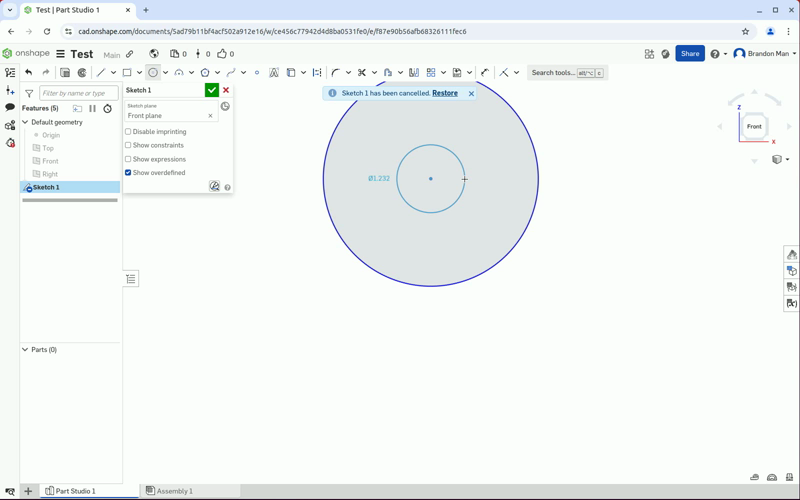
scroll(-6)
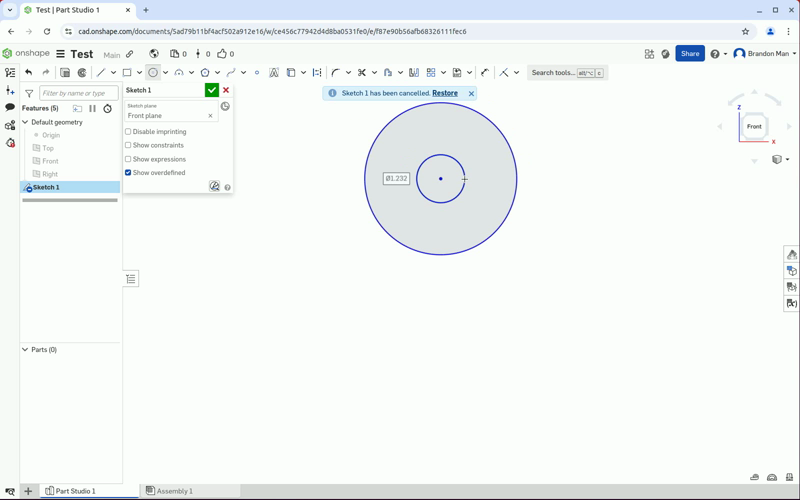
scroll(-6)
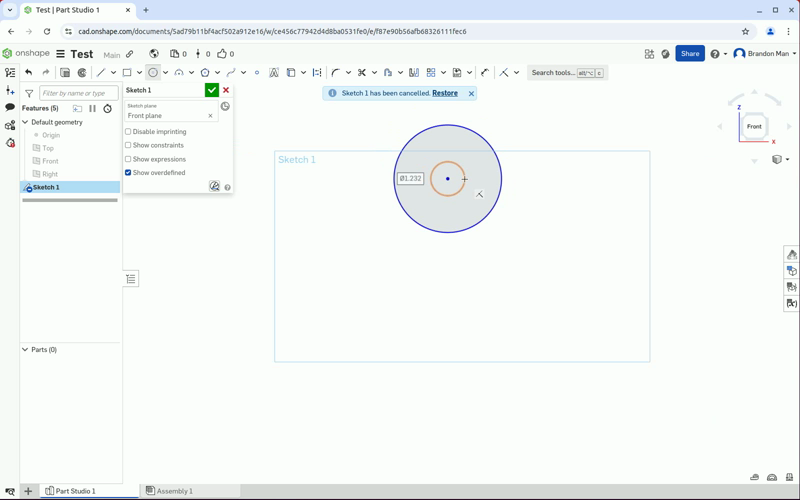
scroll(-6)
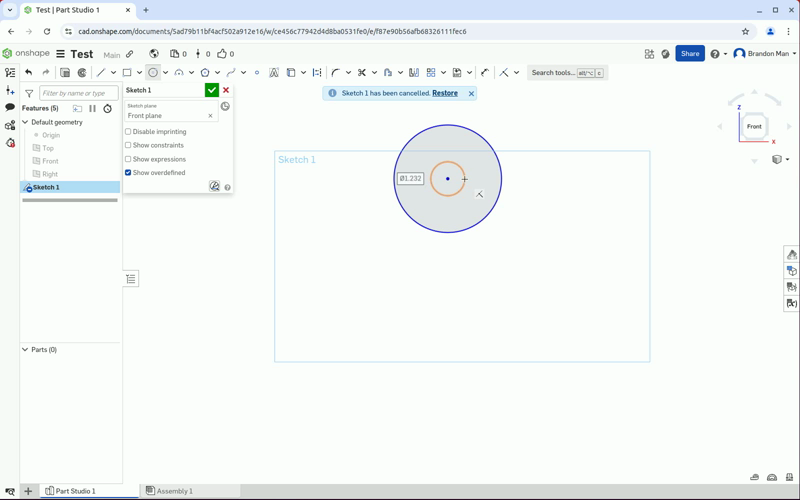
scroll(-6)
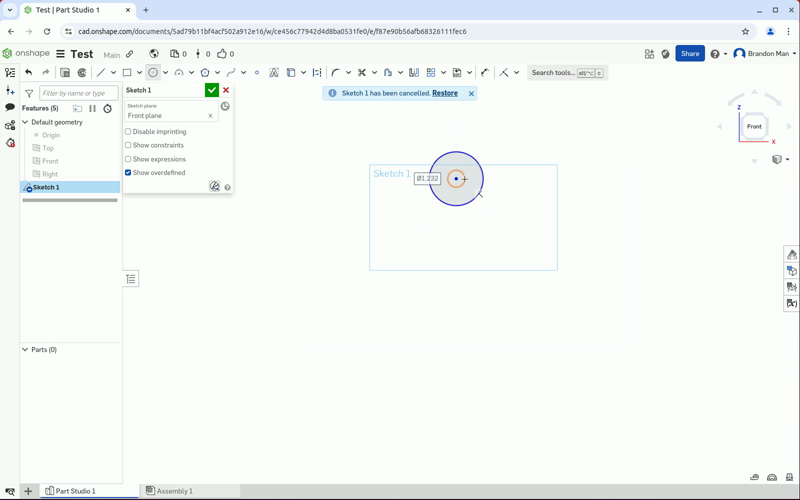
scroll(-6)
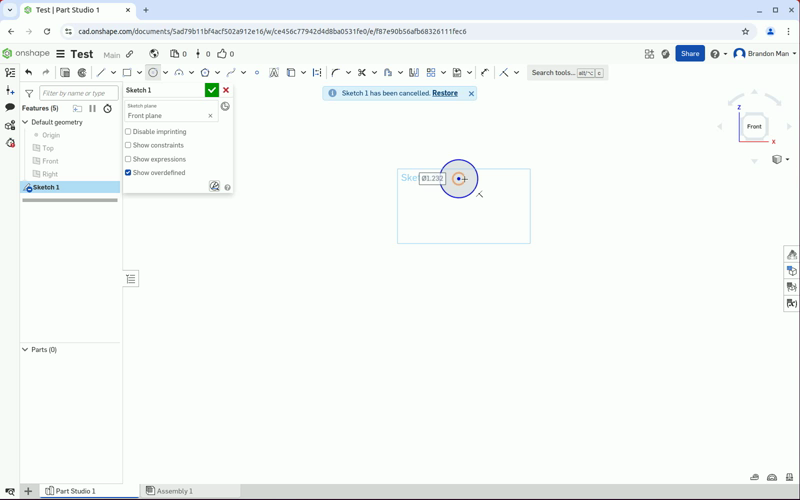
scroll(-6)
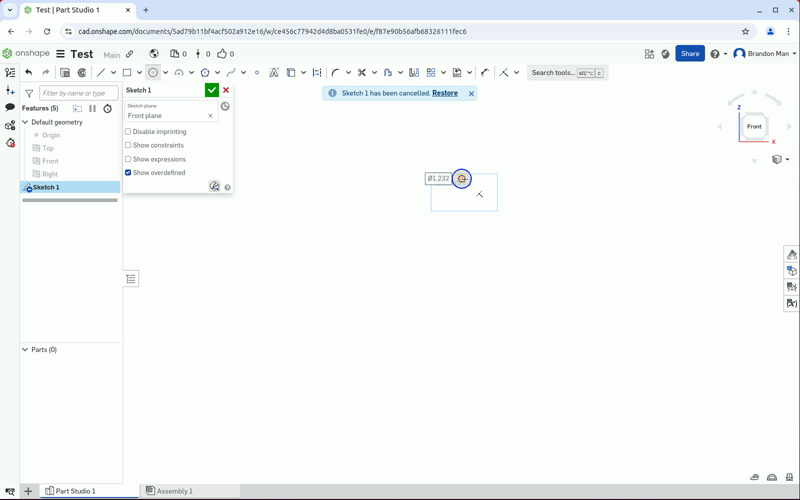
key(esc)
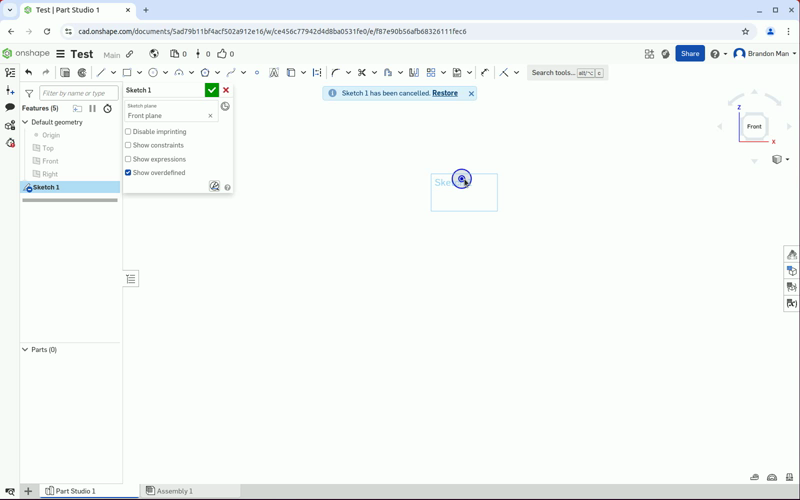
mouse_move(460, 173)
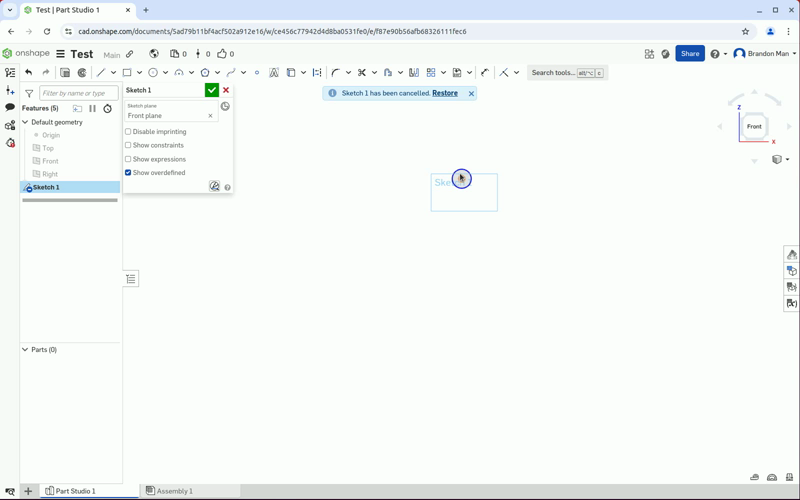
scroll(6)
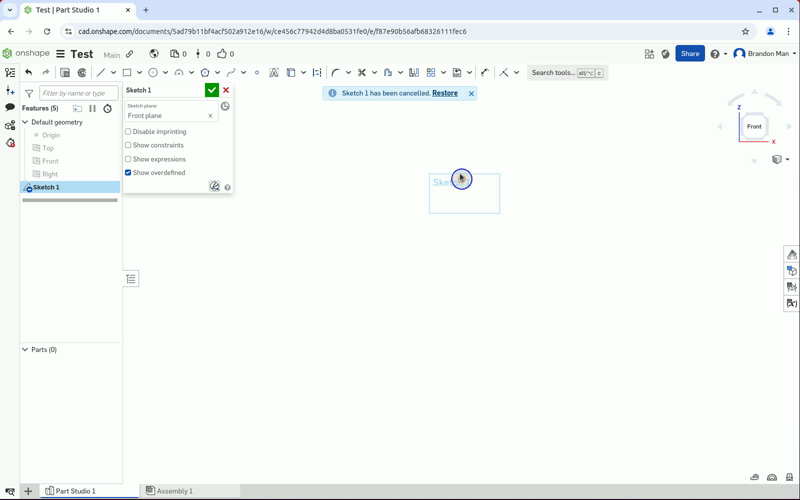
scroll(6)
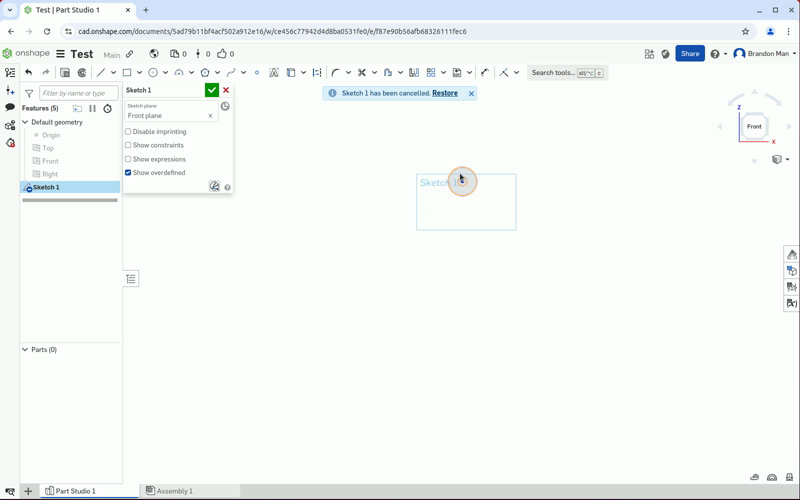
scroll(6)
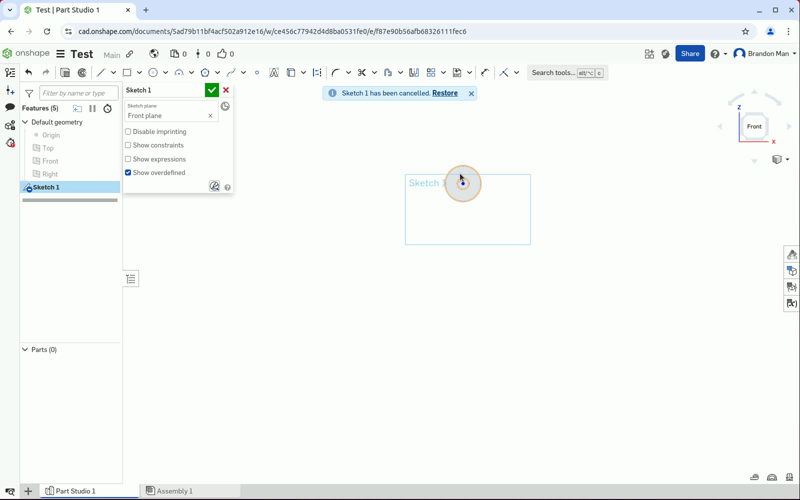
scroll(6)
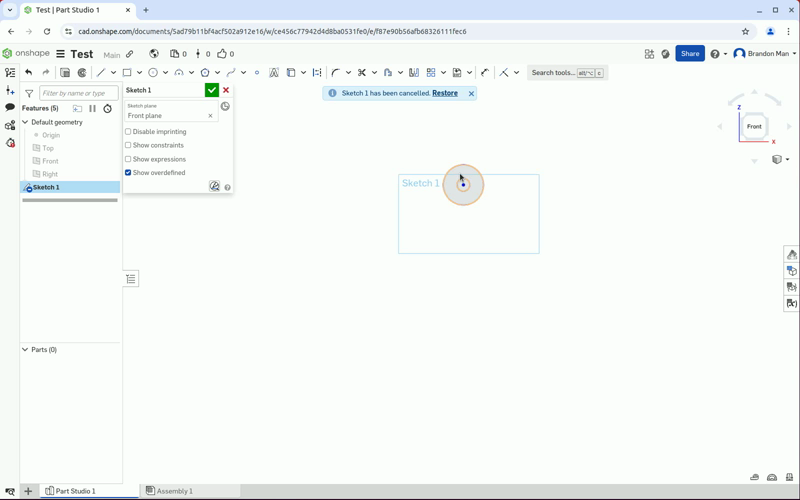
scroll(6)
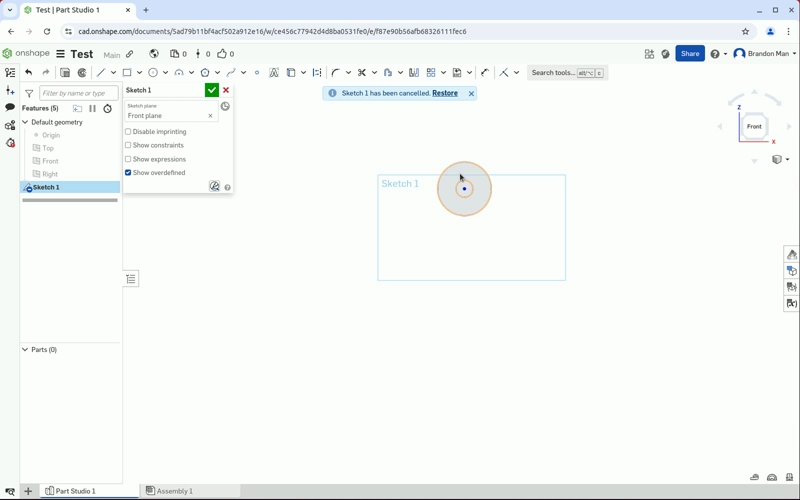
scroll(6)
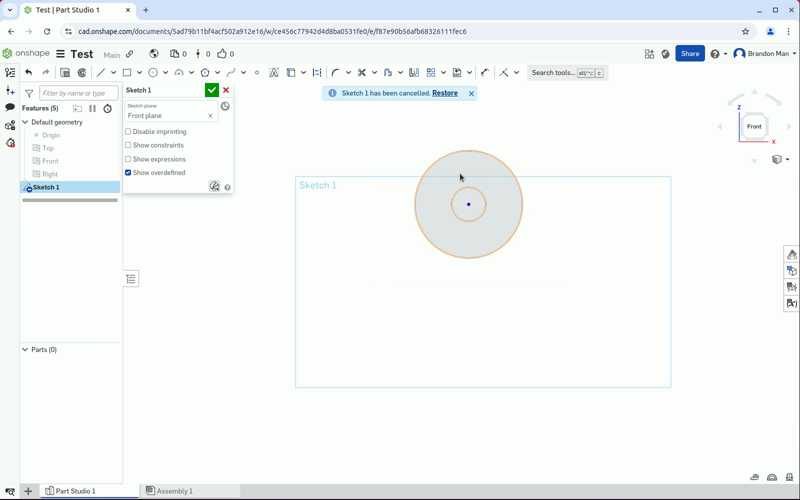
scroll(6)
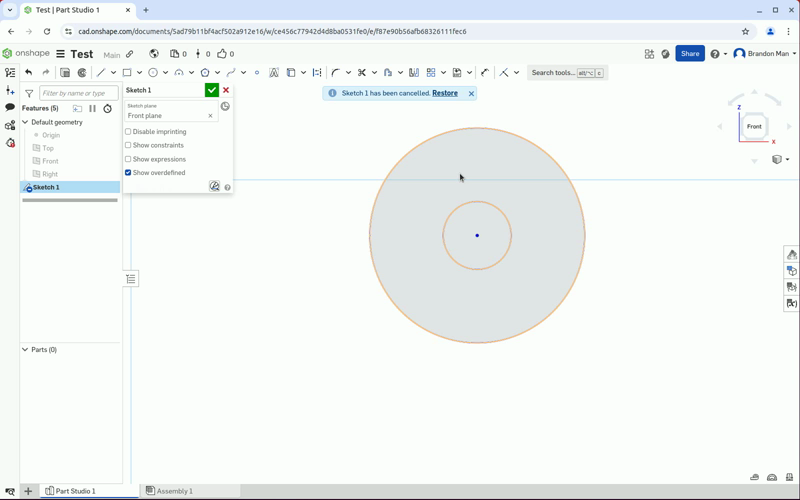
click(460, 173)
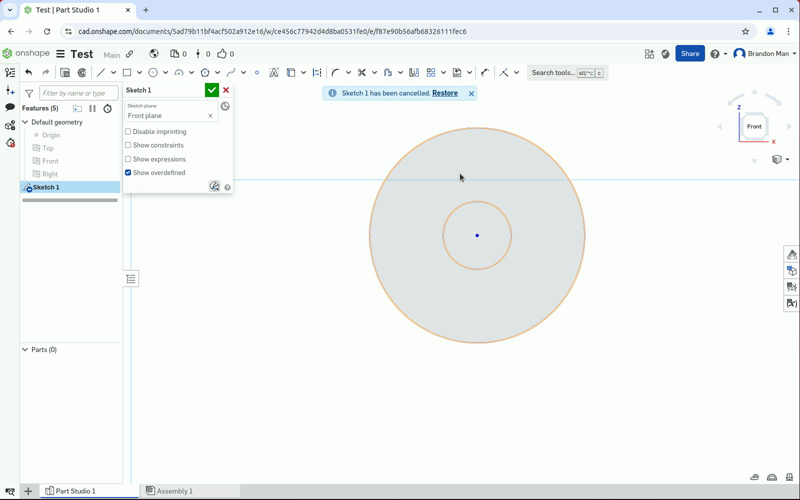
scroll(-6)
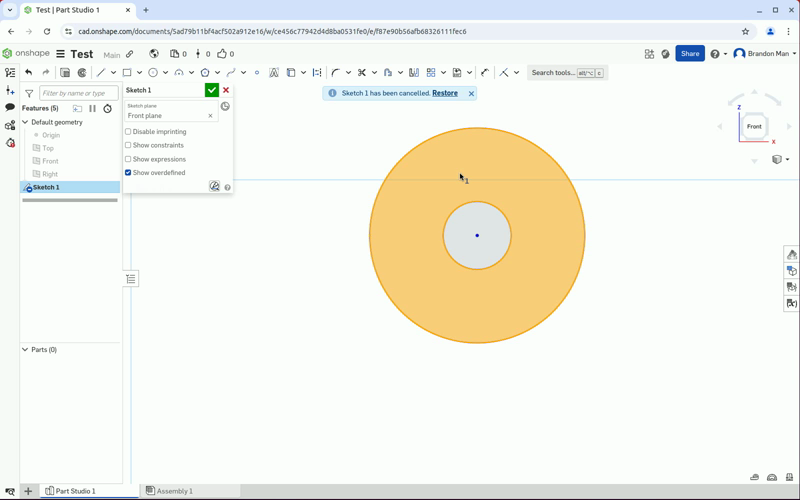
scroll(-6)
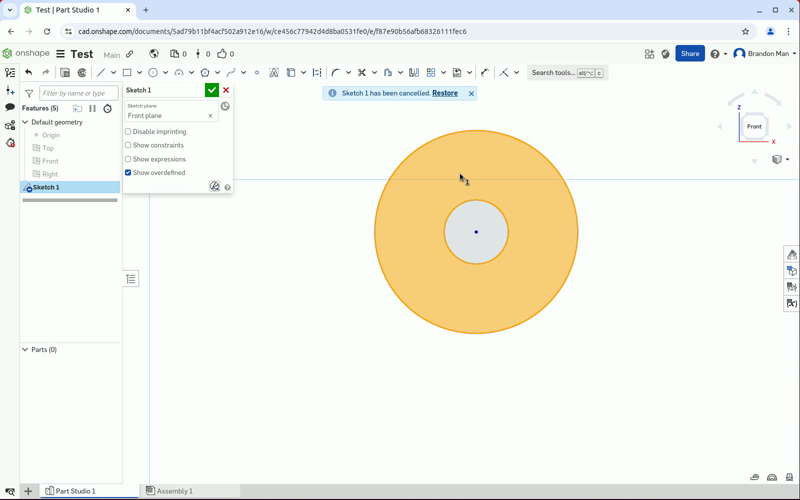
scroll(-6)
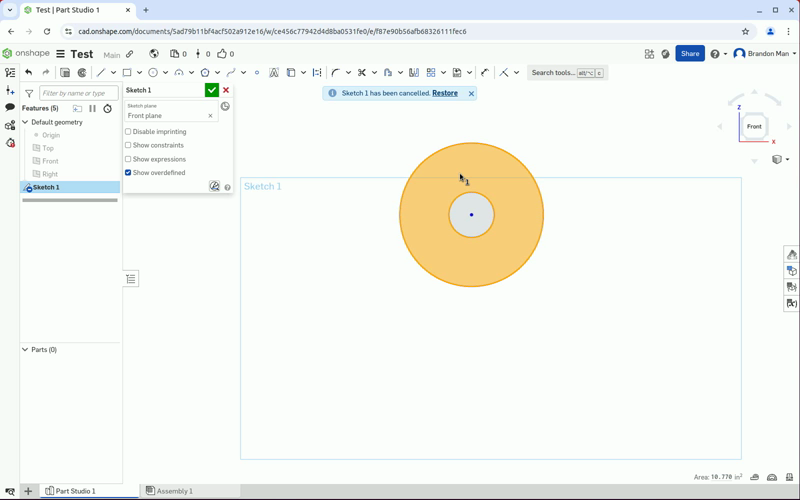
scroll(-6)
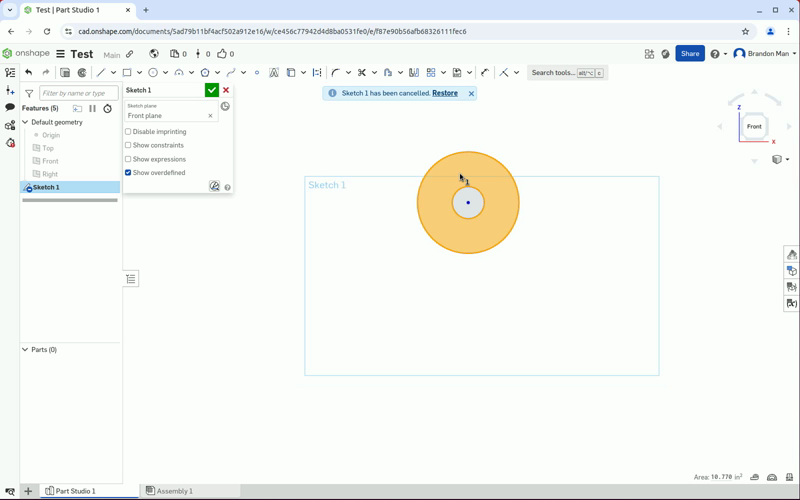
scroll(-6)
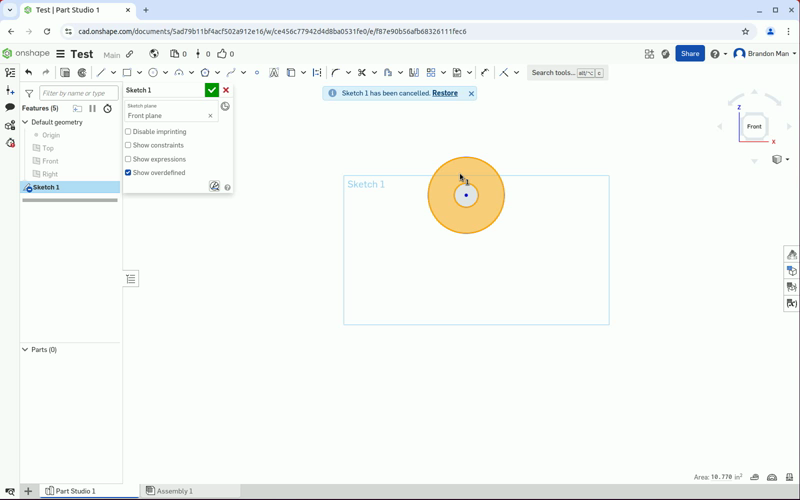
scroll(-6)
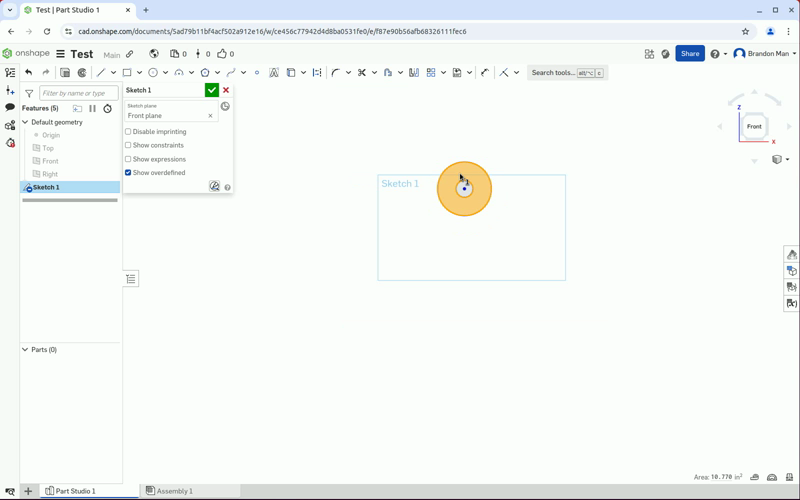
scroll(-6)
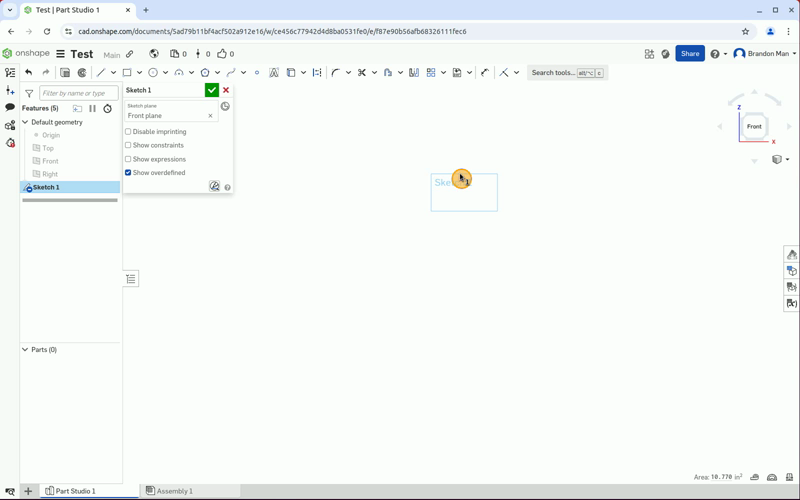
mouse_move(73, 352)
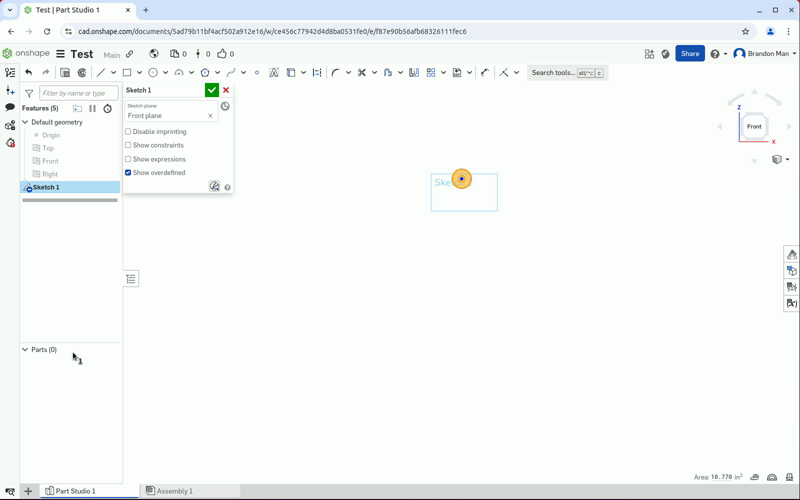
key(shift+y)
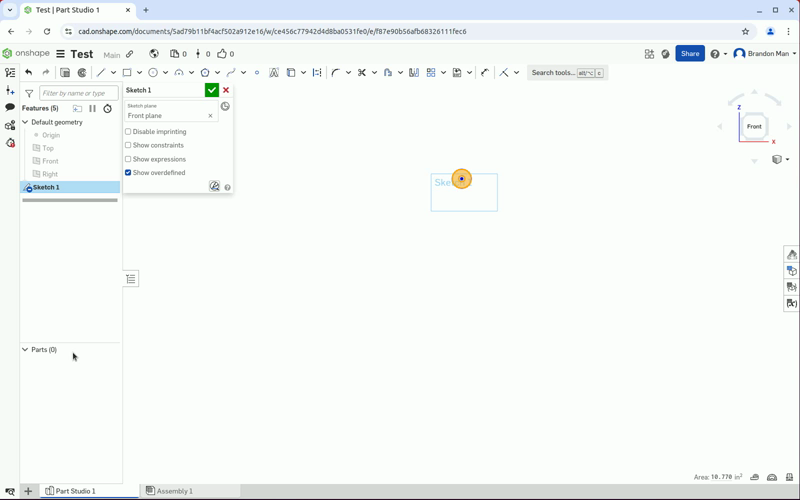
key(shift+e)
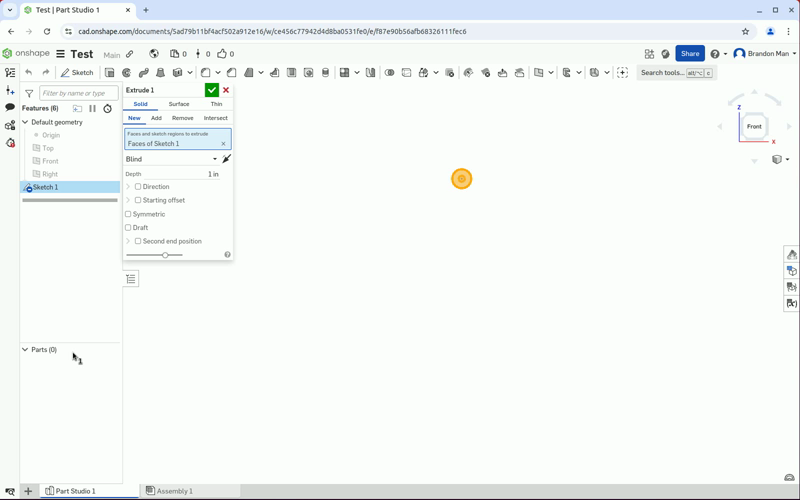
mouse_move(143, 106)
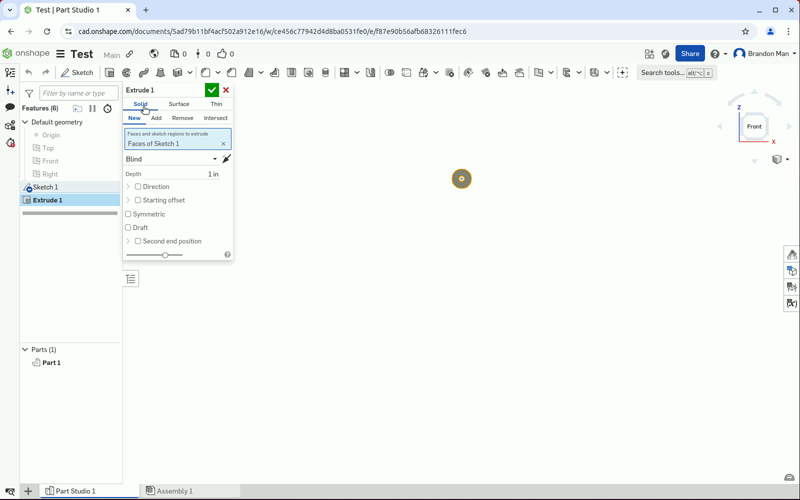
click(143, 106)
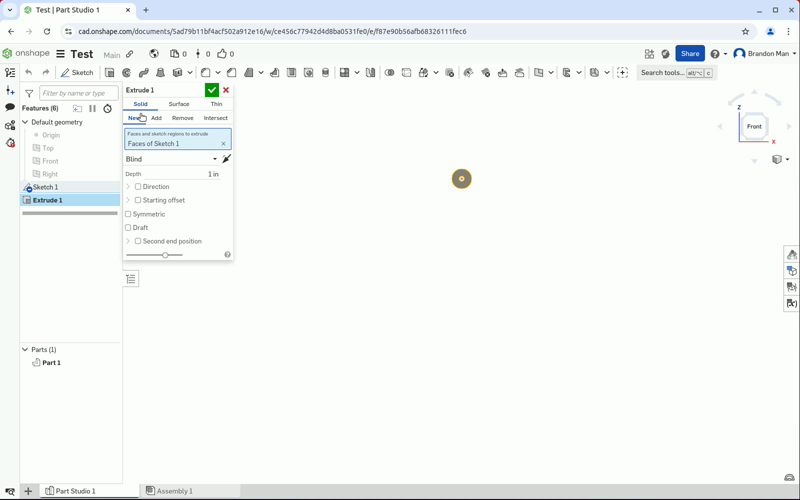
mouse_move(137, 120)
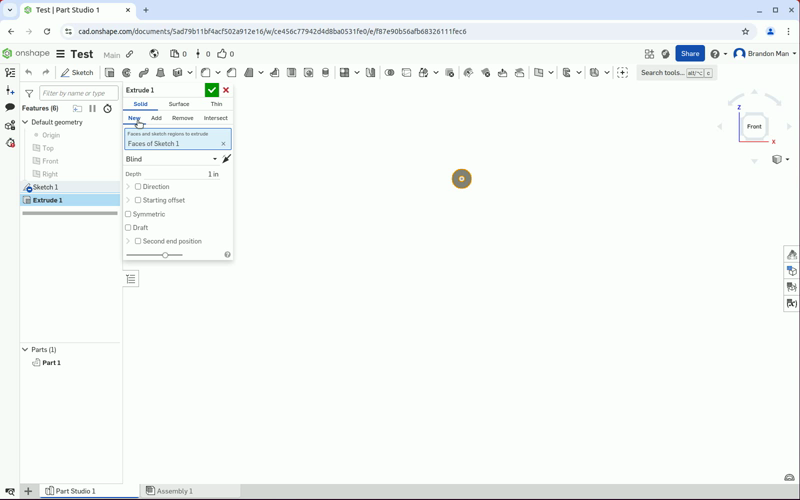
click(137, 120)
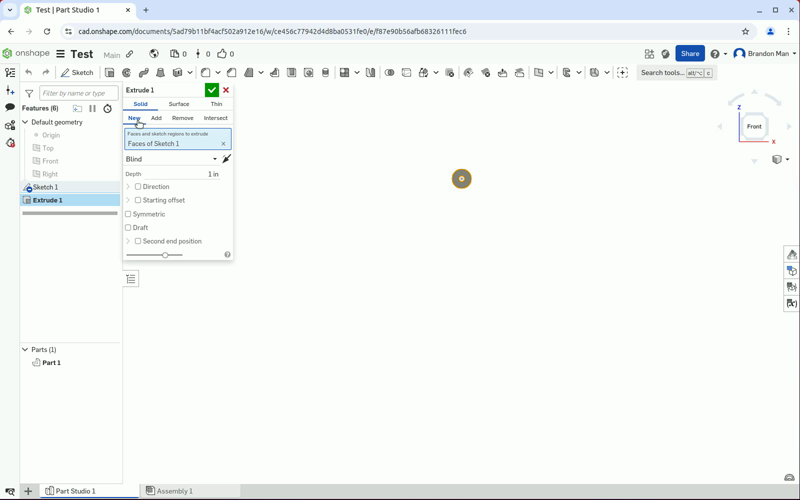
key(tab, 4)
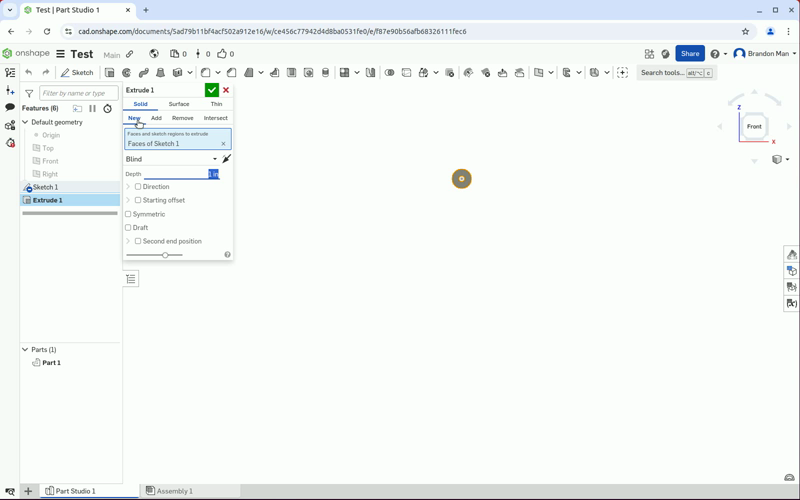
text(0.481)
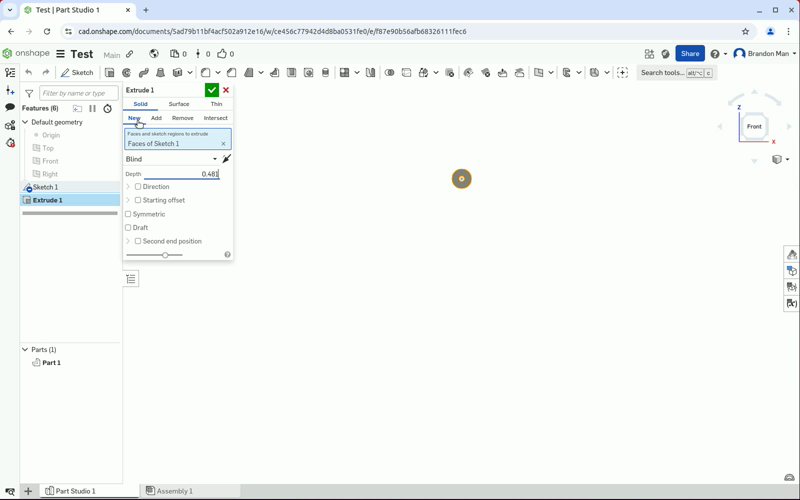
key(enter)
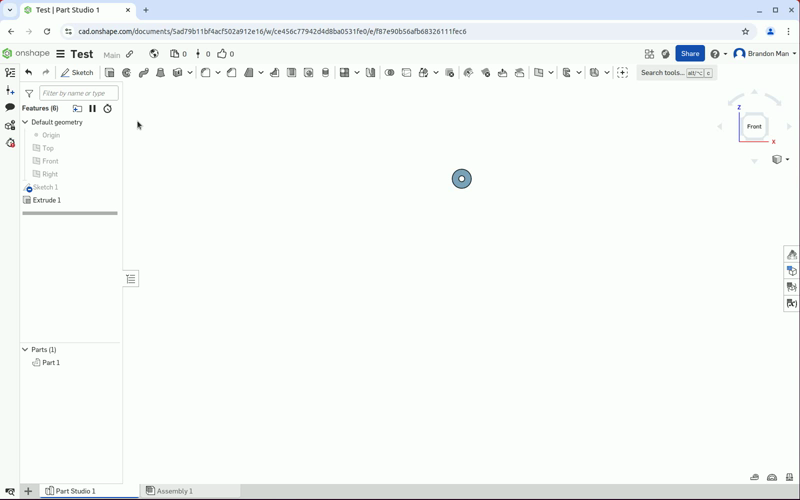
key(shift+h)
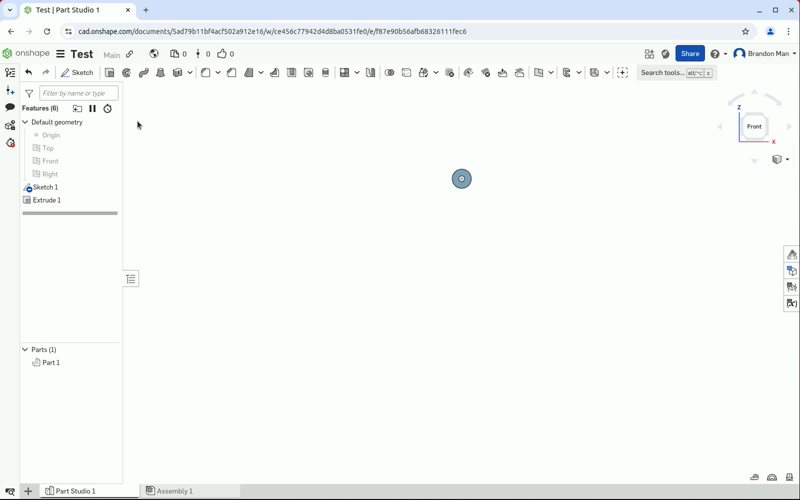
key(shift+h)
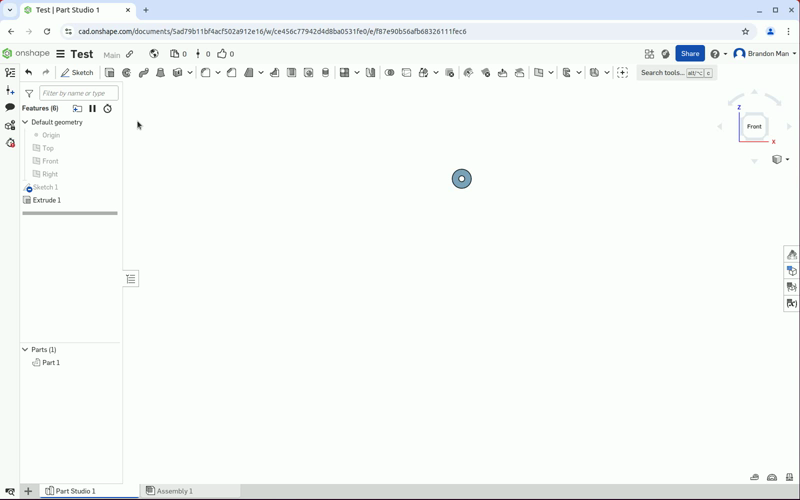
mouse_move(73, 189)
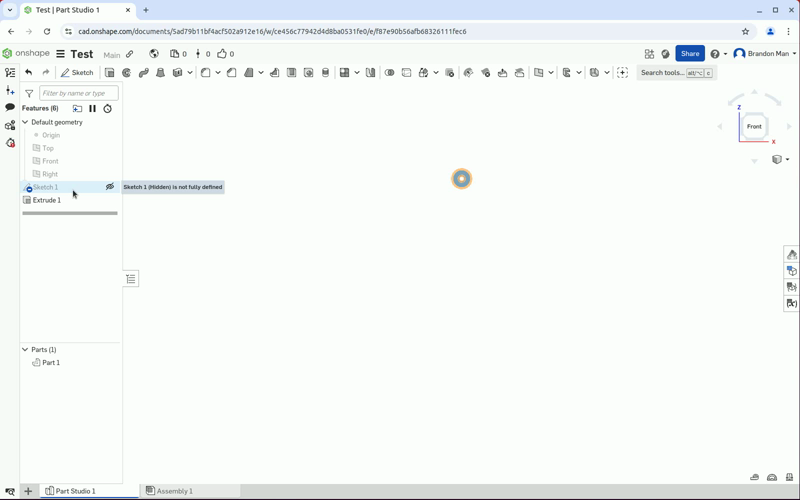
click(73, 189)
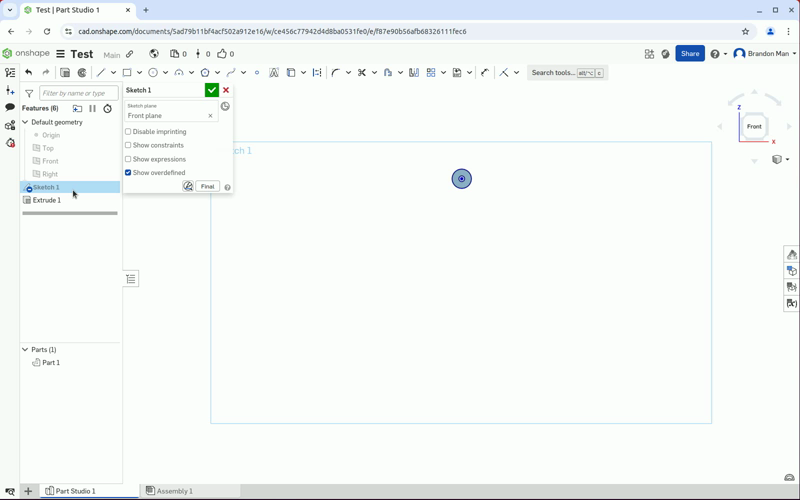
mouse_move(229, 92)
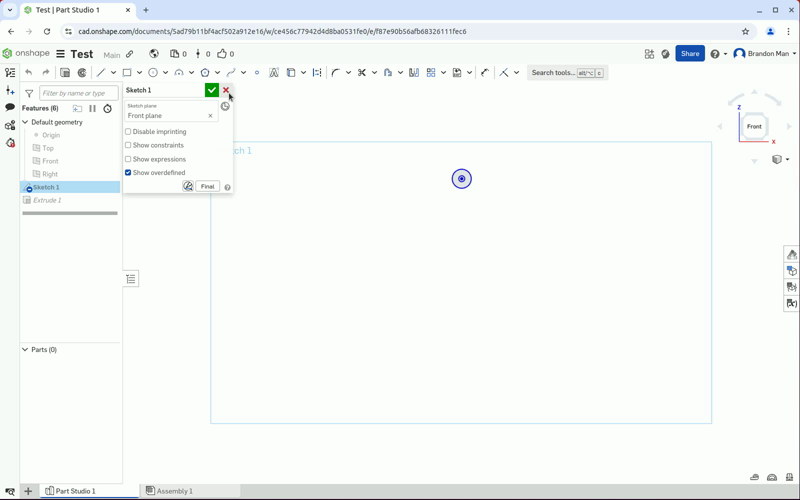
click(229, 92)
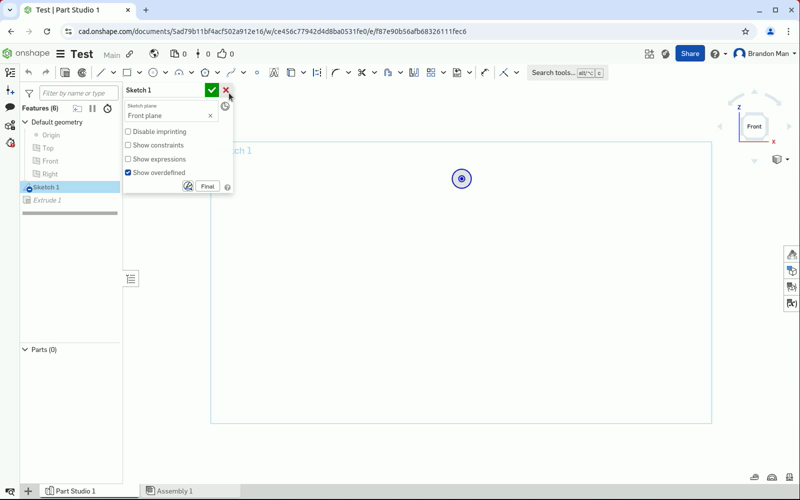
key(shift+s)
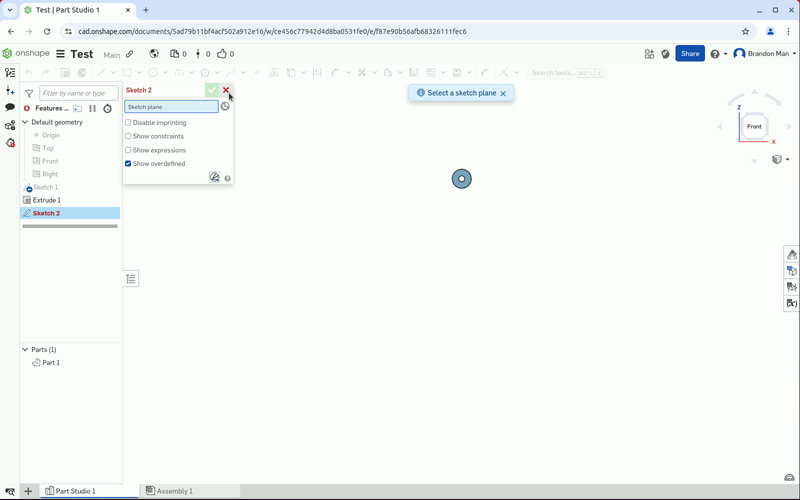
mouse_move(73, 163)
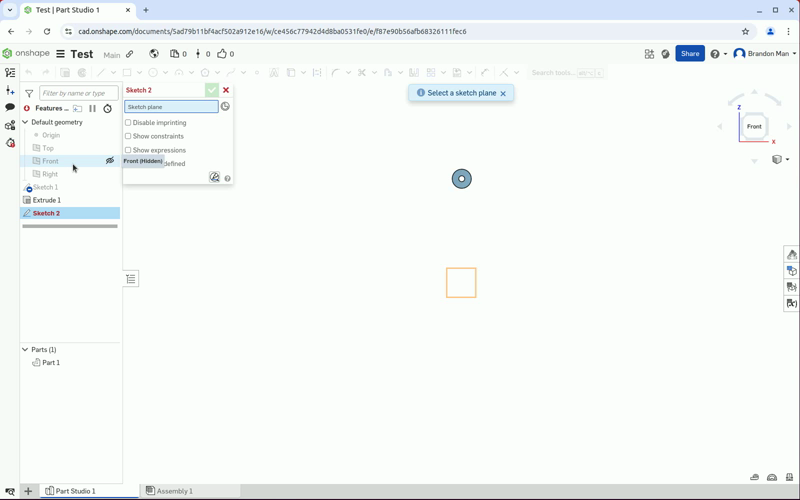
click(73, 163)
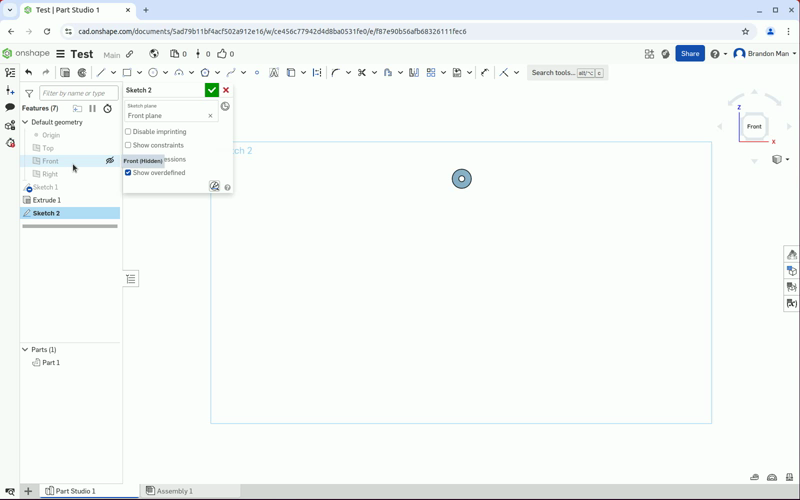
mouse_move(73, 352)
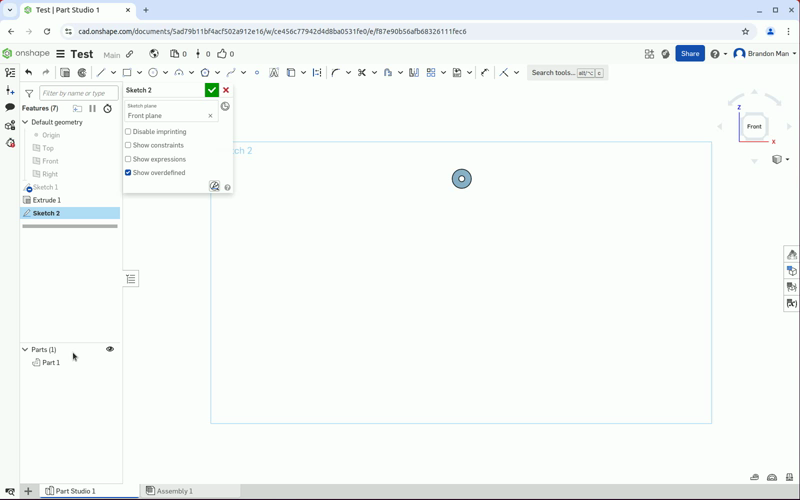
key(y)
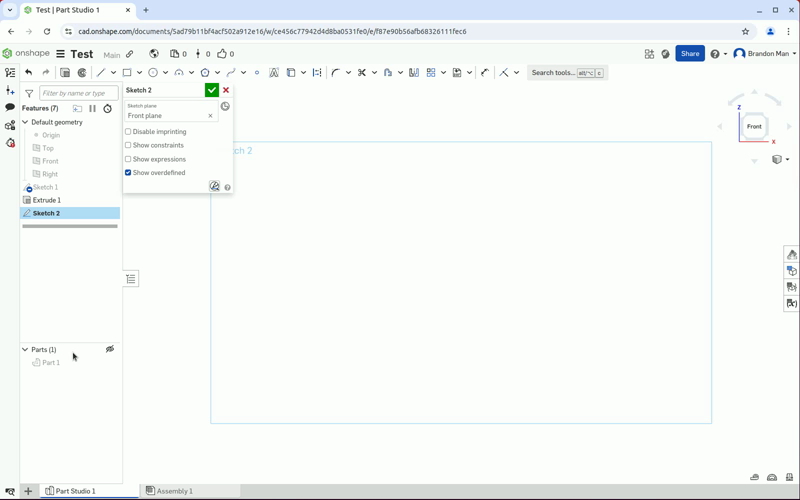
key(c)
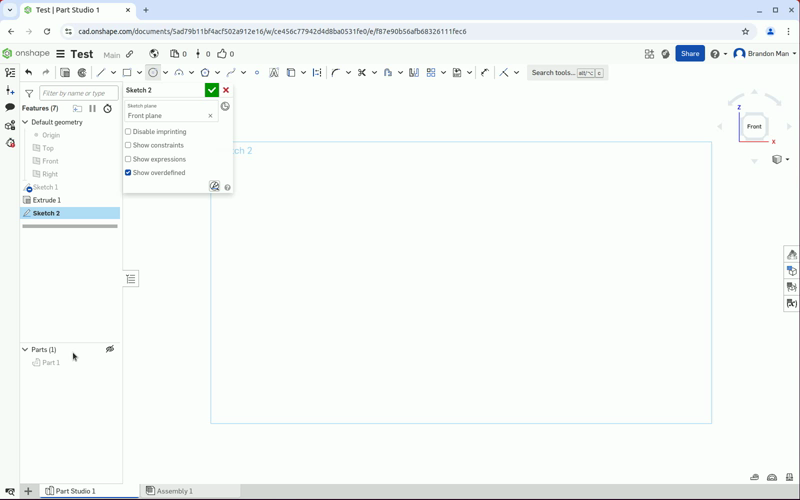
key_down(shift)
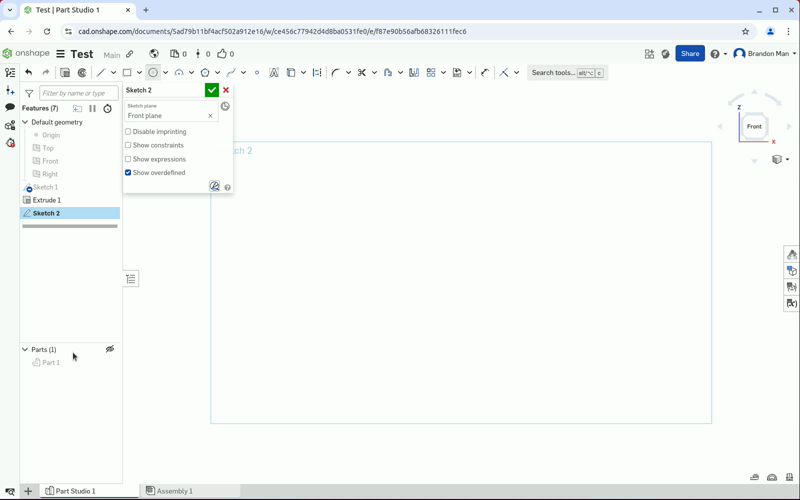
mouse_move(501, 282)
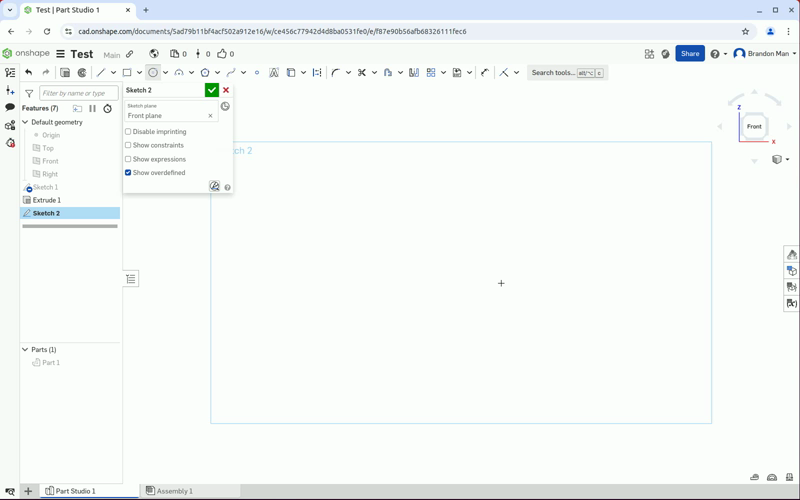
click(501, 282)
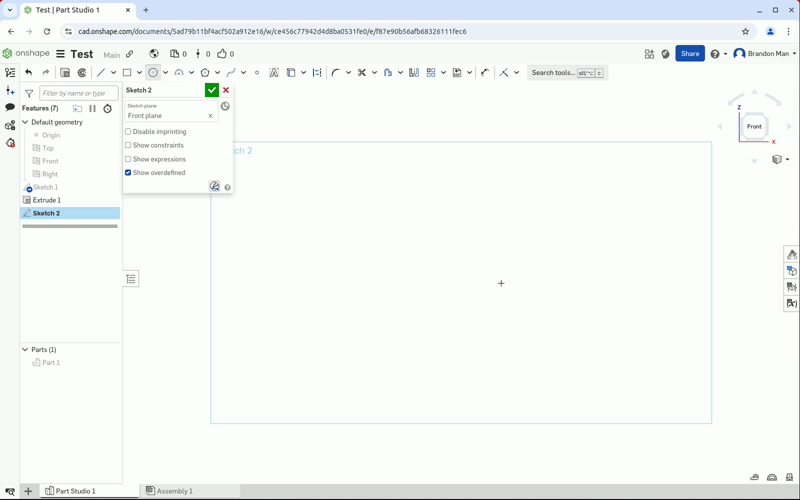
key_up(shift)
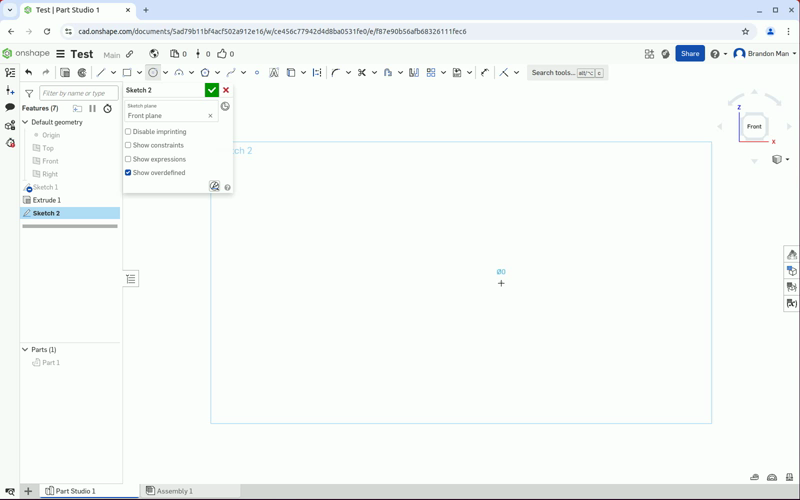
mouse_move(508, 282)
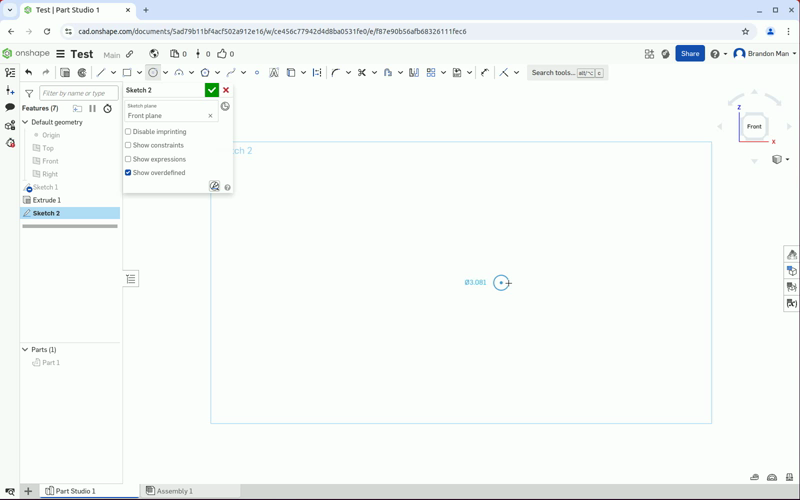
click(508, 282)
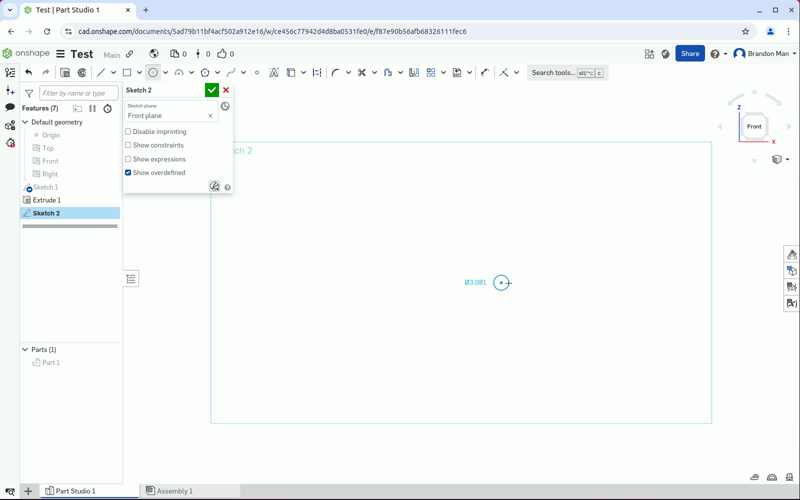
key(esc)
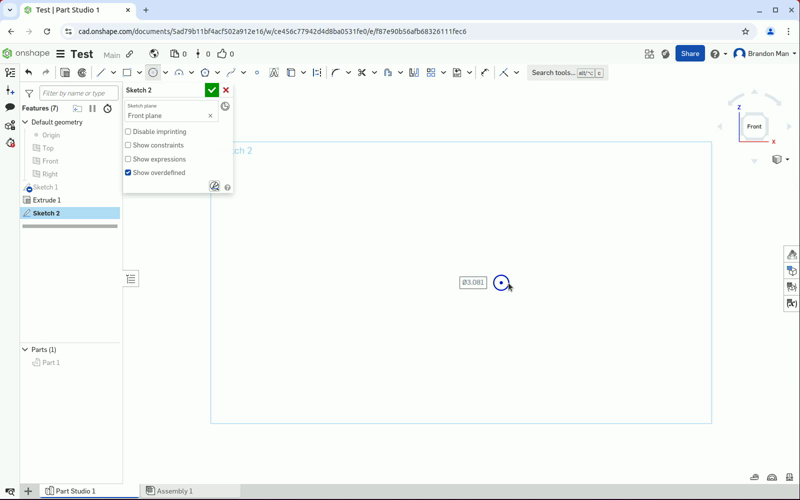
key(c)
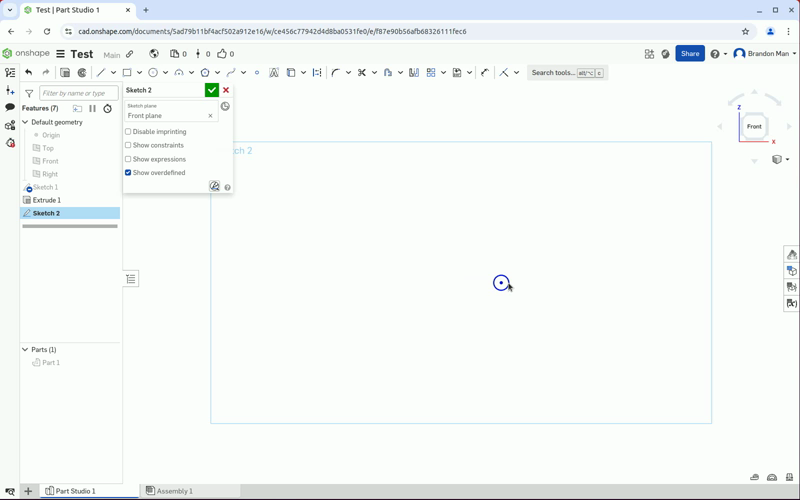
key_down(shift)
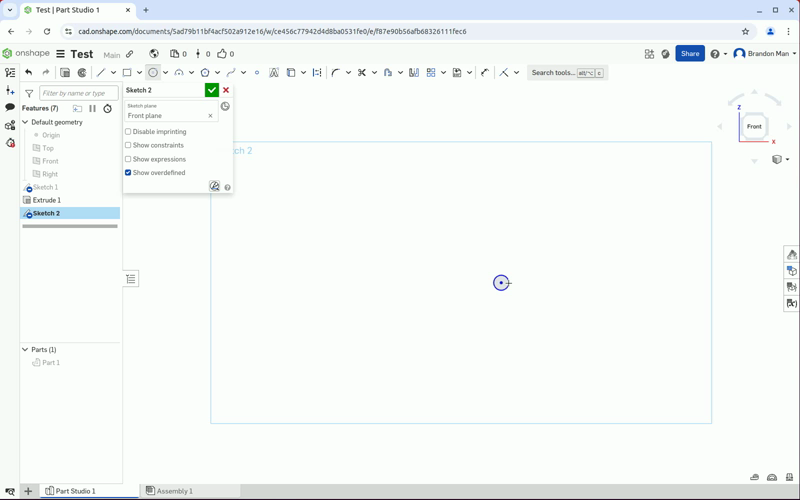
mouse_move(501, 282)
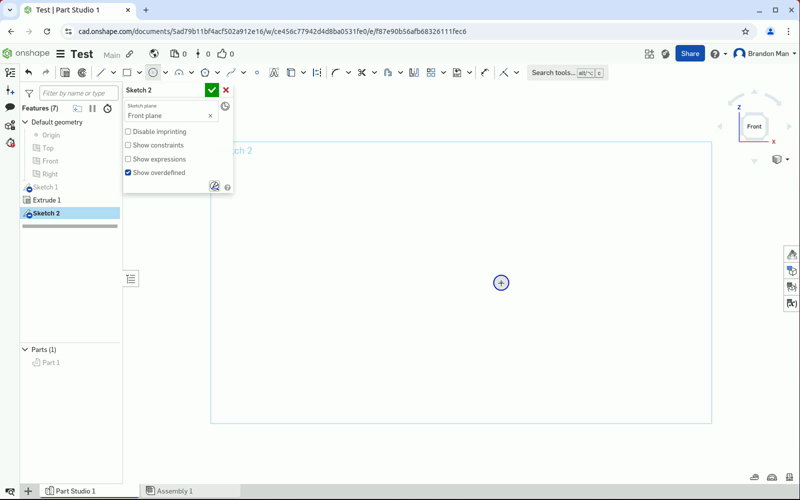
click(501, 282)
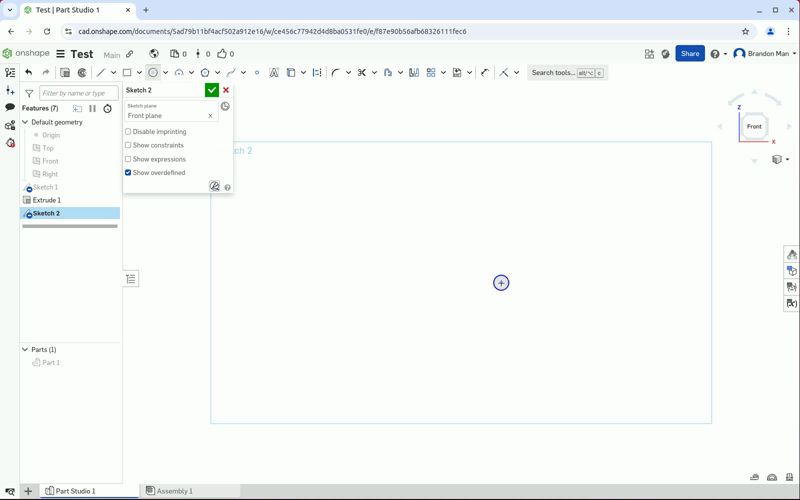
key_up(shift)
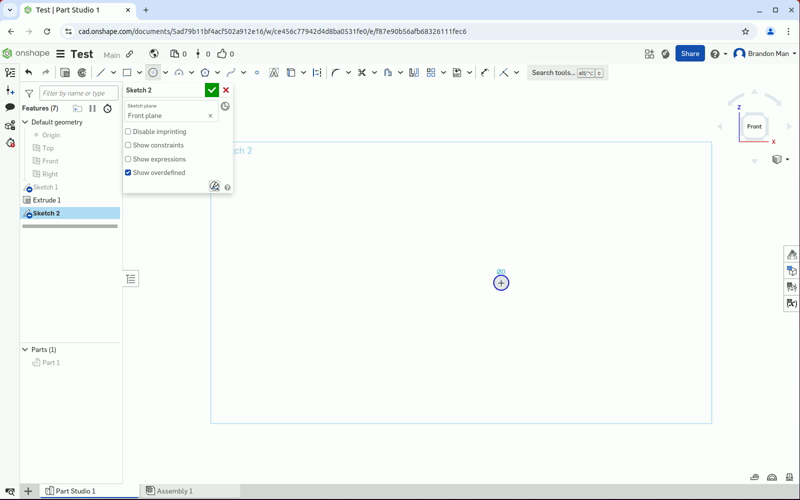
mouse_move(504, 282)
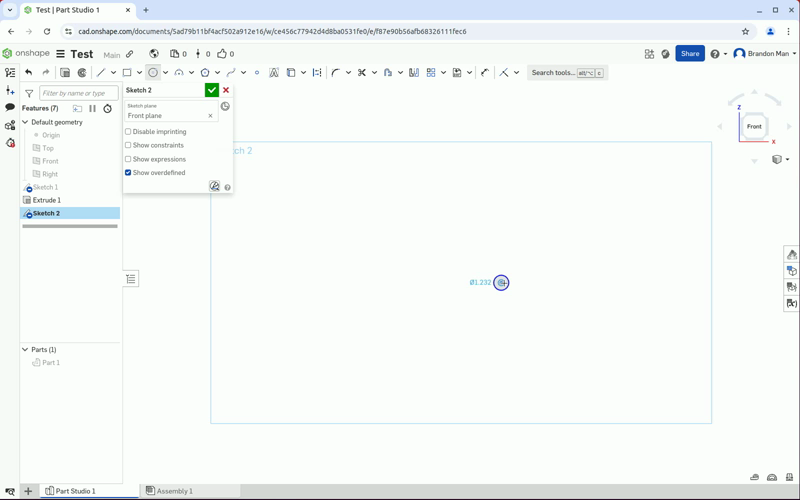
scroll(6)
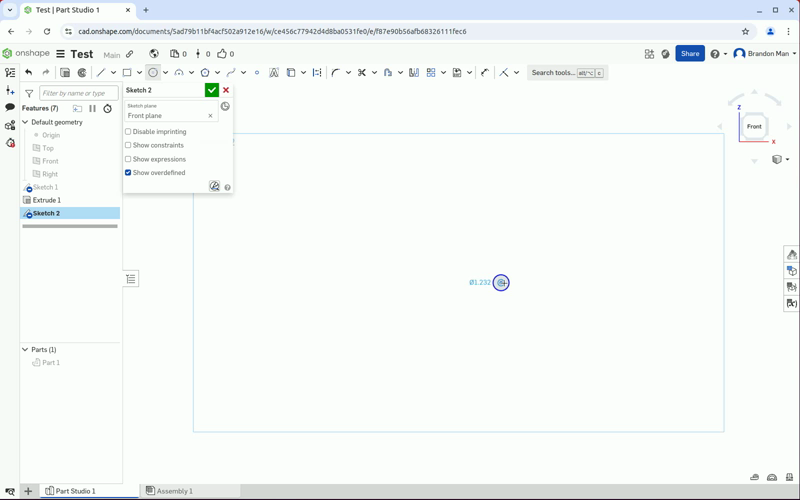
scroll(6)
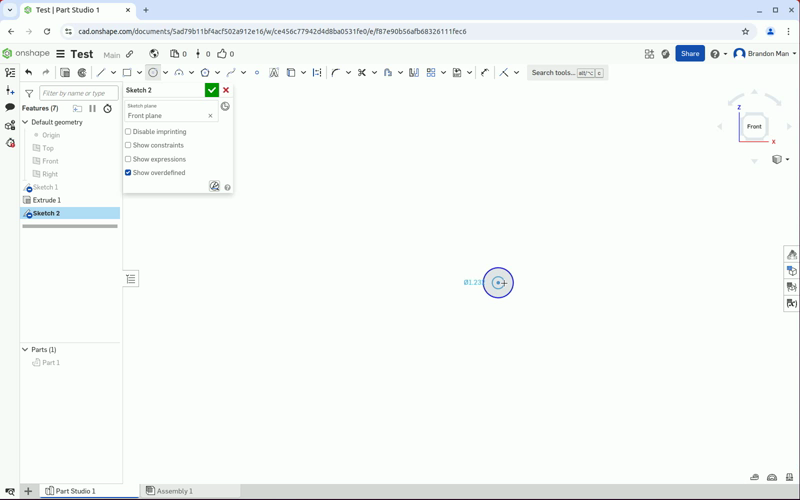
scroll(6)
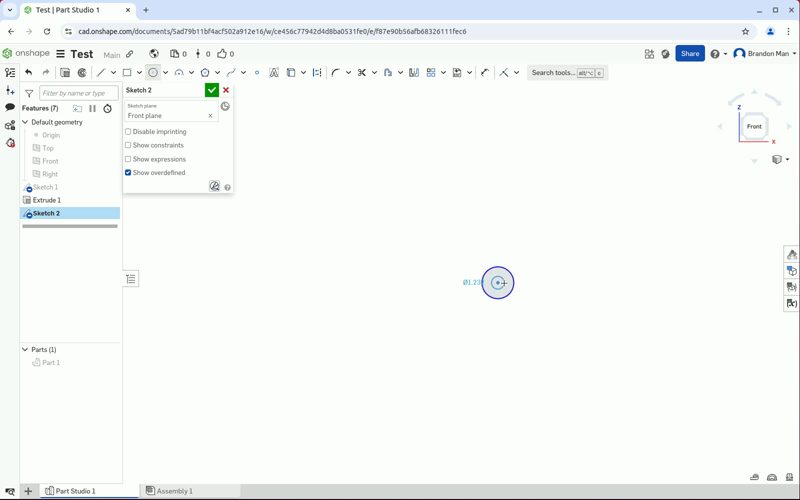
scroll(6)
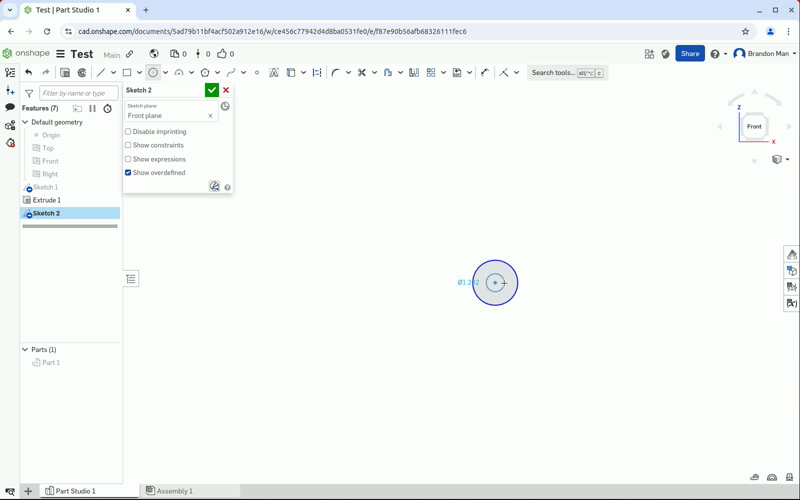
scroll(6)
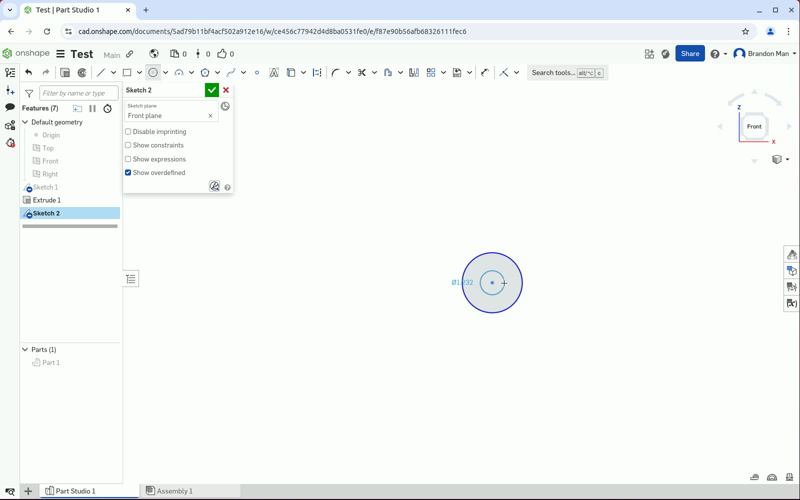
scroll(6)
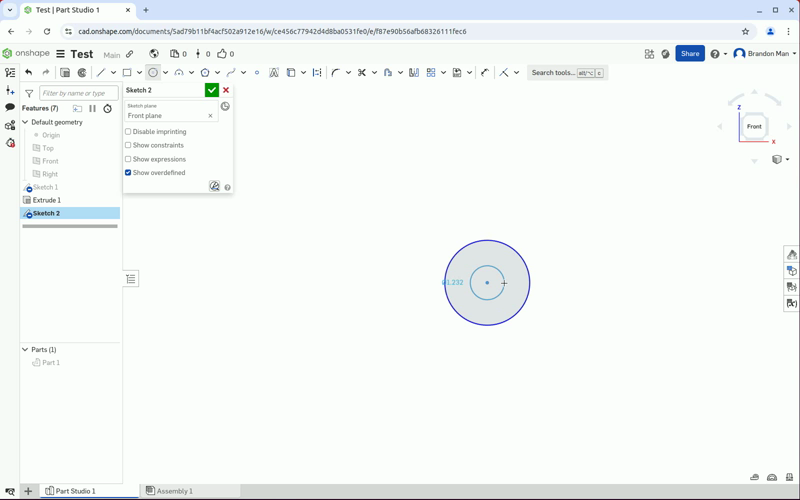
scroll(6)
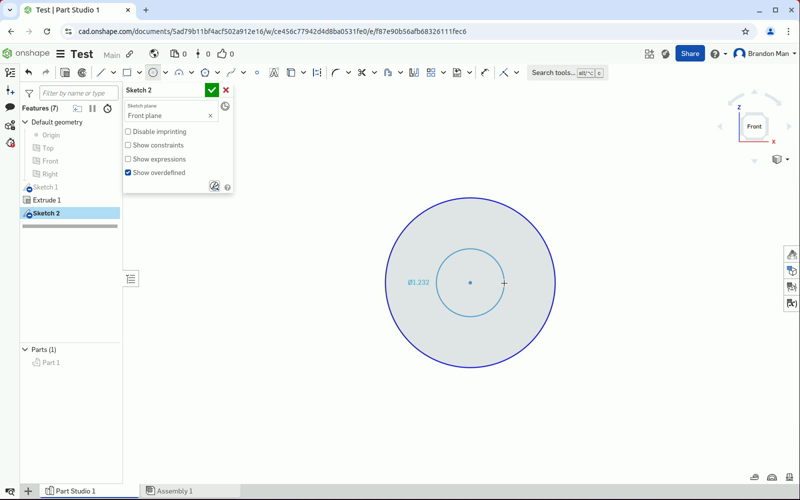
click(504, 282)
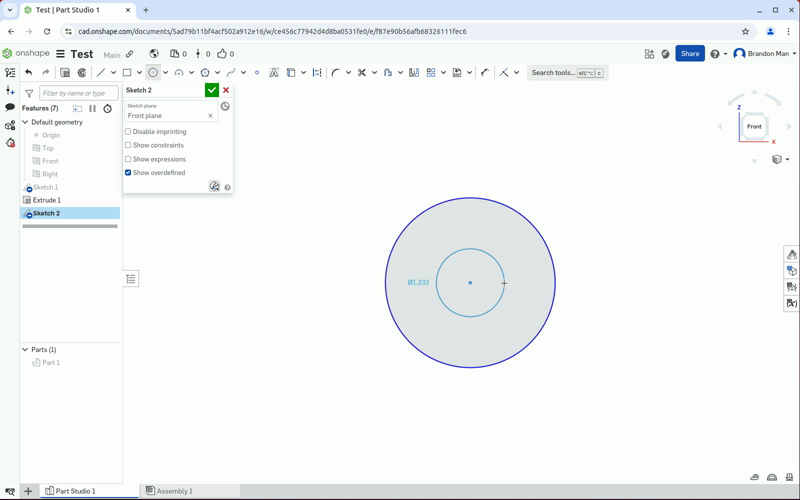
scroll(-6)
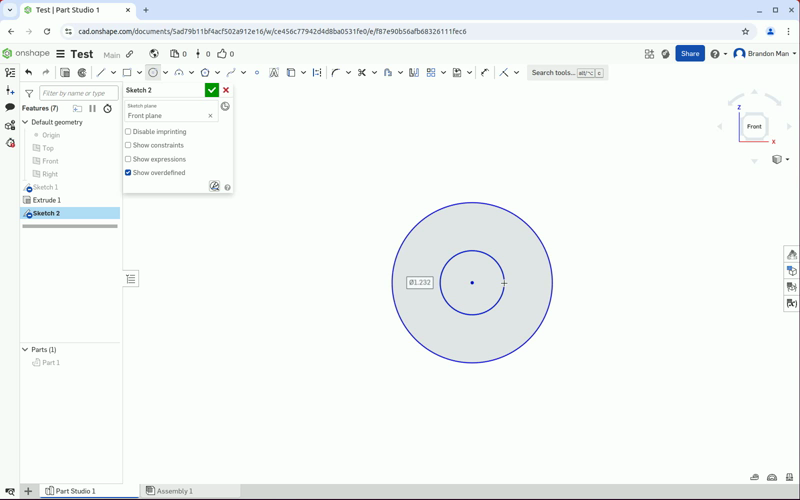
scroll(-6)
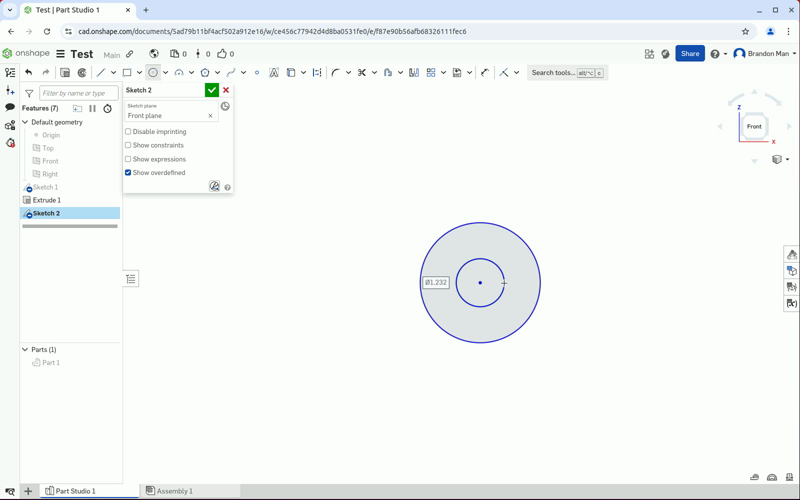
scroll(-6)
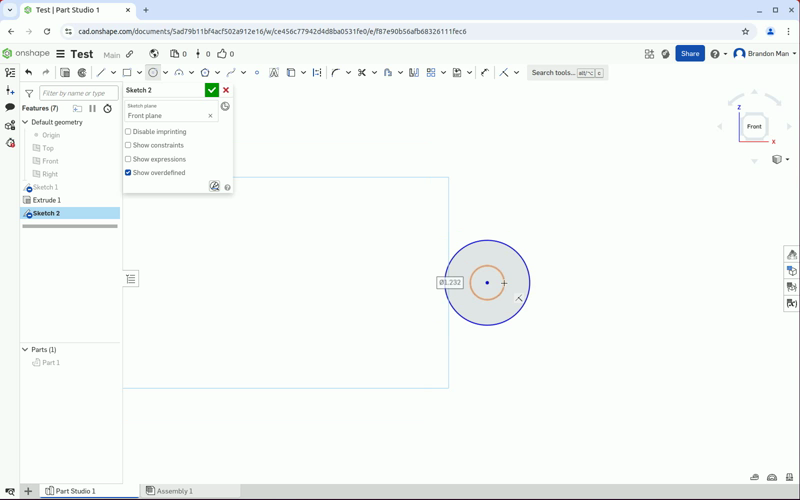
scroll(-6)
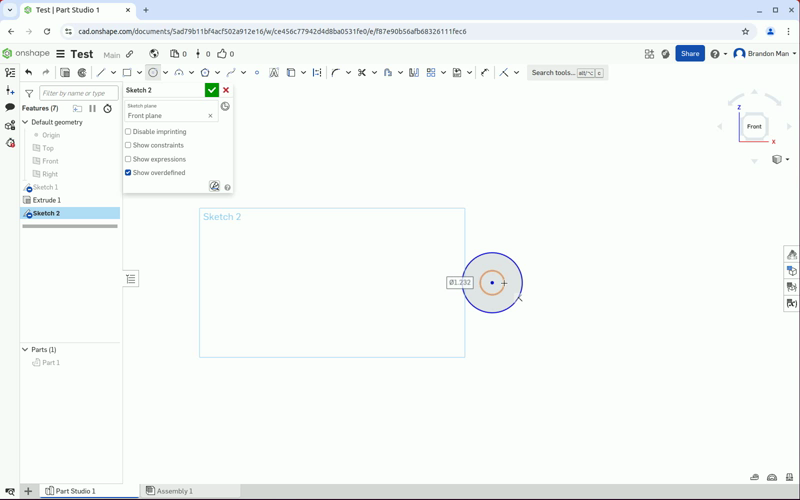
scroll(-6)
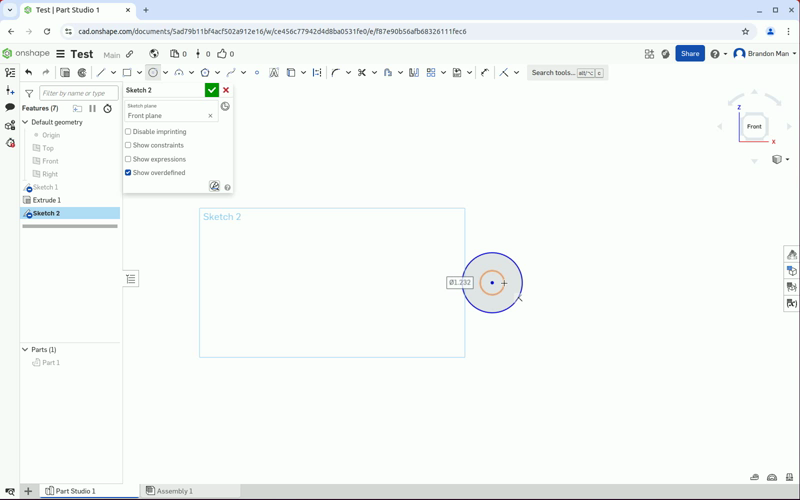
scroll(-6)
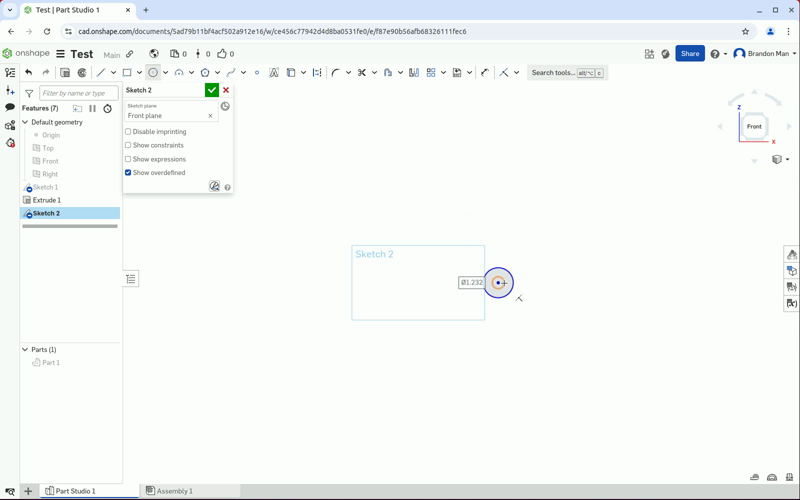
scroll(-6)
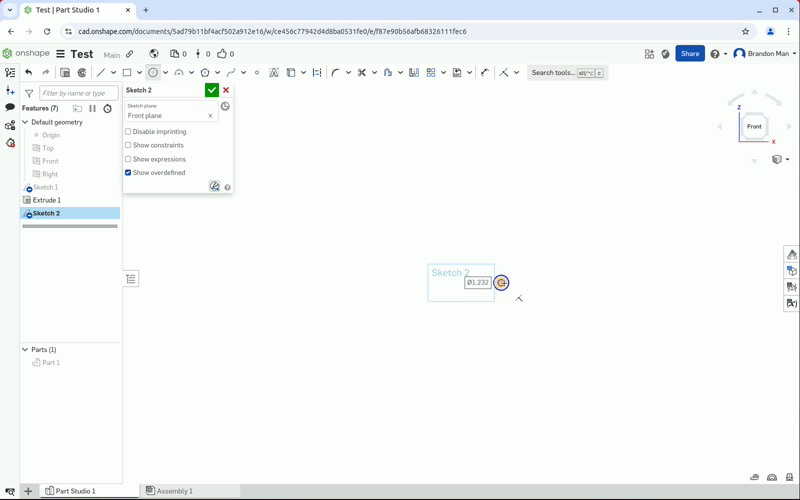
key(esc)
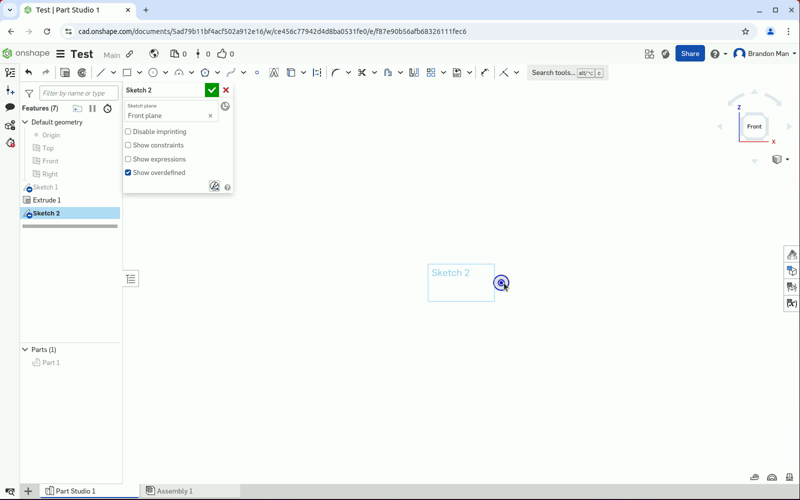
mouse_move(499, 285)
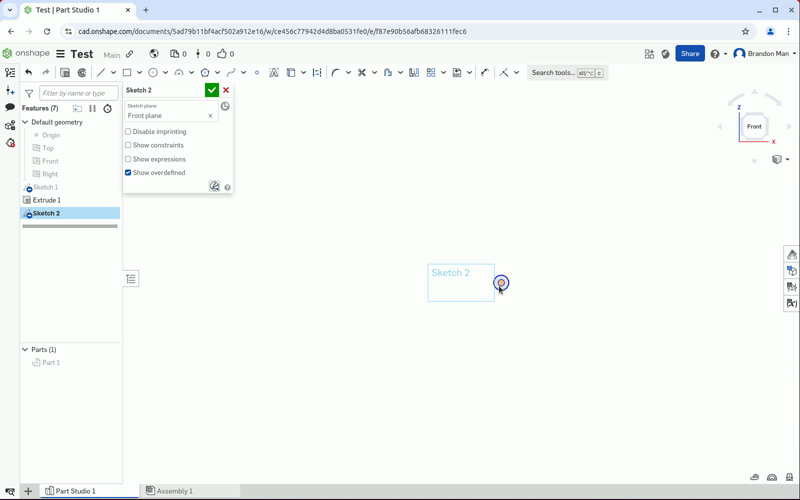
scroll(6)
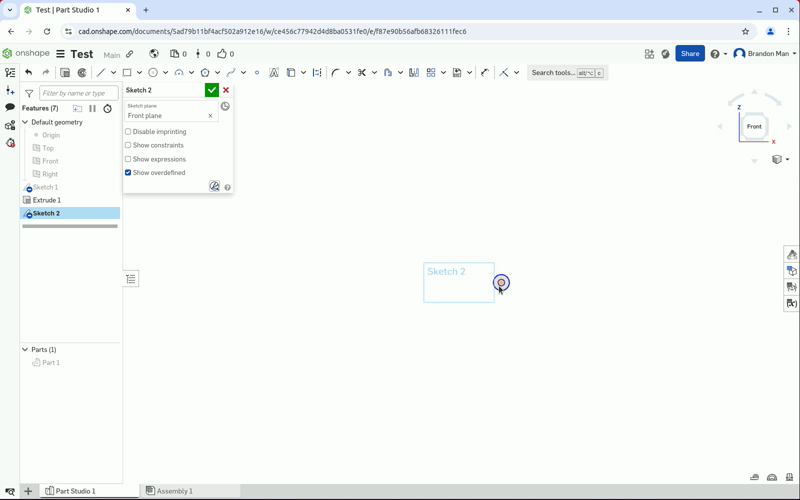
scroll(6)
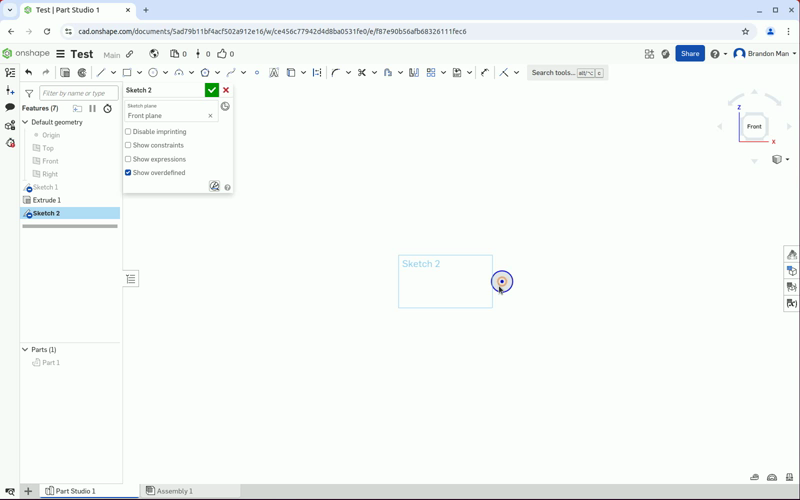
scroll(6)
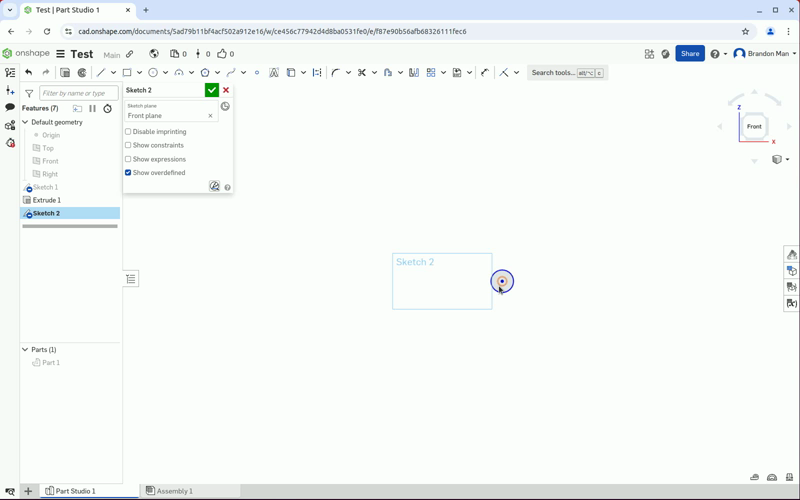
scroll(6)
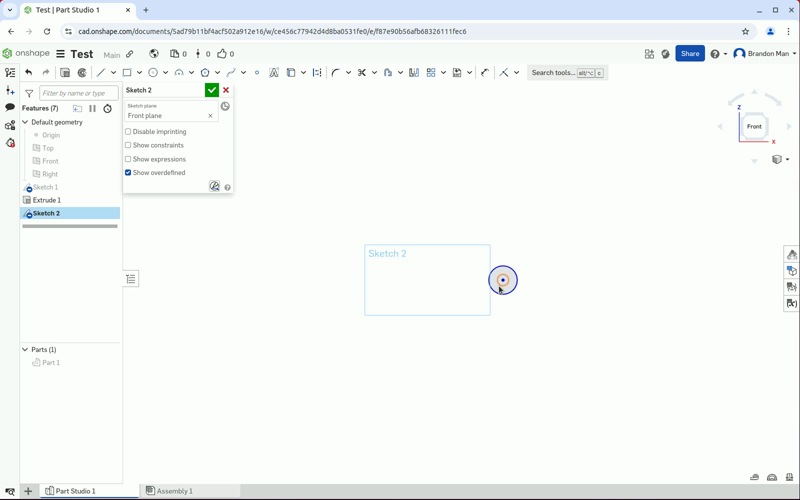
scroll(6)
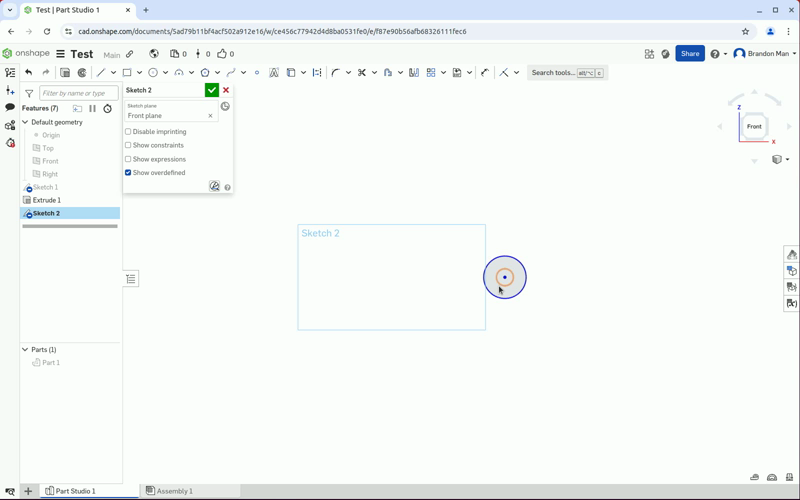
scroll(6)
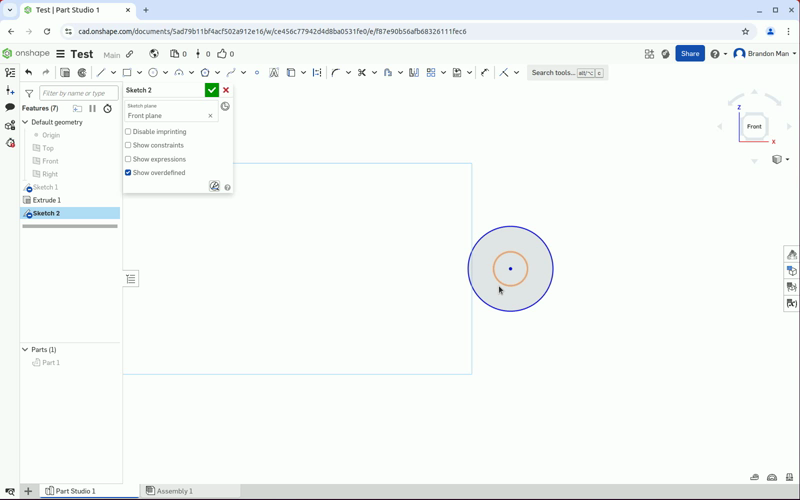
scroll(6)
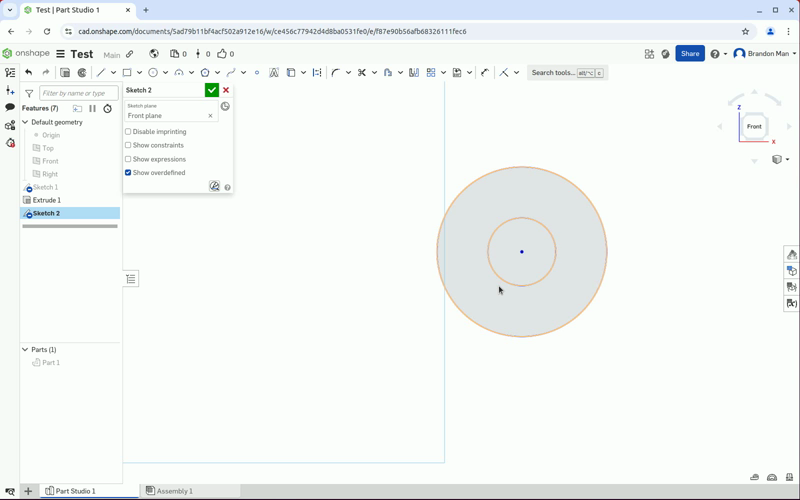
click(499, 285)
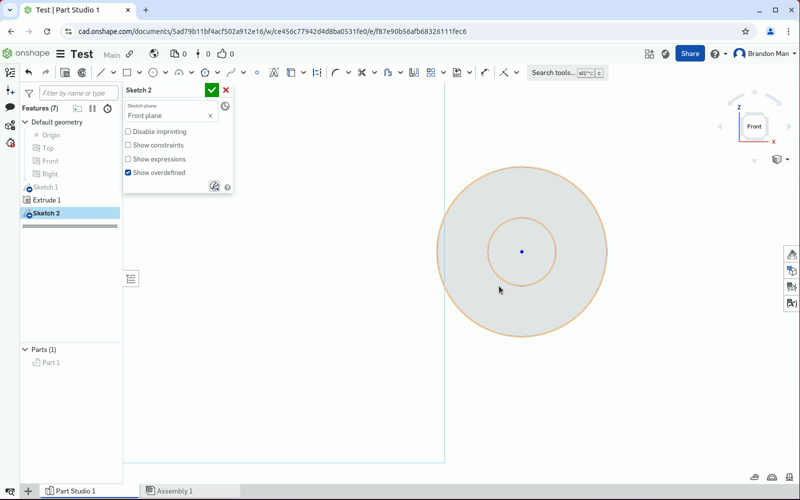
scroll(-6)
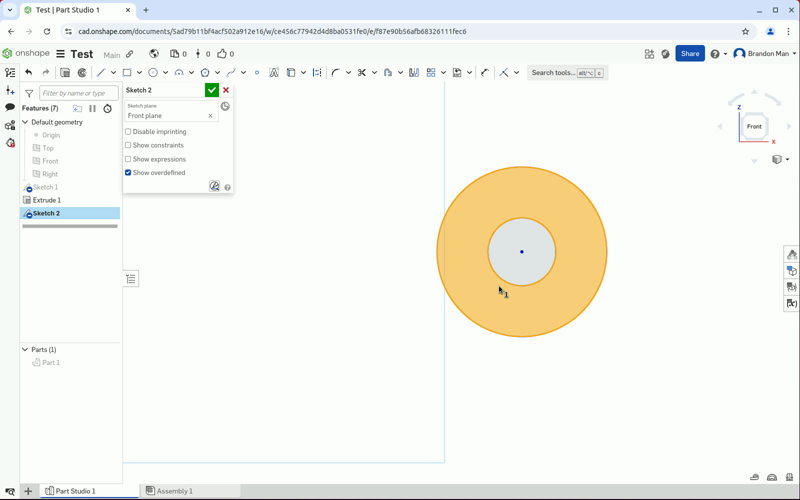
scroll(-6)
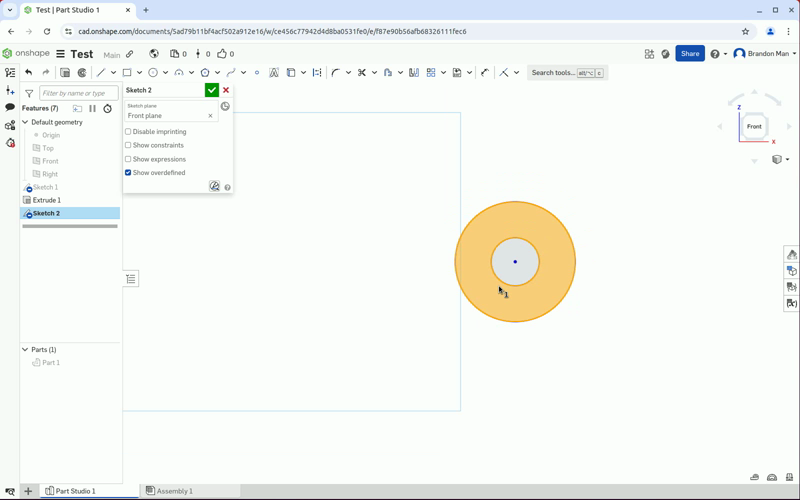
scroll(-6)
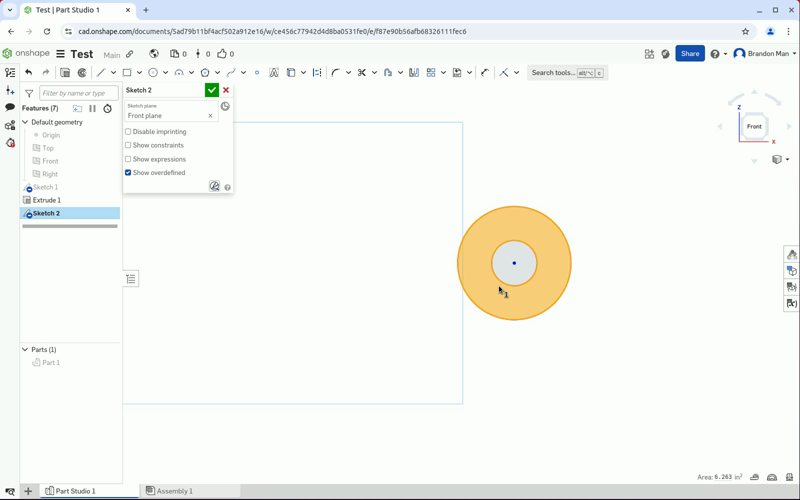
scroll(-6)
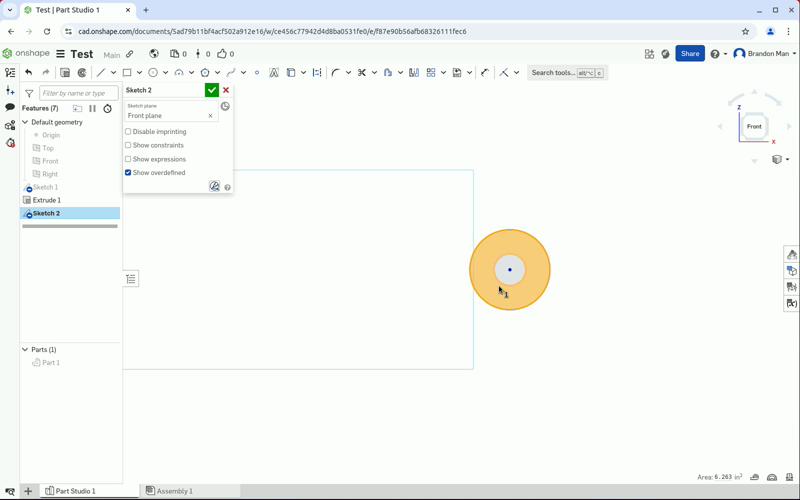
scroll(-6)
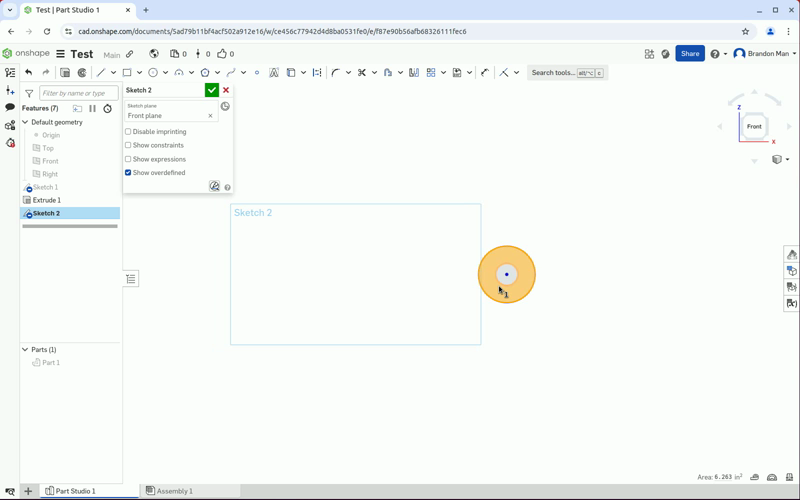
scroll(-6)
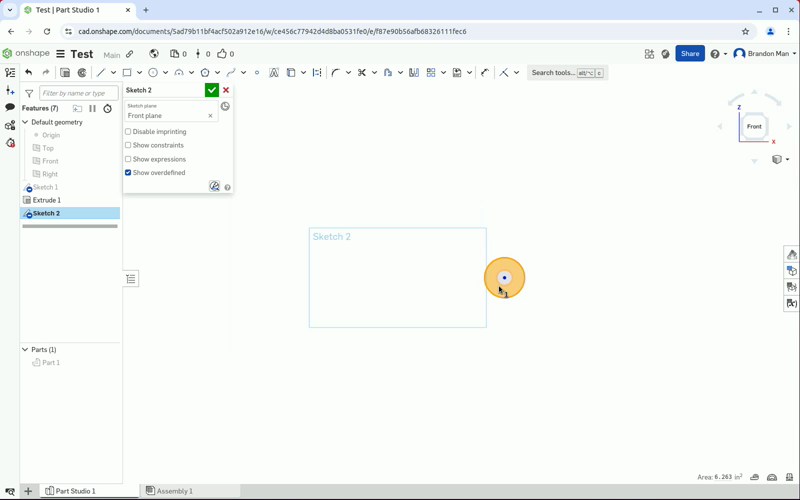
scroll(-6)
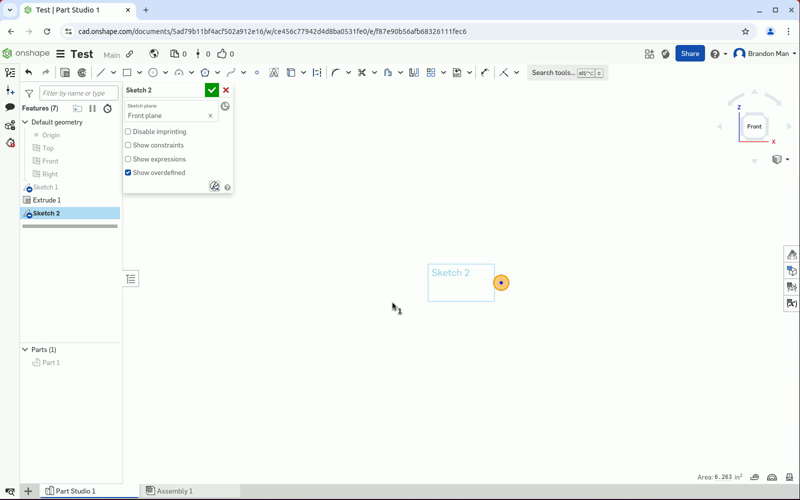
mouse_move(73, 352)
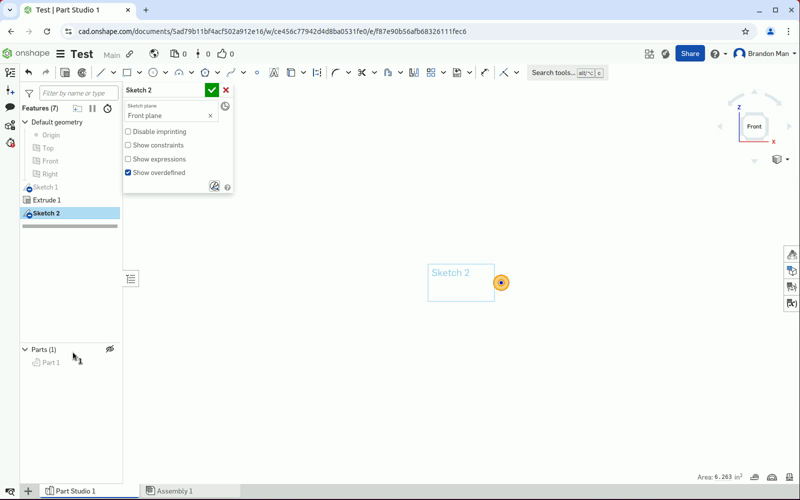
key(shift+y)
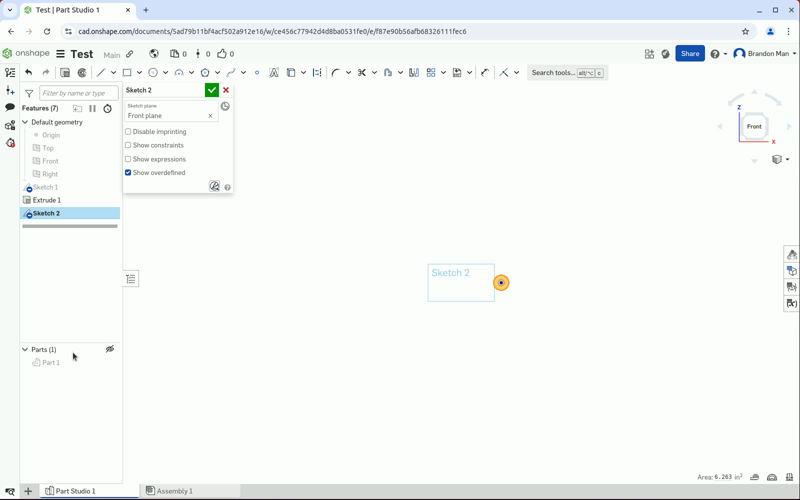
key(shift+e)
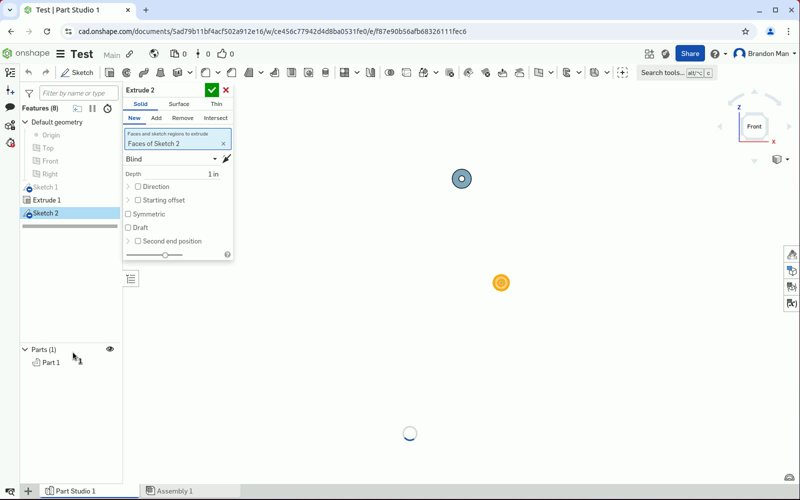
mouse_move(143, 106)
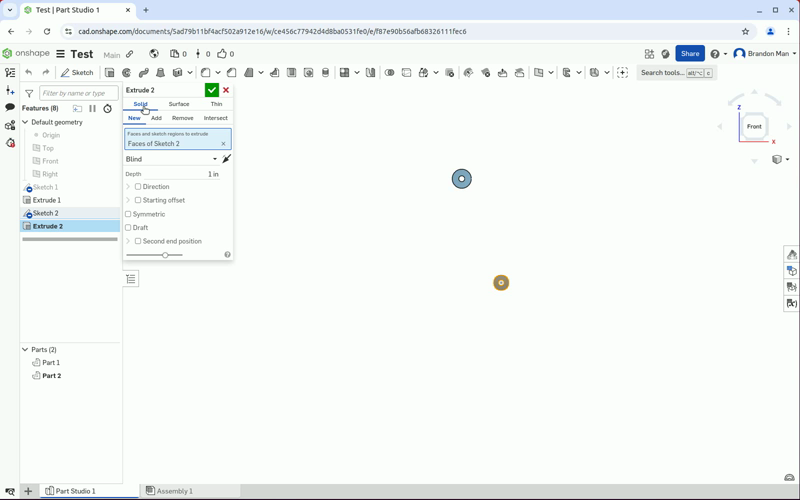
click(143, 106)
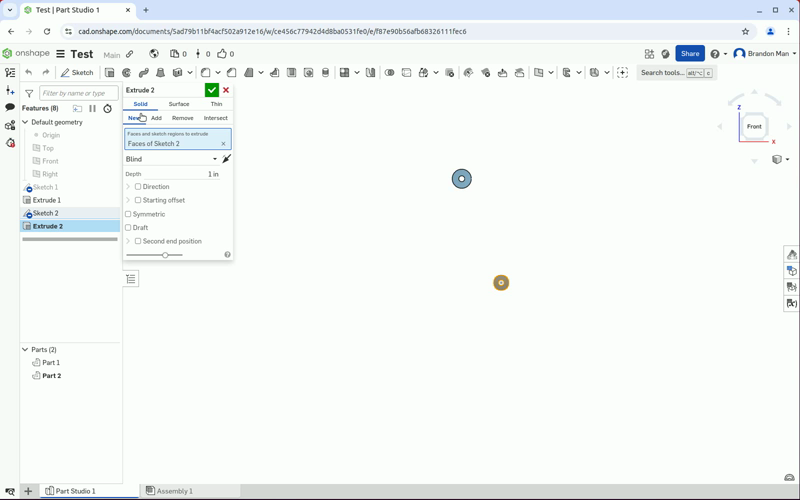
mouse_move(137, 120)
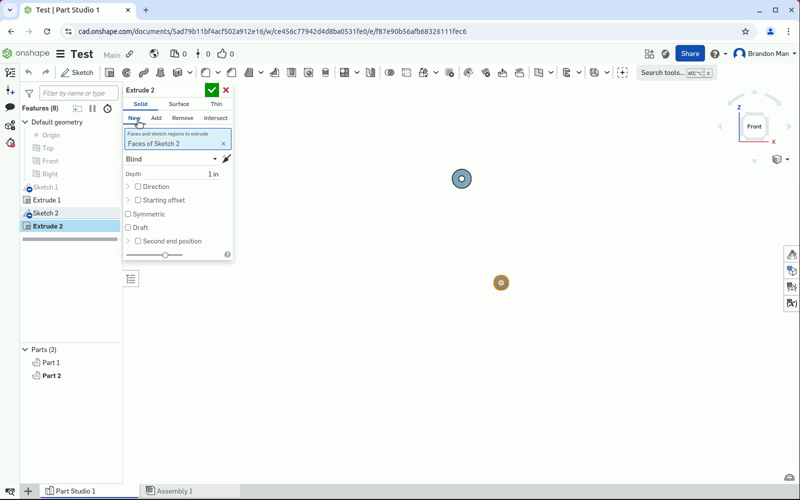
click(137, 120)
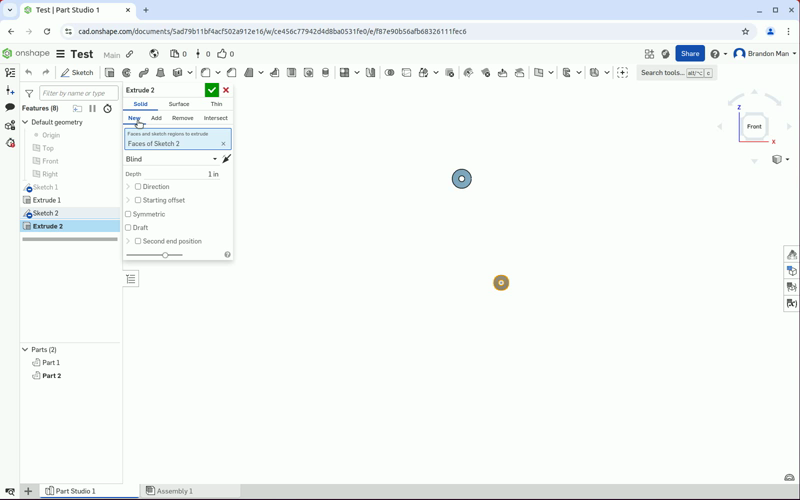
key(tab, 4)
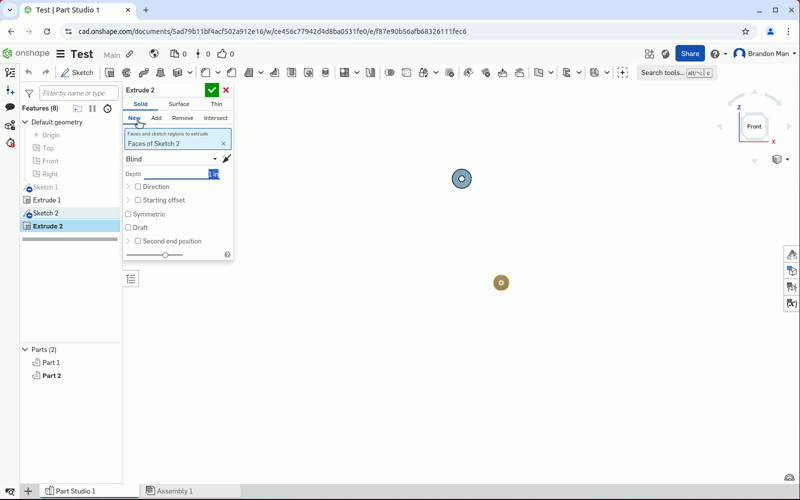
text(0.481)
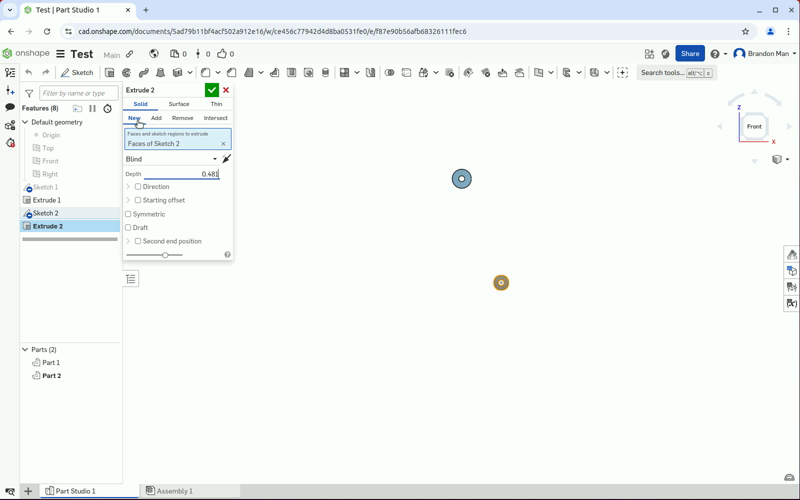
key(enter)
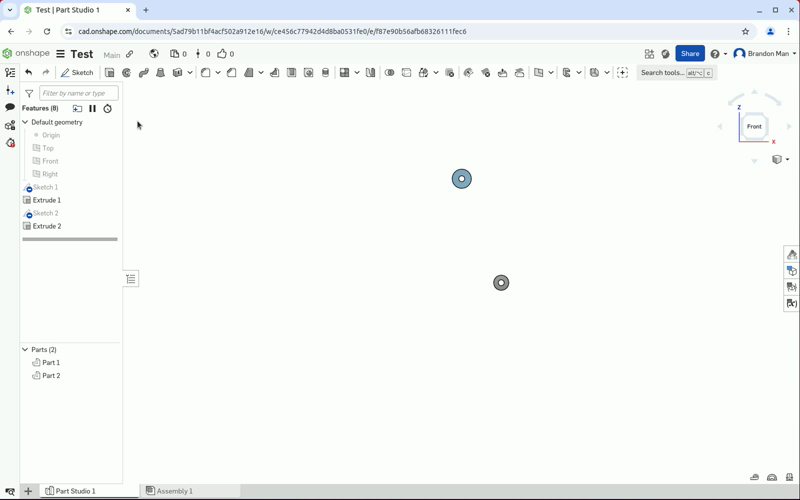
key(shift+h)
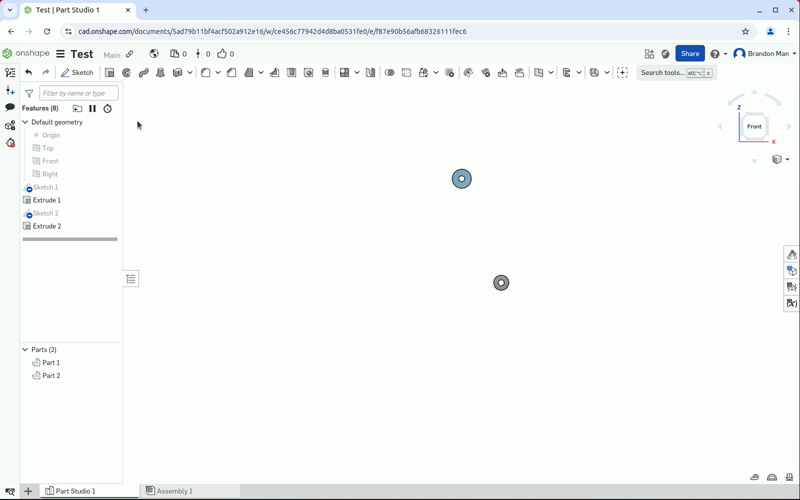
key(shift+h)
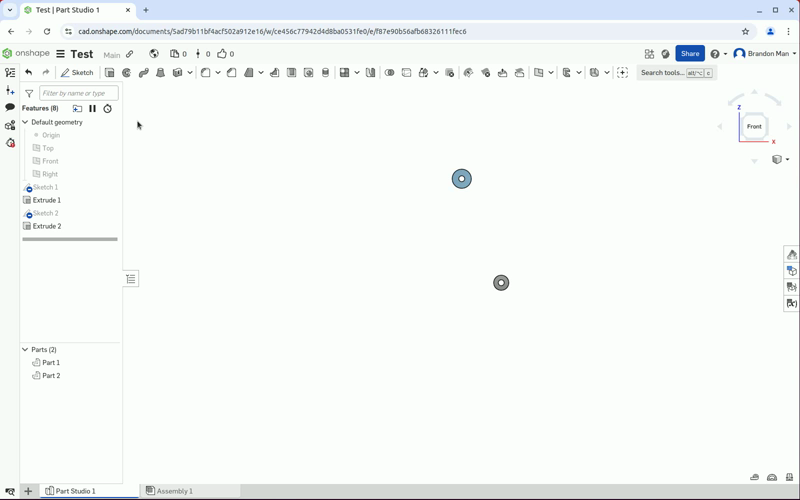
mouse_move(73, 189)
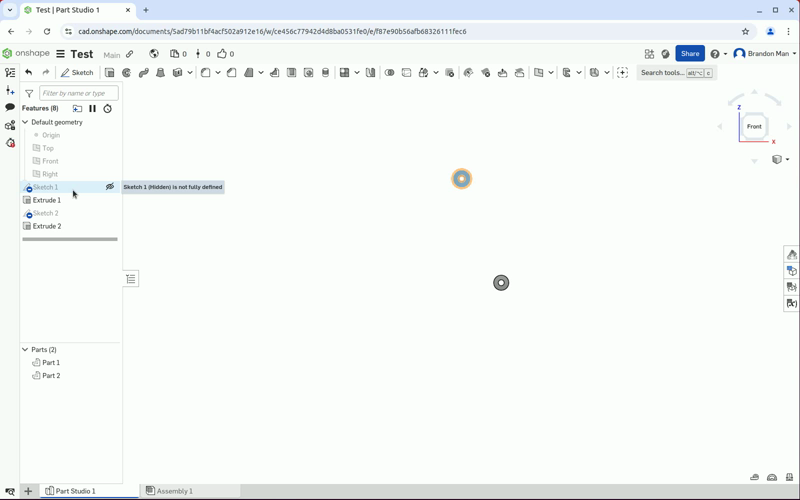
click(73, 189)
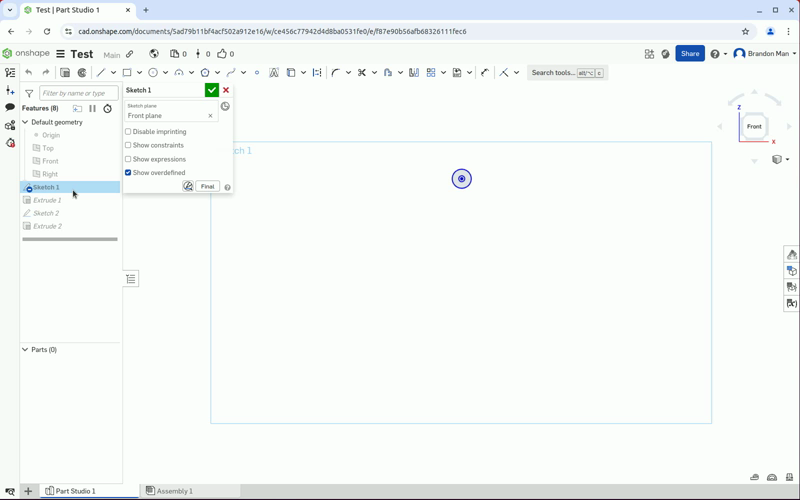
mouse_move(229, 92)
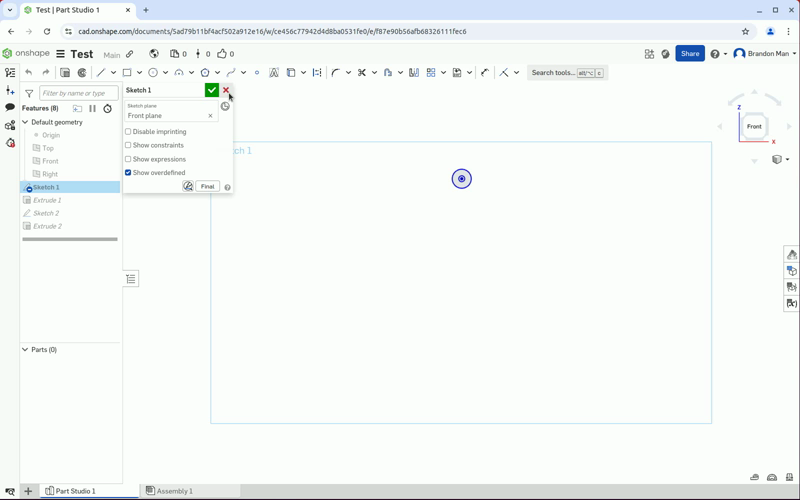
click(229, 92)
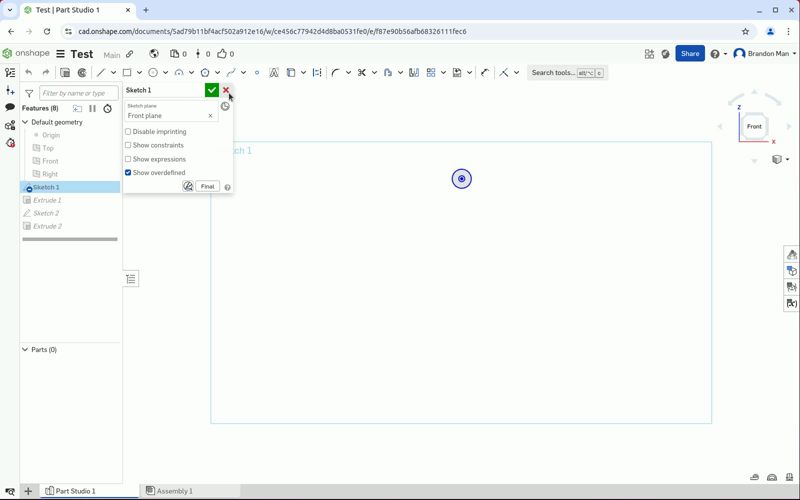
key(shift+s)
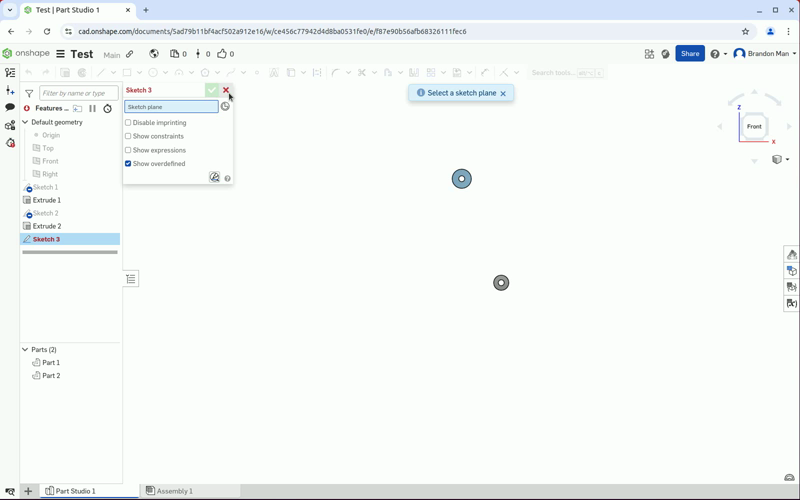
mouse_move(73, 163)
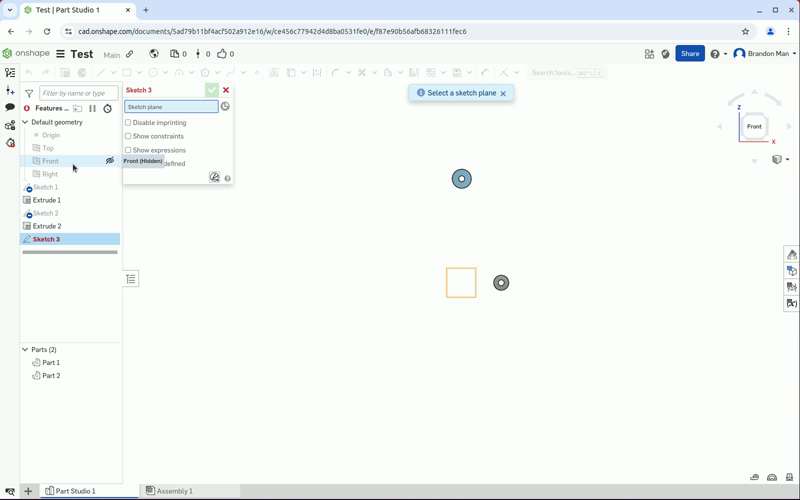
click(73, 163)
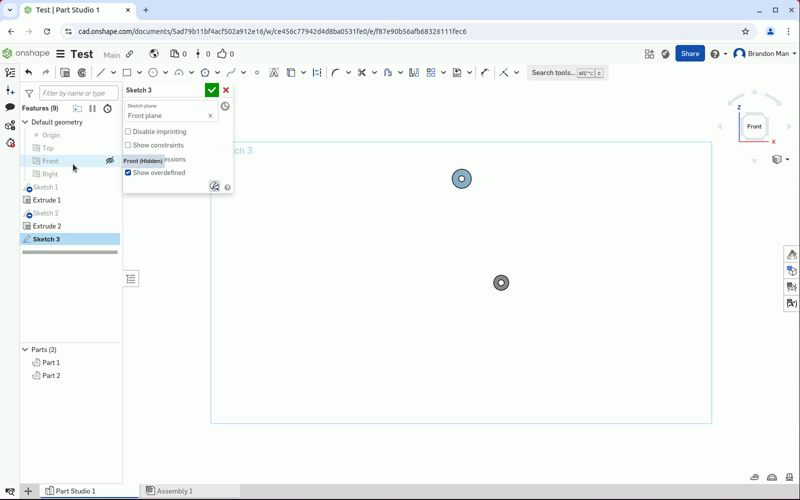
mouse_move(73, 352)
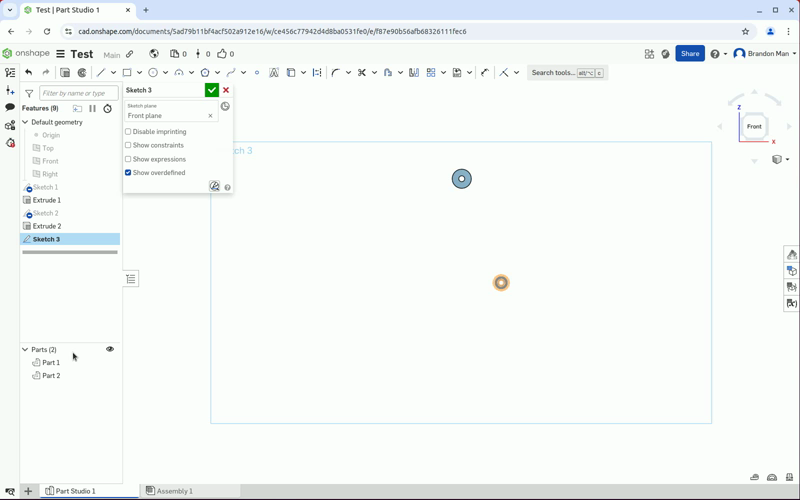
key(y)
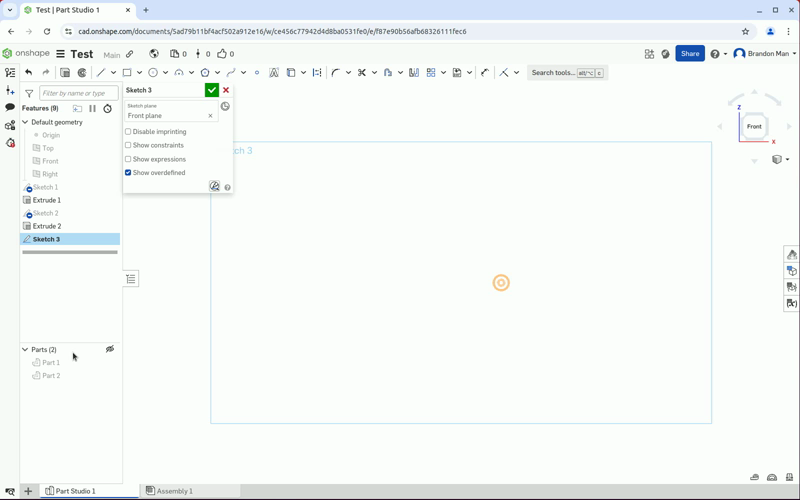
key(c)
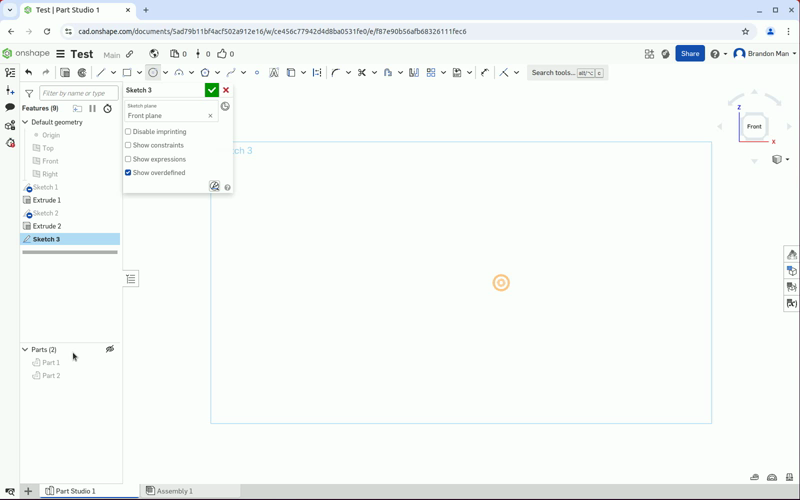
key_down(shift)
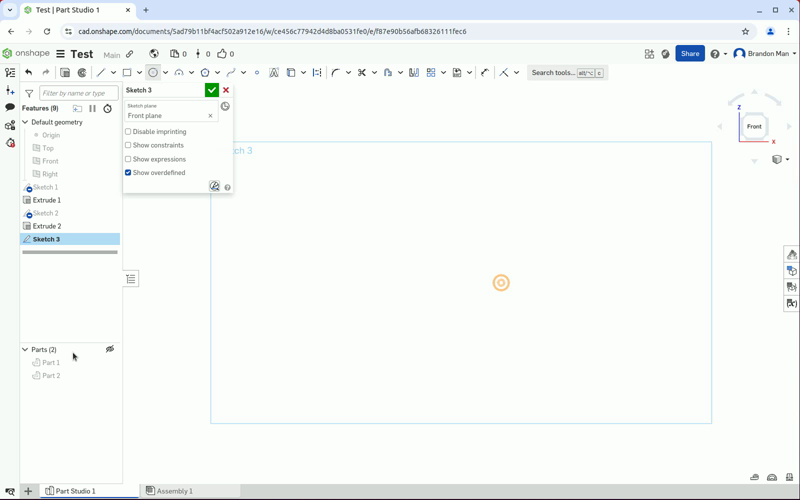
mouse_move(461, 282)
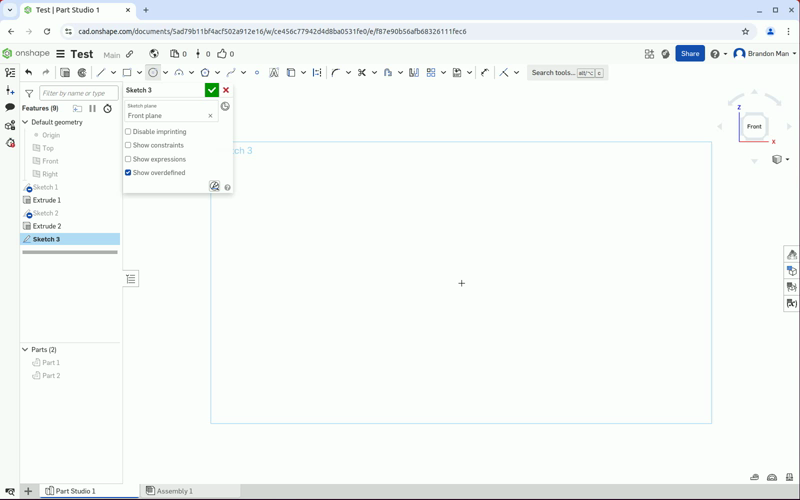
click(461, 282)
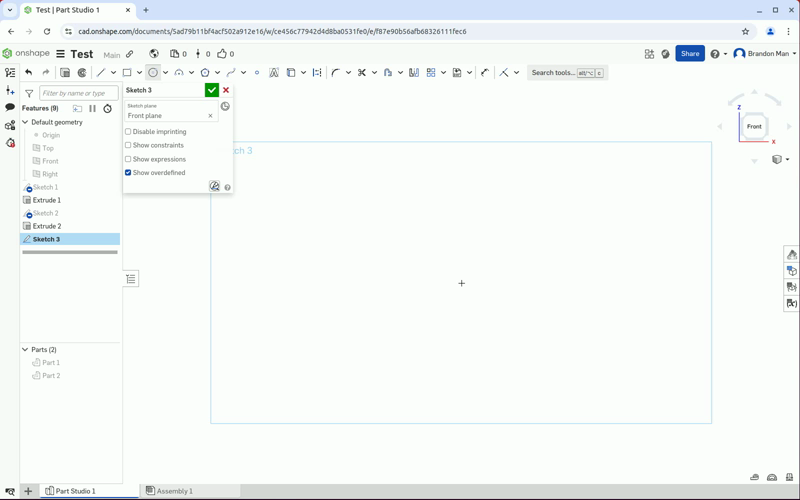
key_up(shift)
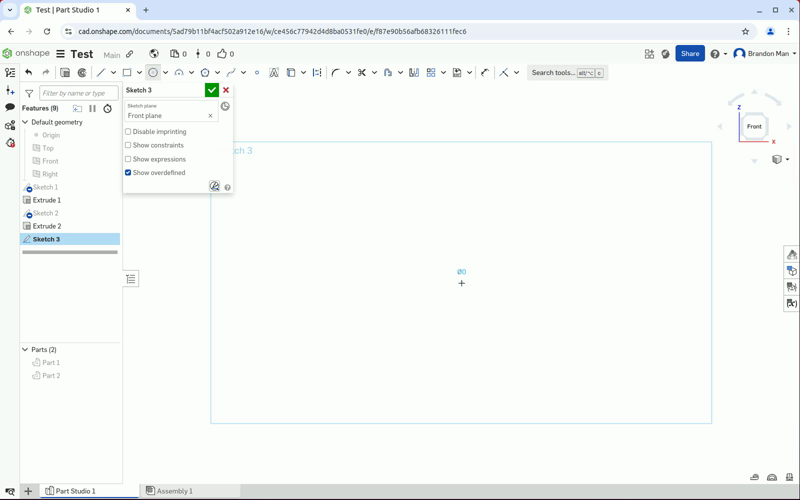
mouse_move(471, 282)
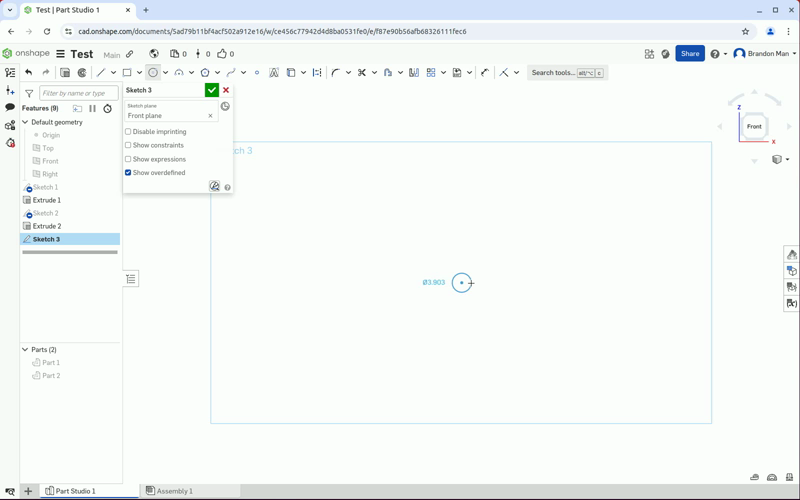
click(471, 282)
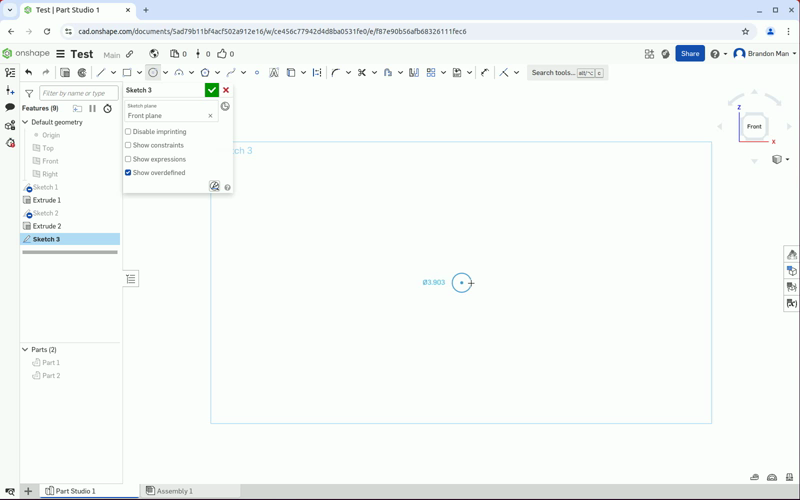
key(esc)
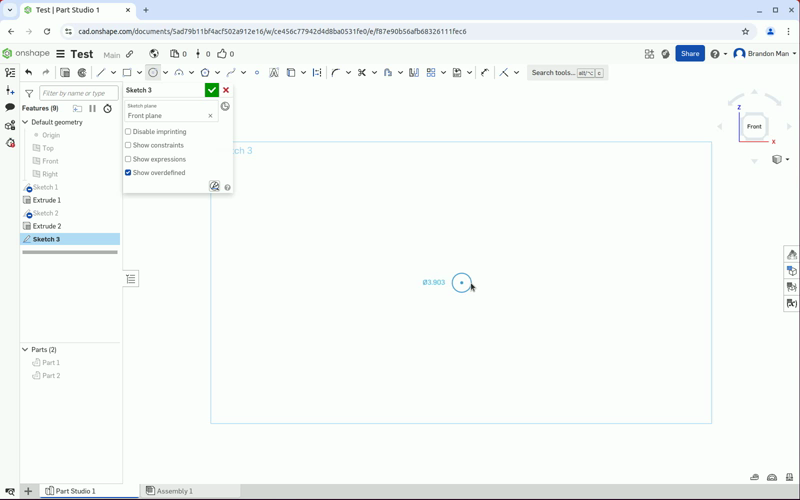
key(c)
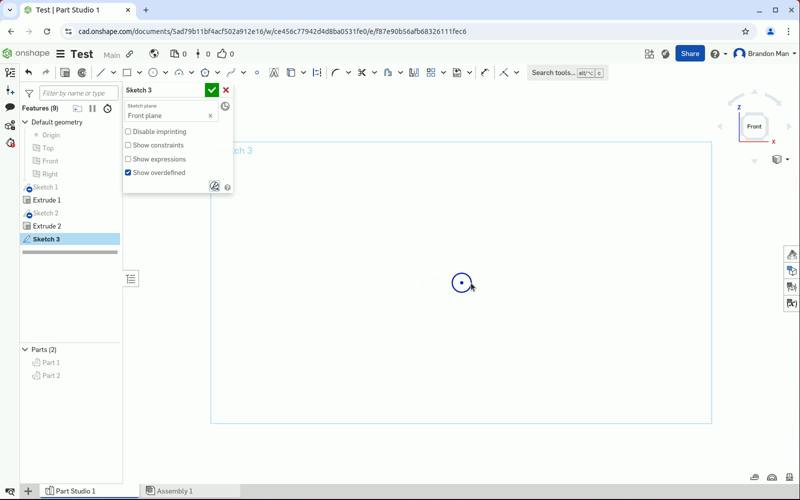
key_down(shift)
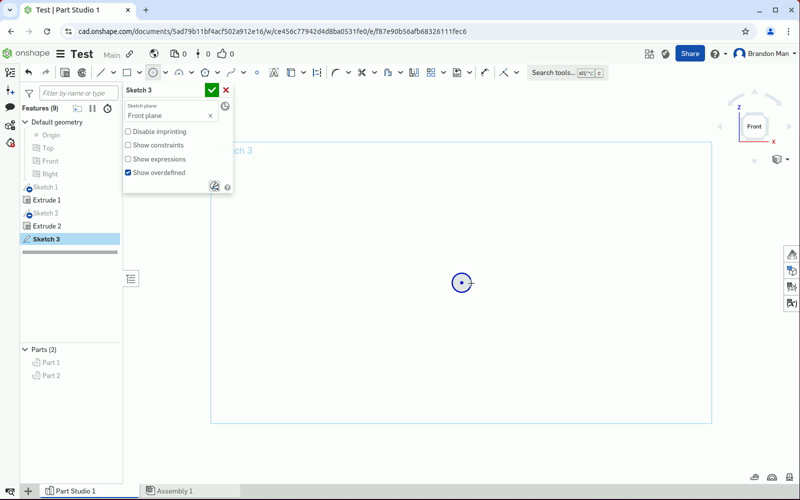
mouse_move(461, 282)
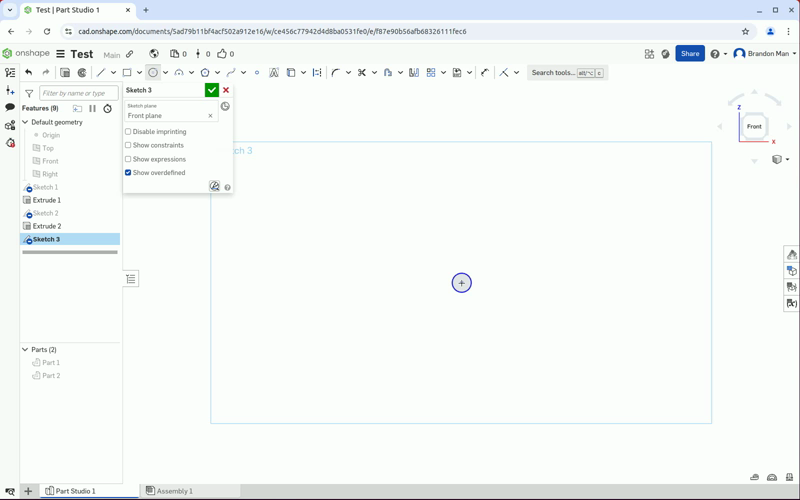
click(461, 282)
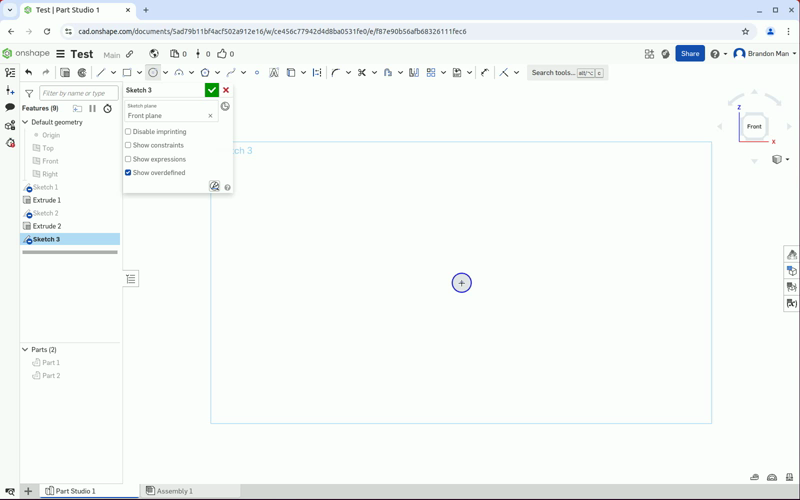
key_up(shift)
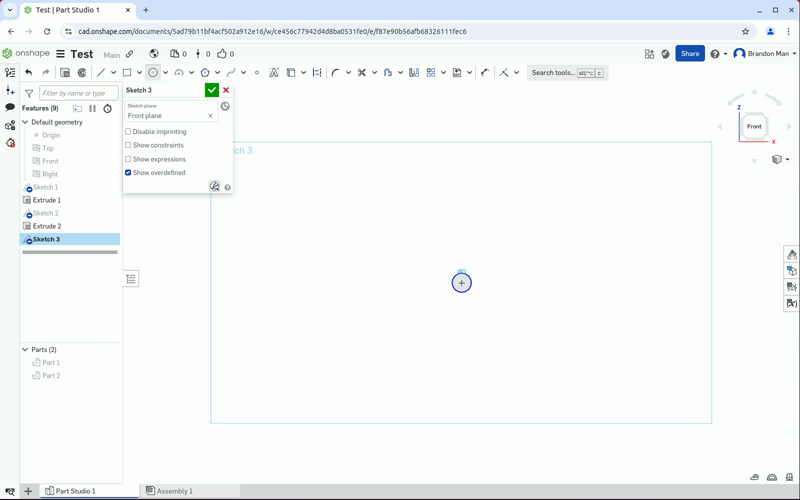
mouse_move(464, 282)
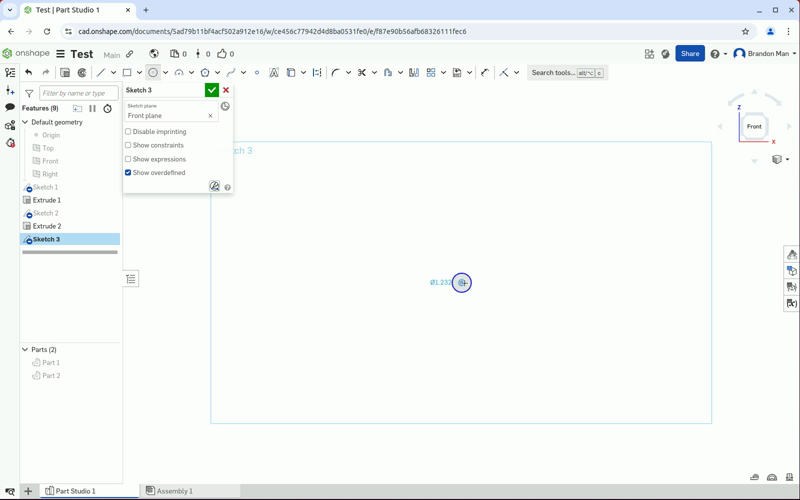
scroll(6)
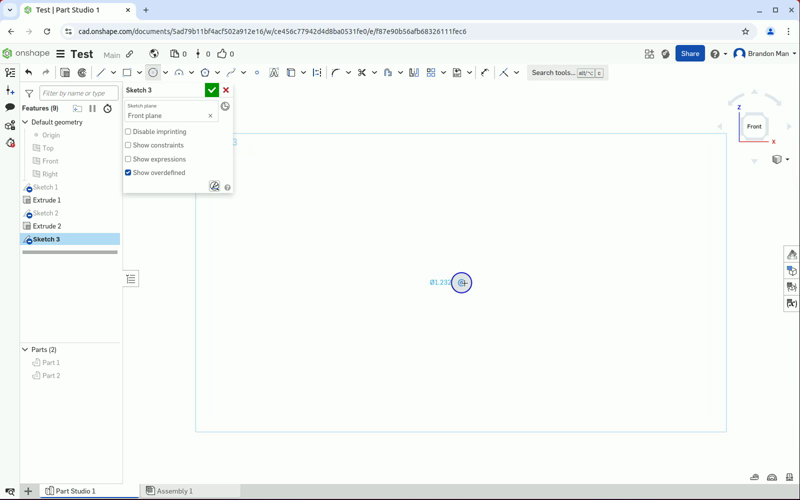
scroll(6)
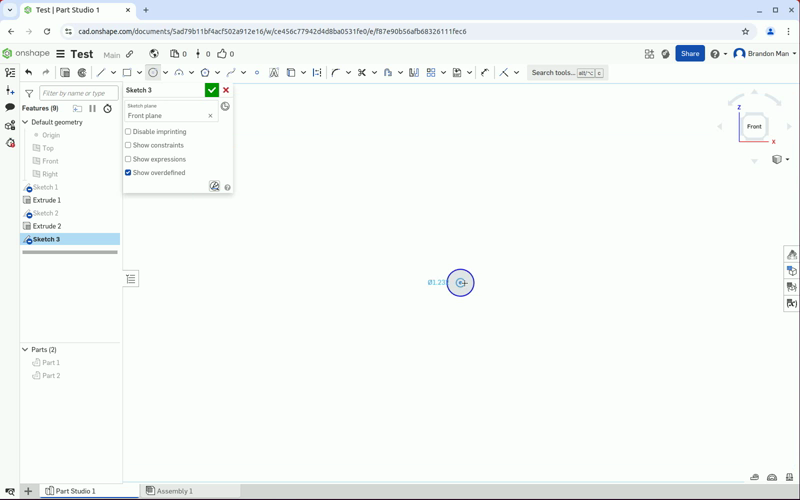
scroll(6)
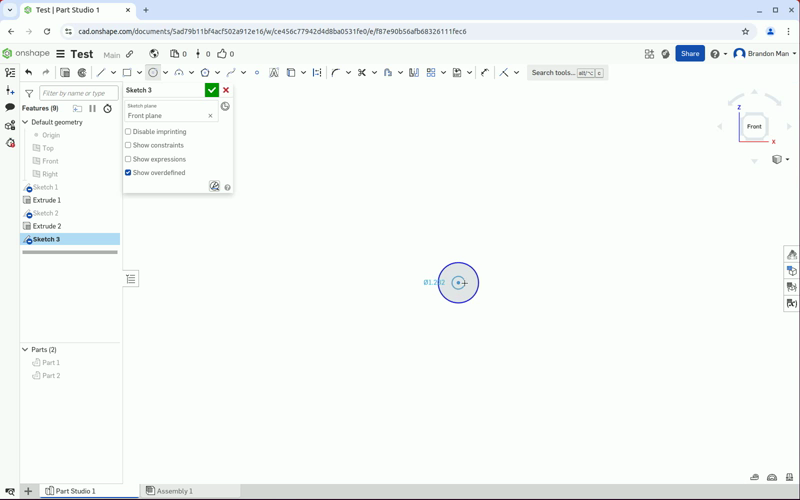
scroll(6)
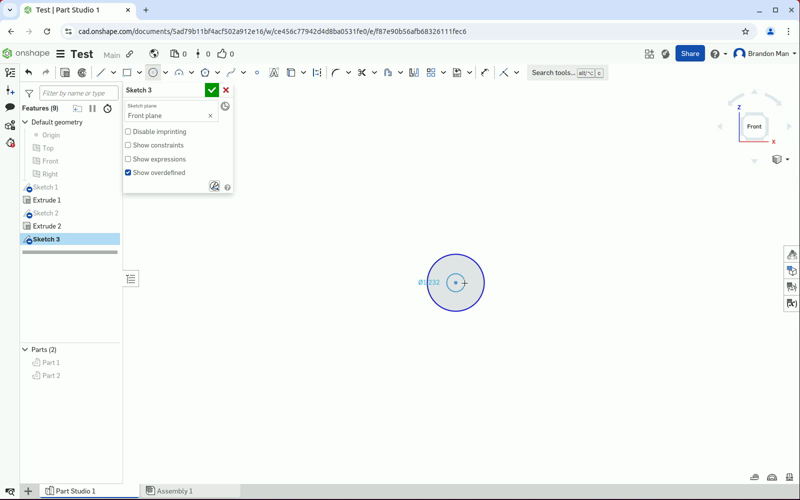
scroll(6)
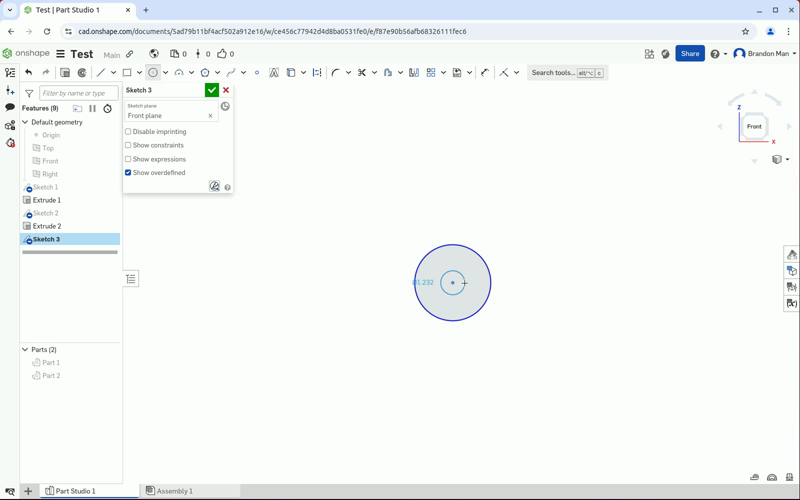
scroll(6)
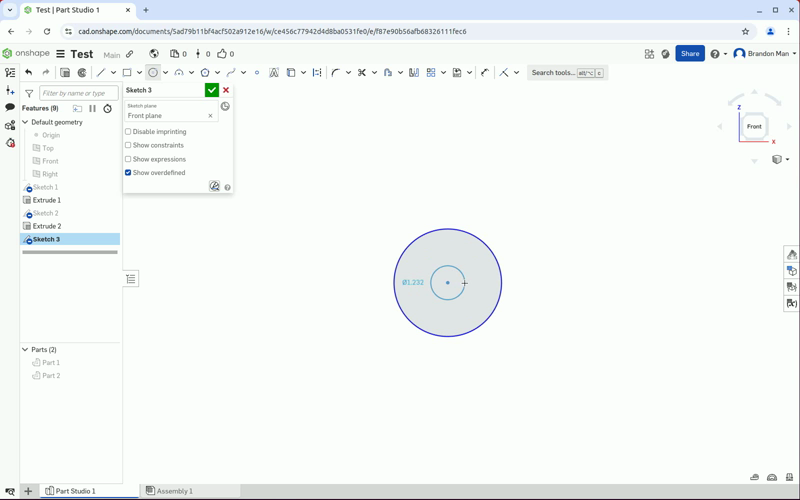
scroll(6)
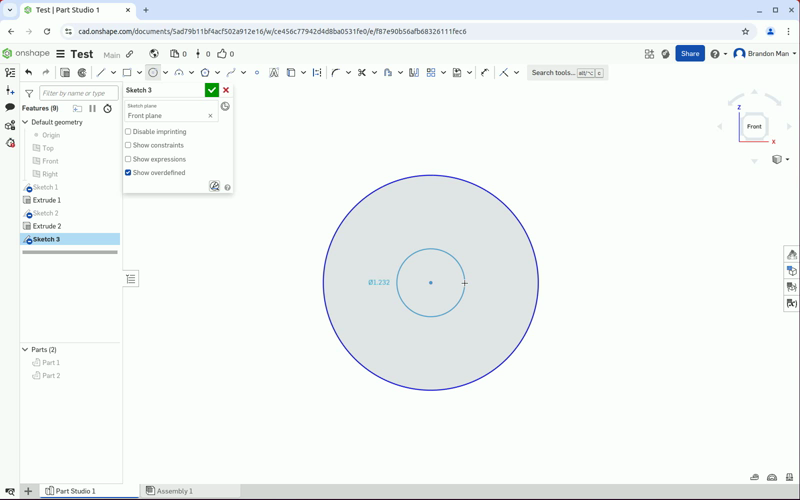
click(464, 282)
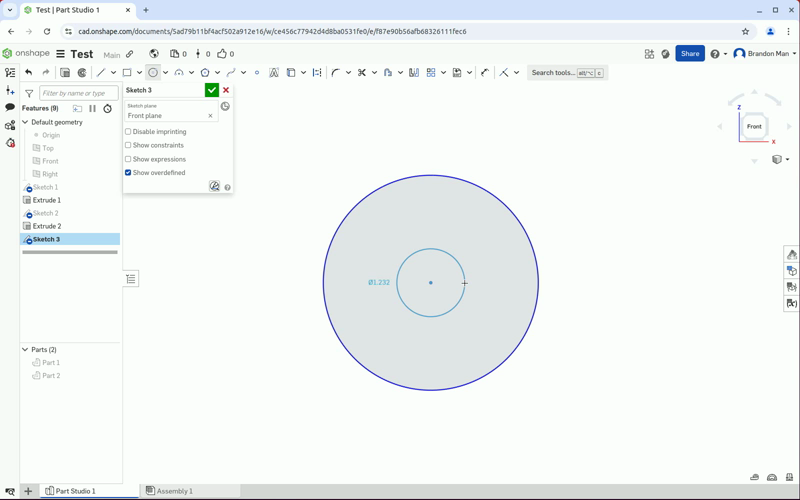
scroll(-6)
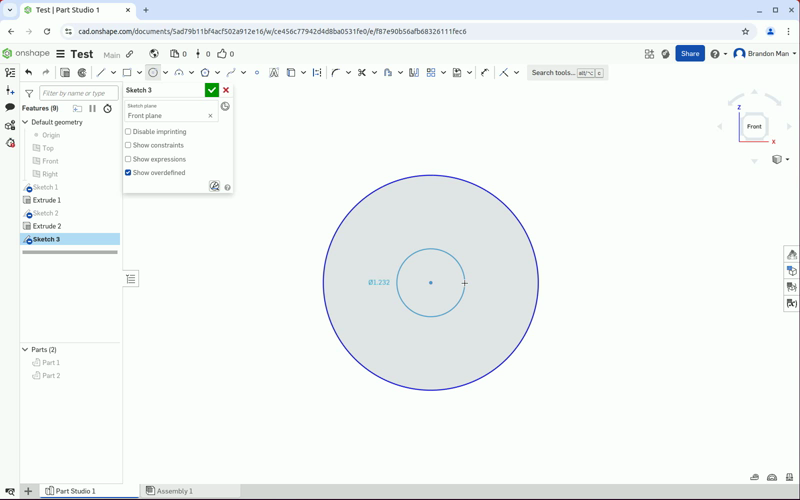
scroll(-6)
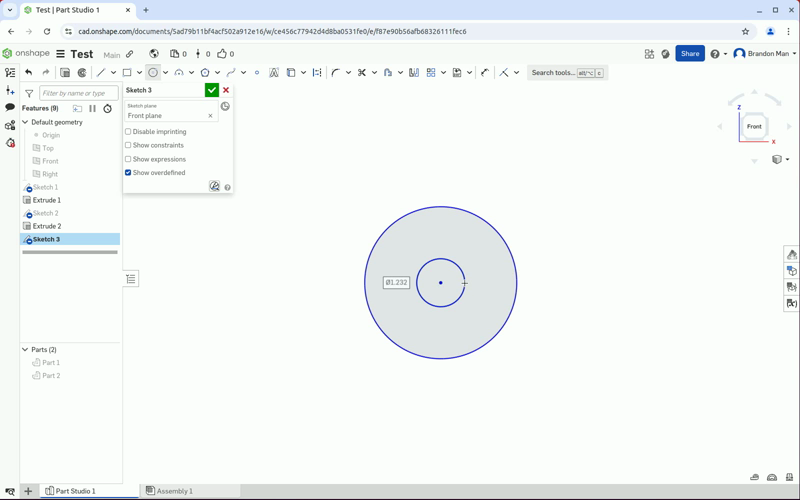
scroll(-6)
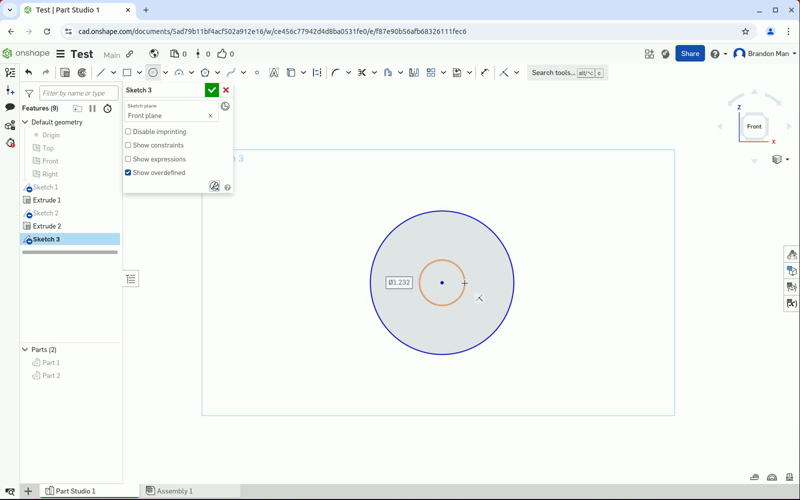
scroll(-6)
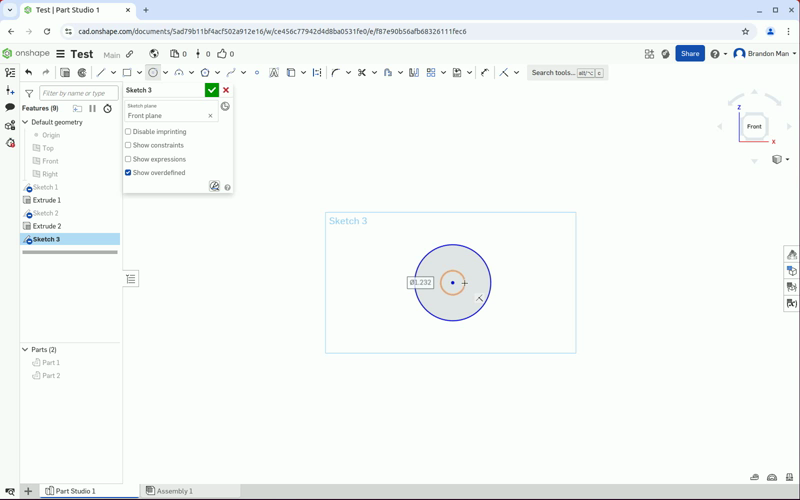
scroll(-6)
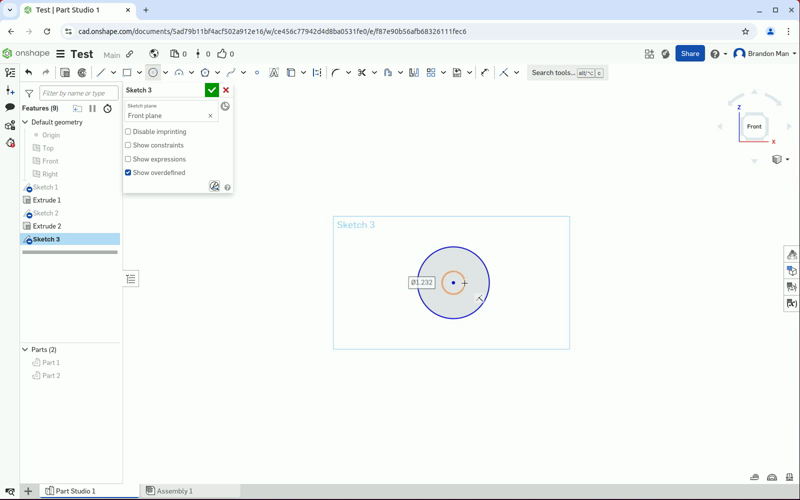
scroll(-6)
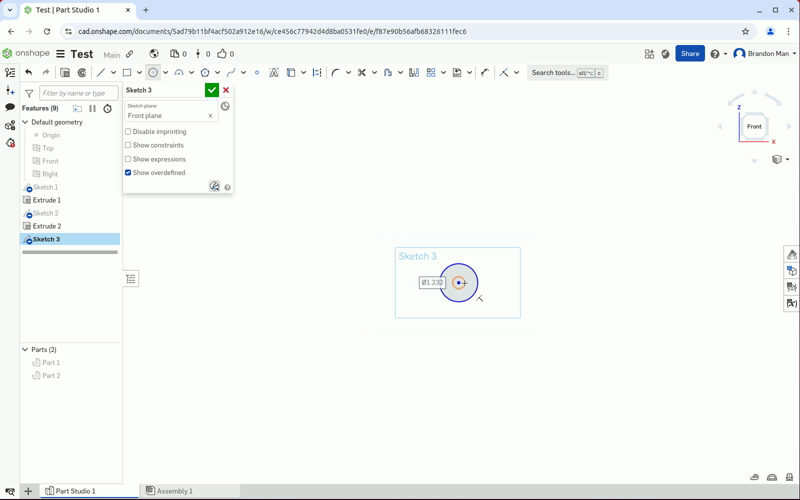
scroll(-6)
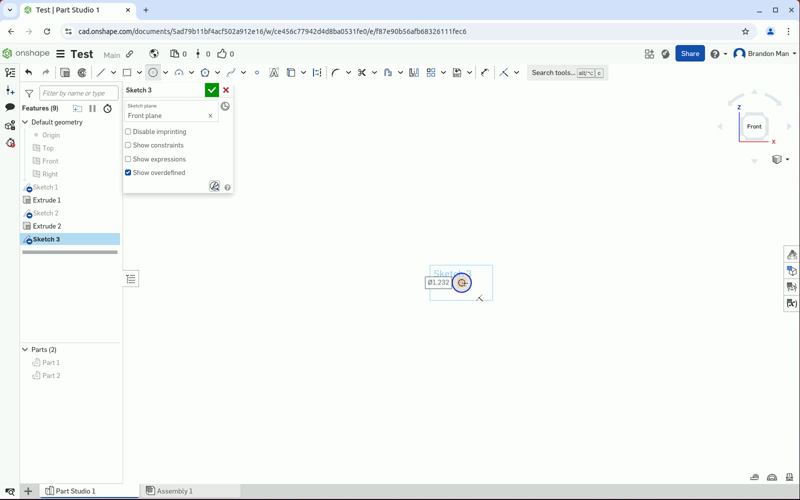
key(esc)
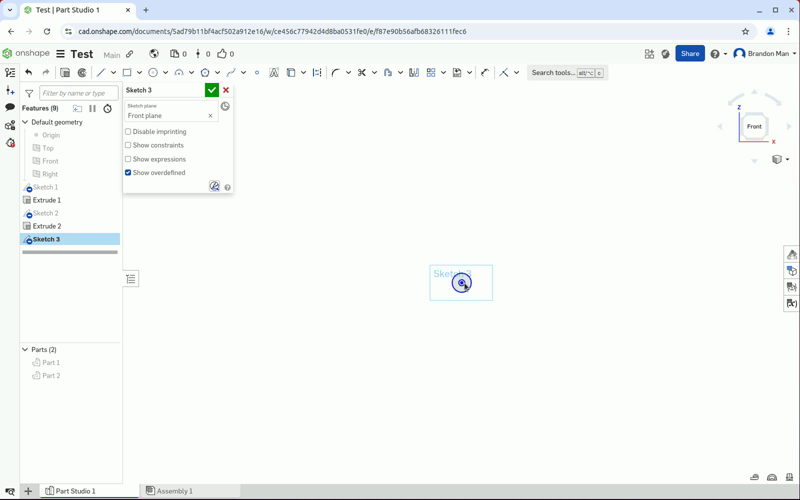
mouse_move(460, 286)
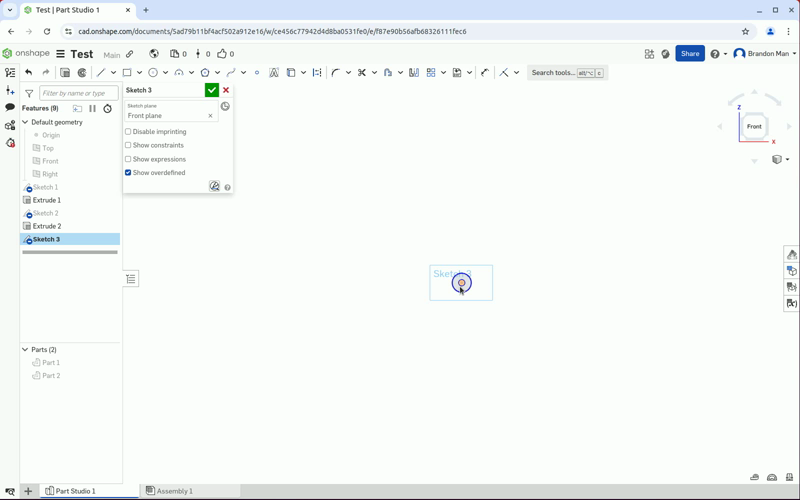
scroll(6)
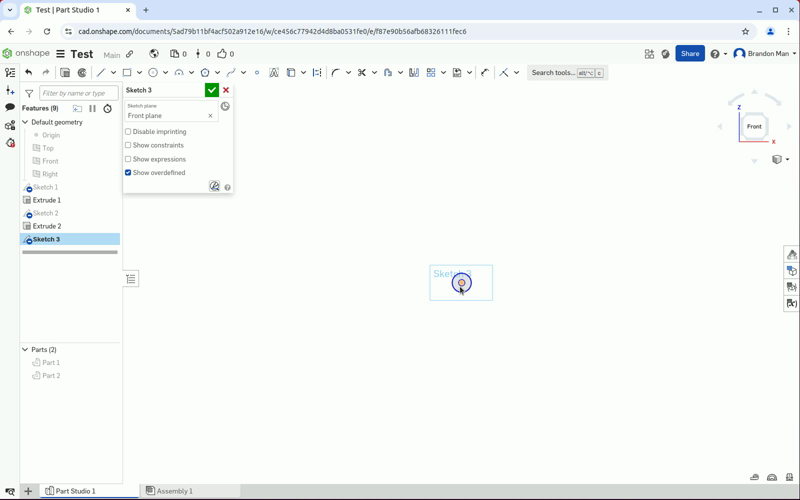
scroll(6)
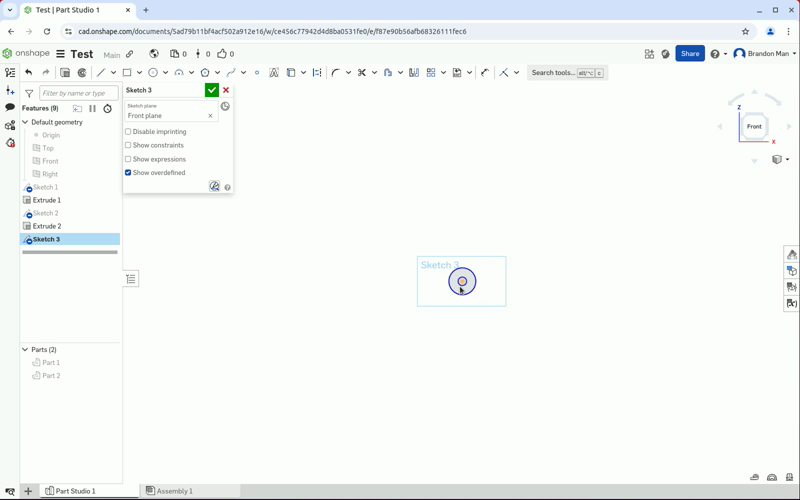
scroll(6)
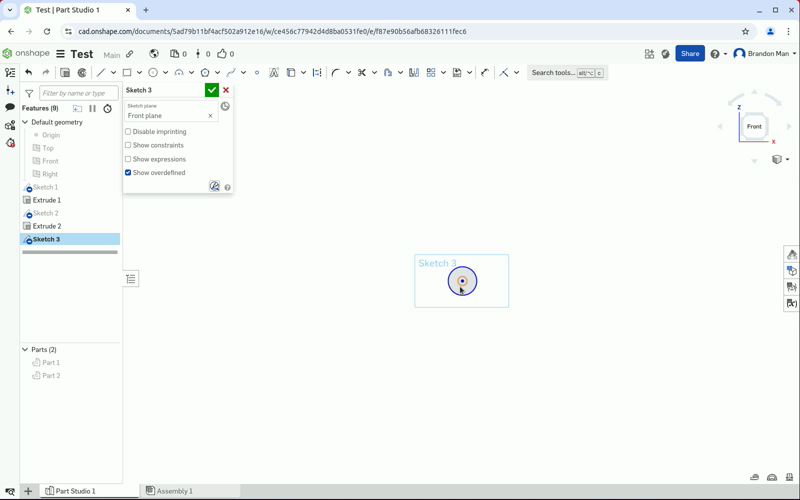
scroll(6)
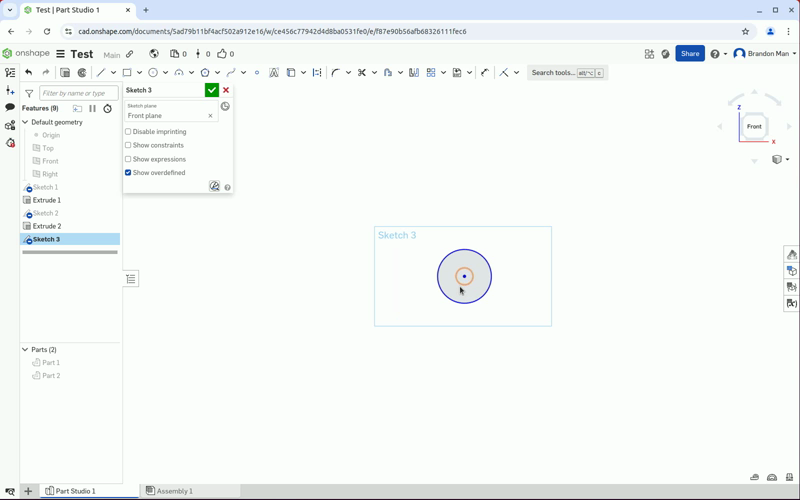
scroll(6)
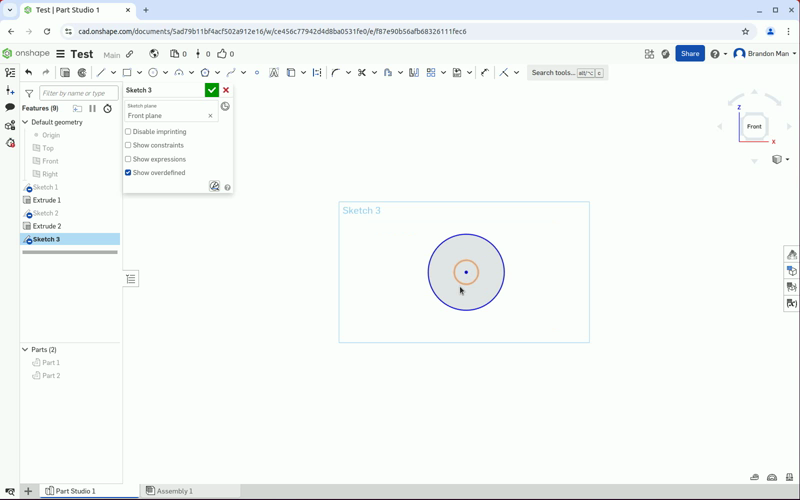
scroll(6)
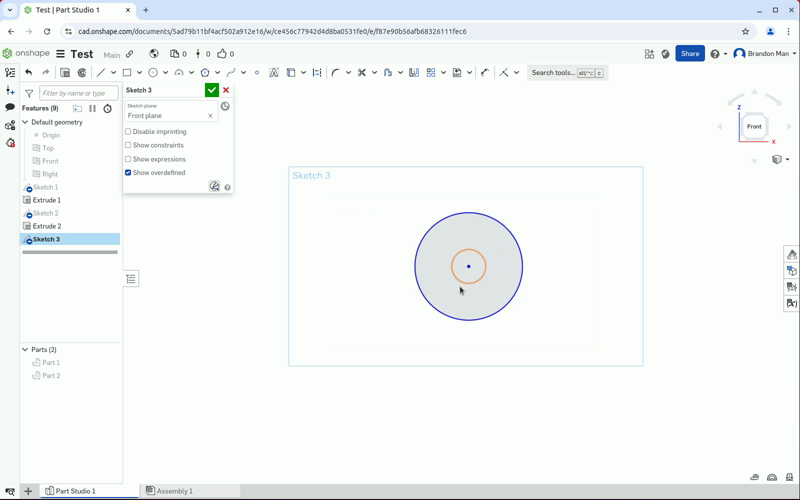
scroll(6)
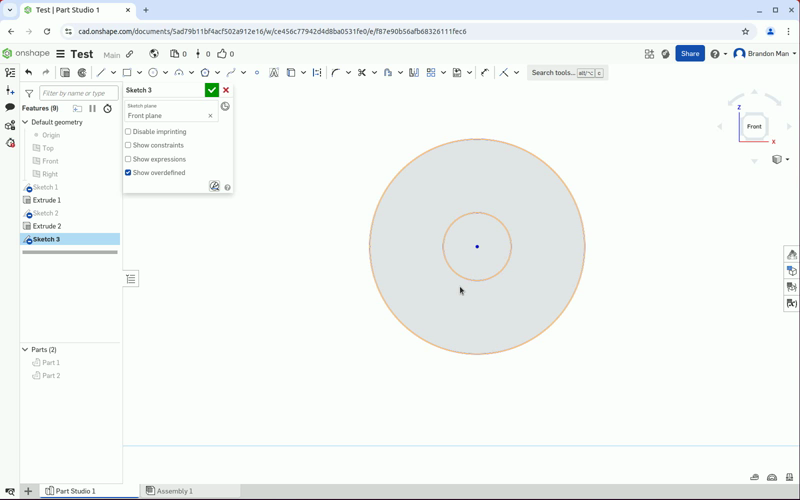
click(460, 286)
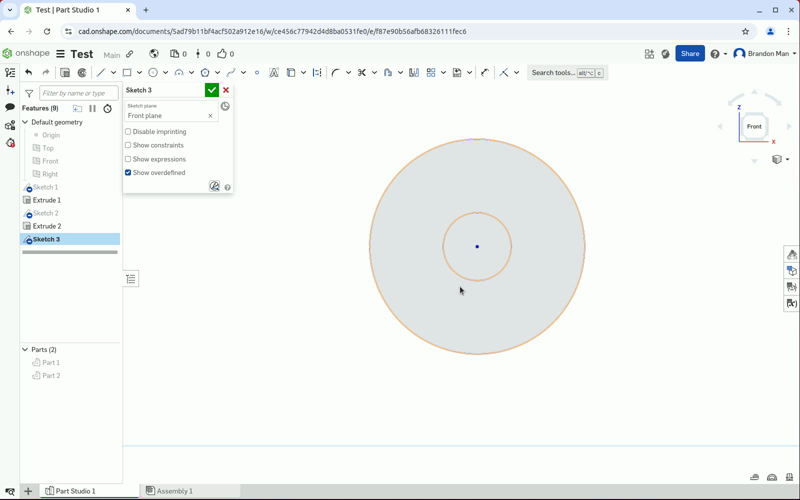
scroll(-6)
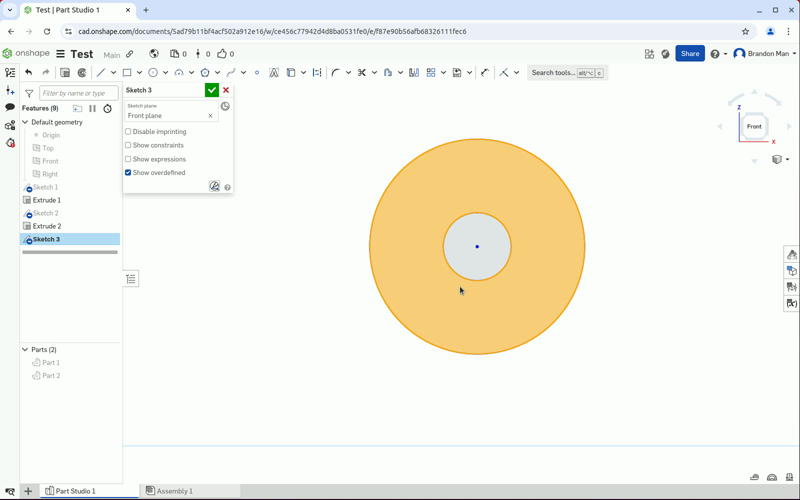
scroll(-6)
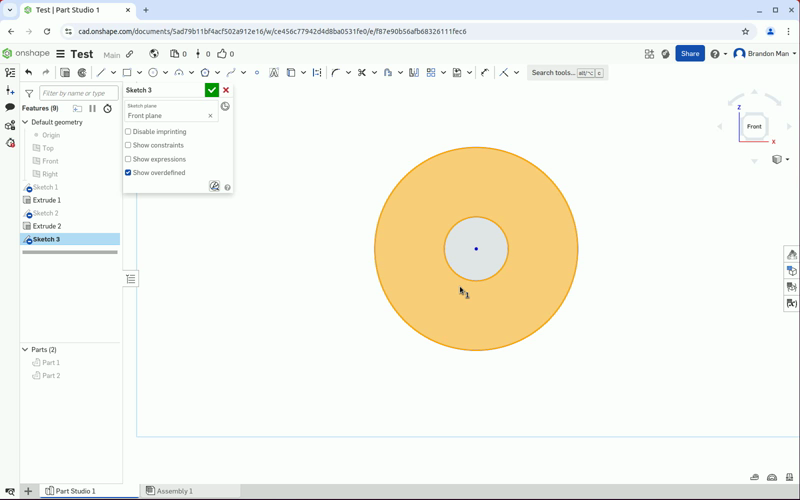
scroll(-6)
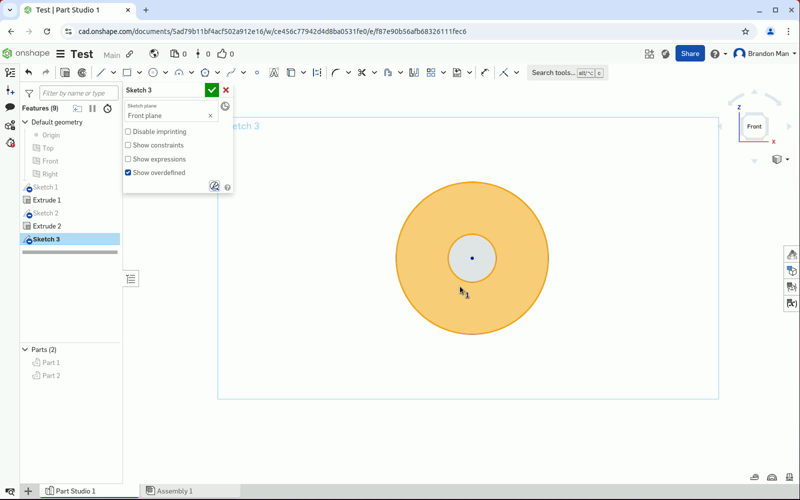
scroll(-6)
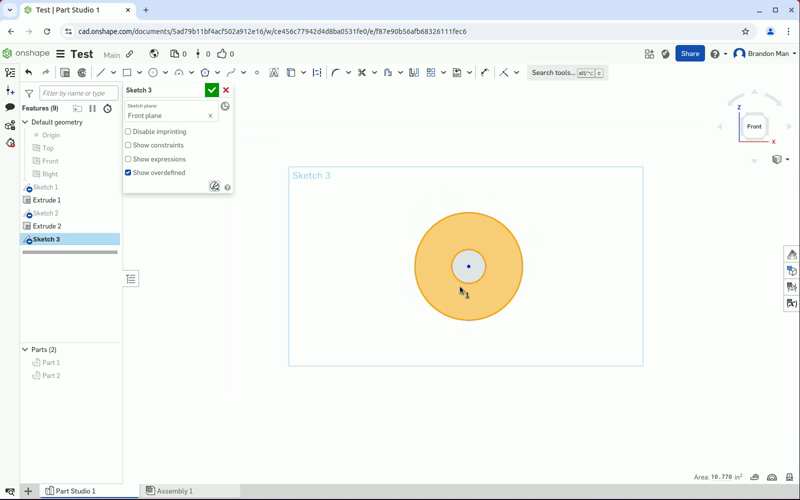
scroll(-6)
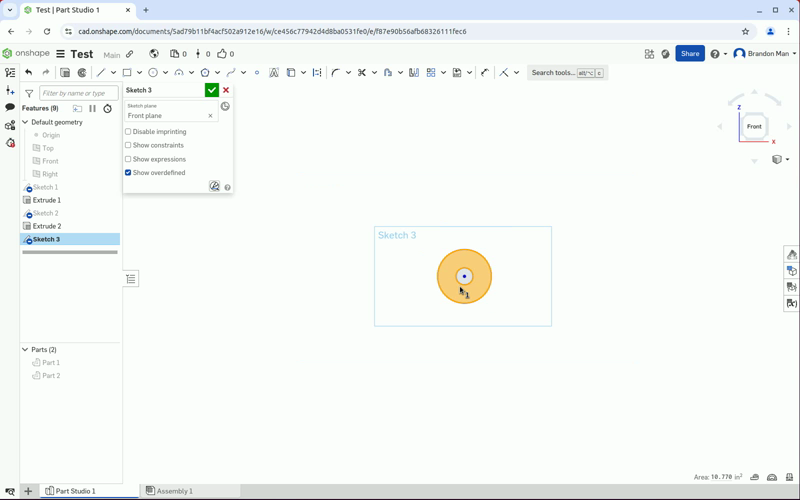
scroll(-6)
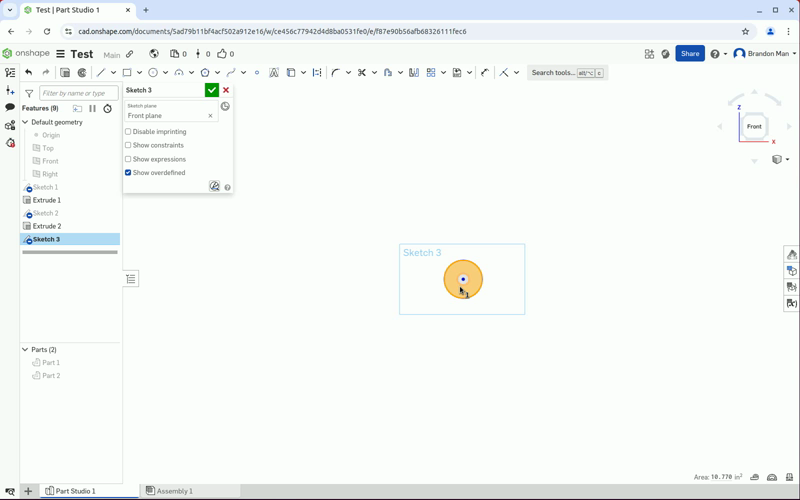
scroll(-6)
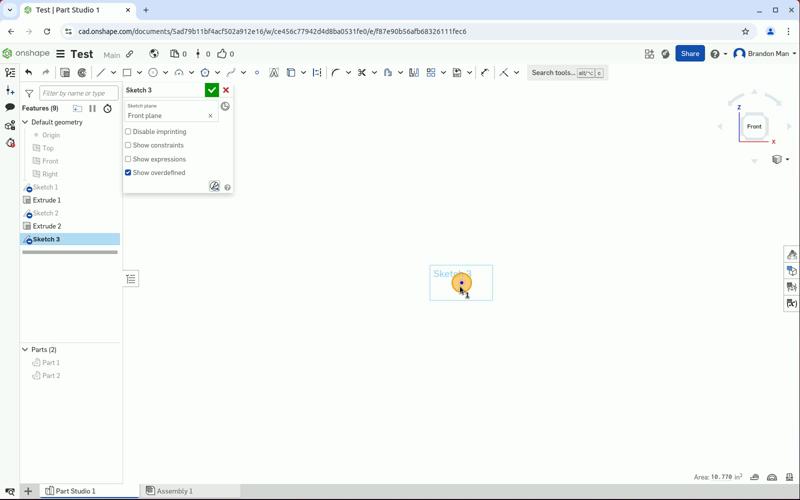
mouse_move(73, 352)
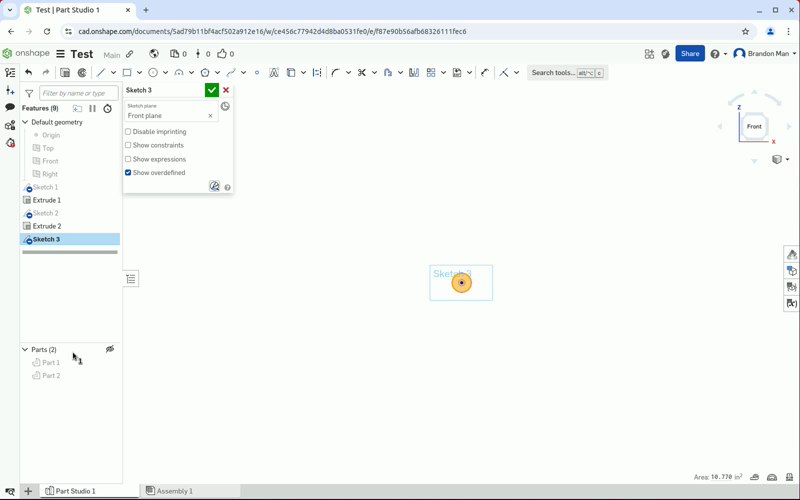
key(shift+y)
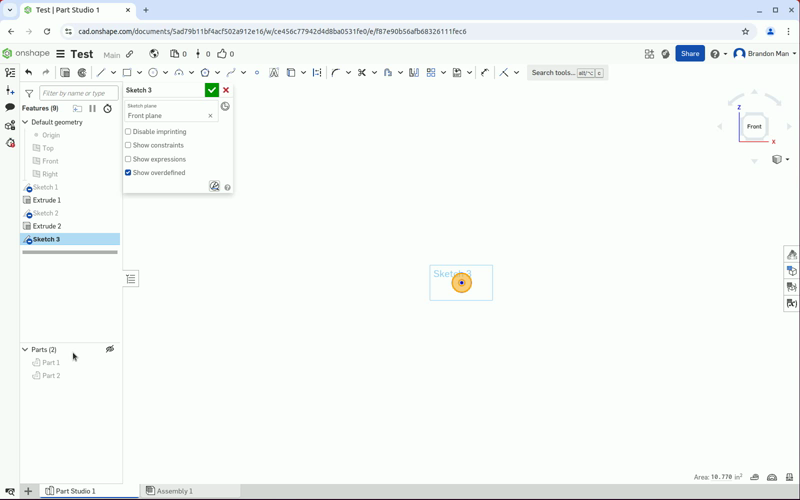
key(shift+e)
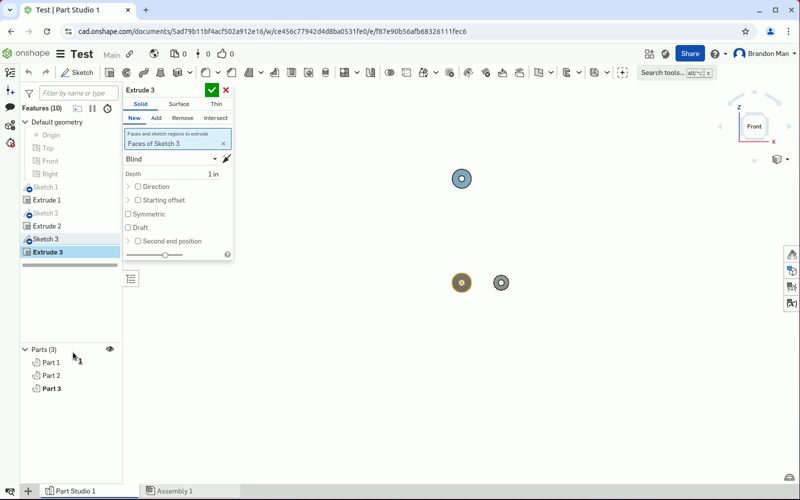
mouse_move(143, 106)
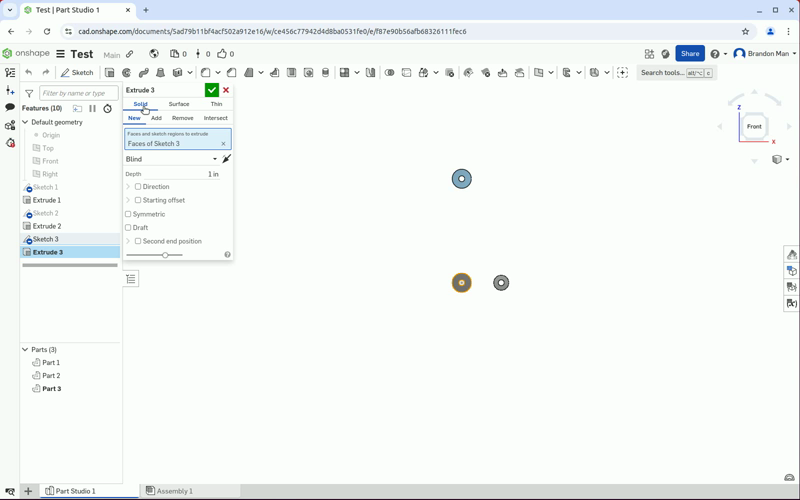
click(143, 106)
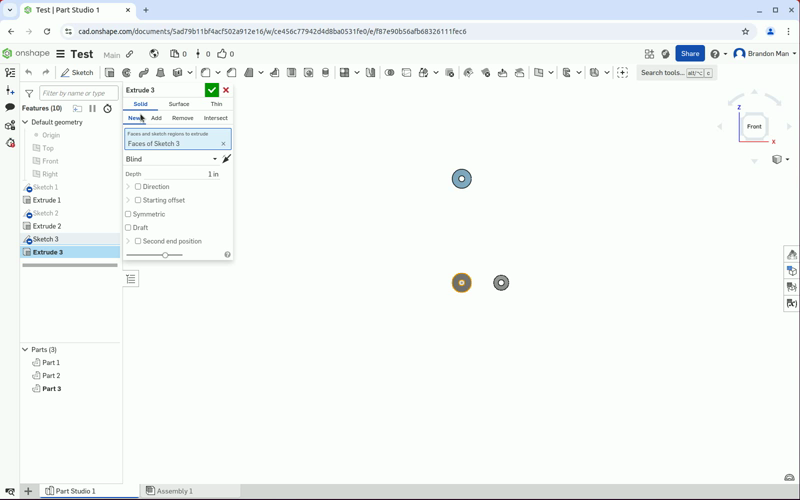
mouse_move(137, 120)
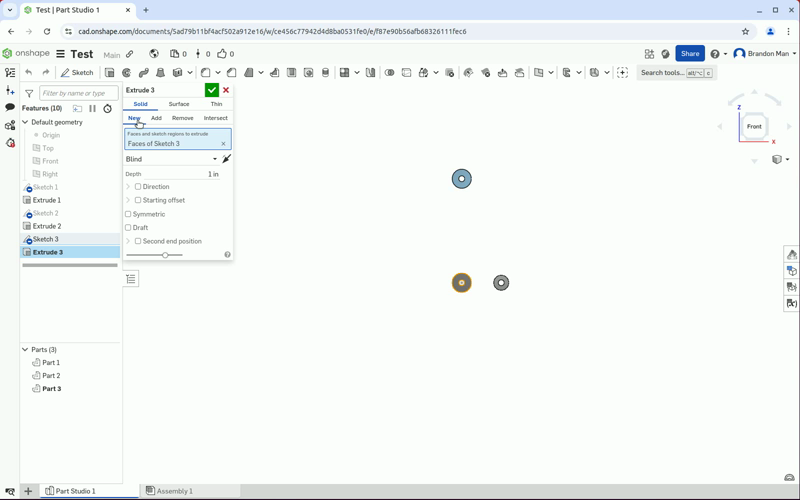
click(137, 120)
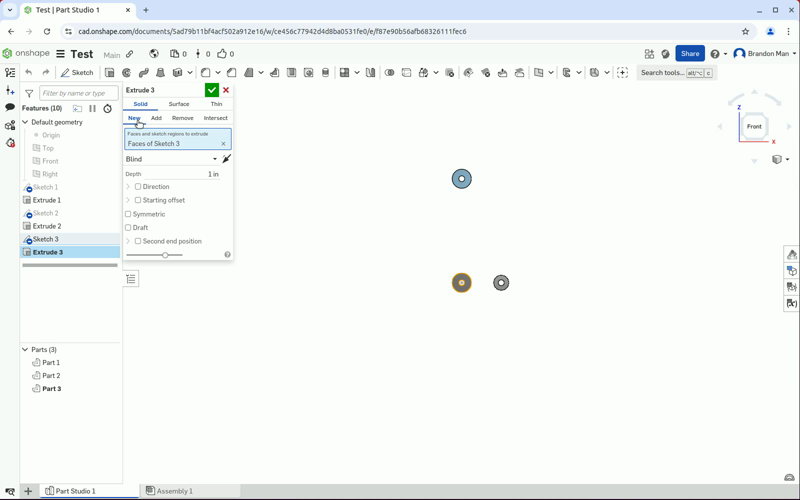
key(tab, 4)
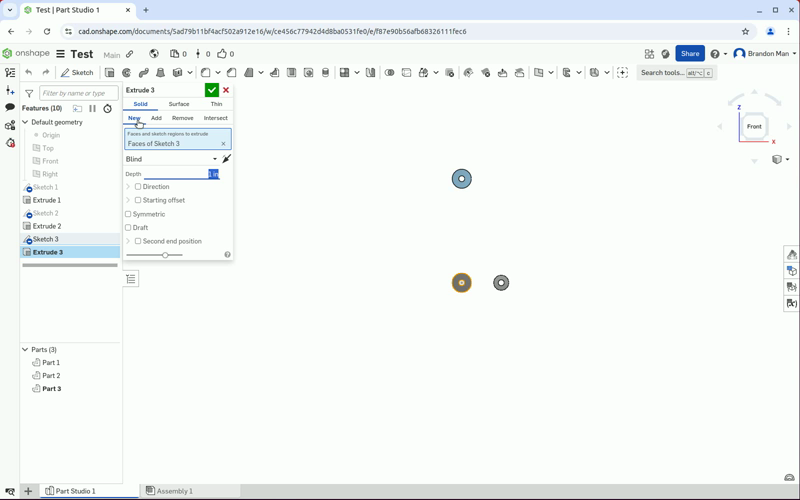
text(0.481)
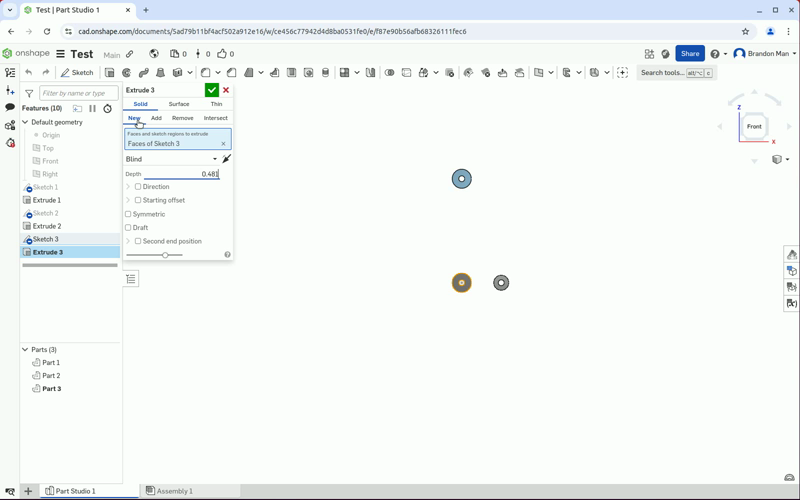
key(enter)
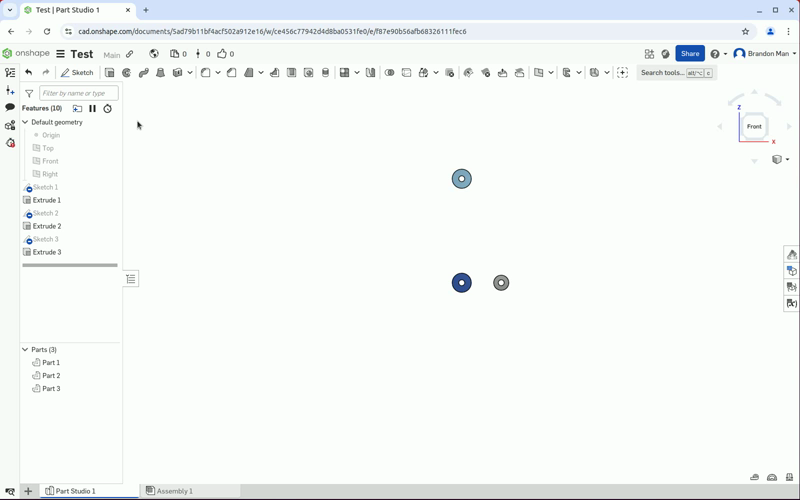
key(shift+h)
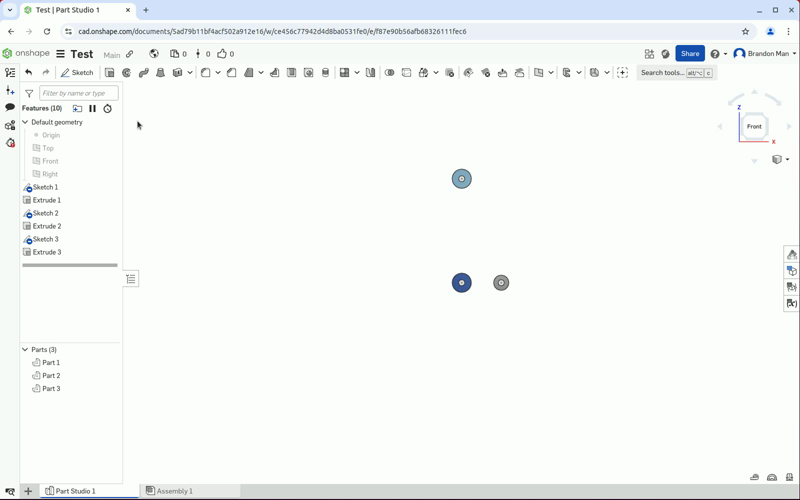
key(shift+h)
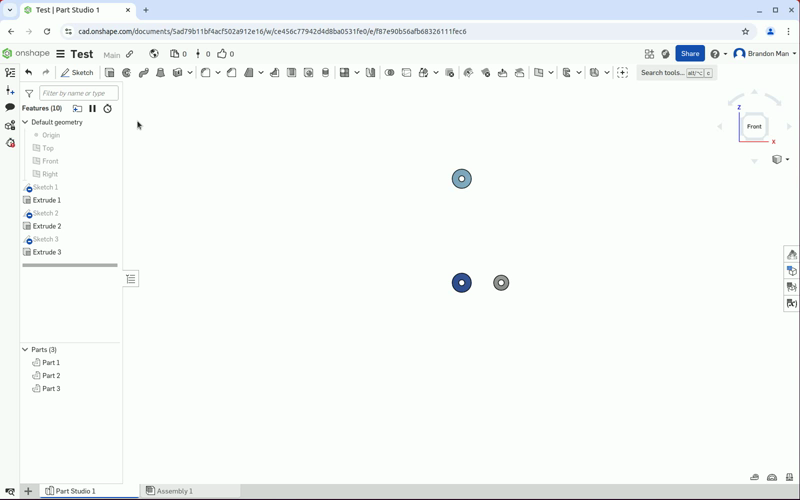
mouse_move(73, 189)
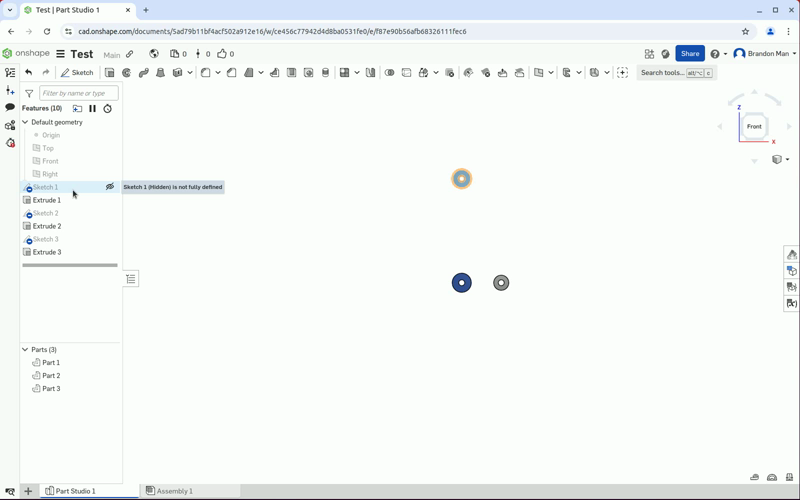
click(73, 189)
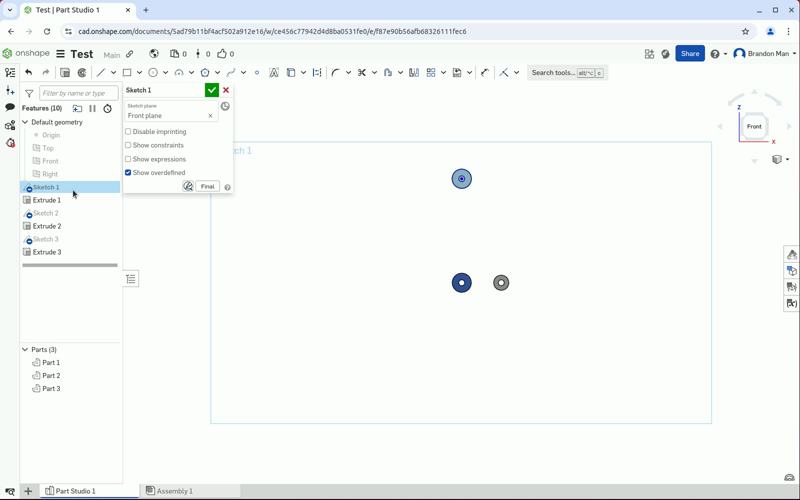
mouse_move(229, 92)
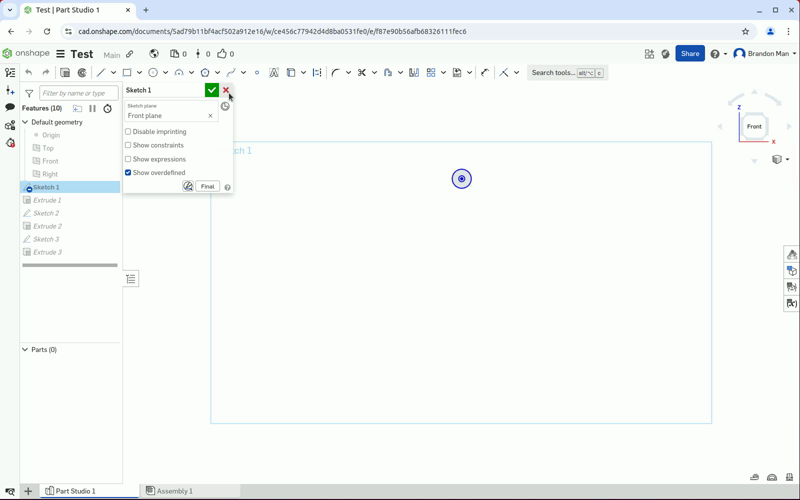
click(229, 92)
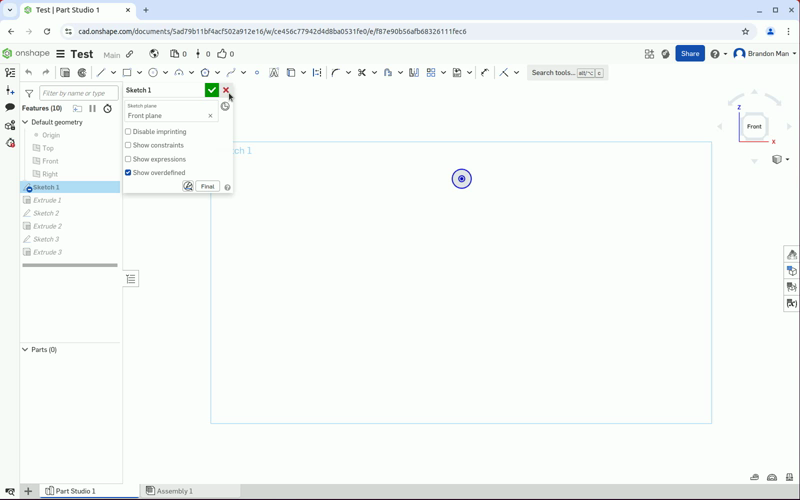
key(shift+s)
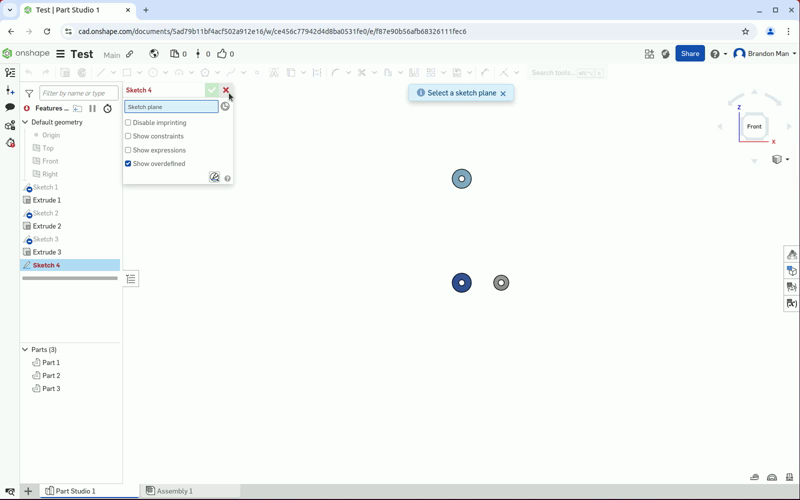
mouse_move(73, 163)
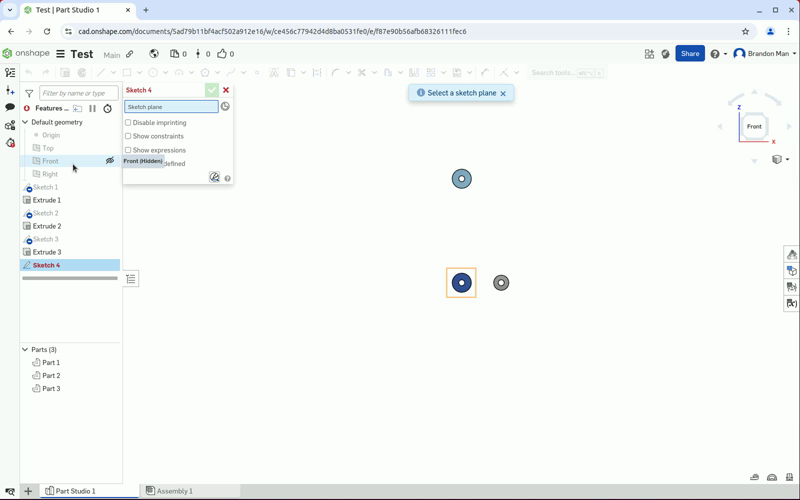
click(73, 163)
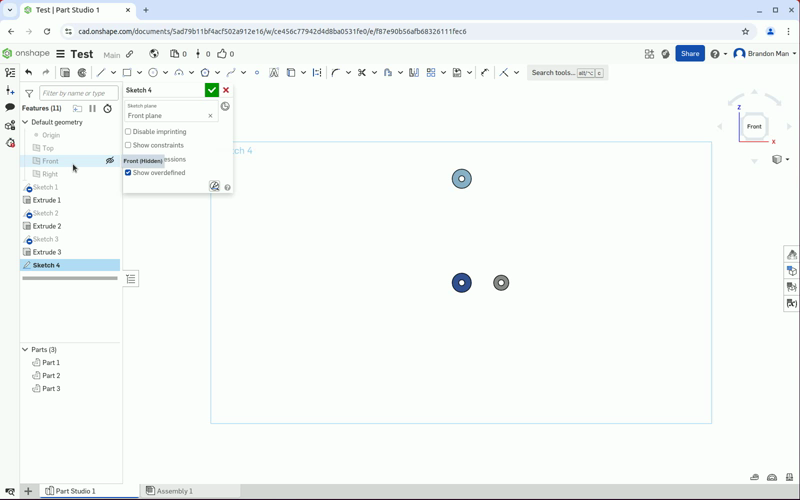
mouse_move(73, 352)
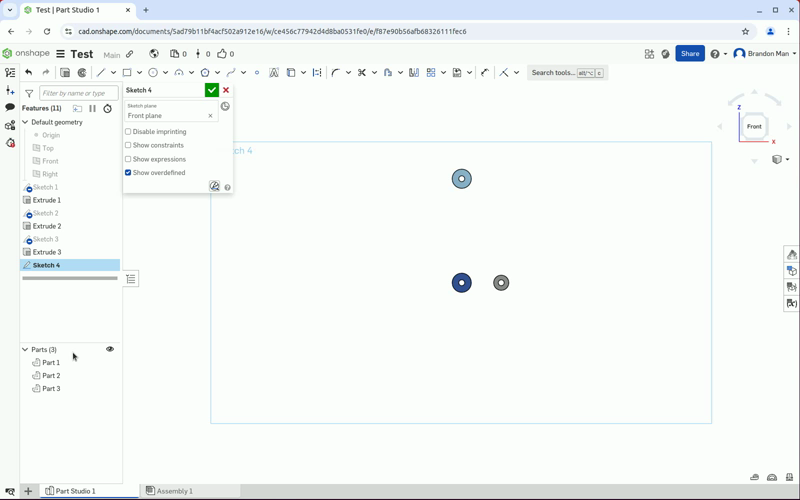
key(y)
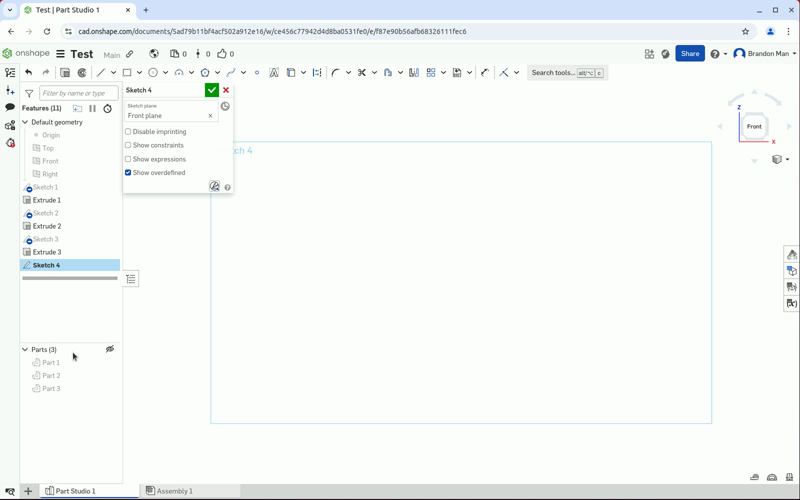
key(a)
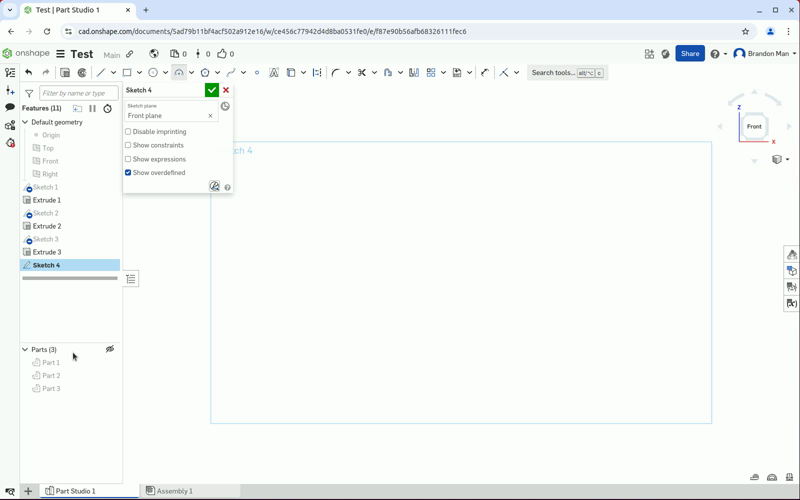
key_down(shift)
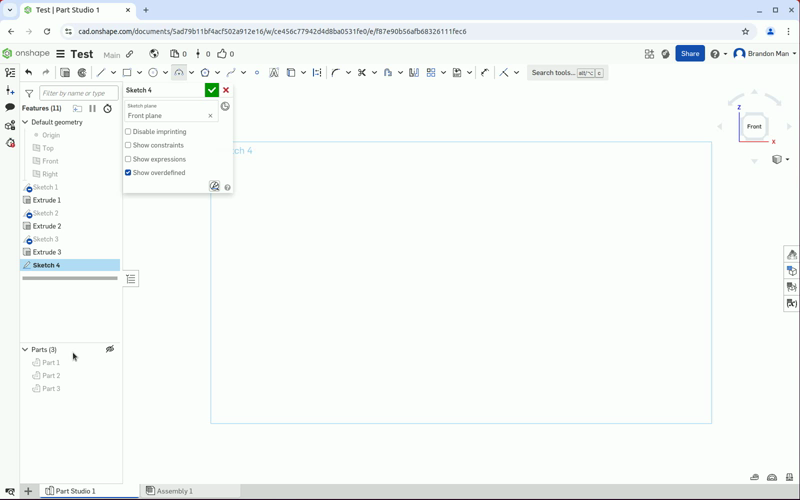
mouse_move(446, 223)
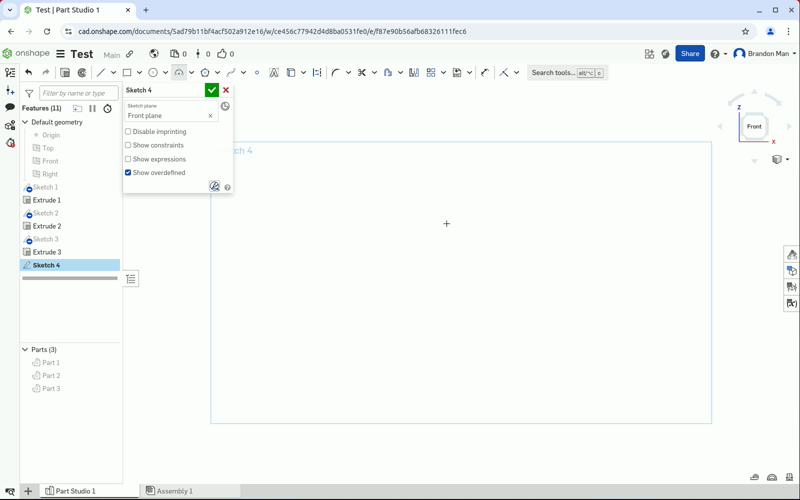
click(446, 223)
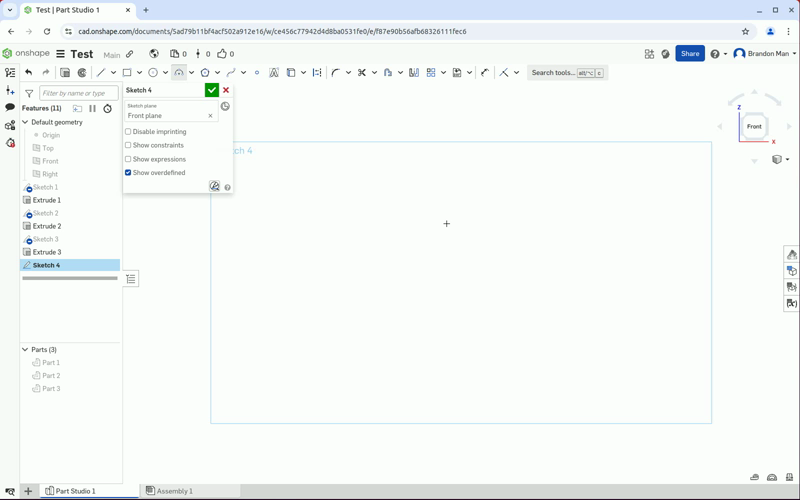
key_up(shift)
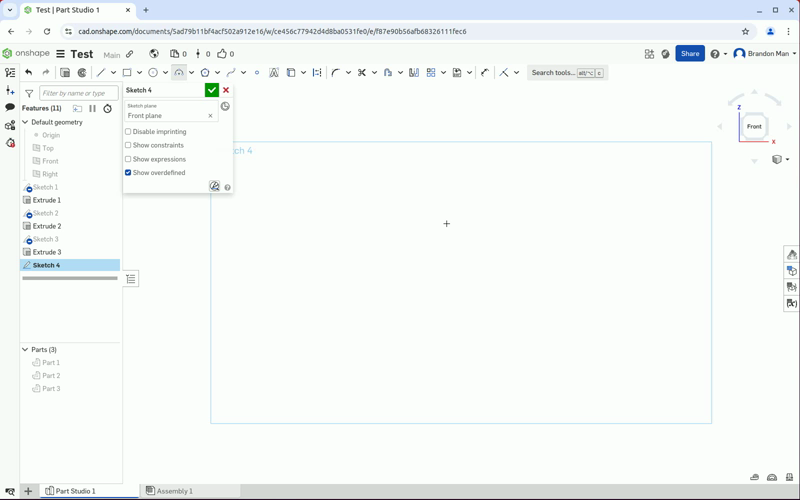
key_down(shift)
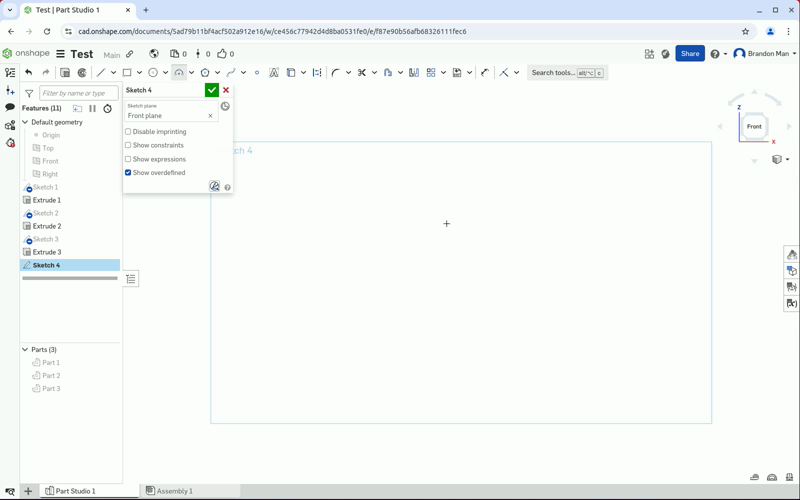
mouse_move(476, 223)
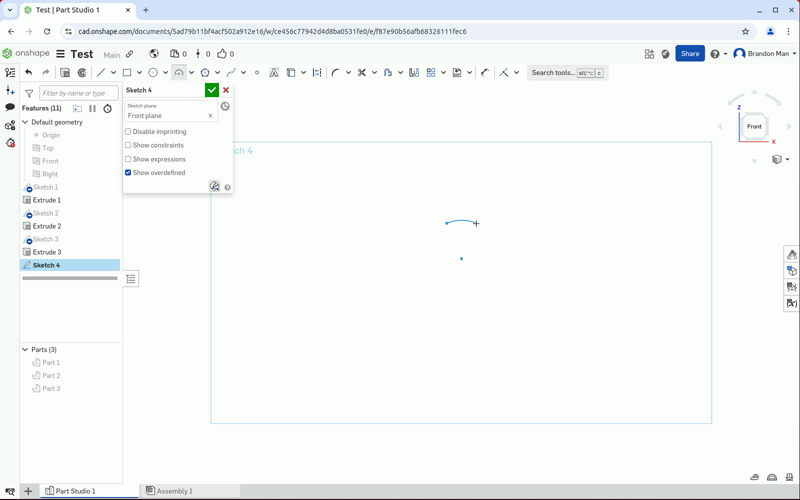
click(476, 223)
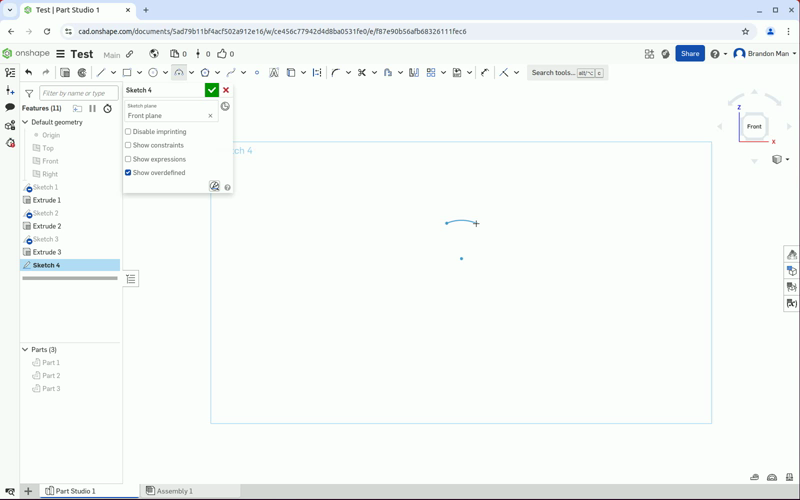
mouse_move(461, 210)
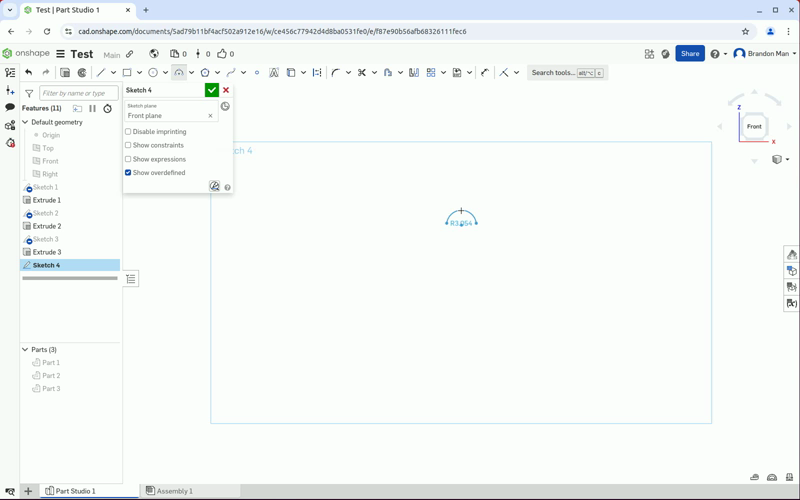
click(461, 210)
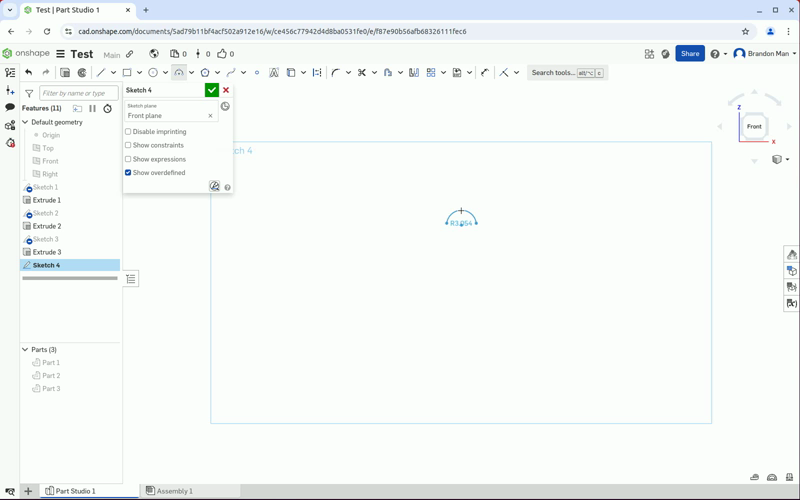
key_up(shift)
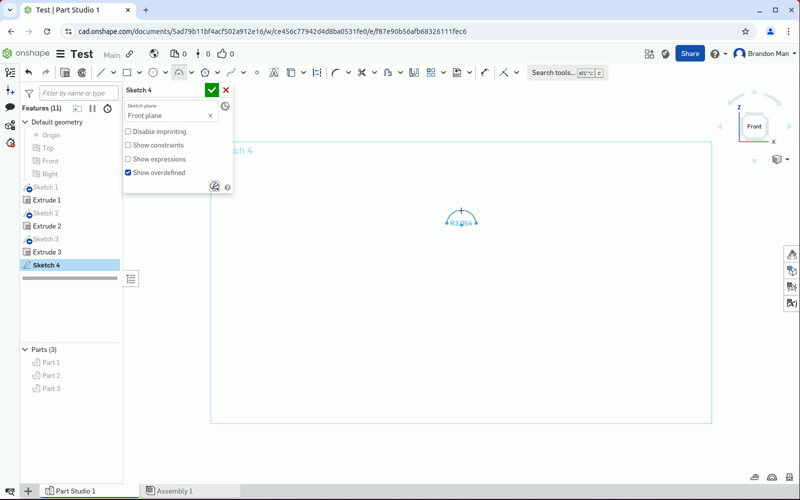
key(esc)
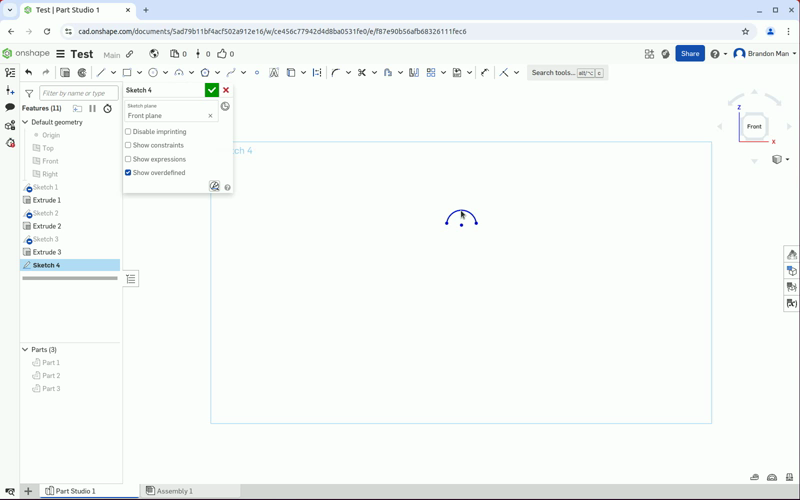
key(l)
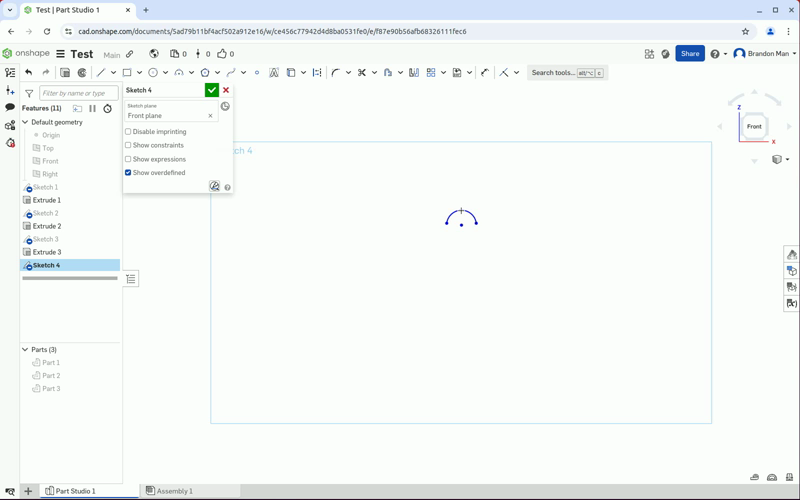
mouse_move(476, 223)
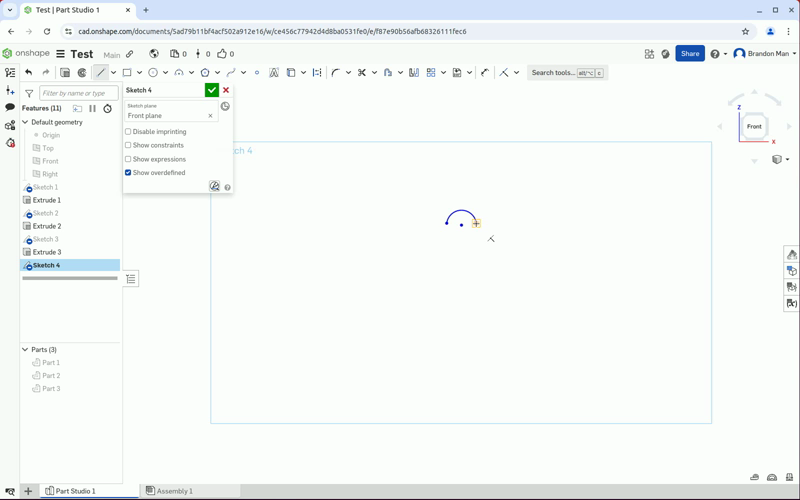
click(476, 223)
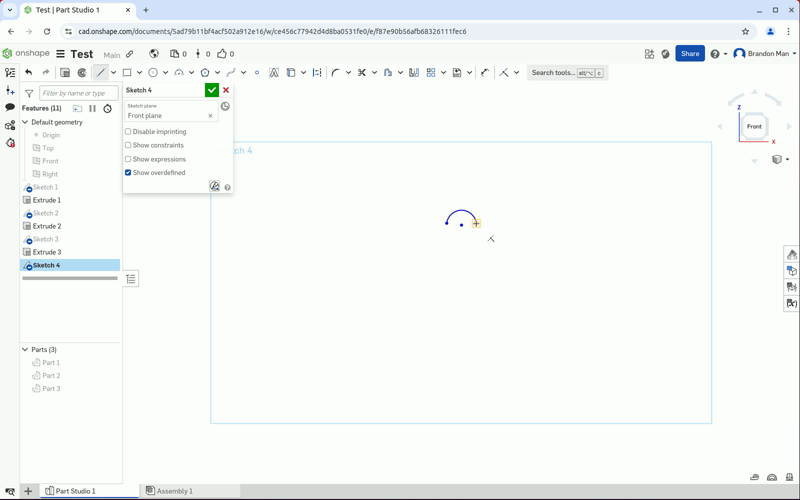
key_down(shift)
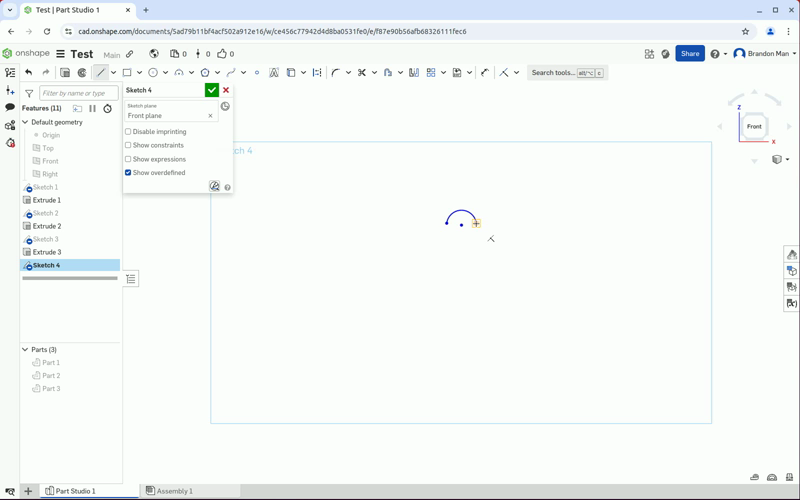
mouse_move(506, 223)
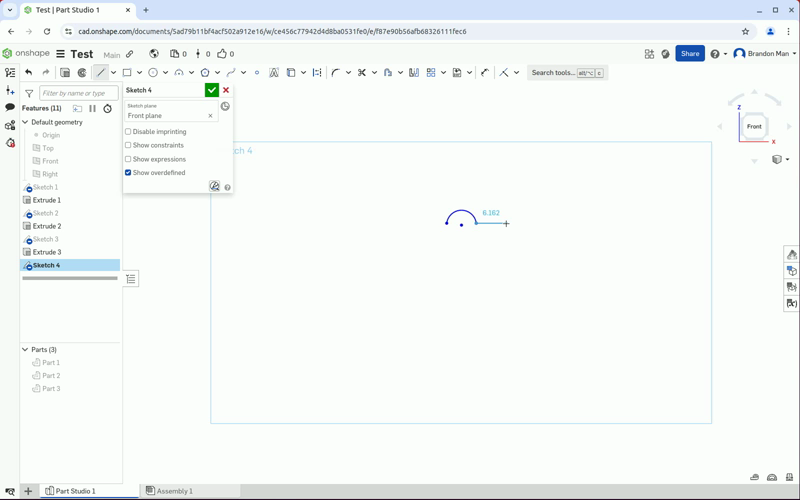
mouse_move(470, 176)
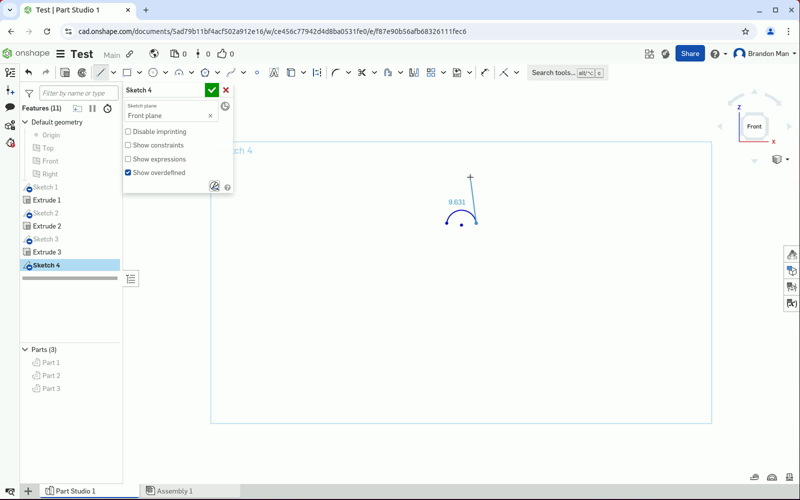
click(470, 176)
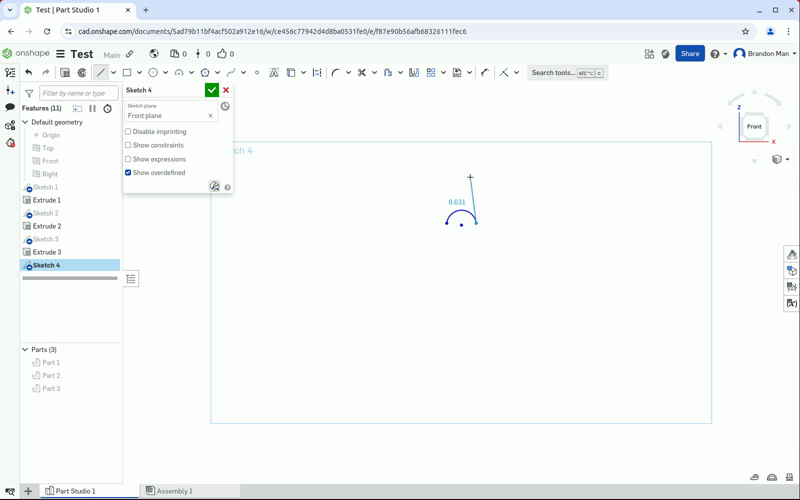
key_up(shift)
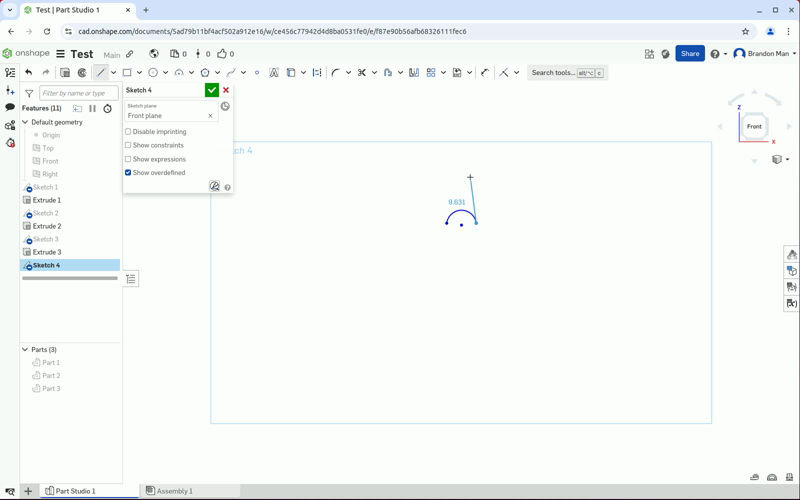
key(esc)
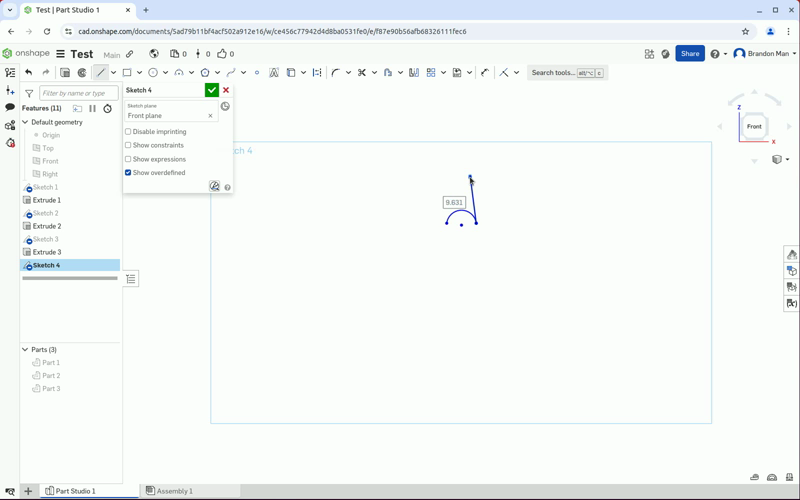
key(a)
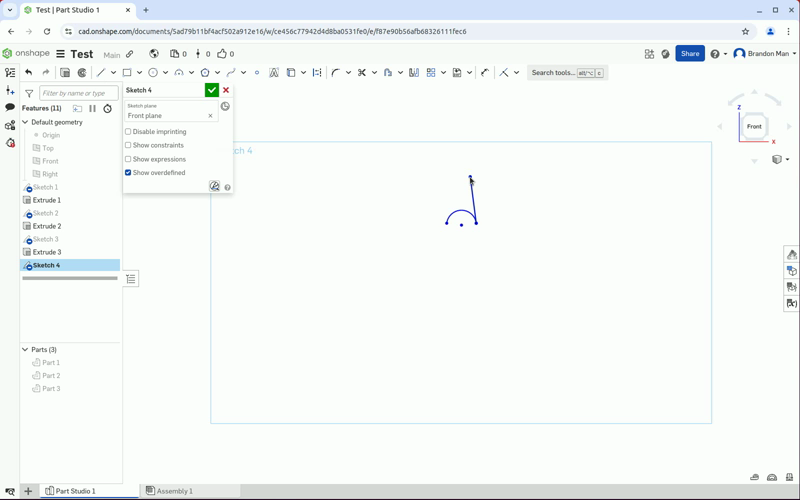
mouse_move(470, 176)
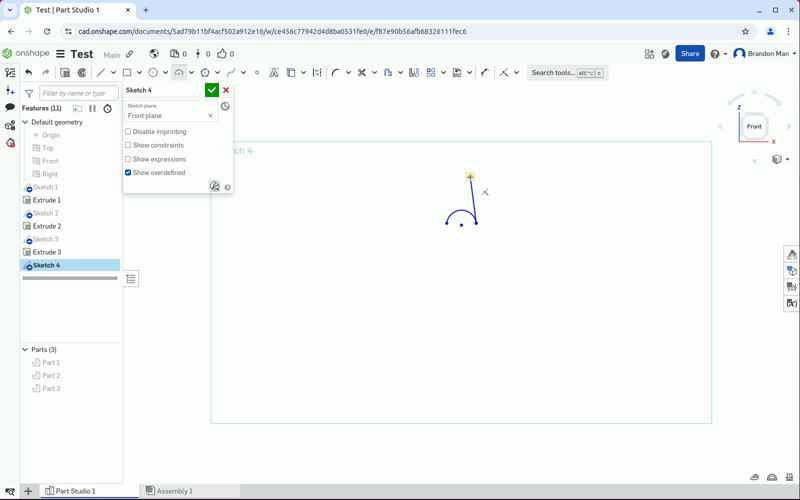
click(470, 176)
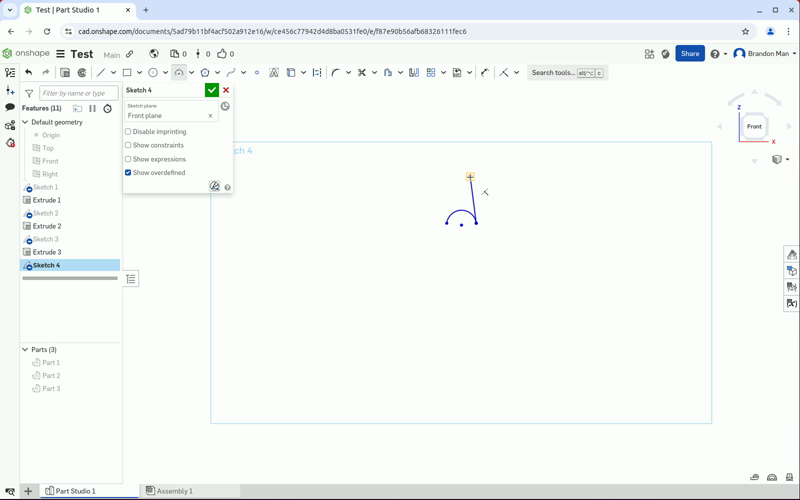
key_down(shift)
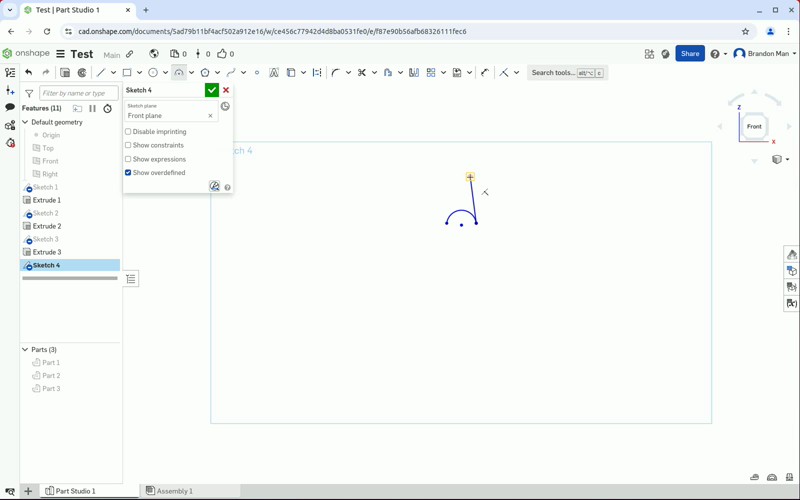
mouse_move(452, 176)
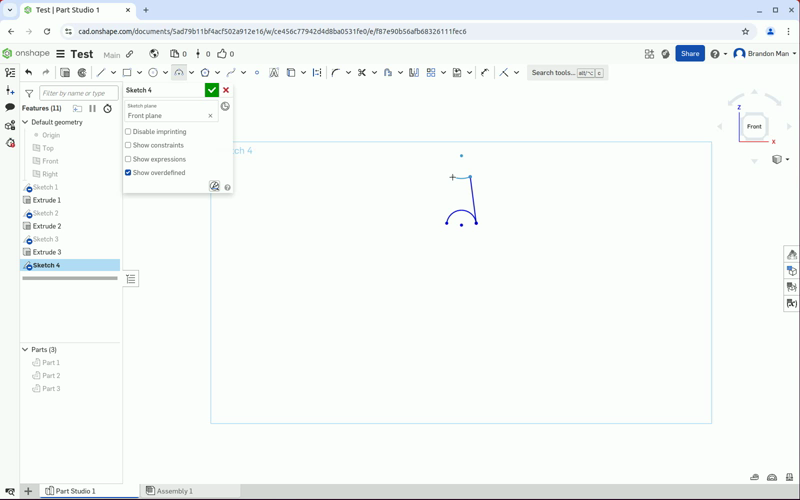
click(452, 176)
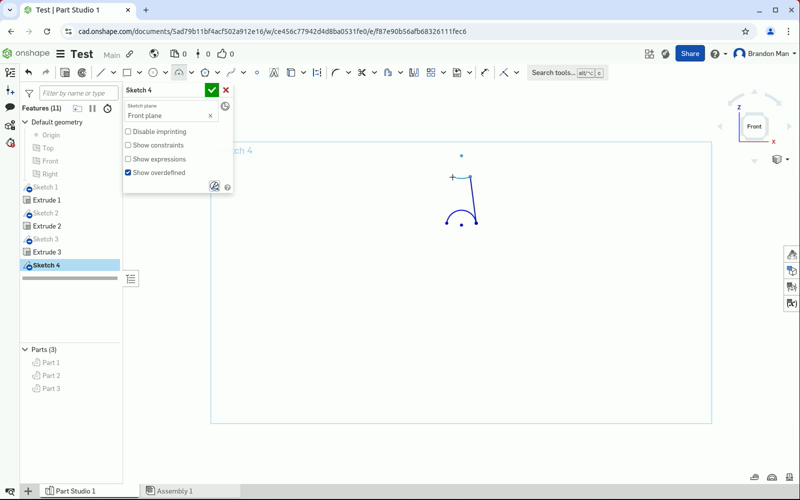
mouse_move(461, 186)
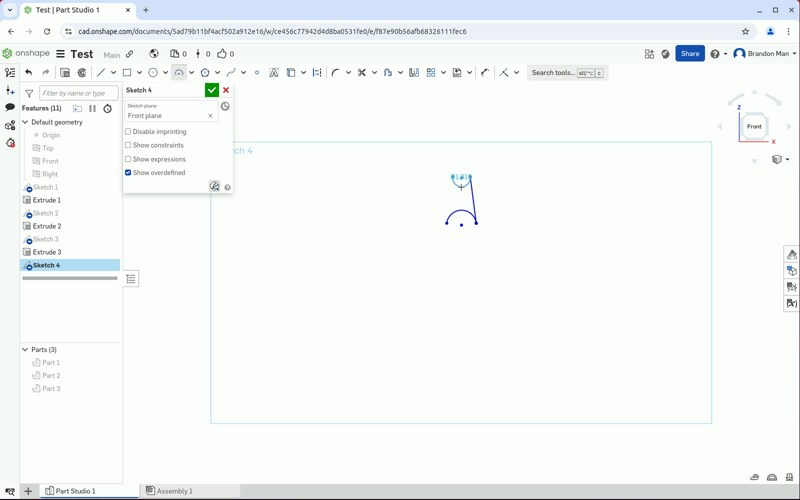
click(461, 186)
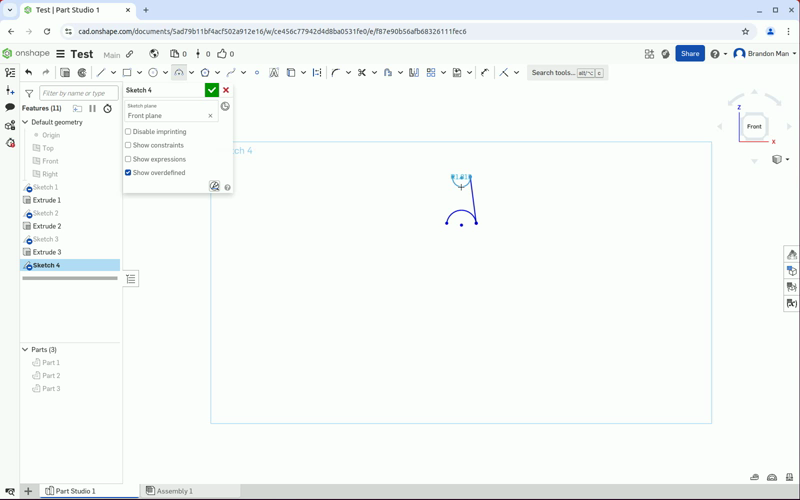
key_up(shift)
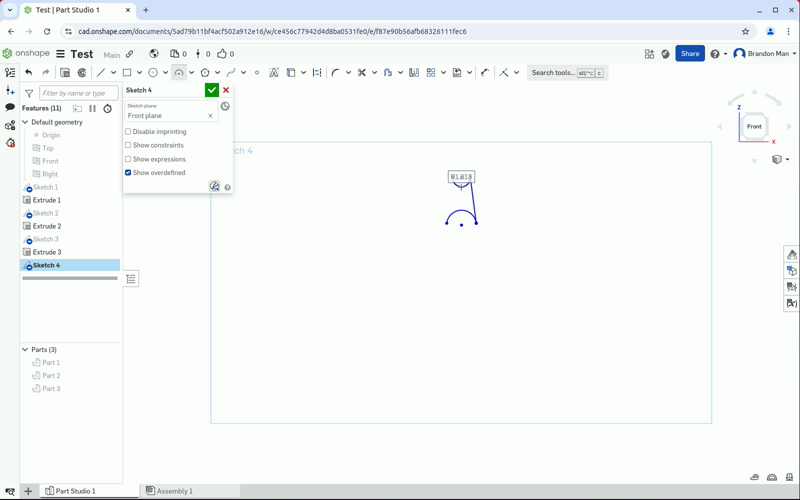
key(esc)
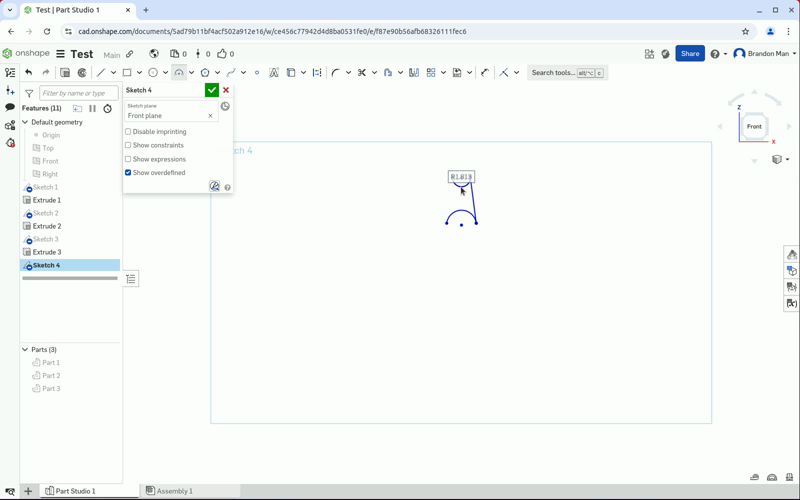
key(l)
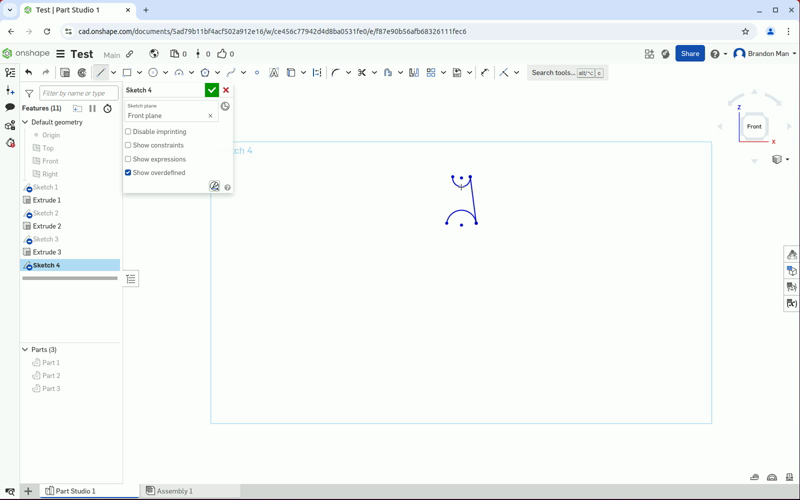
mouse_move(452, 176)
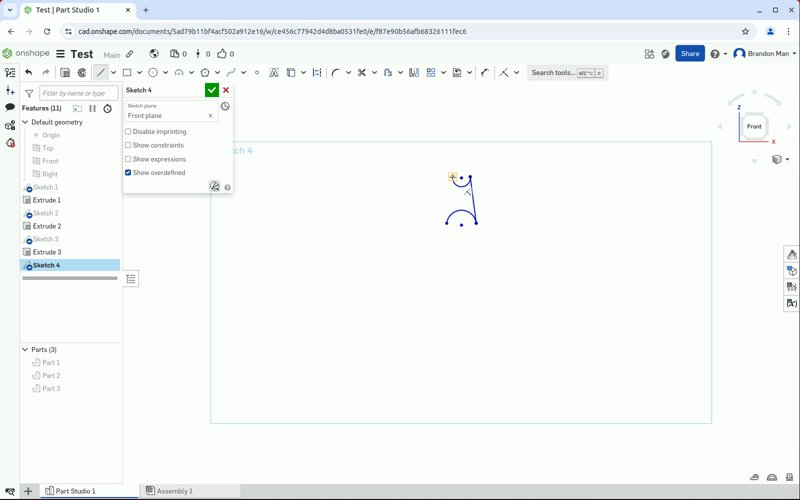
click(452, 176)
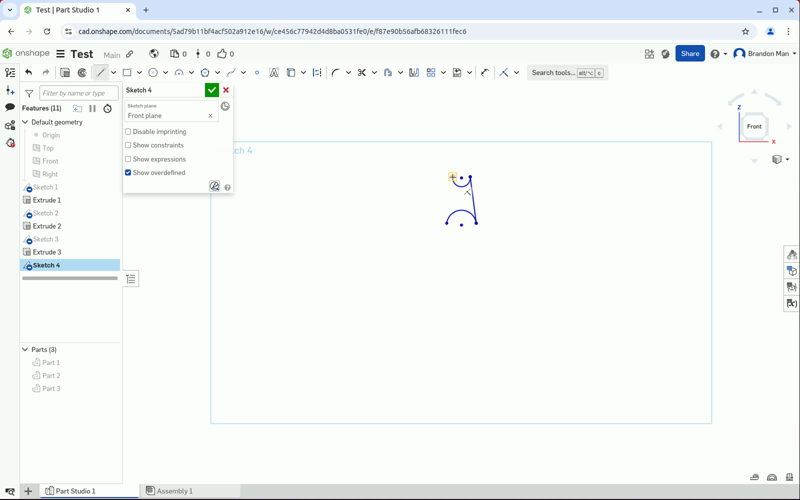
mouse_move(482, 176)
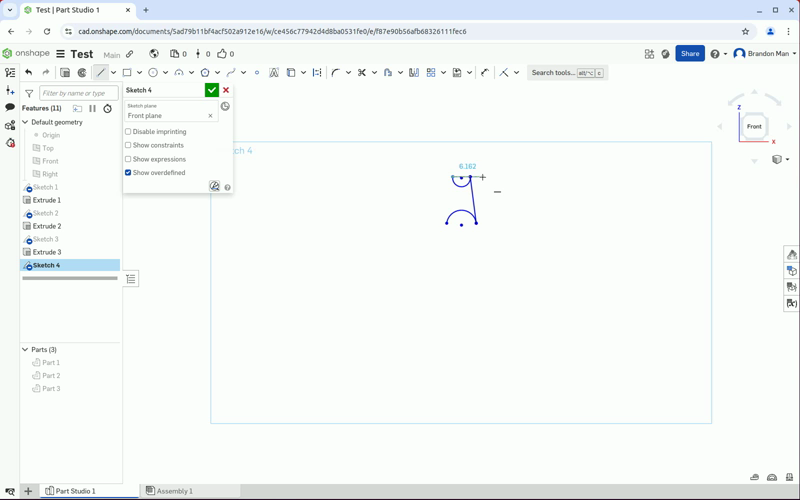
key_down(shift)
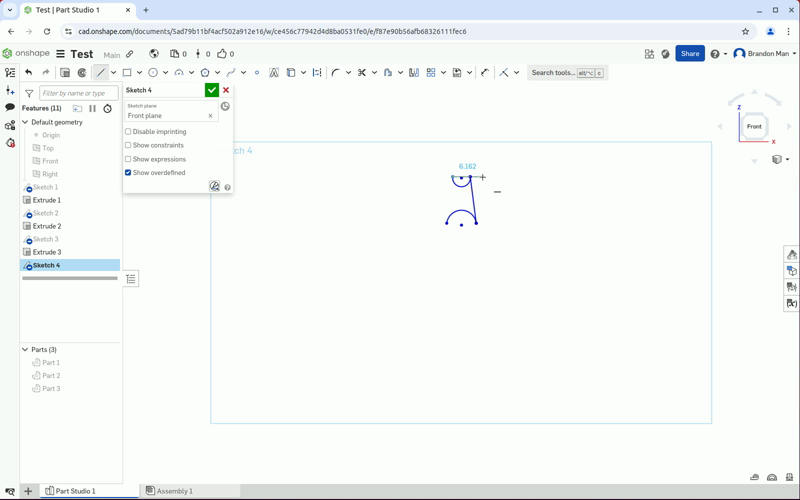
mouse_move(446, 223)
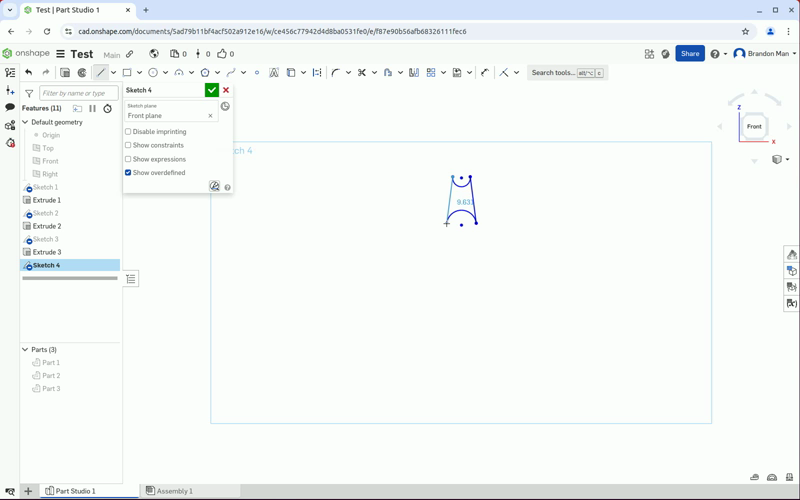
key_up(shift)
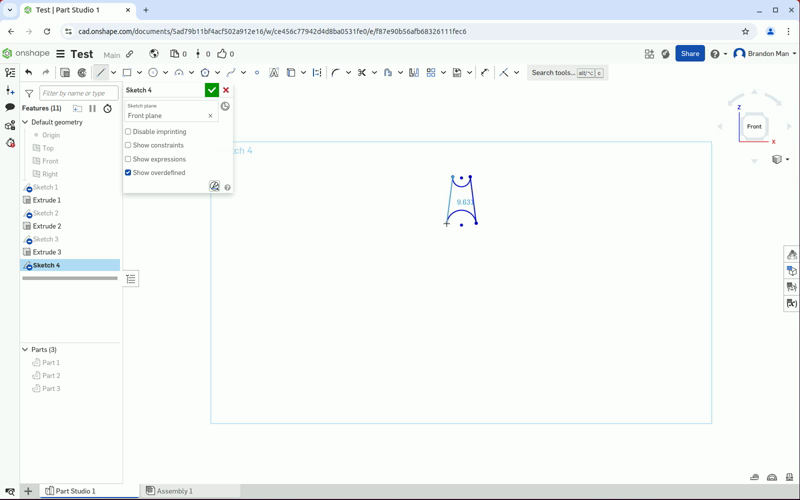
click(446, 223)
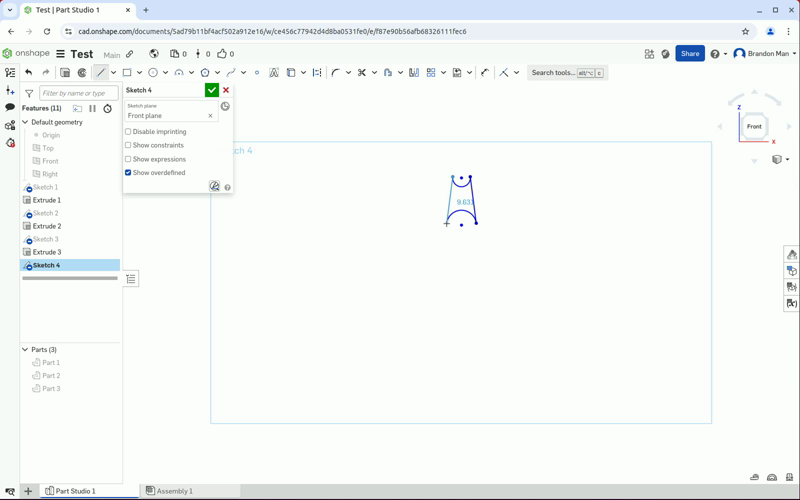
key(esc)
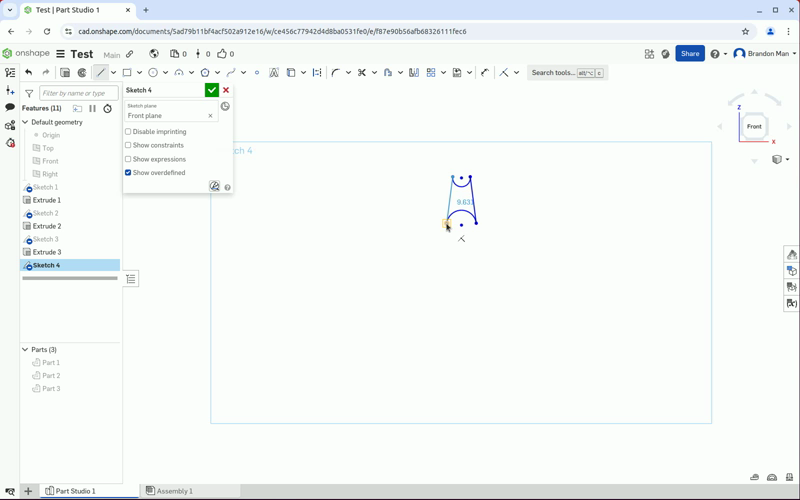
key(c)
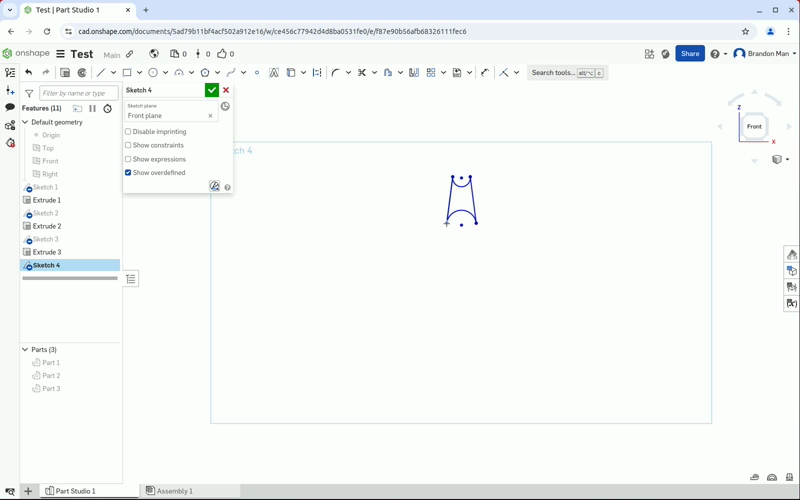
key_down(shift)
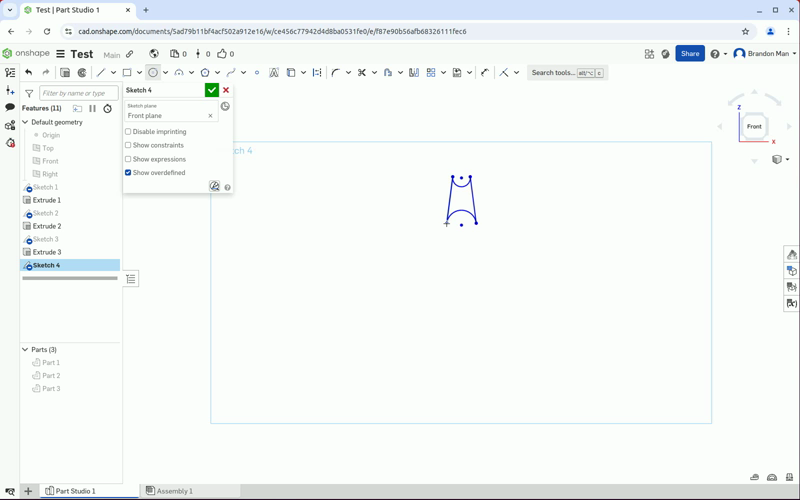
mouse_move(458, 191)
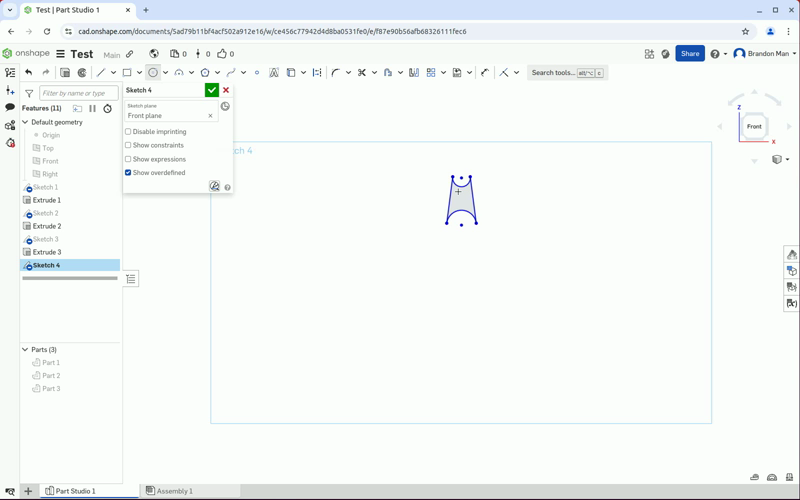
click(458, 191)
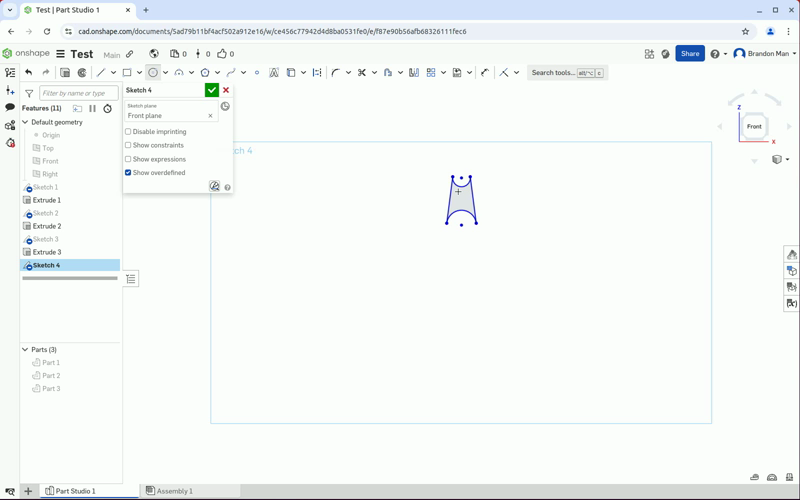
key_up(shift)
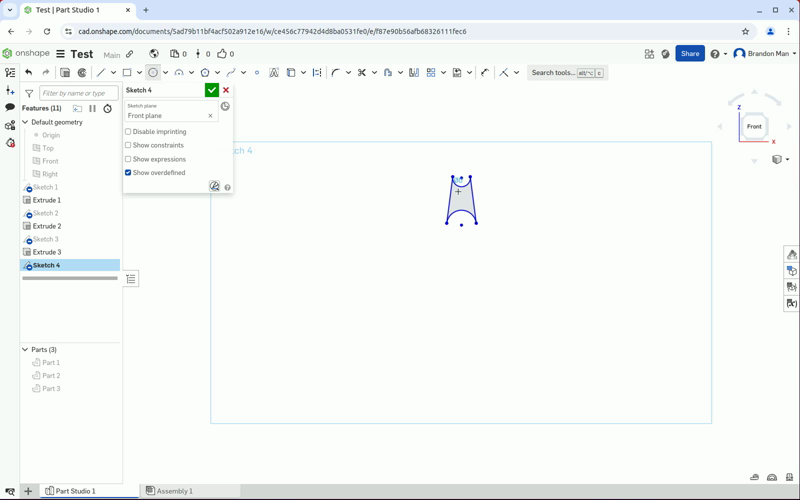
mouse_move(461, 191)
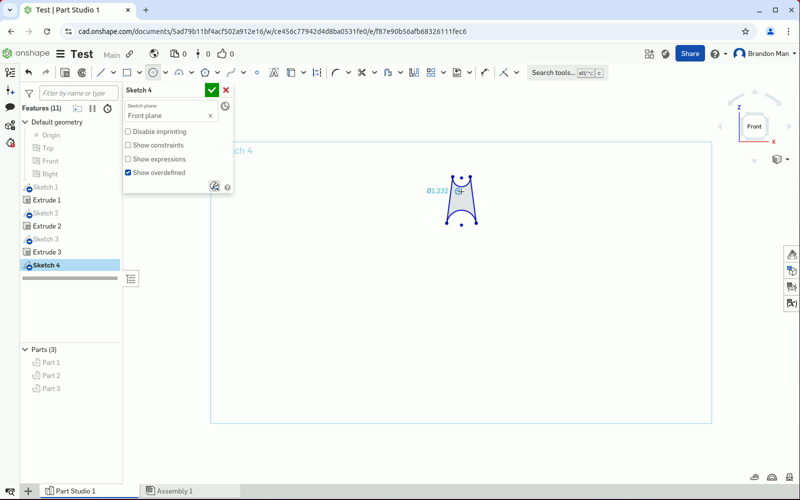
scroll(6)
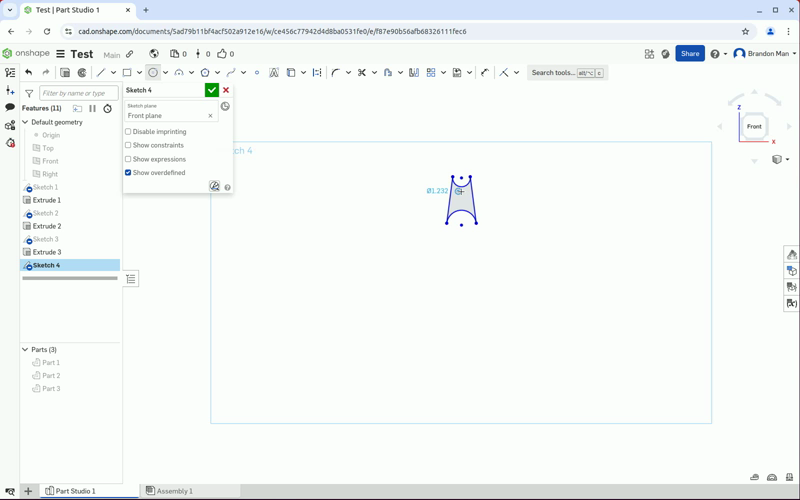
scroll(6)
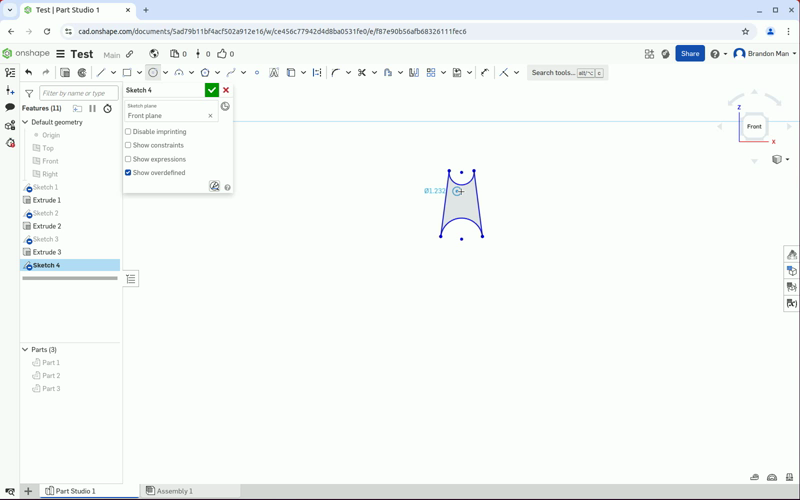
scroll(6)
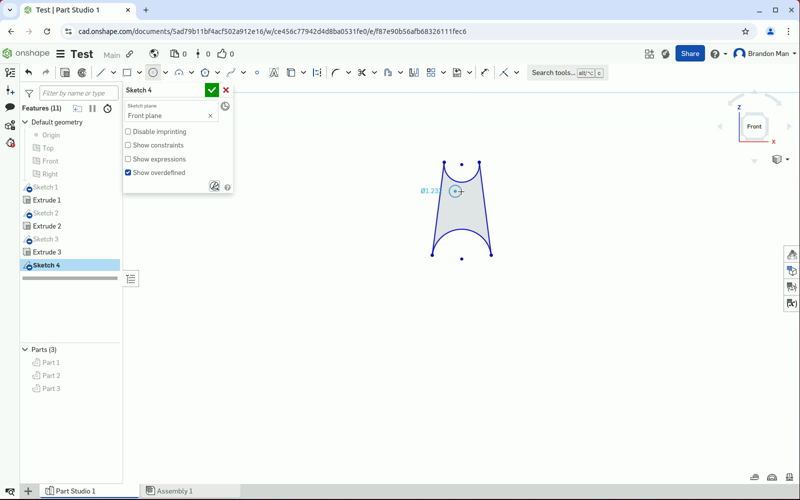
scroll(6)
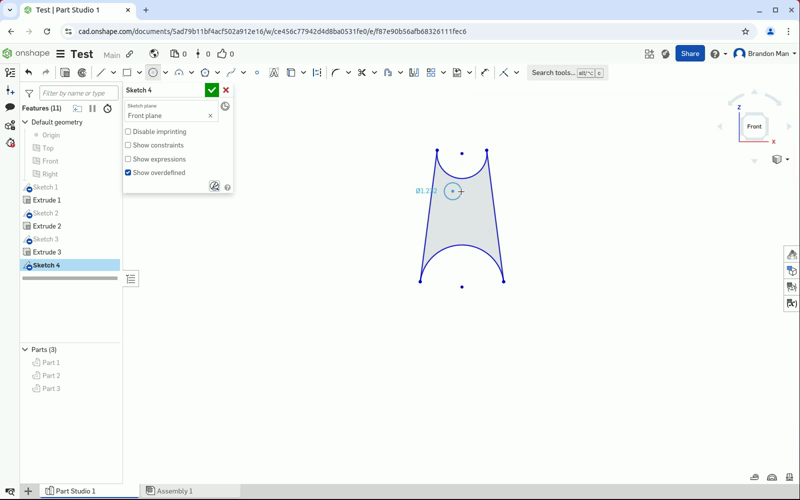
scroll(6)
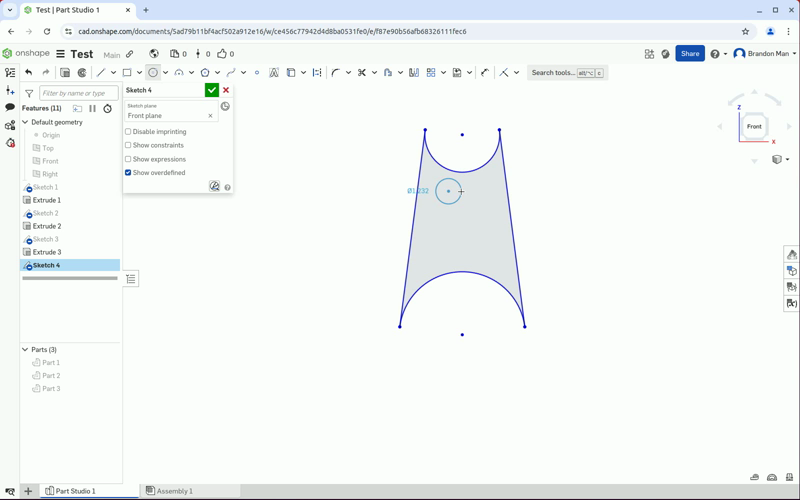
scroll(6)
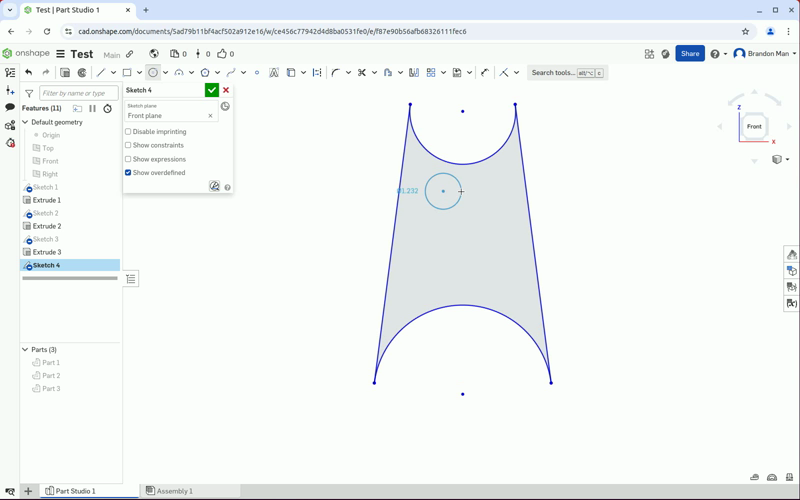
scroll(6)
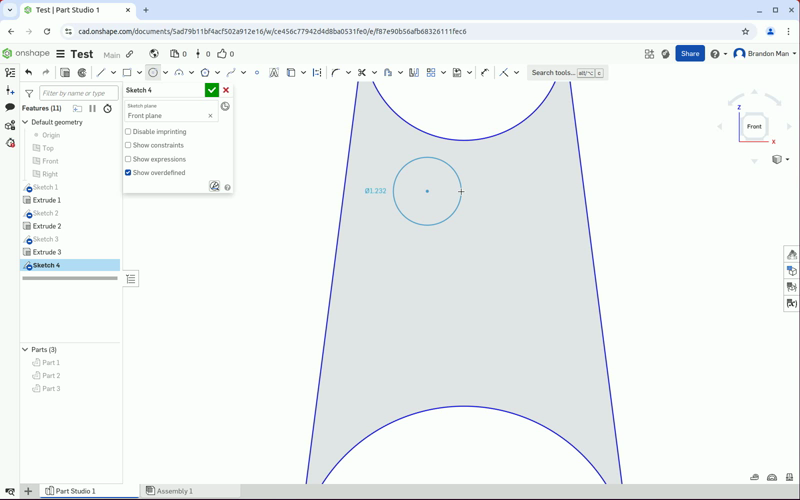
click(461, 191)
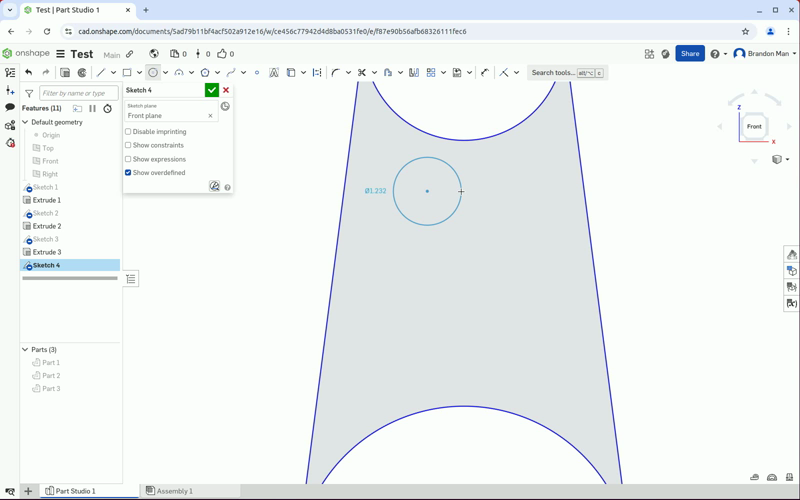
scroll(-6)
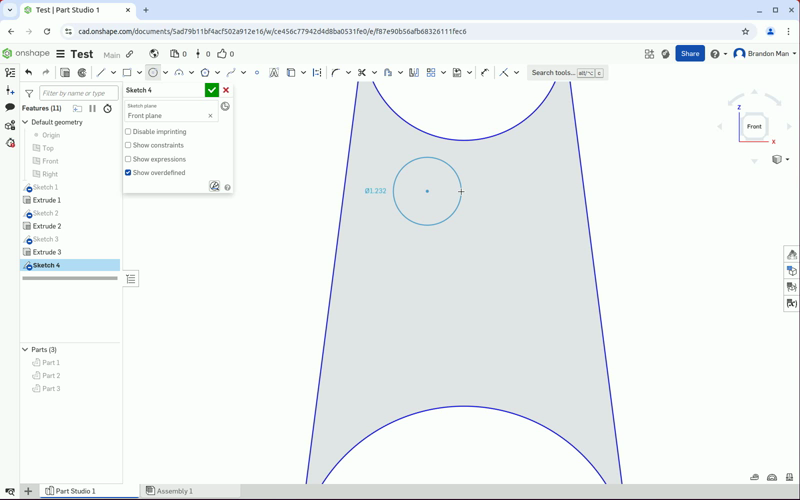
scroll(-6)
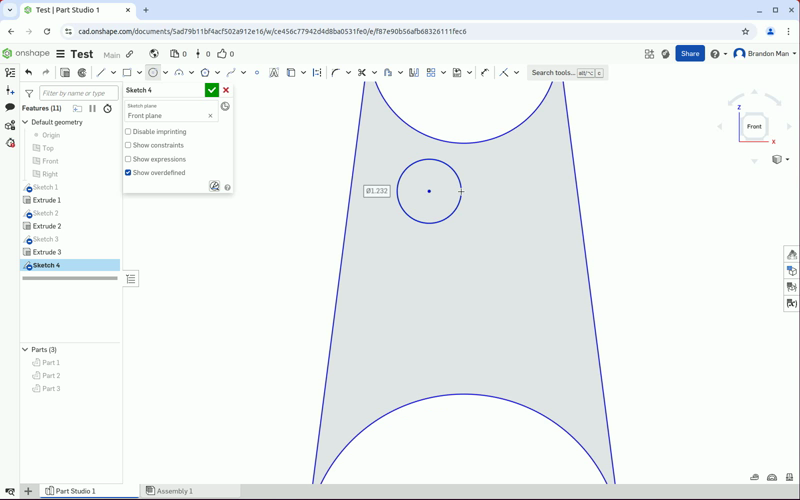
scroll(-6)
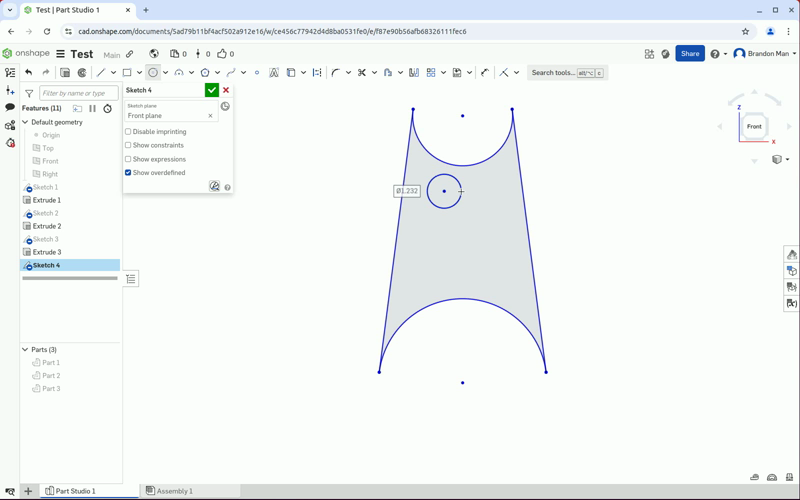
scroll(-6)
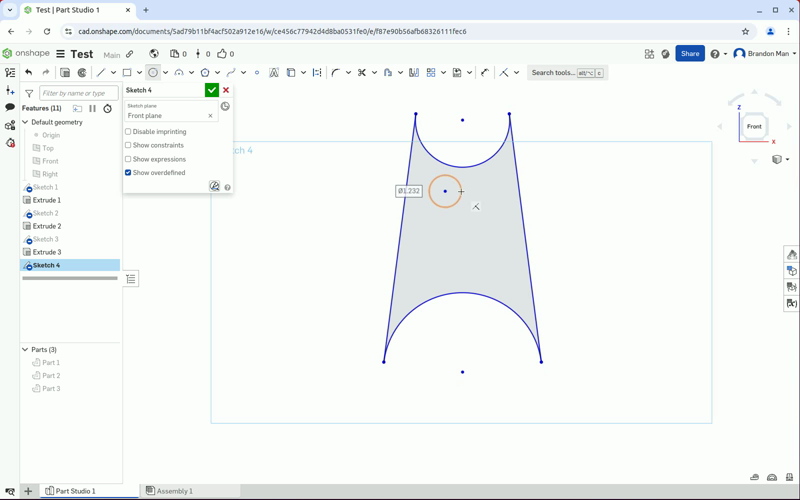
scroll(-6)
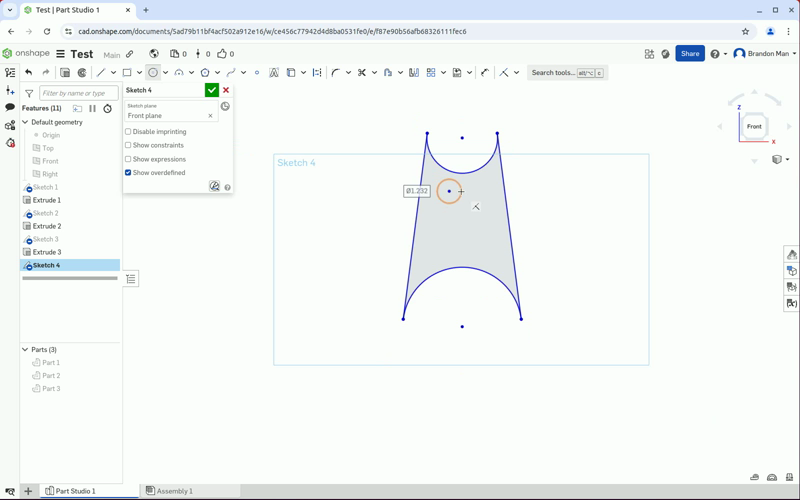
scroll(-6)
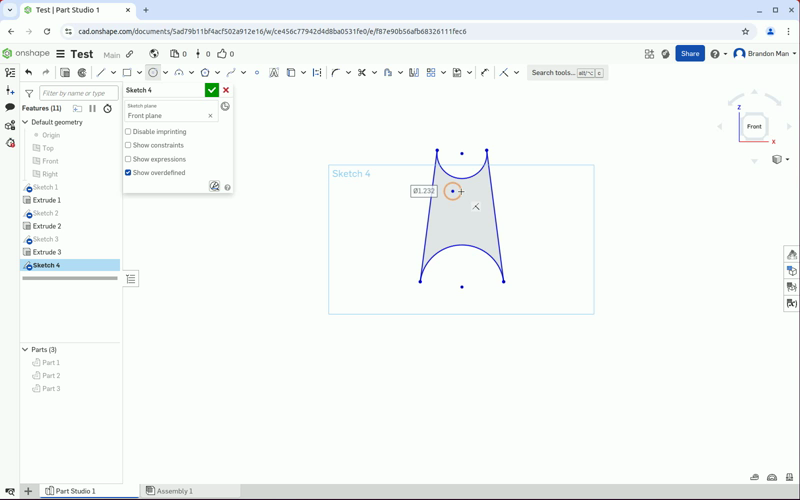
scroll(-6)
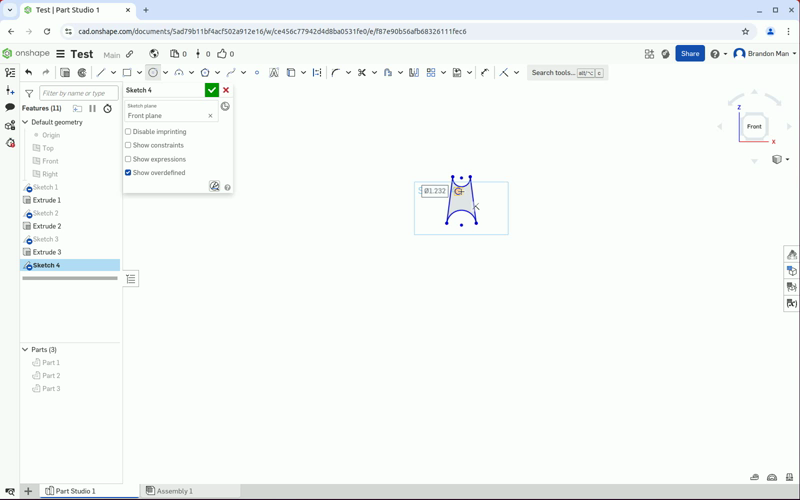
key(esc)
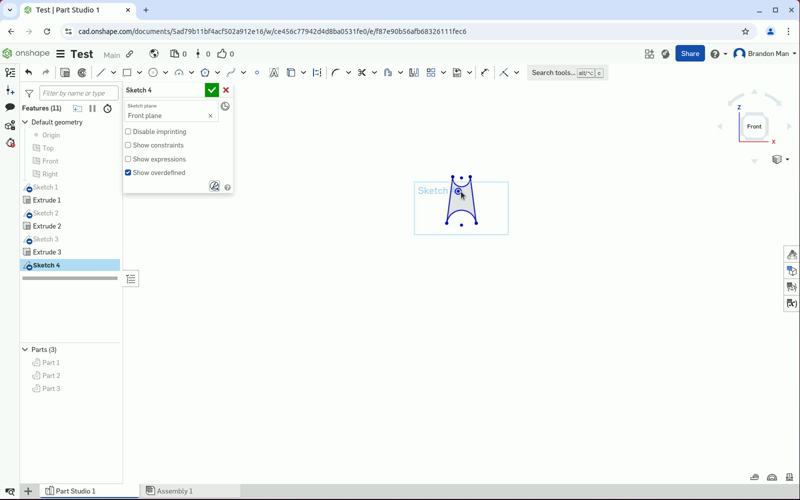
mouse_move(472, 206)
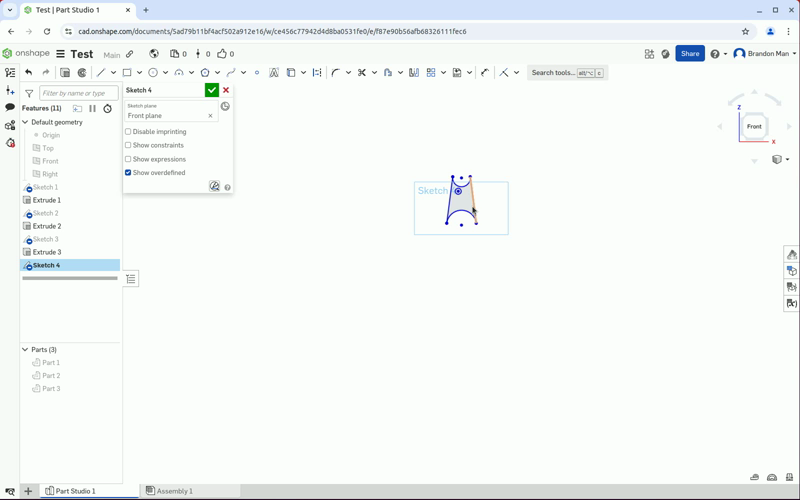
scroll(6)
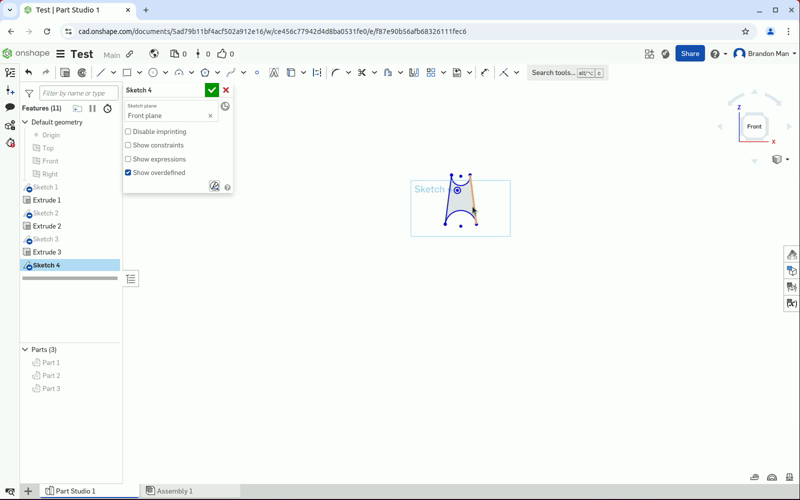
scroll(6)
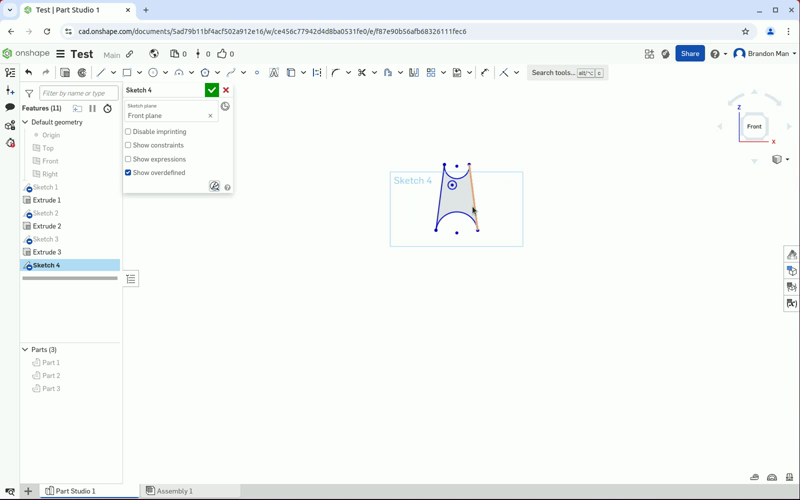
scroll(6)
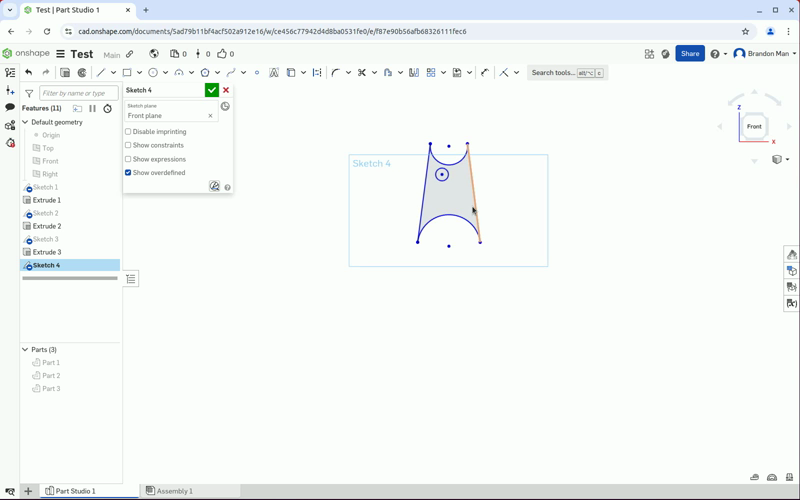
scroll(6)
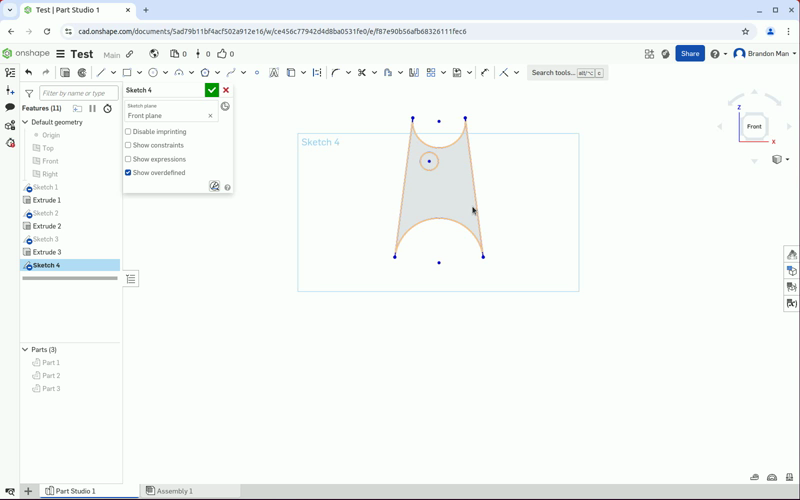
scroll(6)
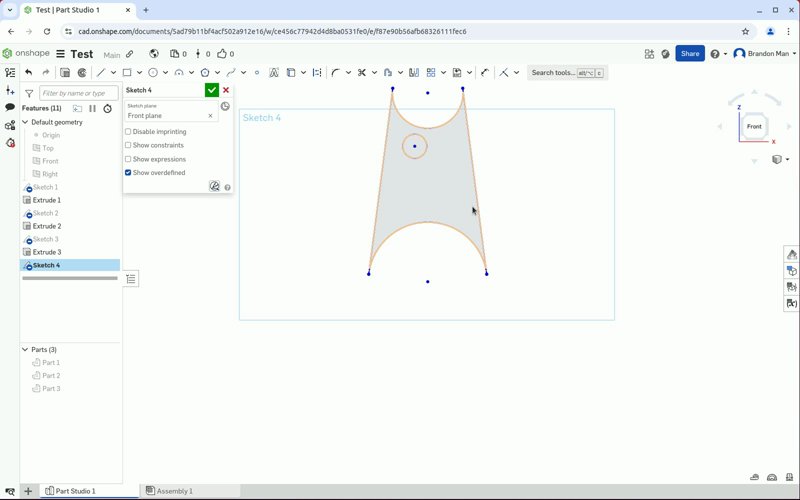
scroll(6)
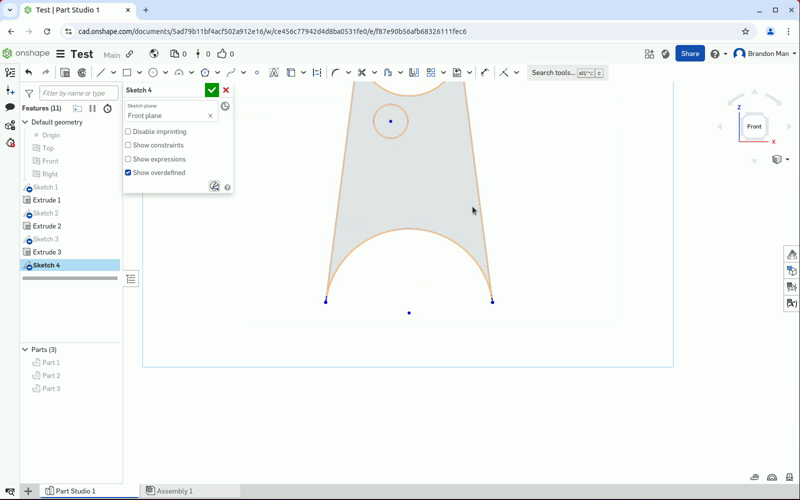
scroll(6)
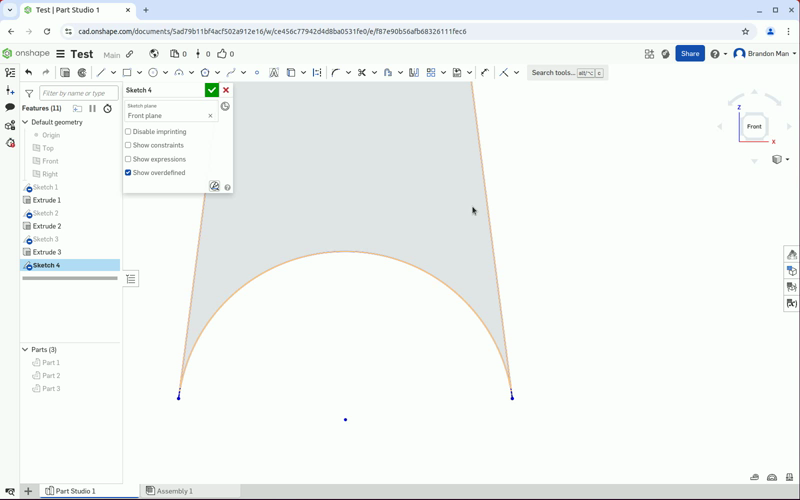
click(472, 206)
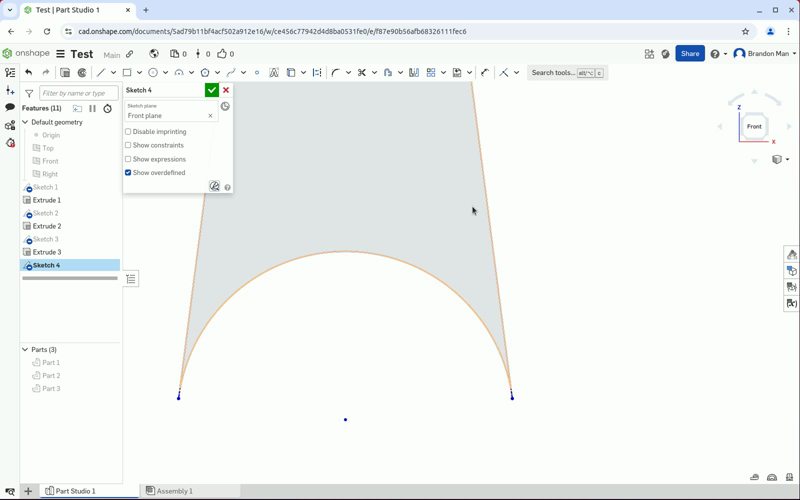
scroll(-6)
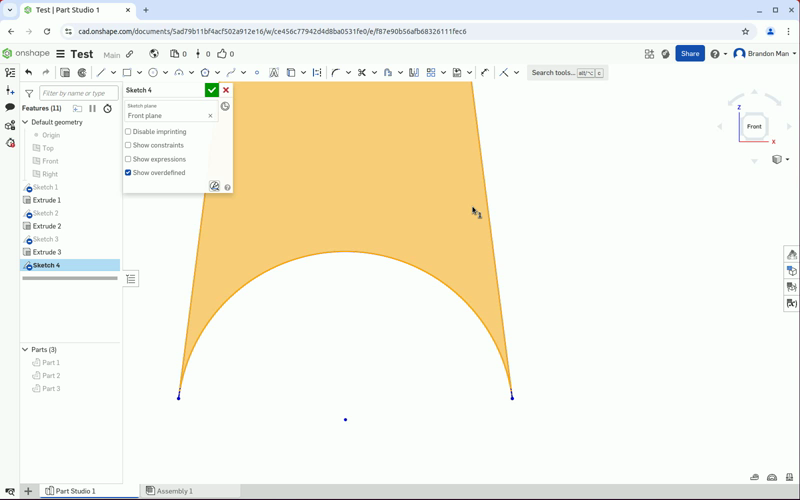
scroll(-6)
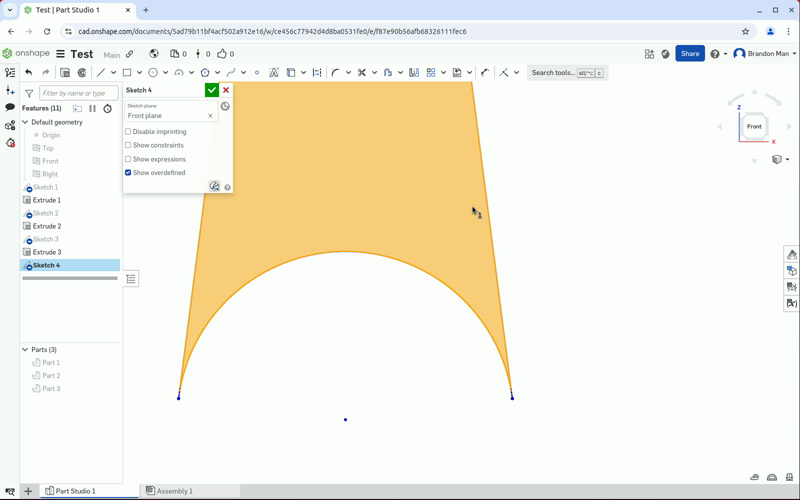
scroll(-6)
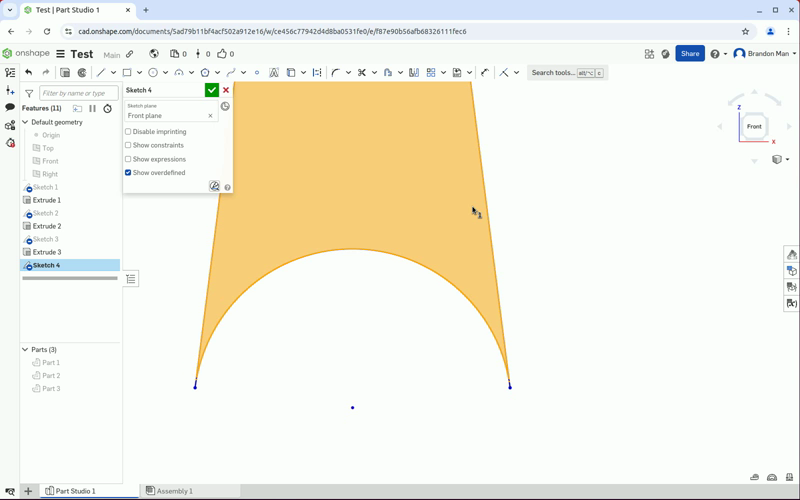
scroll(-6)
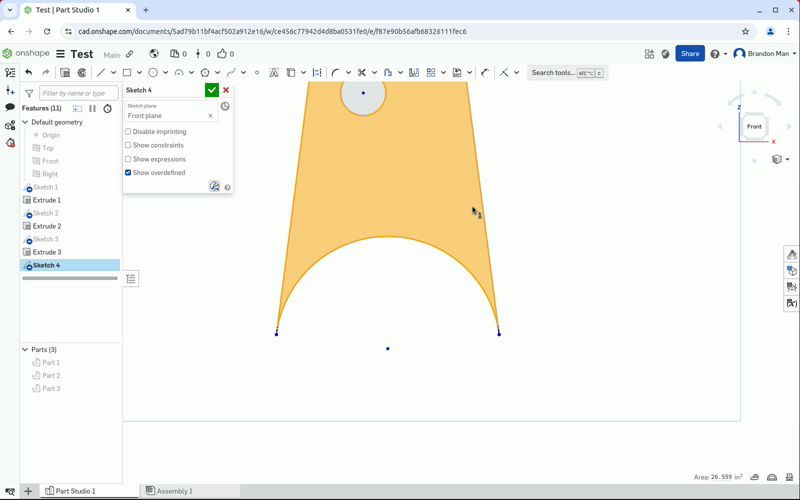
scroll(-6)
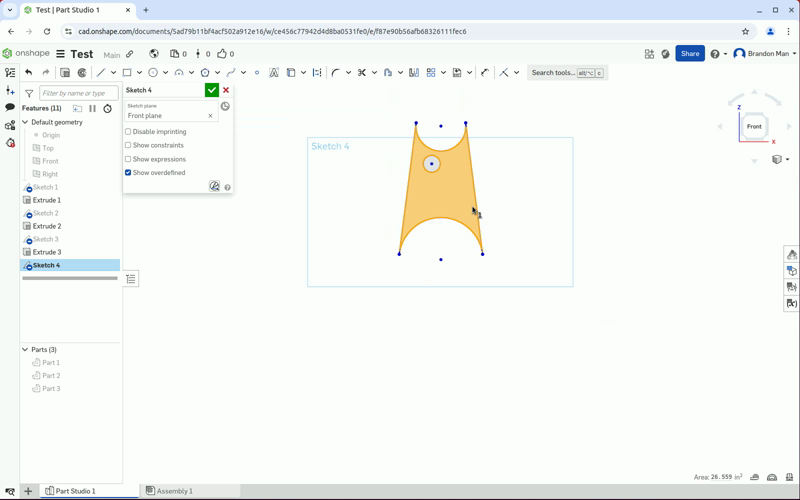
scroll(-6)
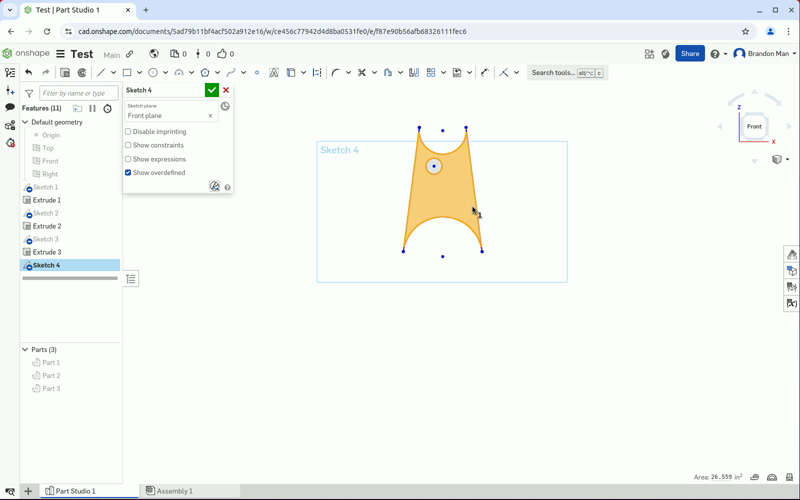
scroll(-6)
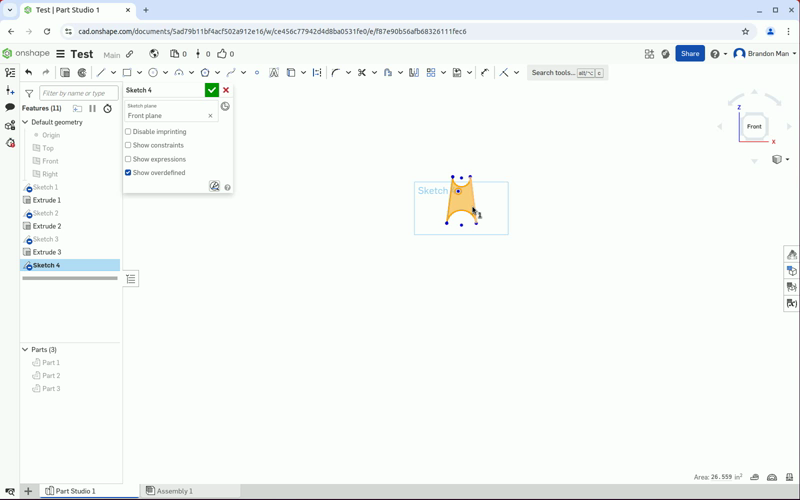
mouse_move(73, 352)
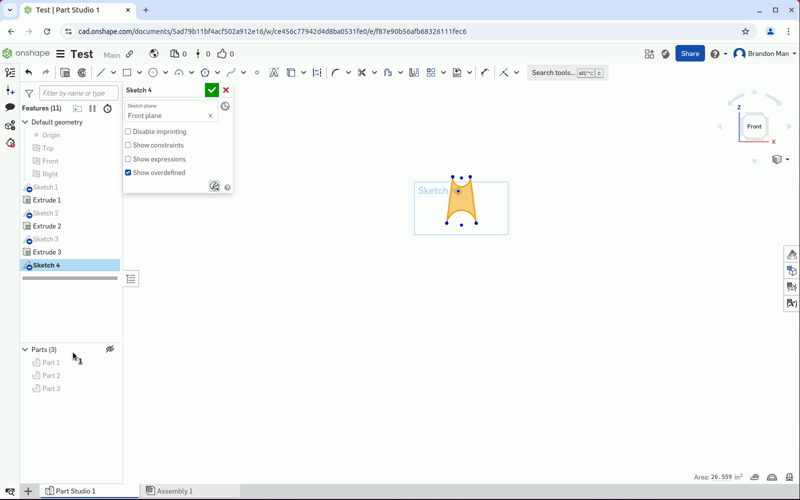
key(shift+y)
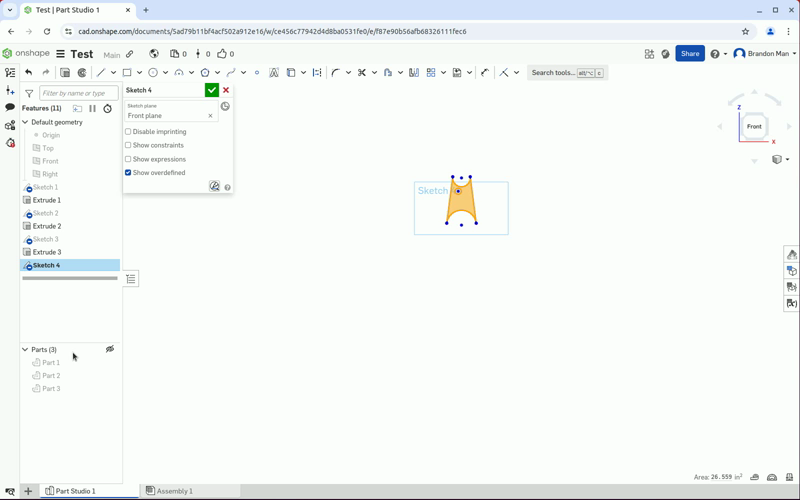
key(shift+e)
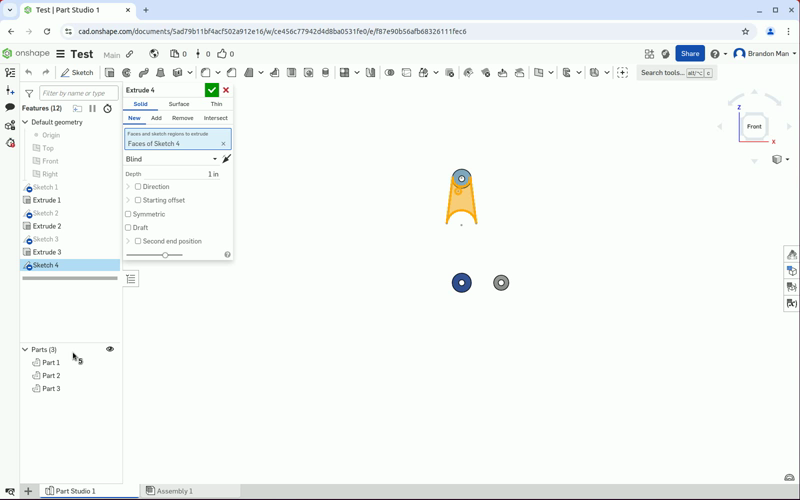
mouse_move(143, 106)
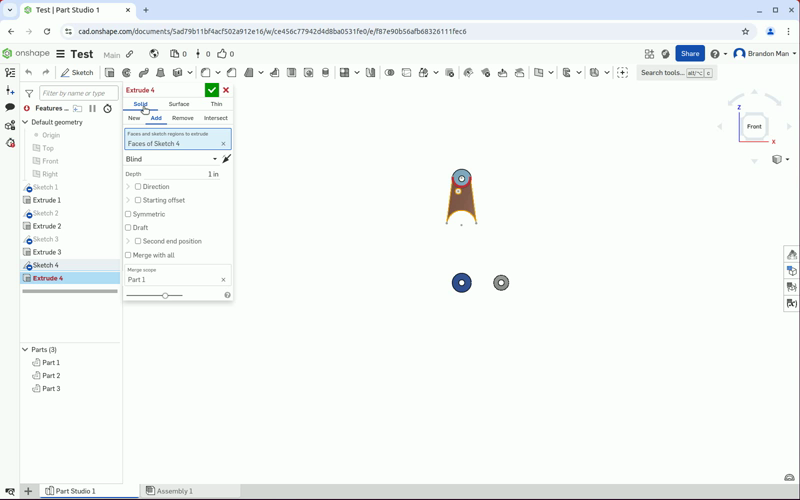
click(143, 106)
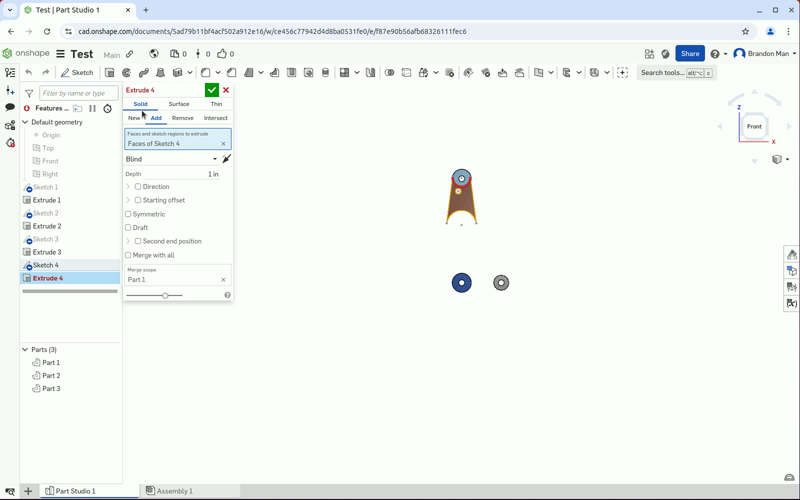
mouse_move(137, 120)
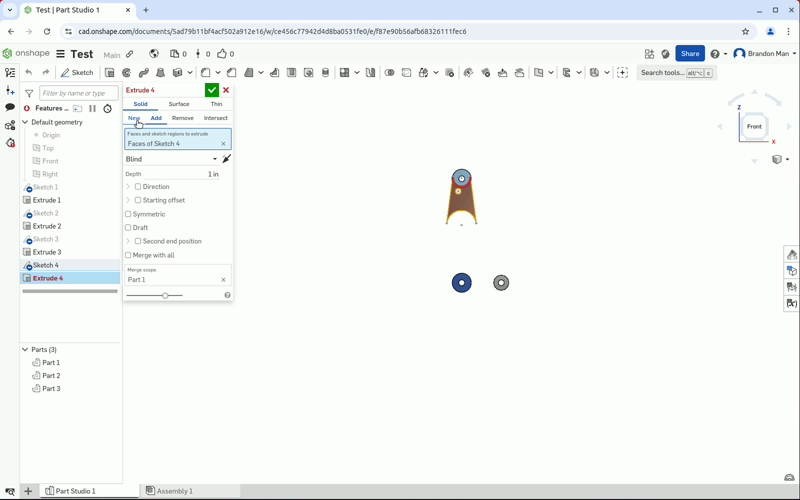
click(137, 120)
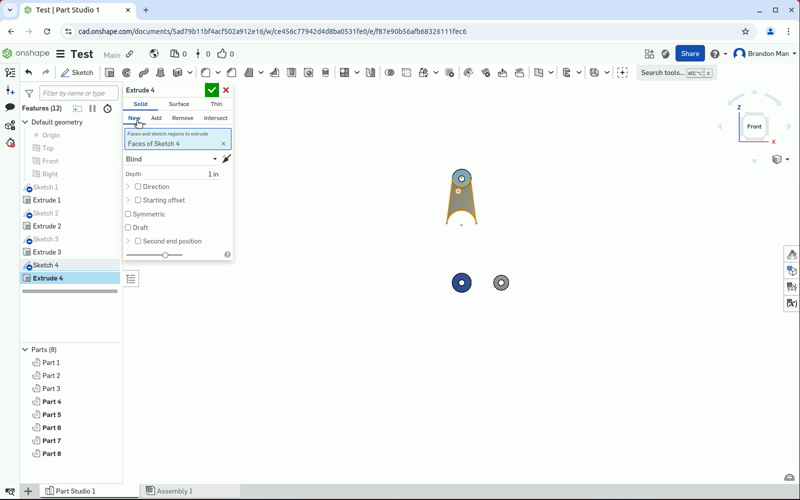
key(tab, 4)
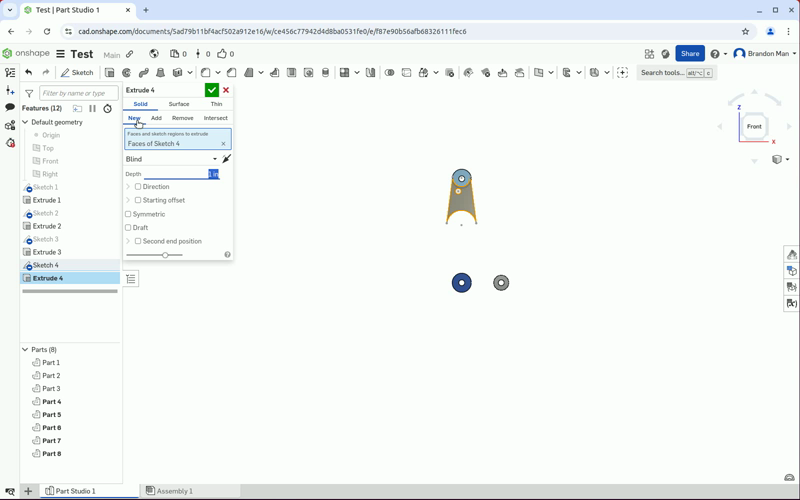
text(0.481)
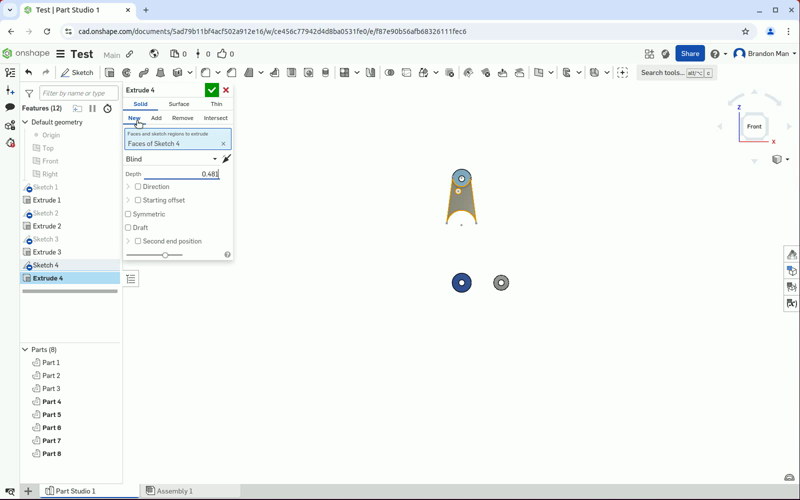
key(enter)
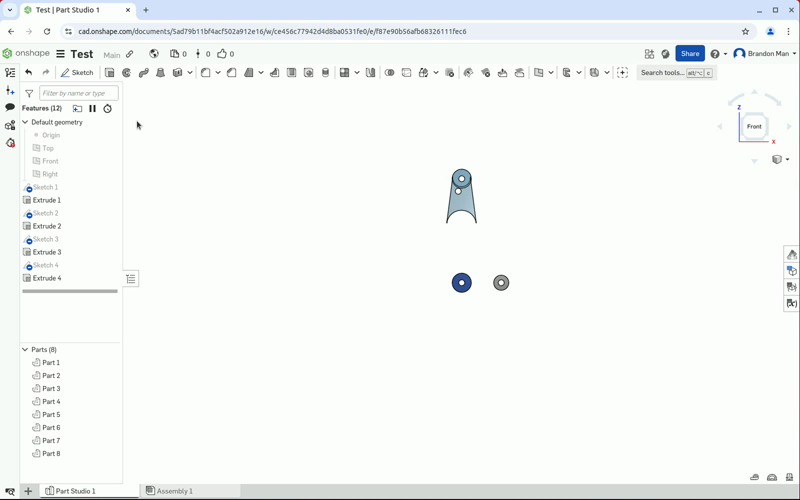
key(shift+h)
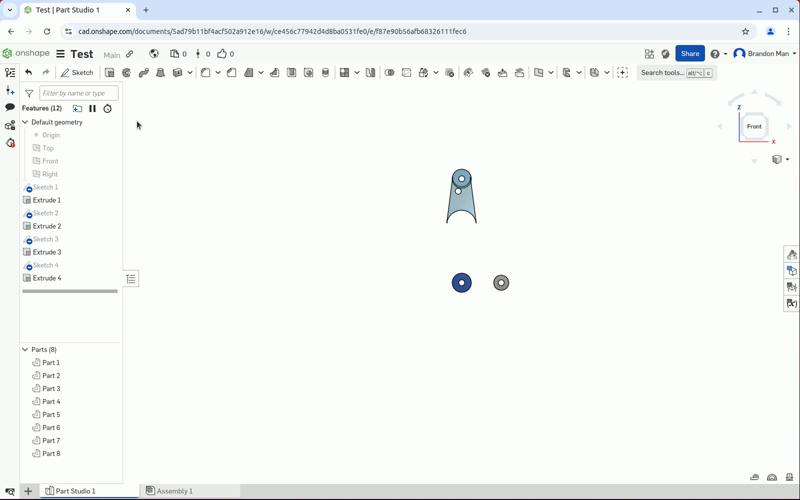
key(shift+h)
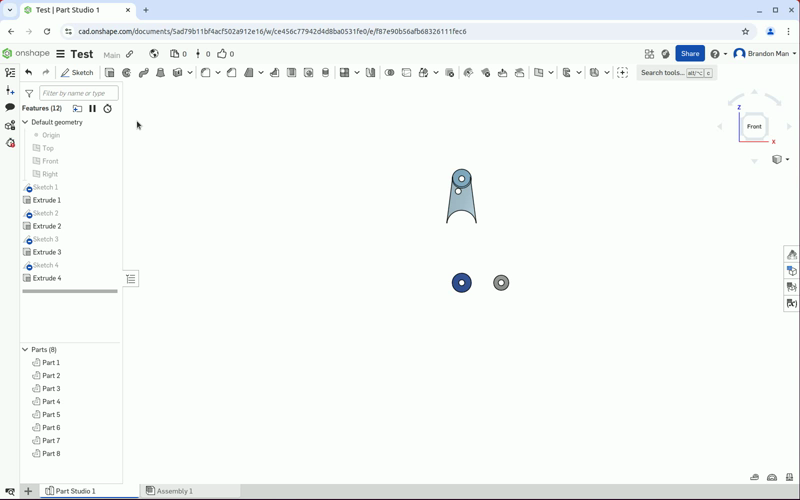
mouse_move(73, 189)
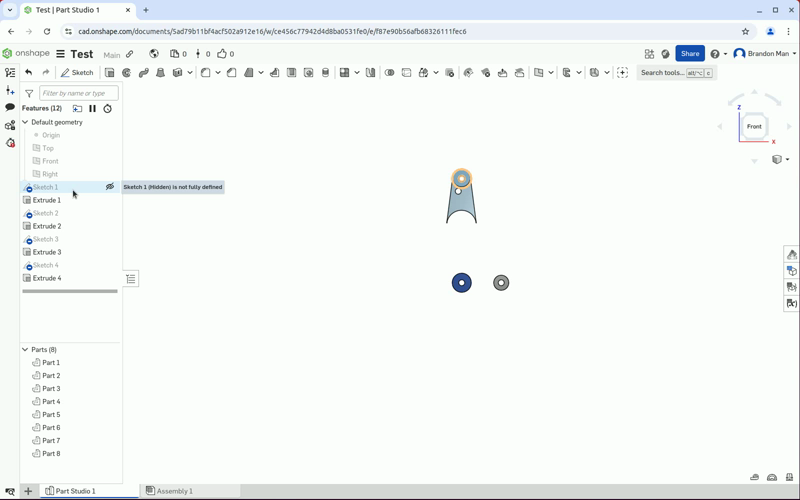
click(73, 189)
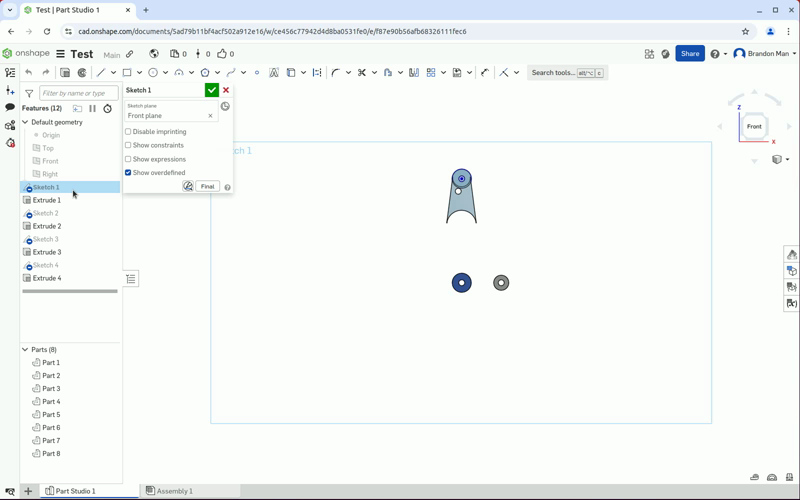
mouse_move(229, 92)
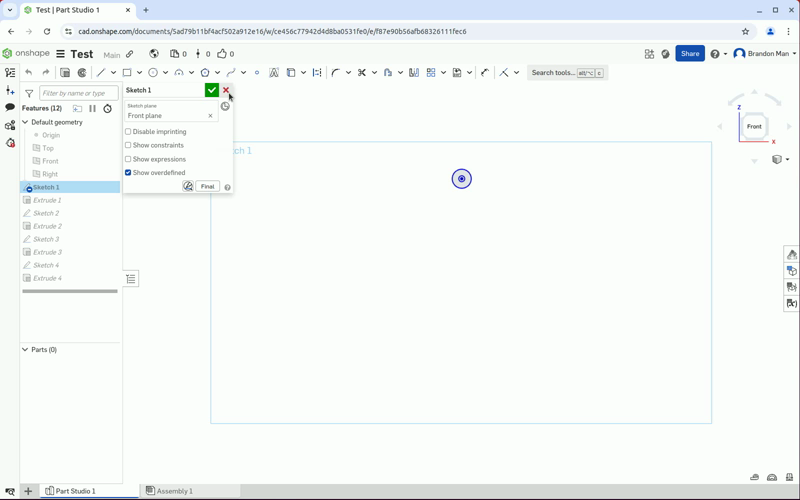
click(229, 92)
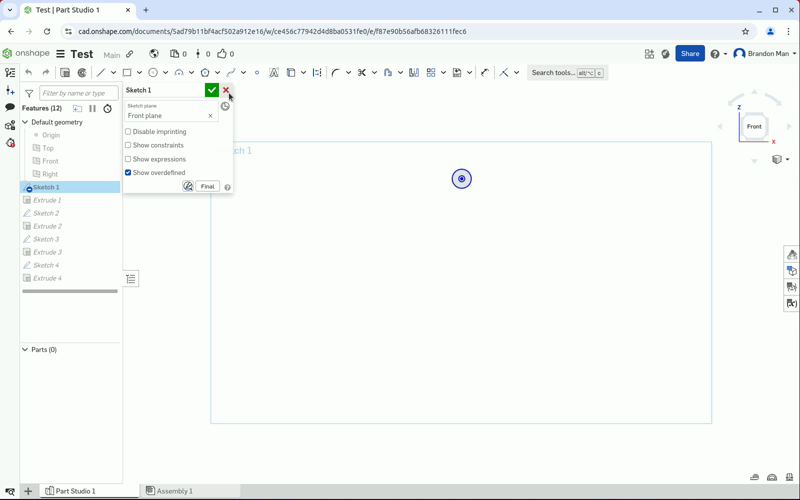
key(shift+s)
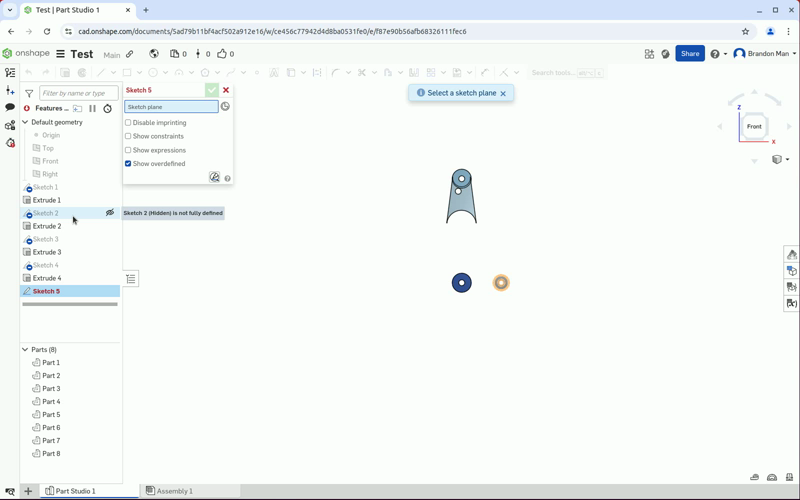
scroll(3)
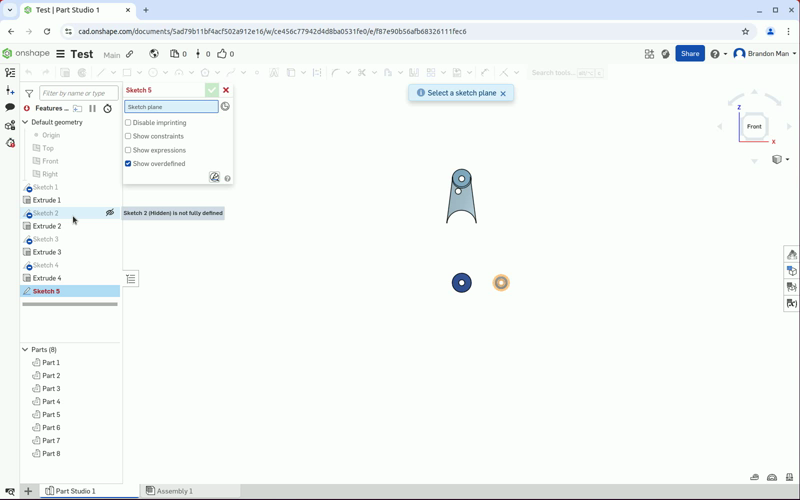
mouse_move(73, 163)
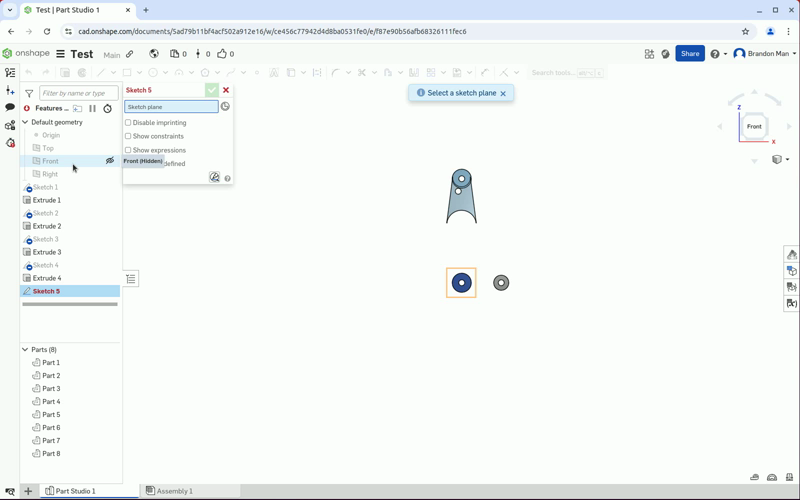
click(73, 163)
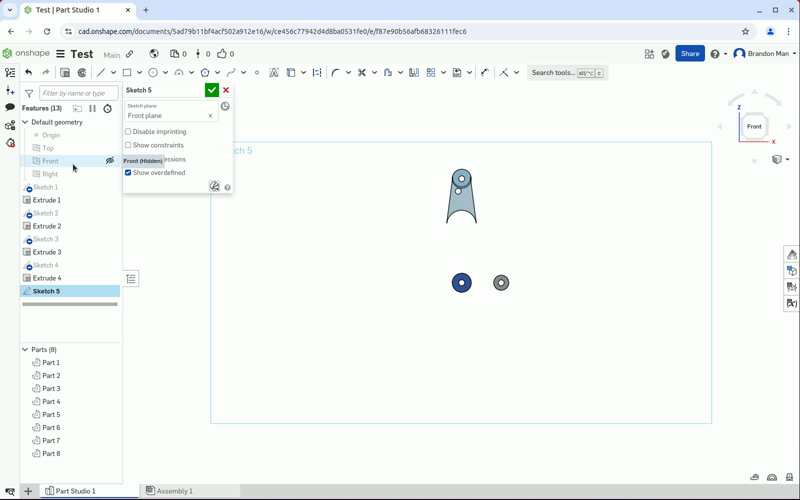
mouse_move(73, 352)
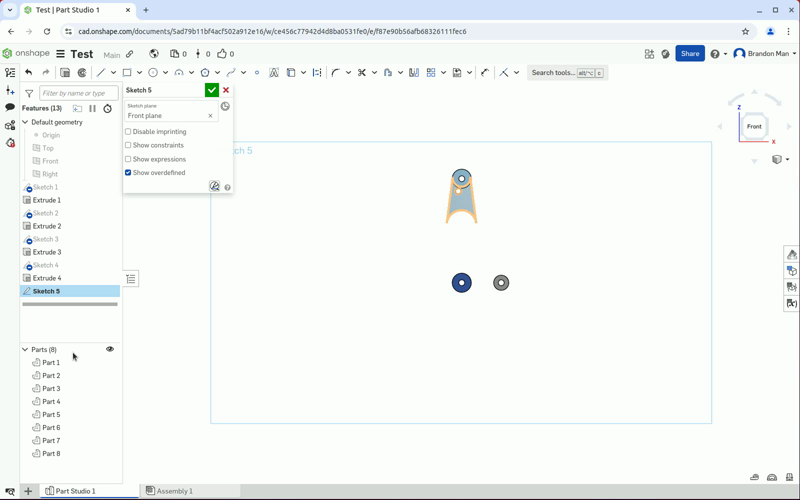
key(y)
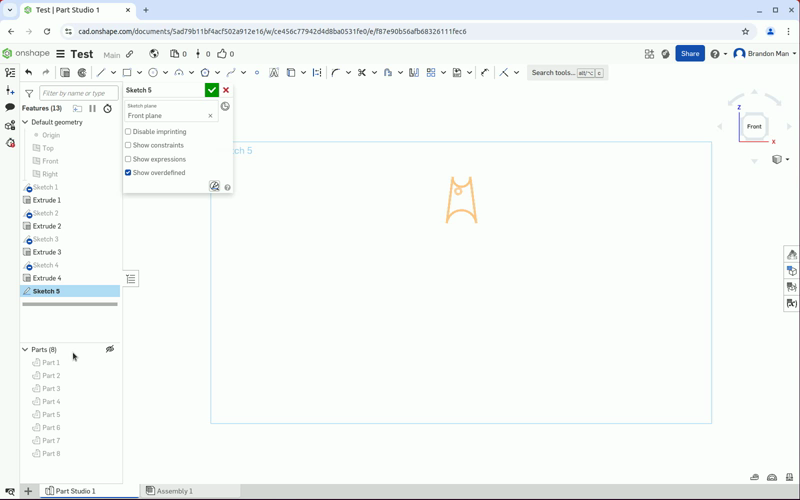
key(c)
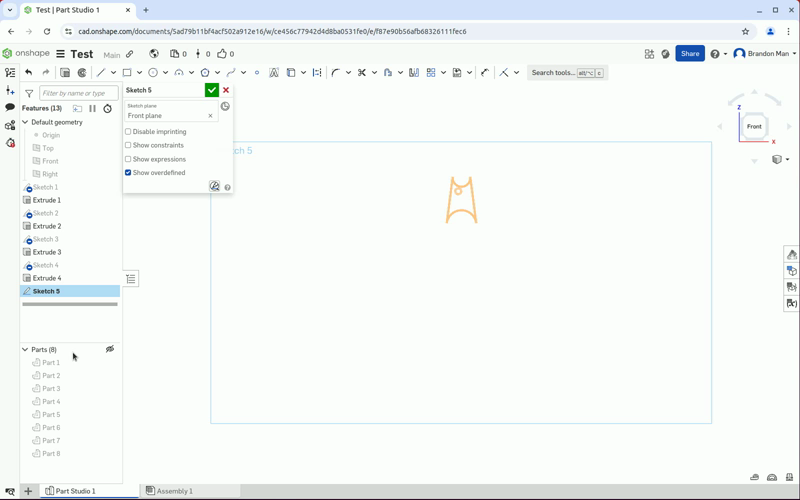
key_down(shift)
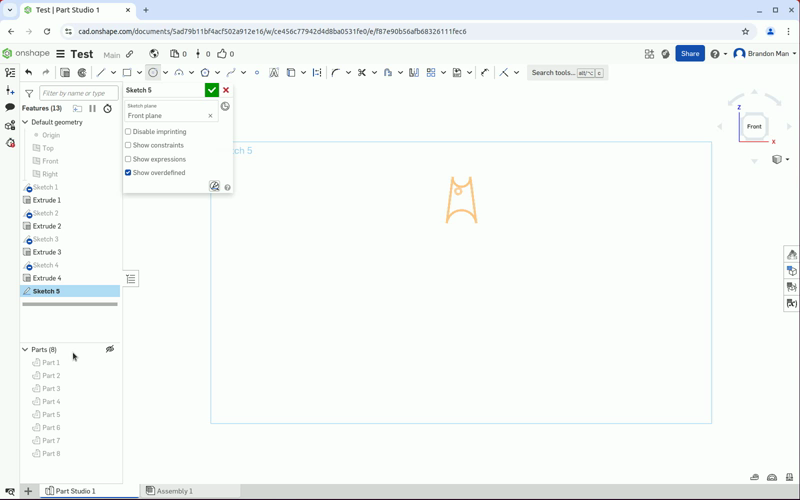
mouse_move(461, 225)
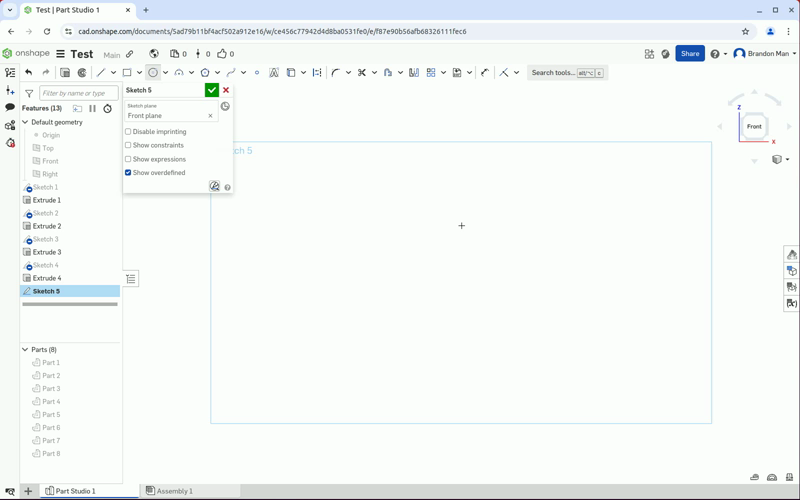
click(461, 225)
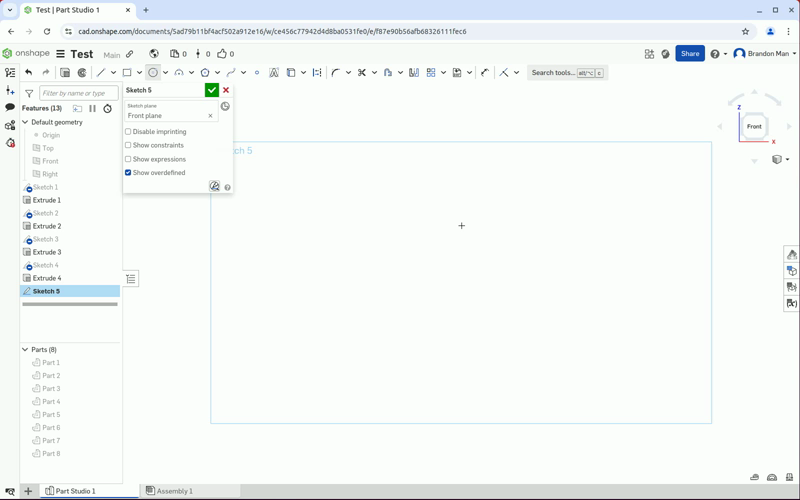
key_up(shift)
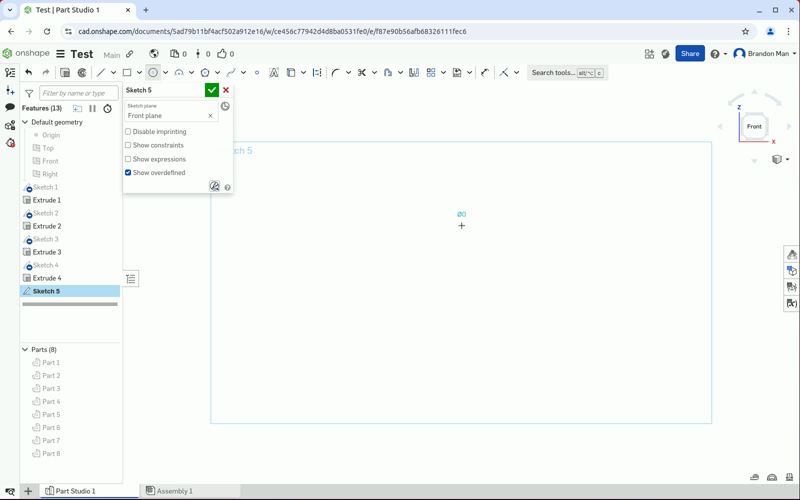
mouse_move(477, 225)
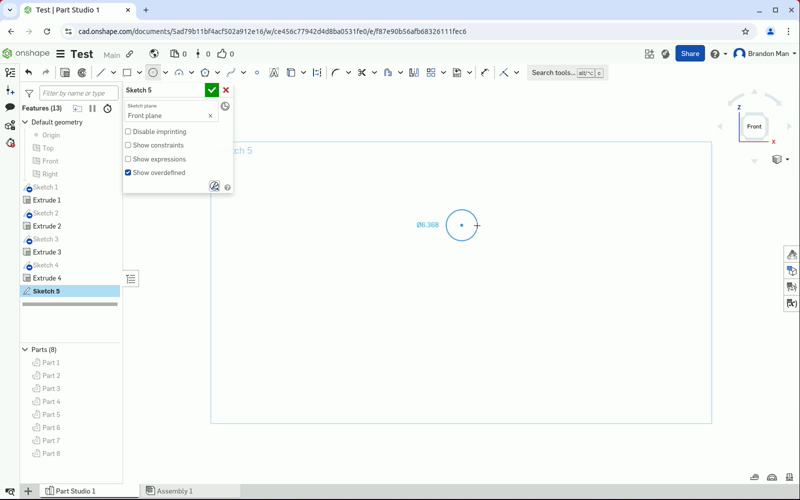
click(477, 225)
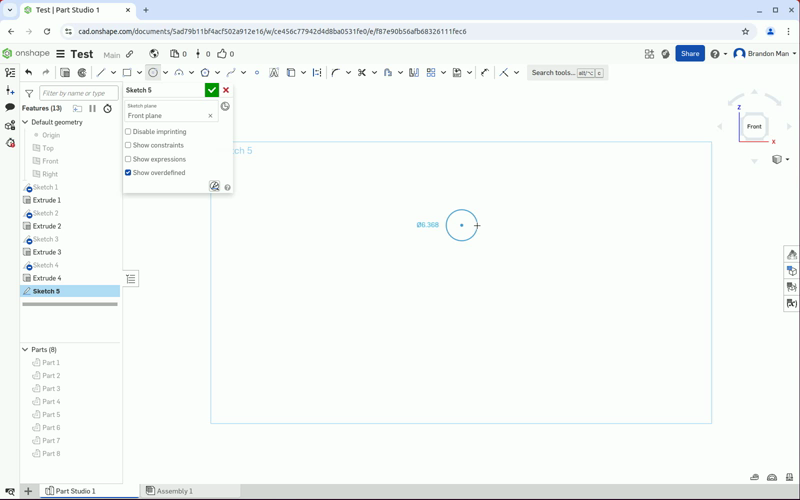
key(esc)
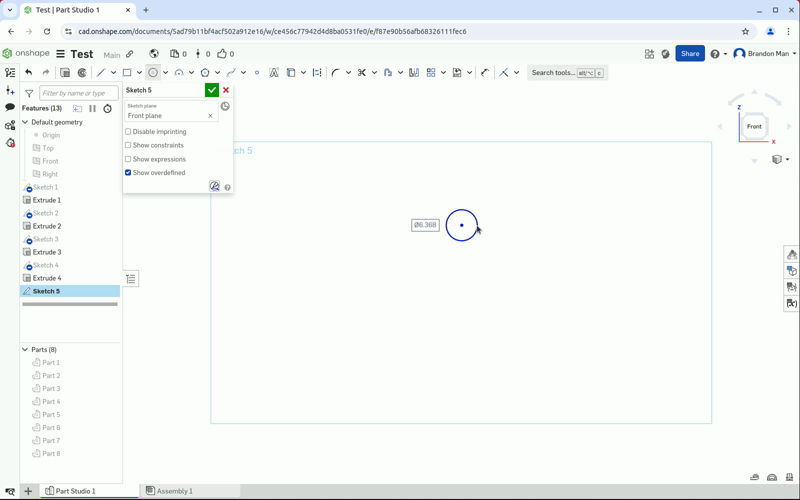
key(c)
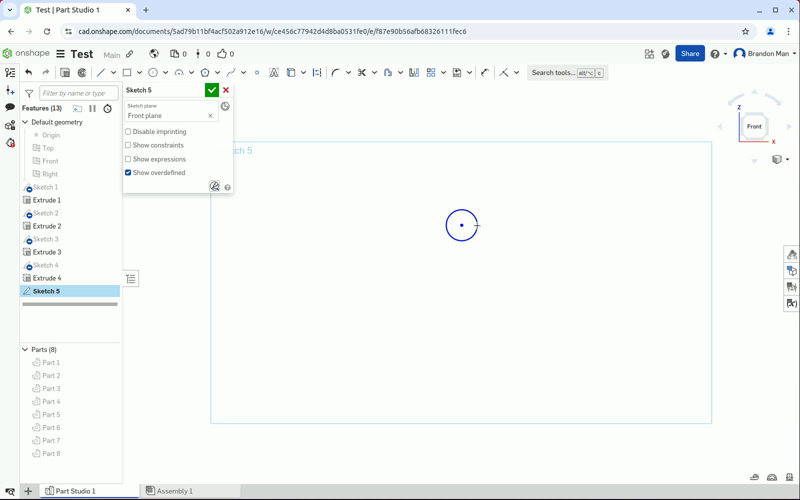
key_down(shift)
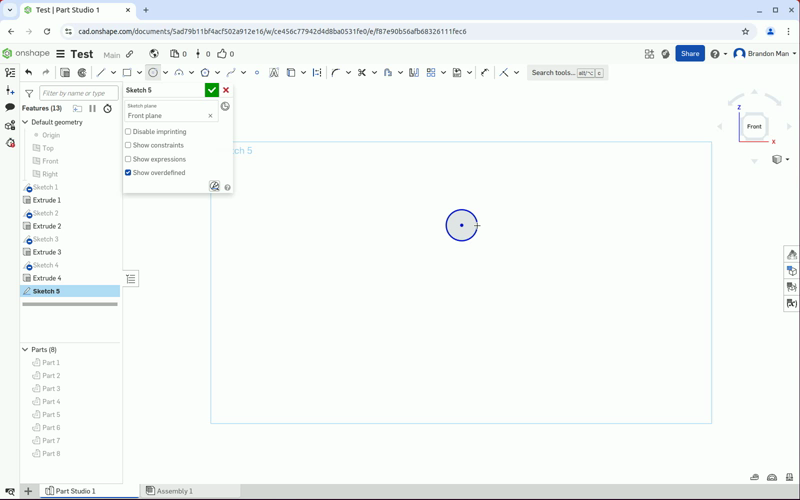
mouse_move(461, 225)
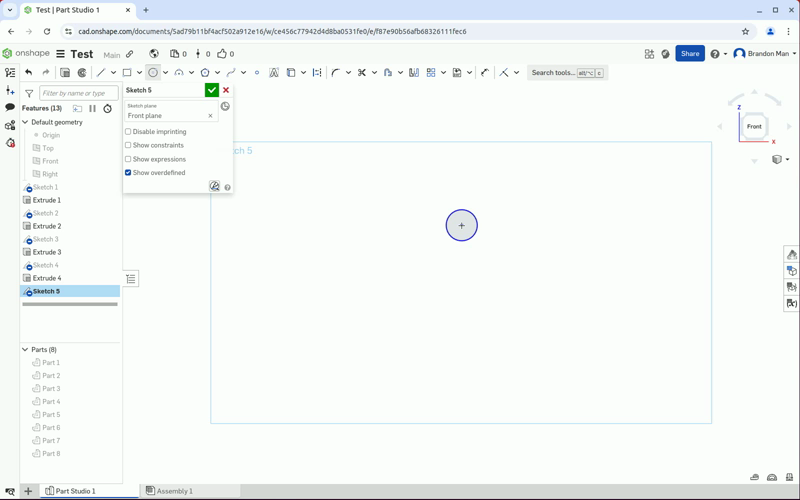
click(461, 225)
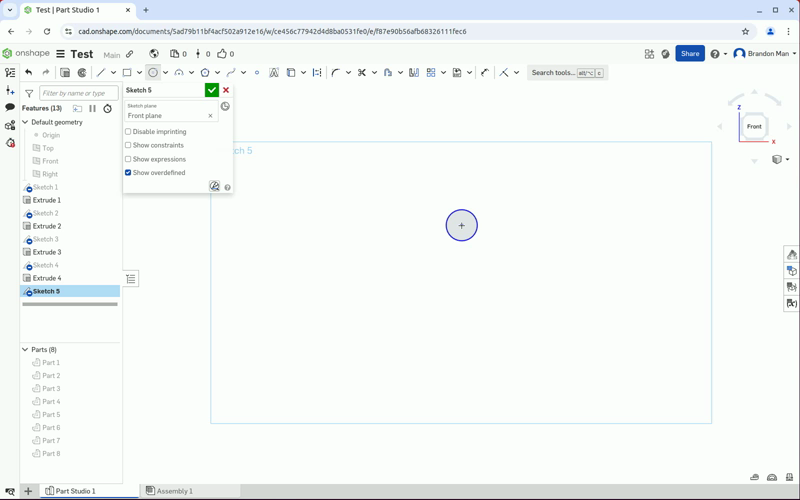
key_up(shift)
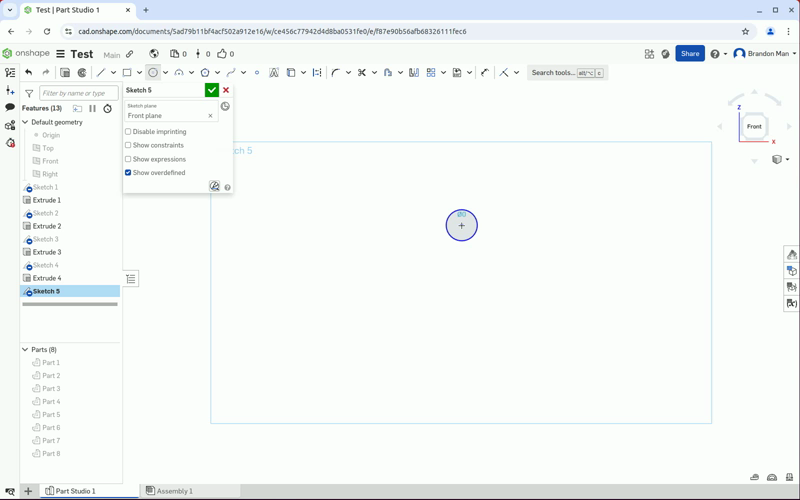
mouse_move(465, 225)
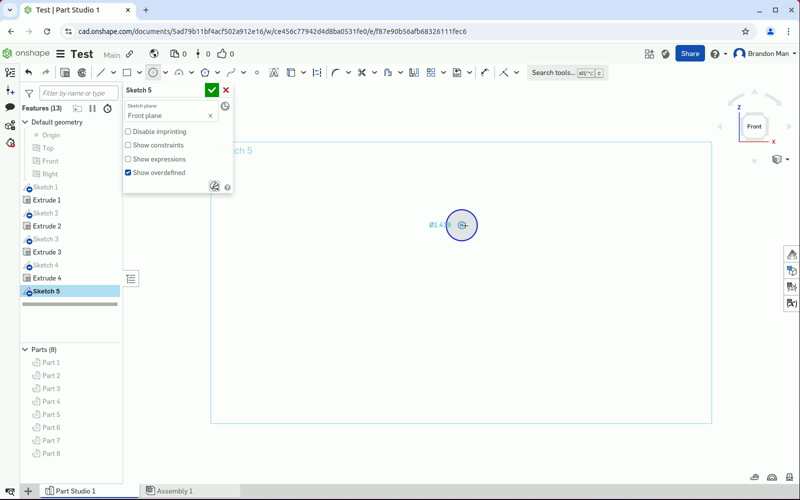
scroll(6)
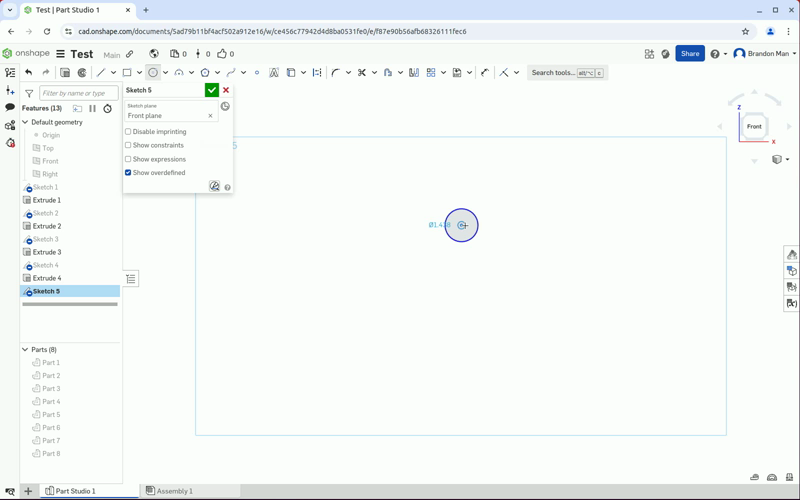
scroll(6)
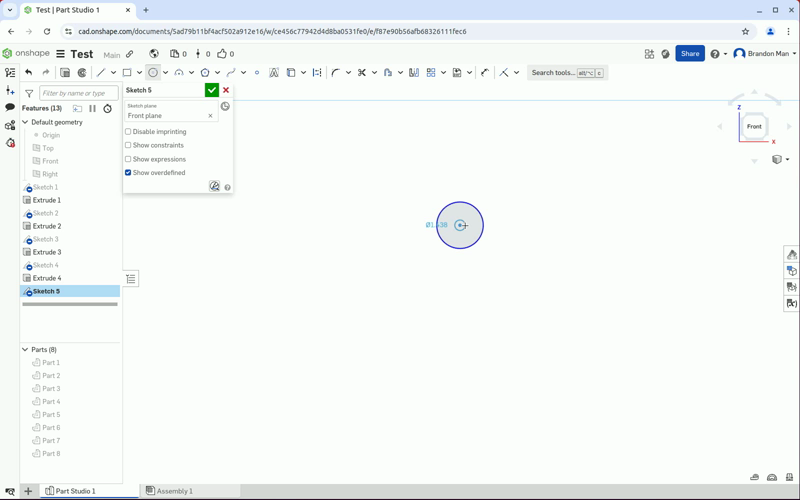
scroll(6)
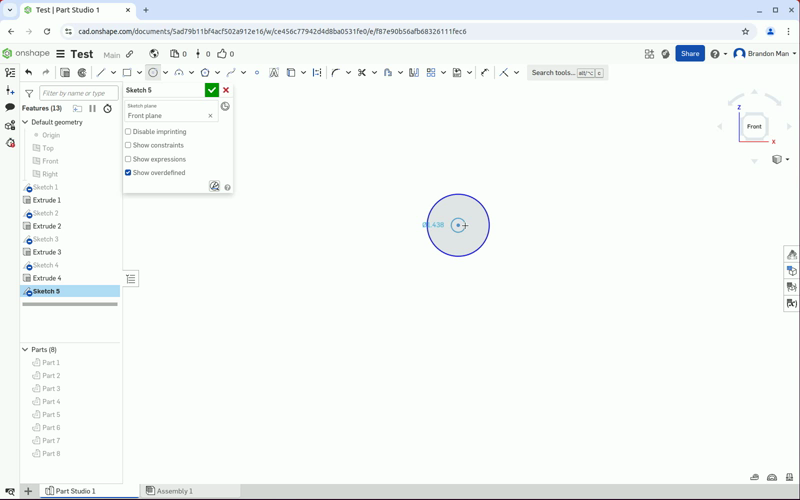
scroll(6)
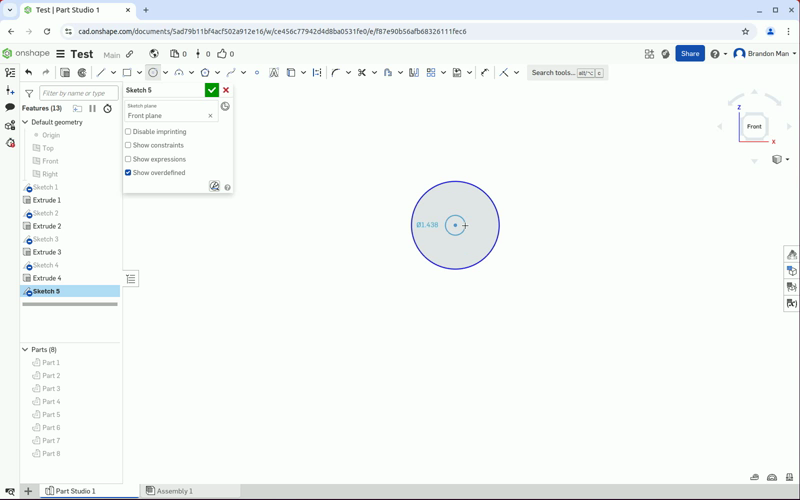
scroll(6)
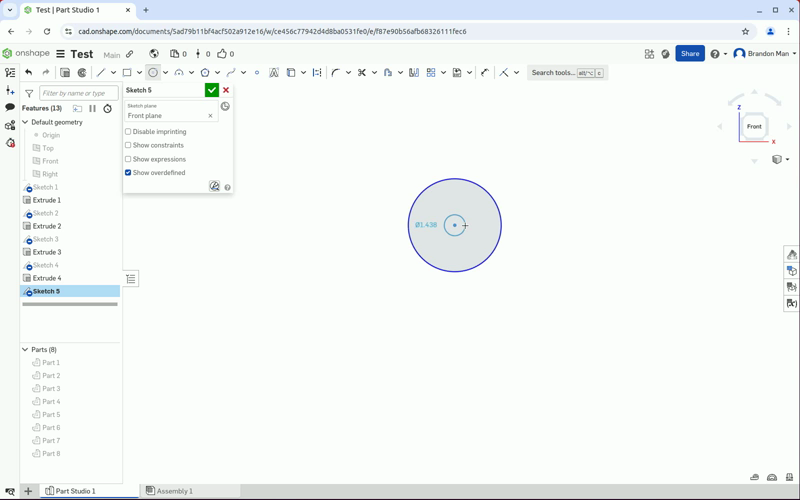
scroll(6)
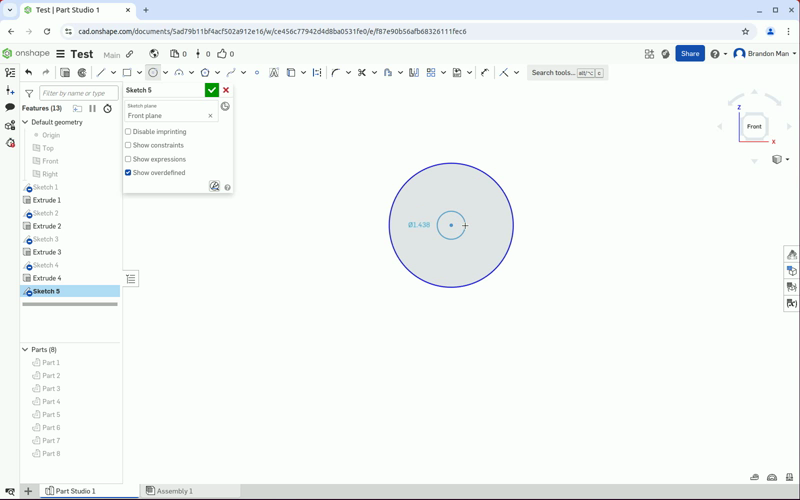
scroll(6)
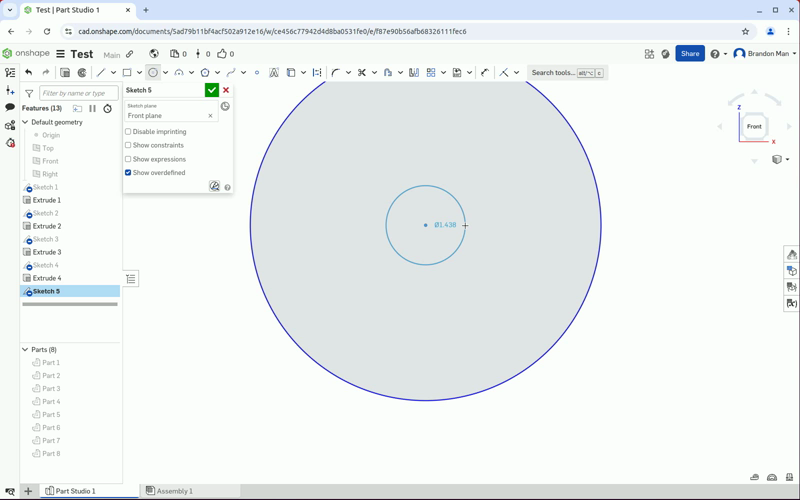
click(465, 225)
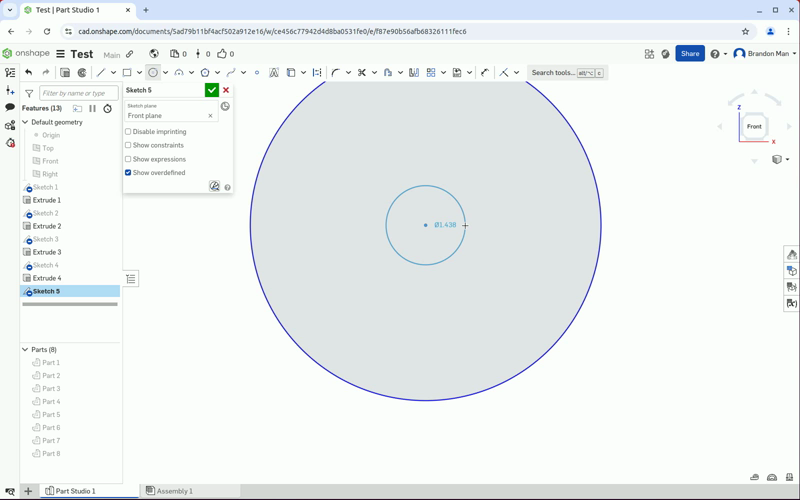
scroll(-6)
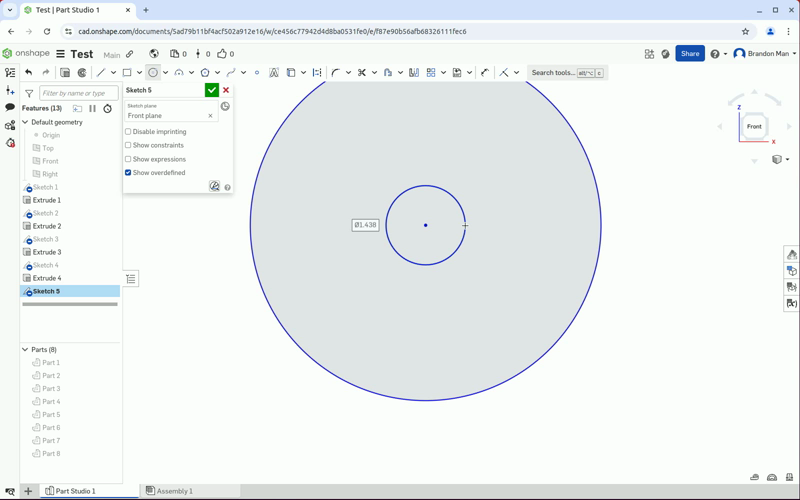
scroll(-6)
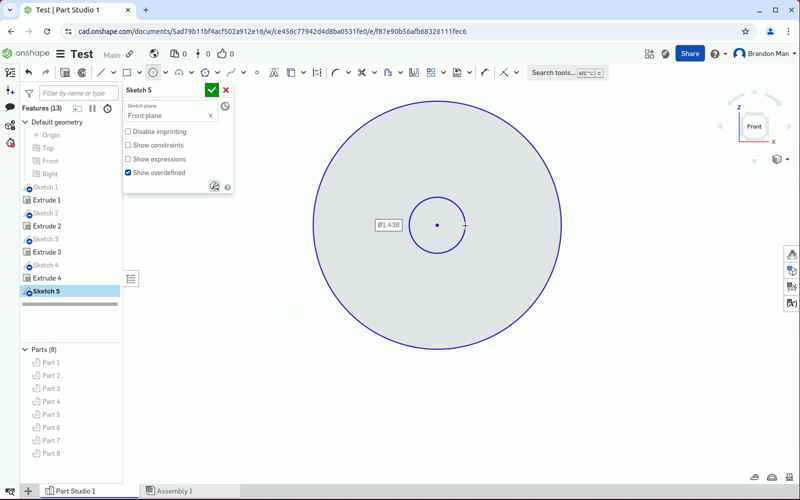
scroll(-6)
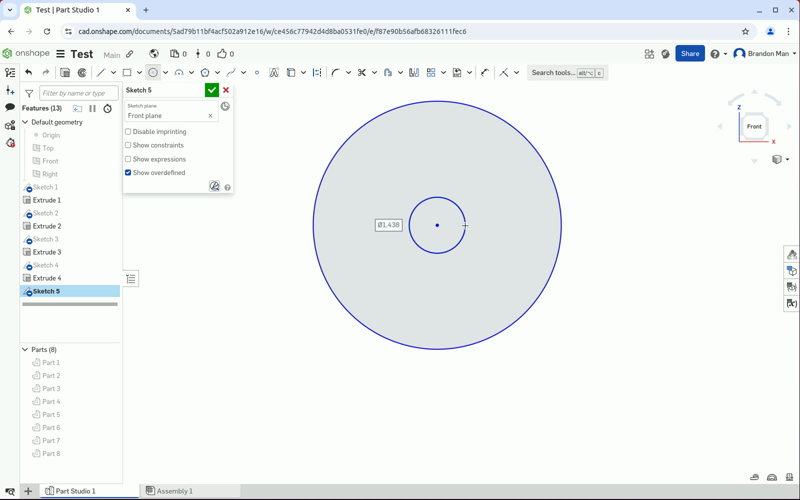
scroll(-6)
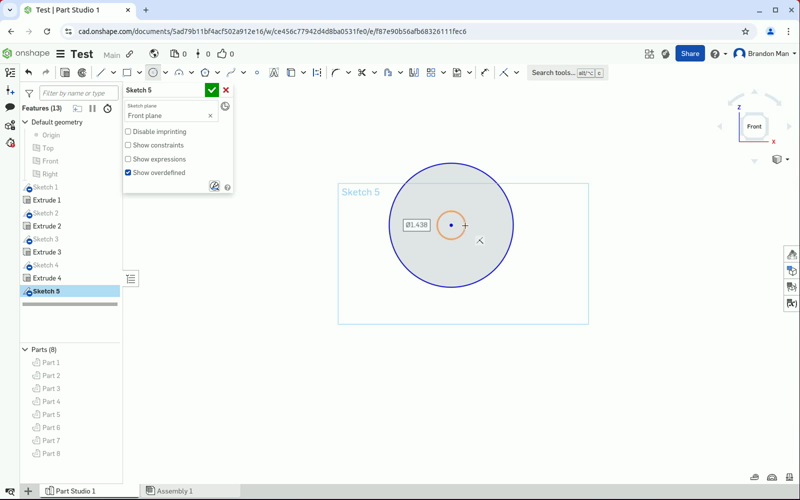
scroll(-6)
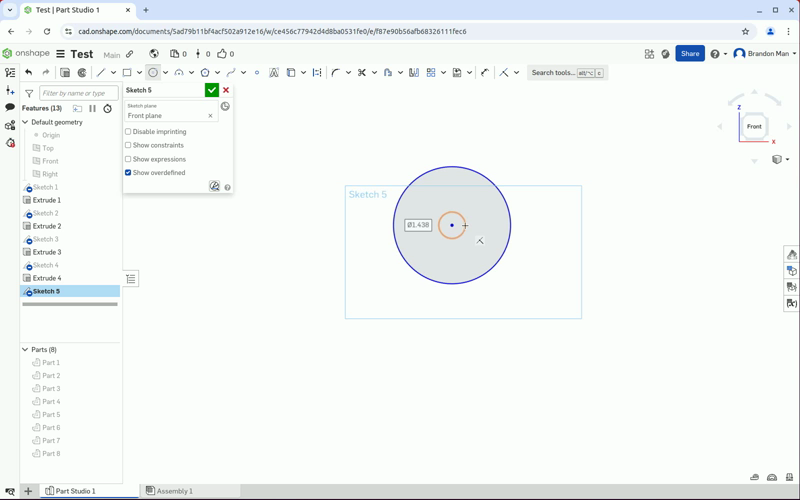
scroll(-6)
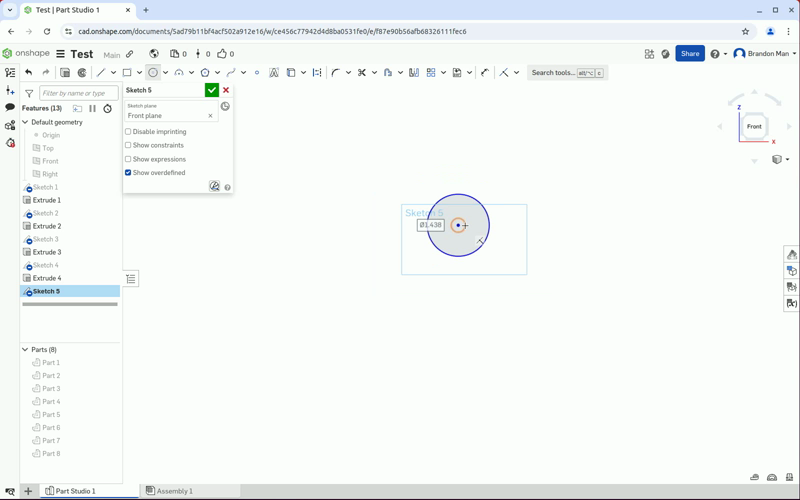
scroll(-6)
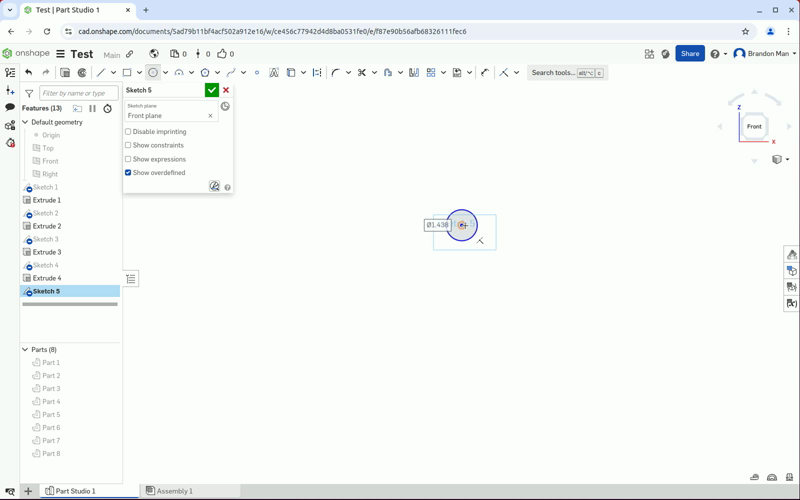
key(esc)
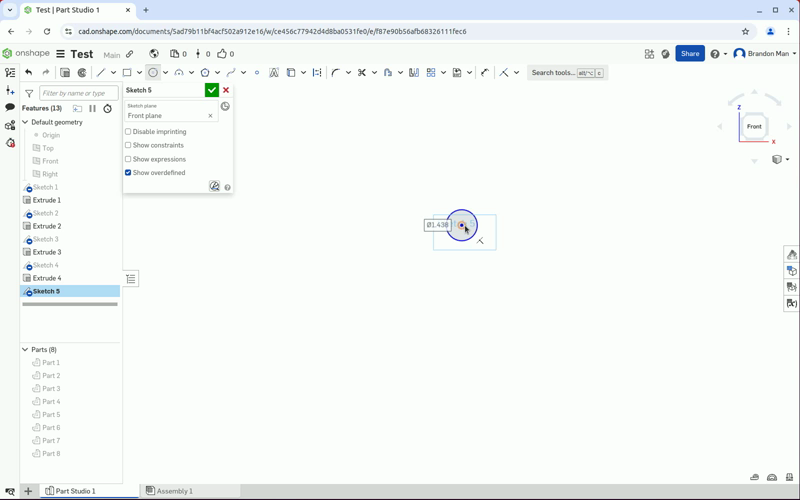
mouse_move(450, 231)
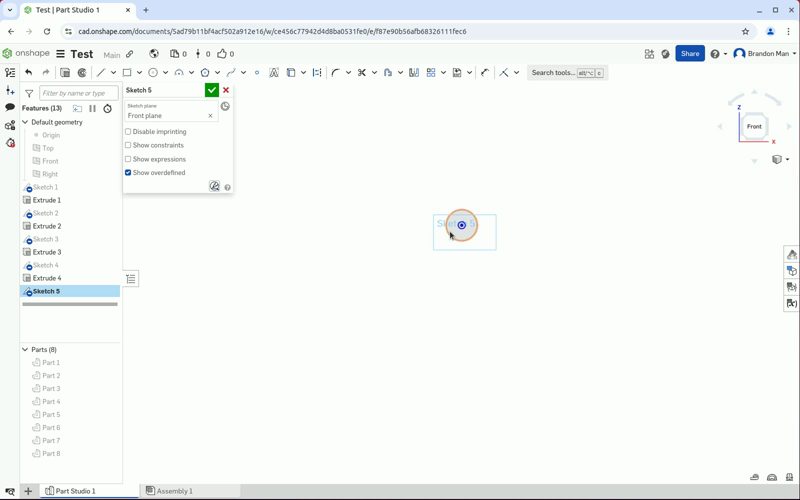
scroll(6)
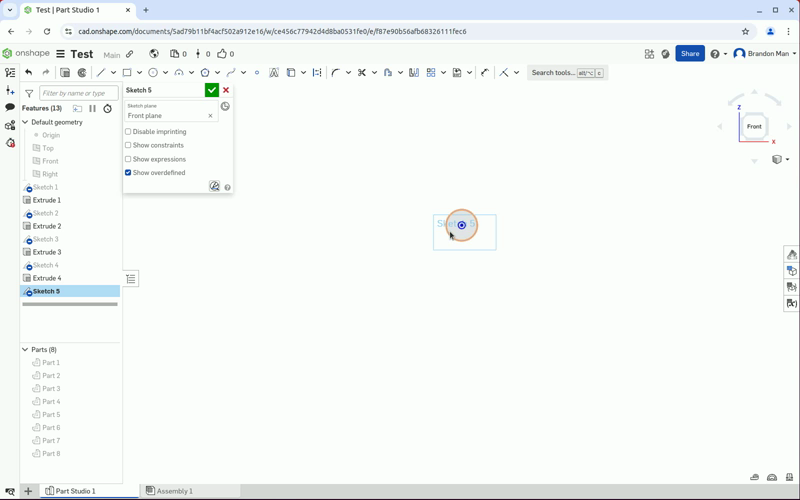
scroll(6)
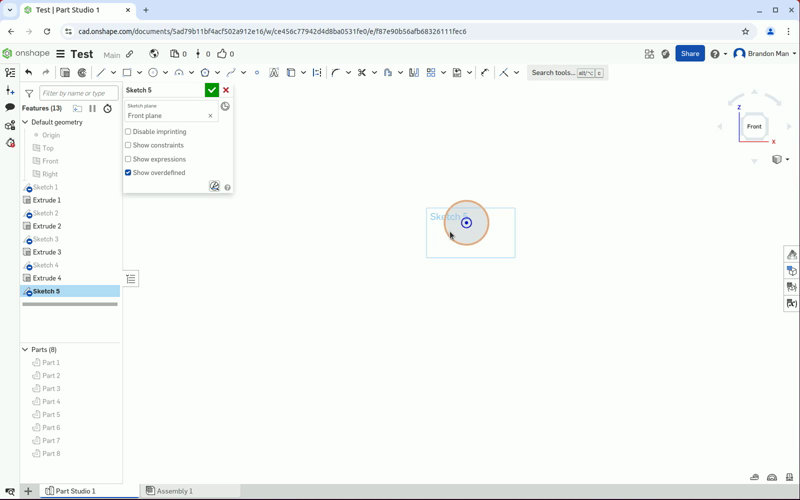
scroll(6)
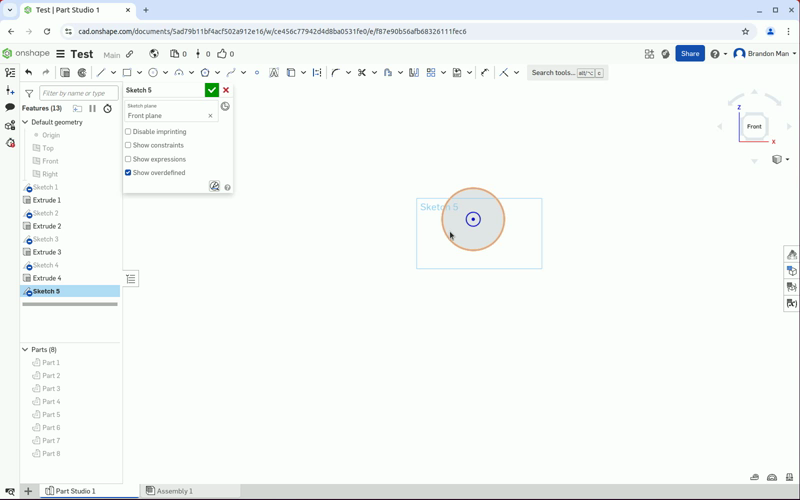
scroll(6)
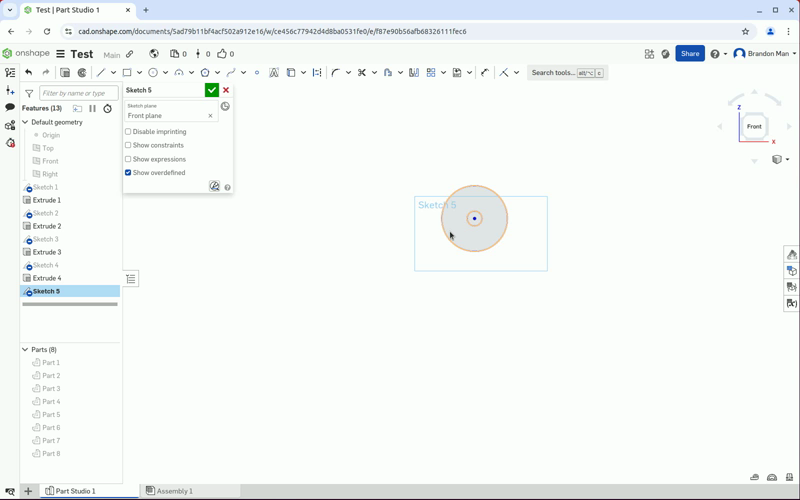
scroll(6)
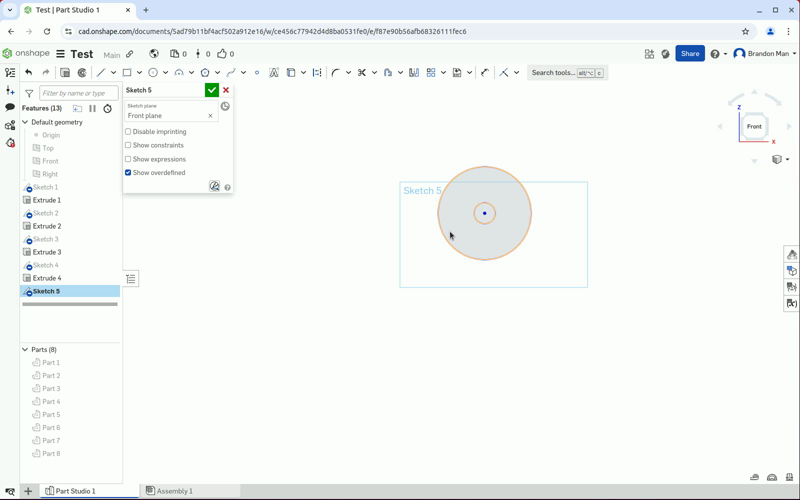
scroll(6)
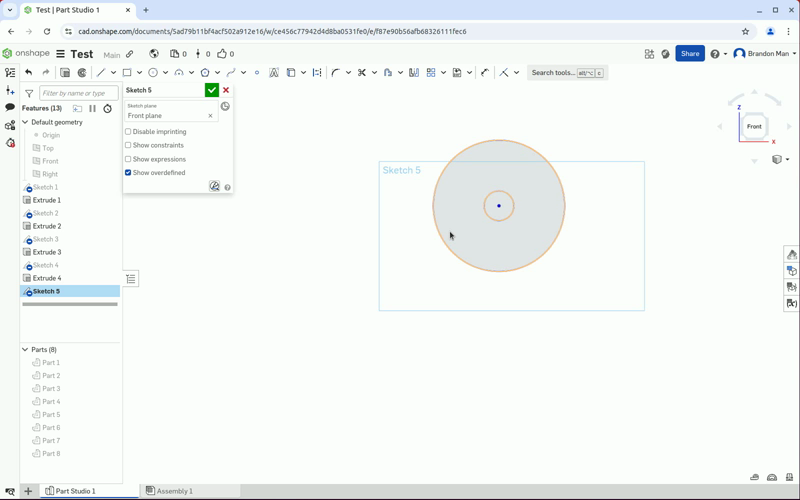
scroll(6)
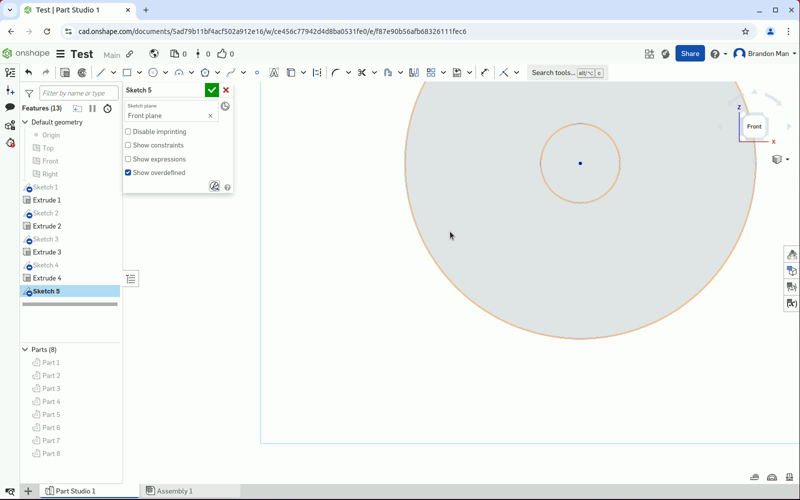
click(450, 231)
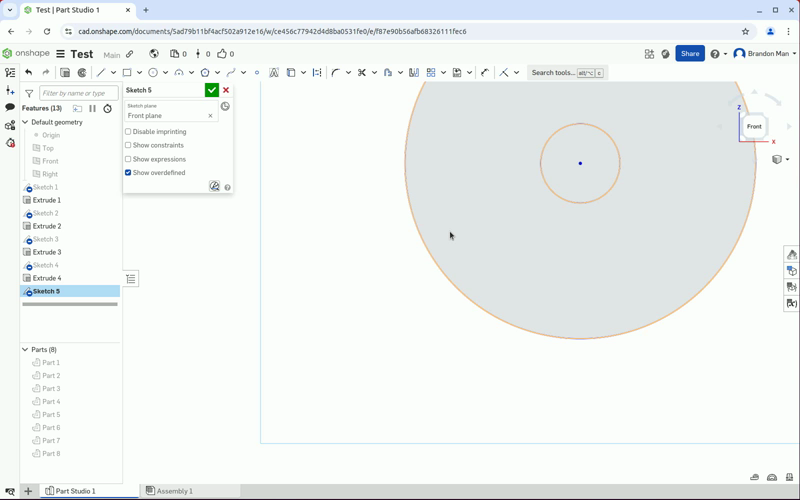
scroll(-6)
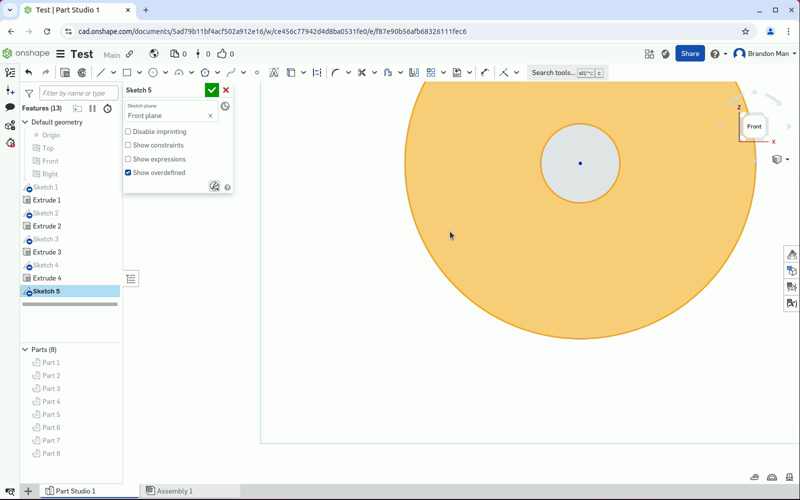
scroll(-6)
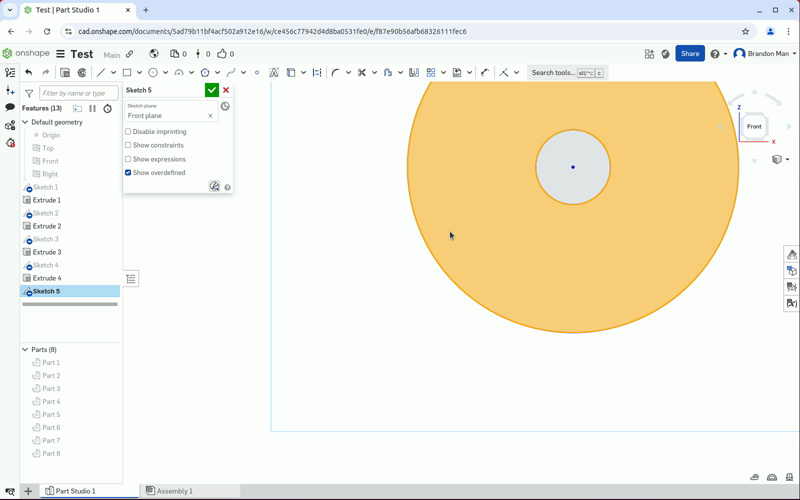
scroll(-6)
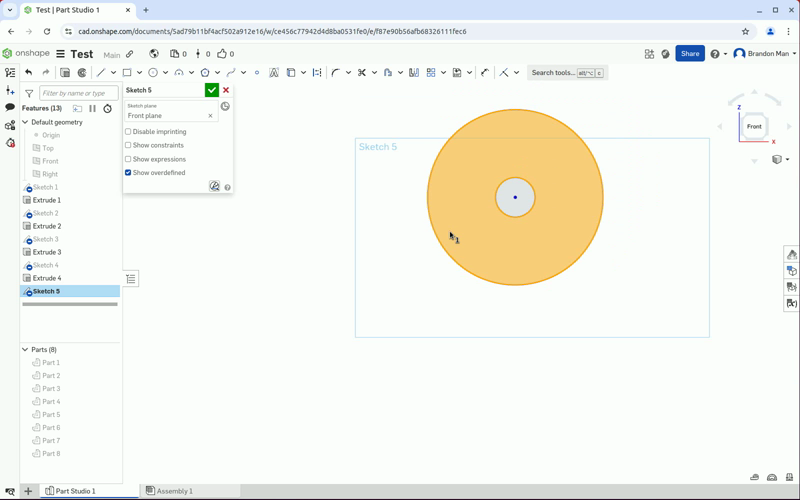
scroll(-6)
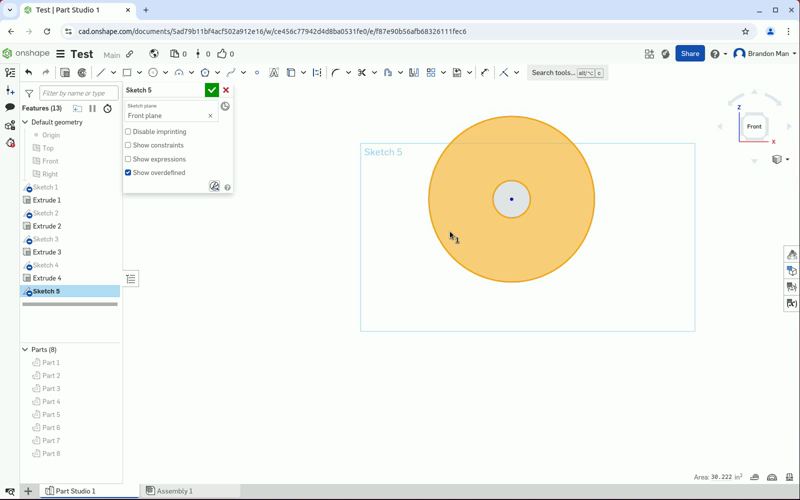
scroll(-6)
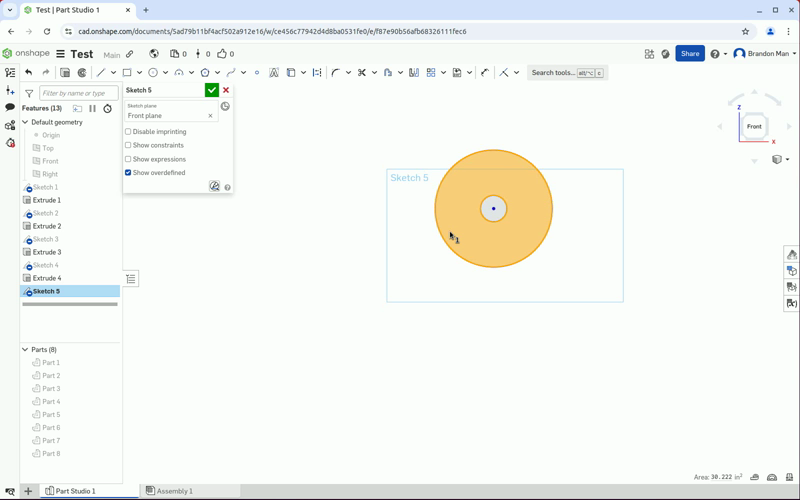
scroll(-6)
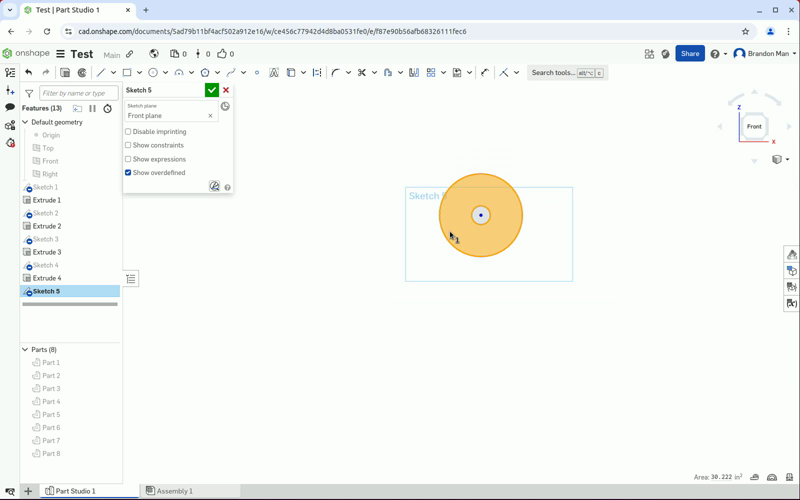
scroll(-6)
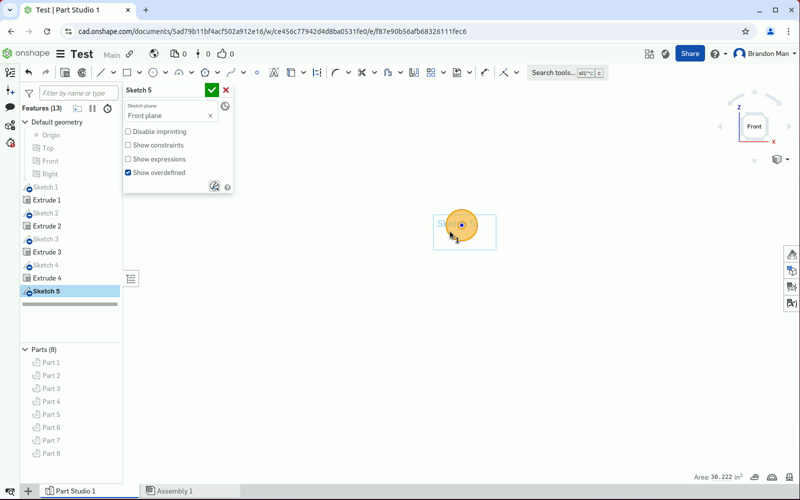
mouse_move(73, 352)
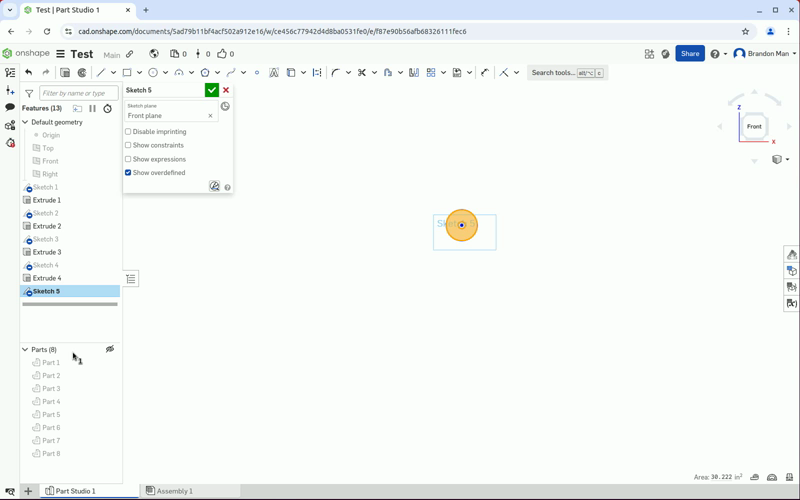
key(shift+y)
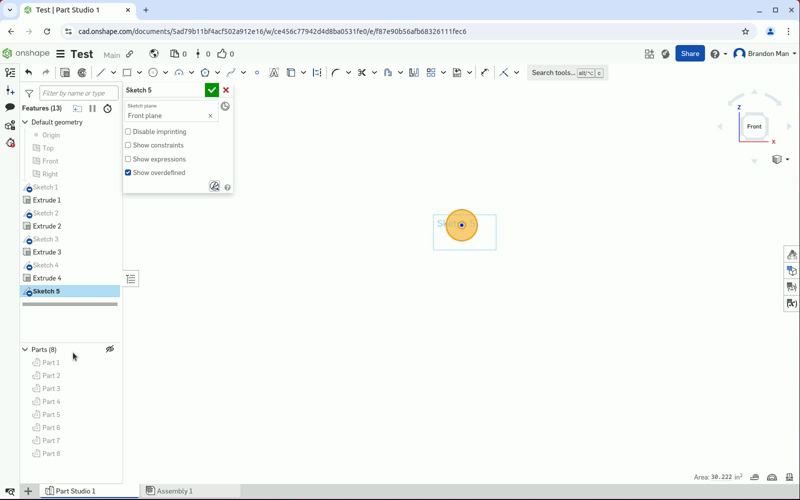
key(shift+e)
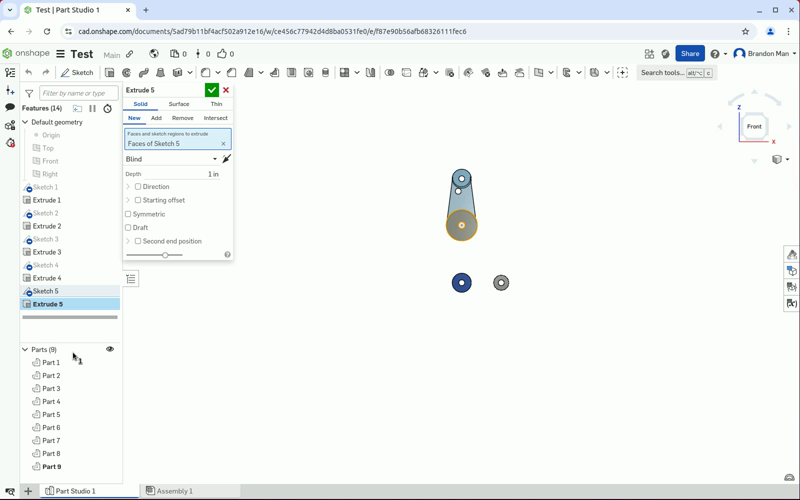
mouse_move(143, 106)
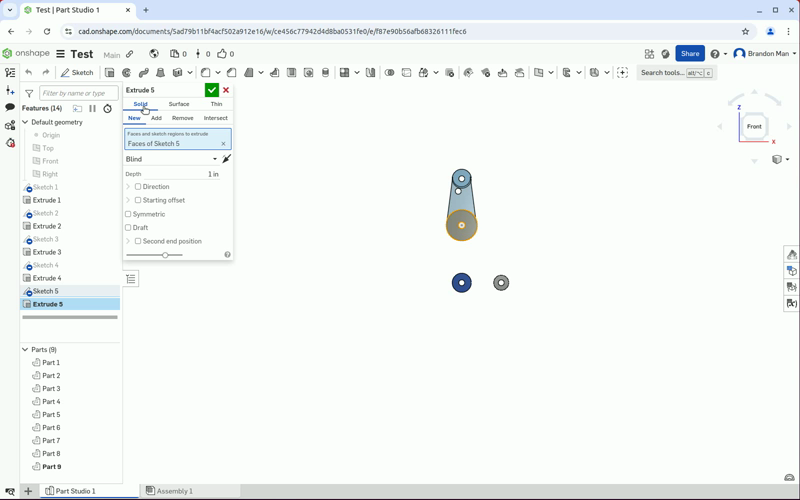
click(143, 106)
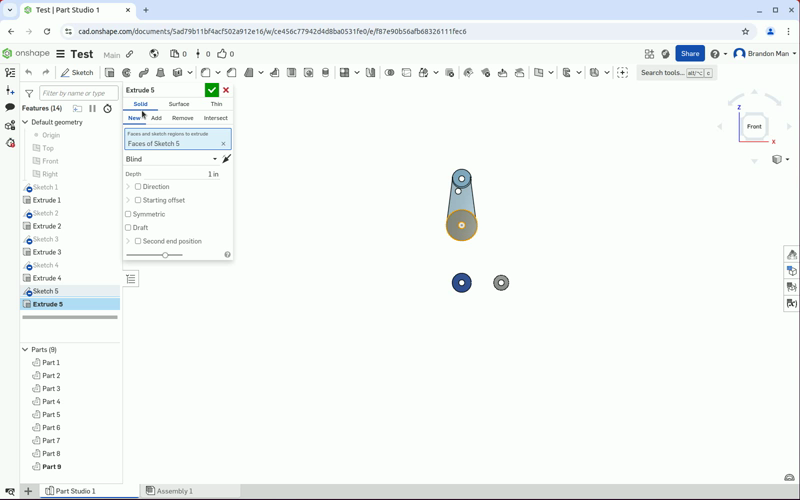
mouse_move(137, 120)
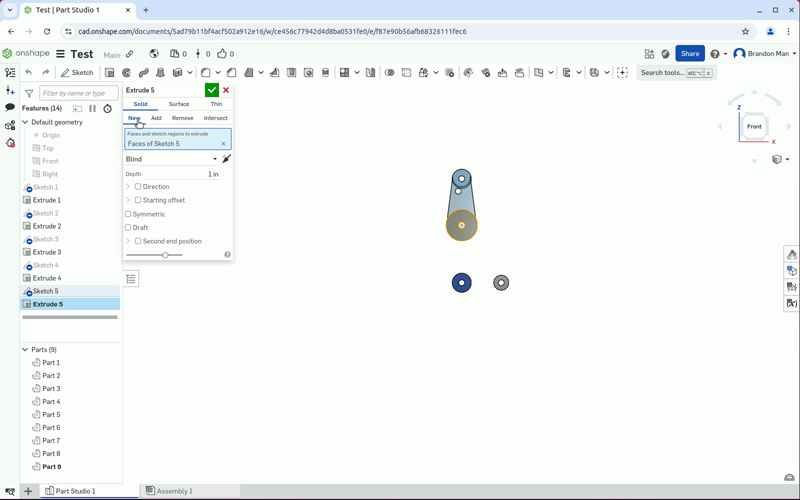
click(137, 120)
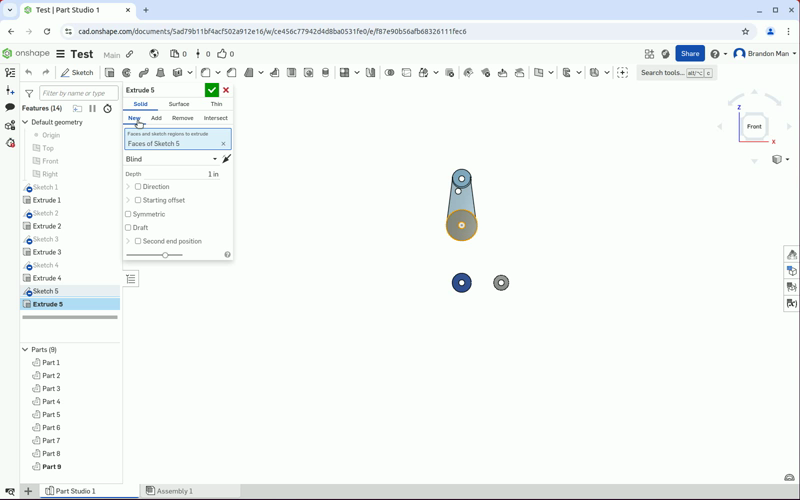
key(tab, 4)
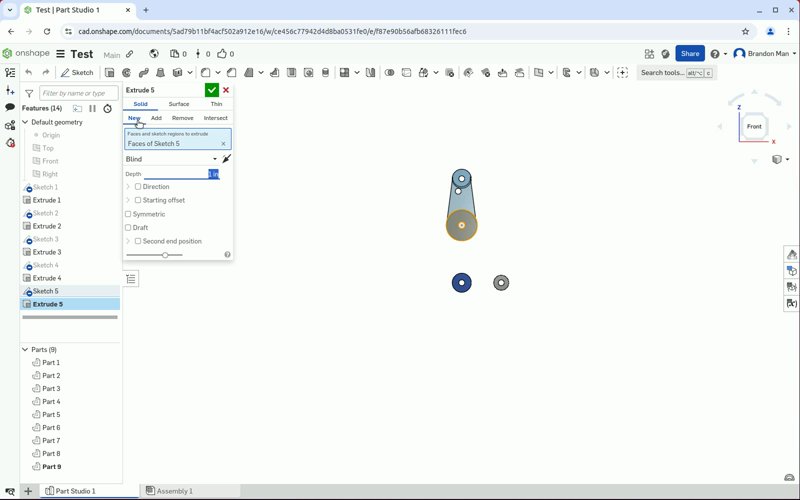
text(0.481)
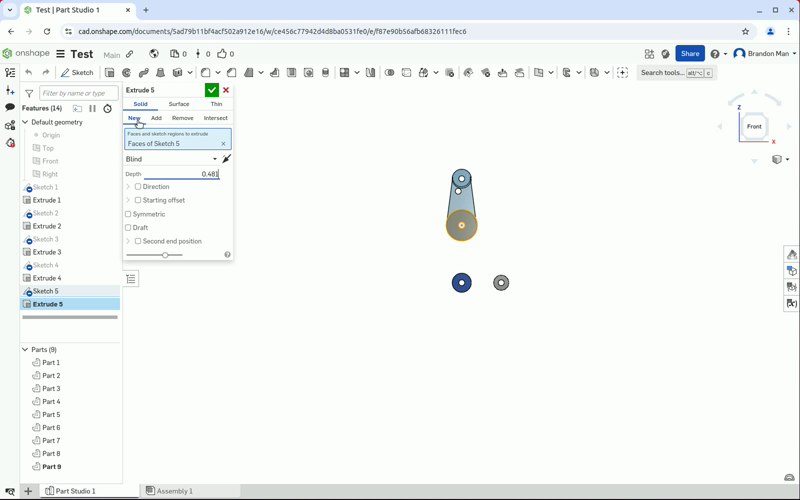
key(enter)
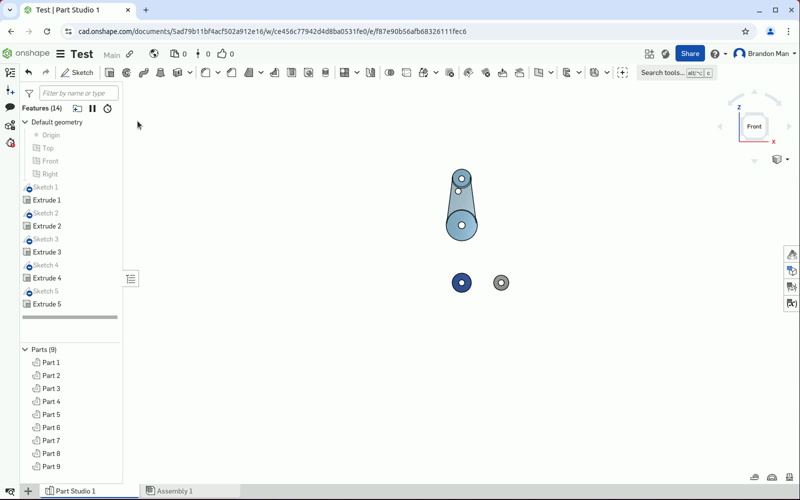
key(shift+h)
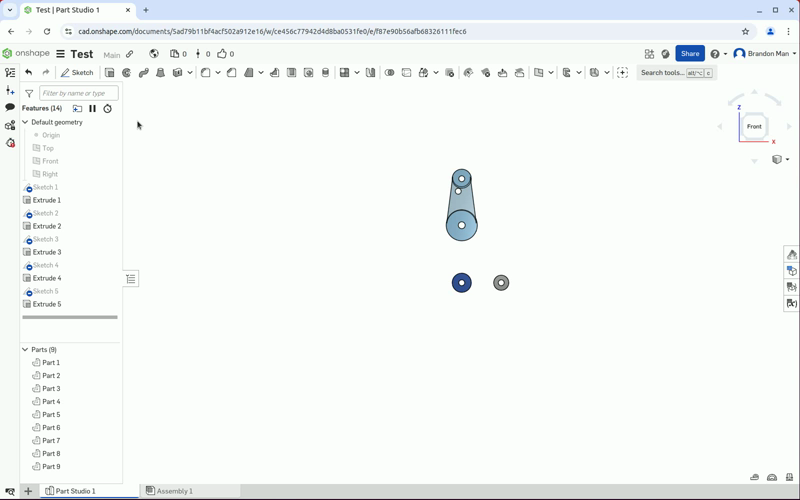
key(shift+h)
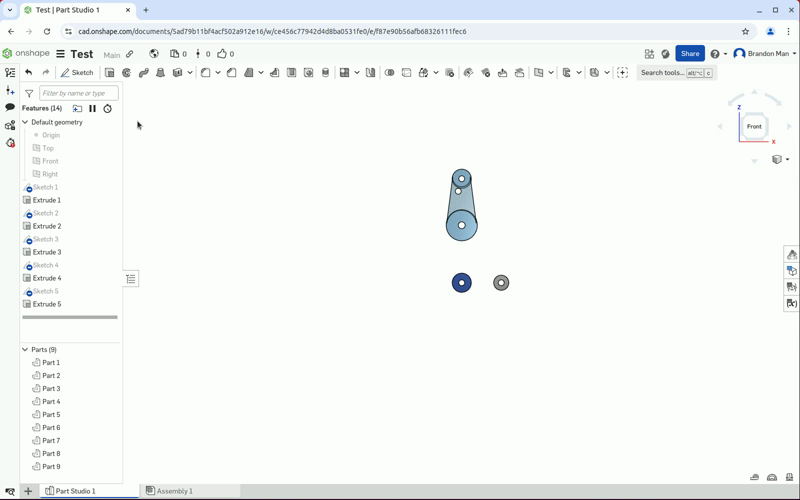
mouse_move(73, 189)
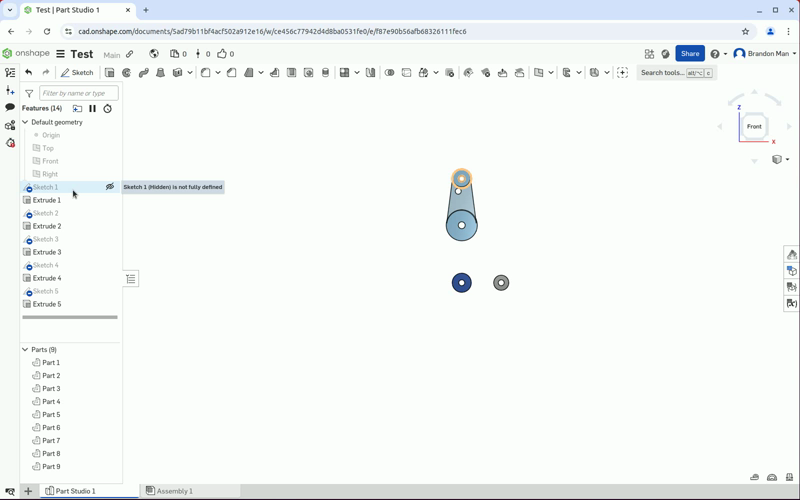
click(73, 189)
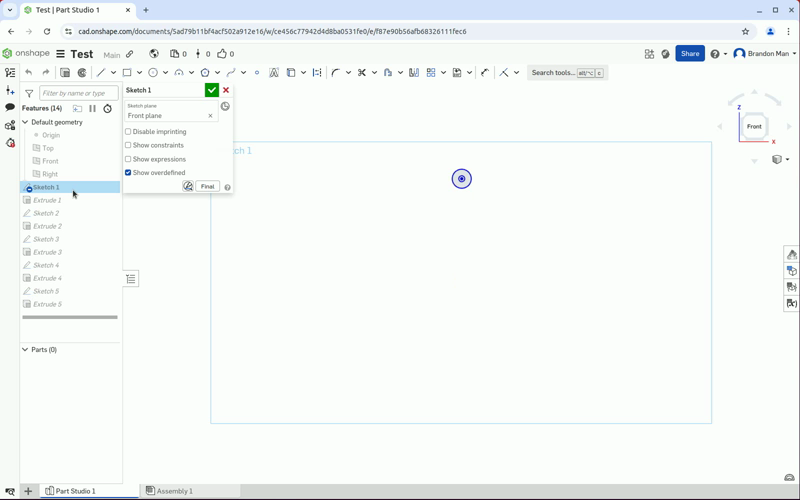
mouse_move(229, 92)
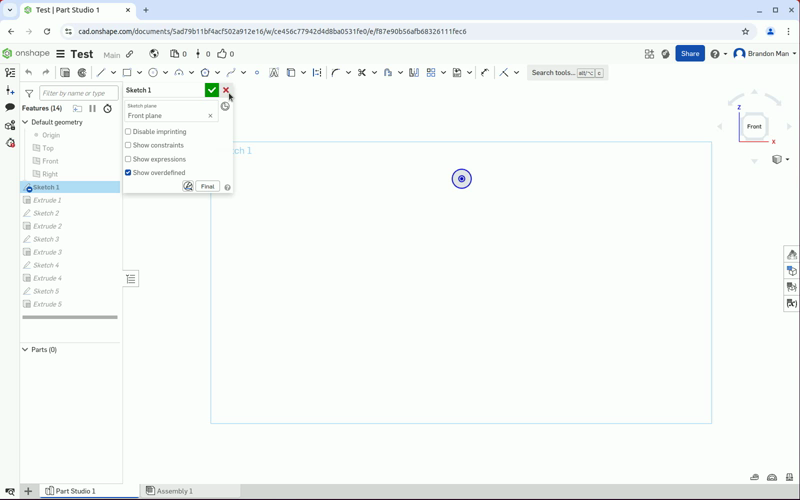
click(229, 92)
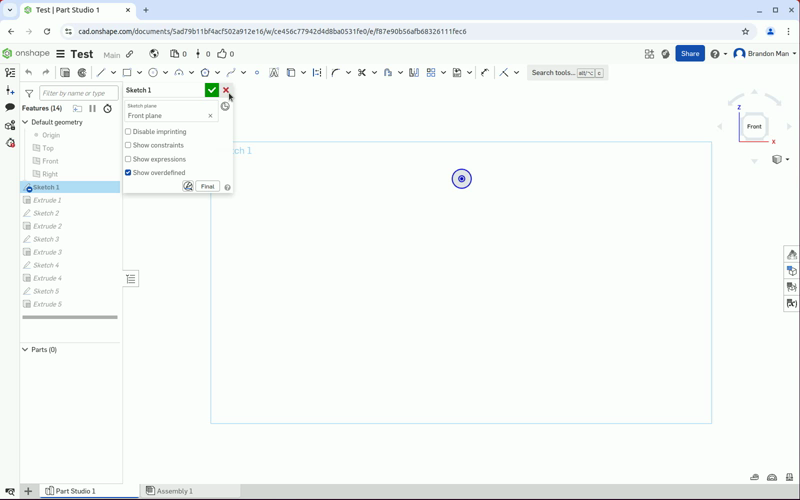
key(shift+s)
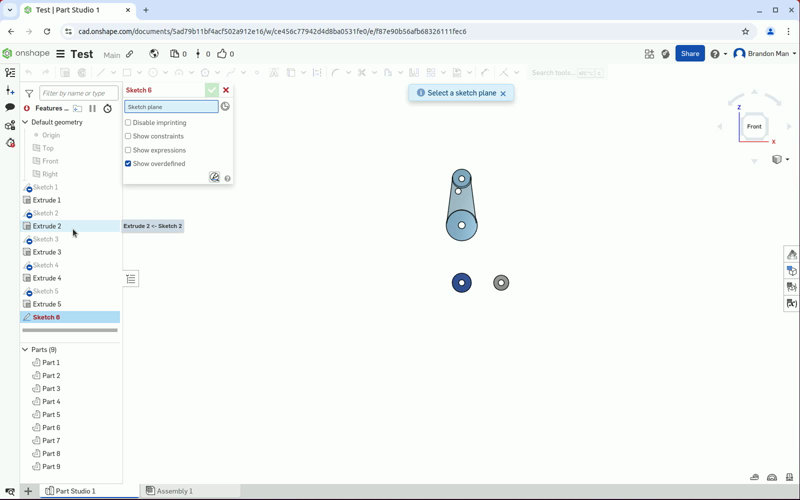
scroll(3)
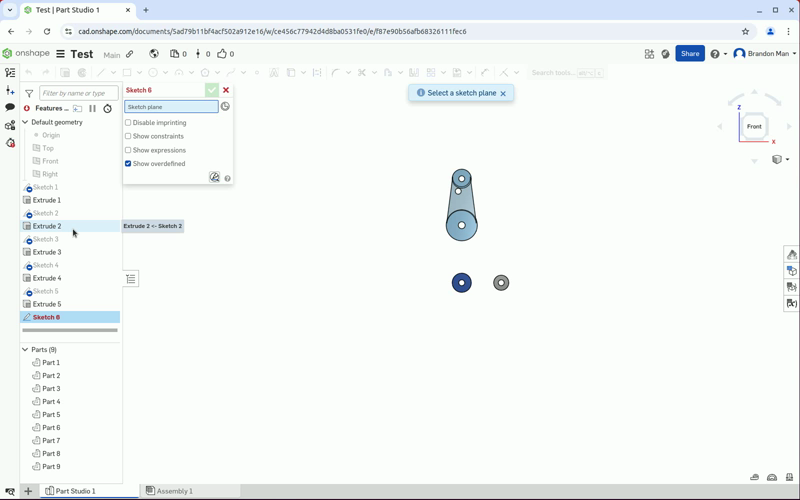
mouse_move(73, 163)
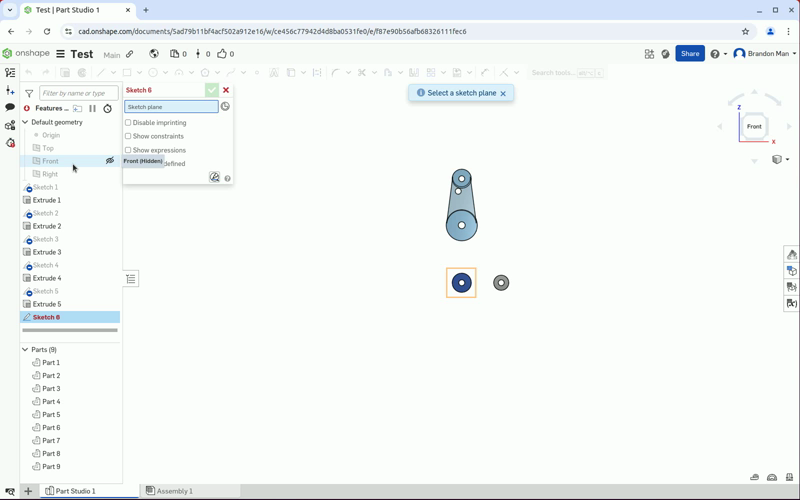
click(73, 163)
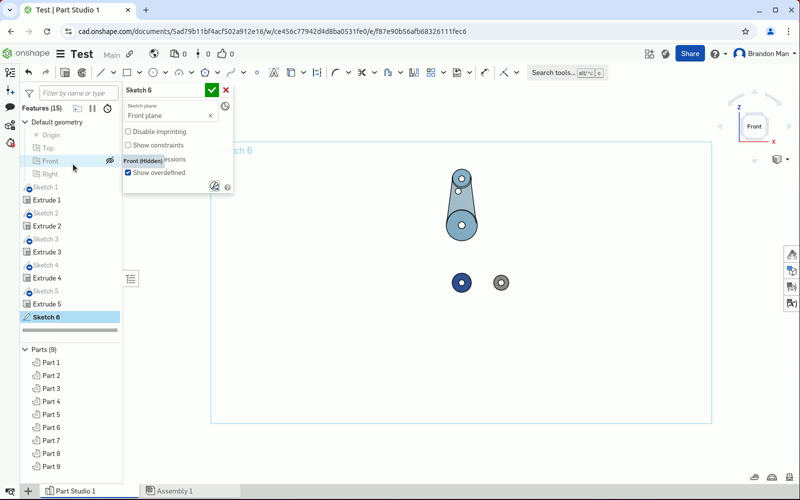
mouse_move(73, 352)
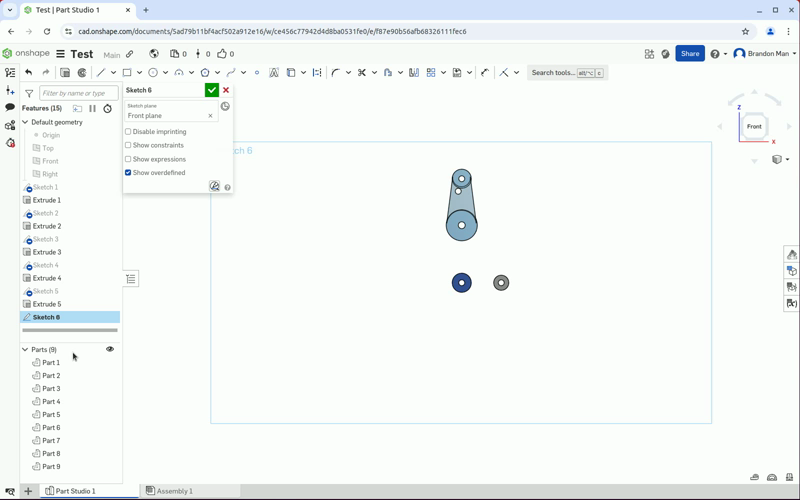
key(y)
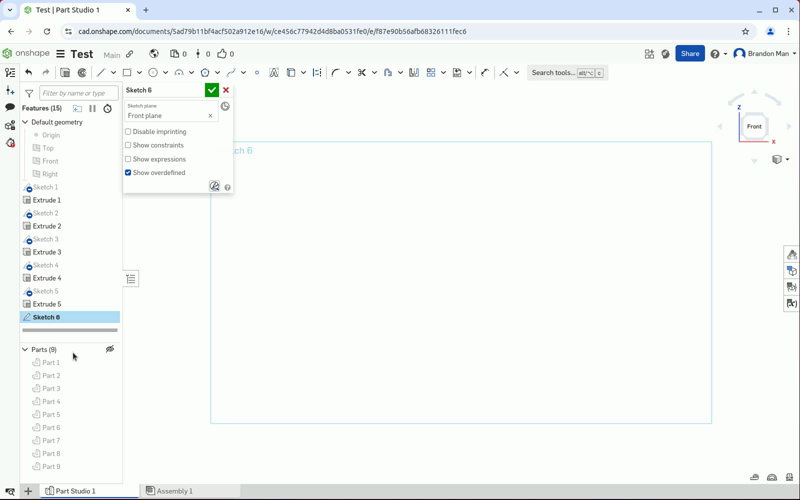
key(l)
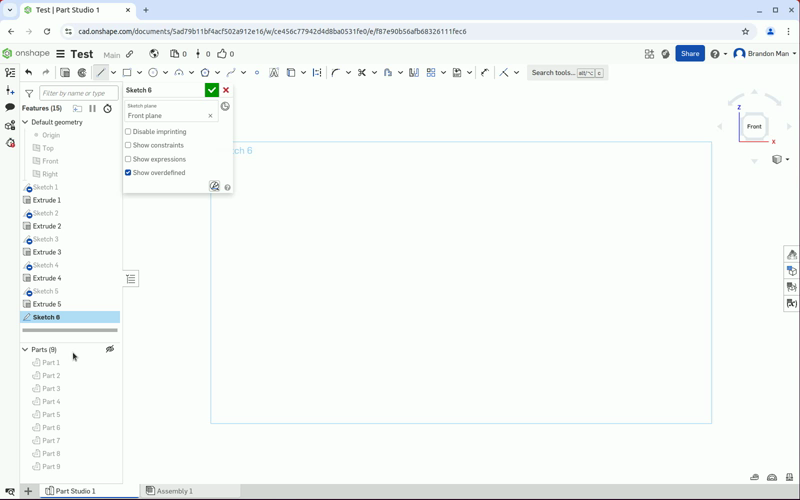
key_down(shift)
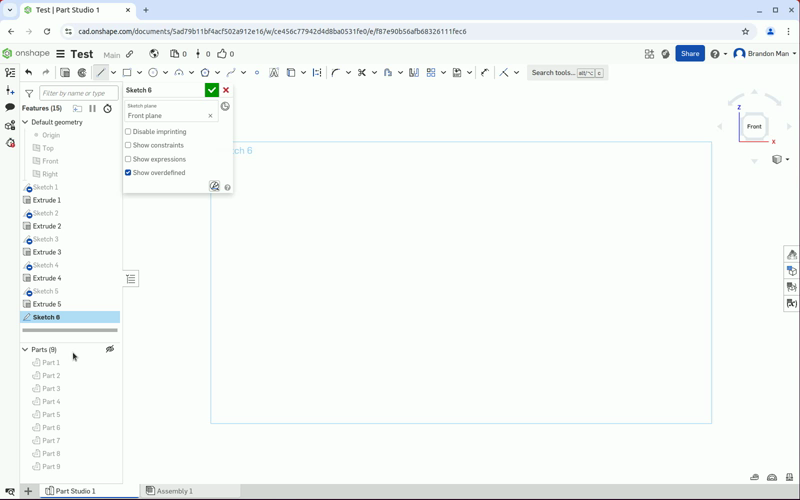
mouse_move(446, 226)
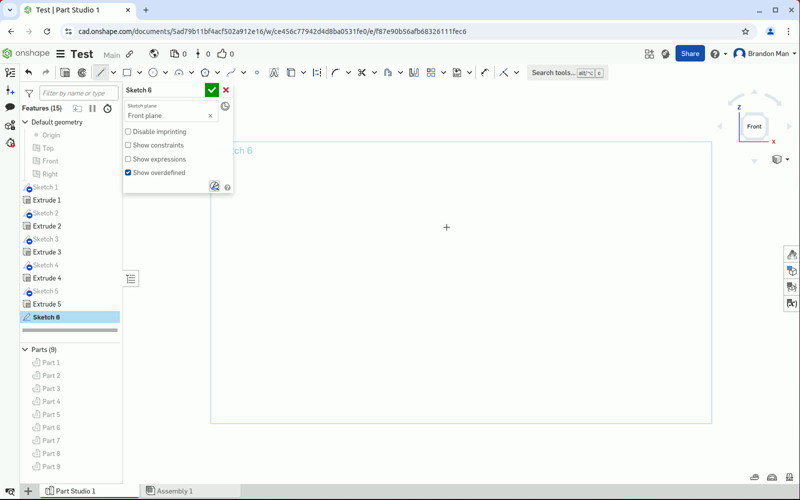
click(446, 226)
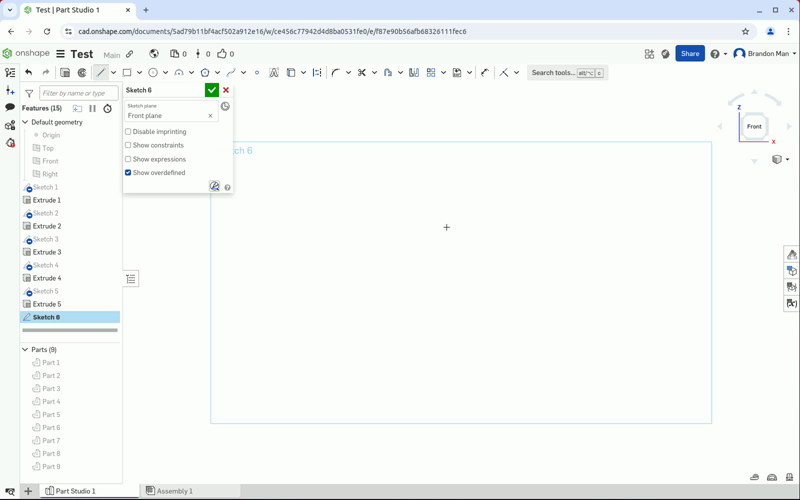
key_up(shift)
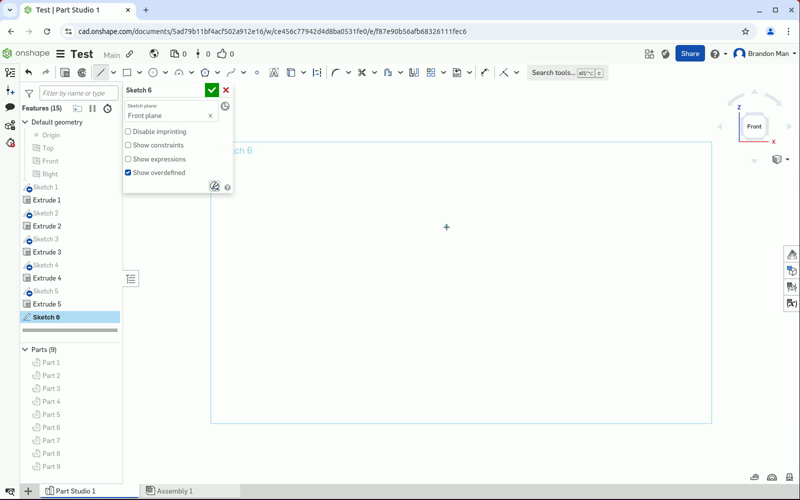
key_down(shift)
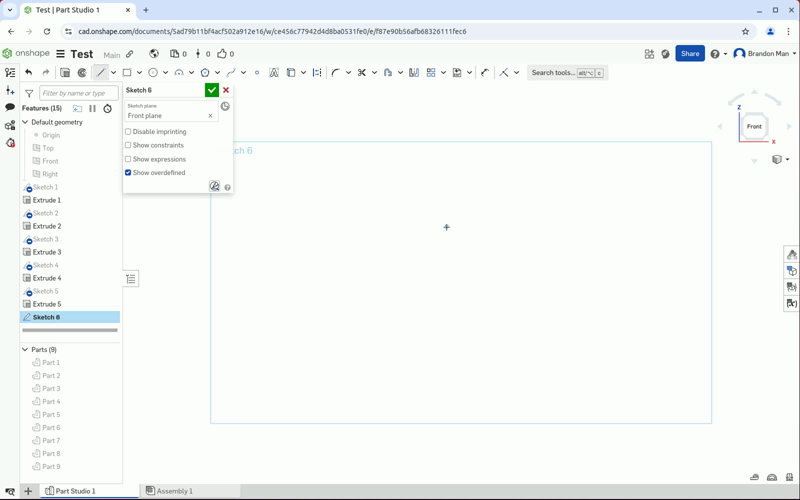
mouse_move(476, 226)
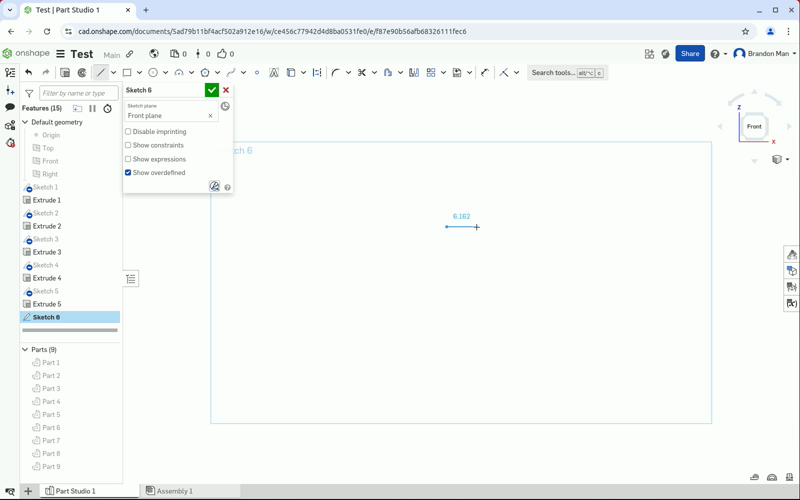
mouse_move(452, 284)
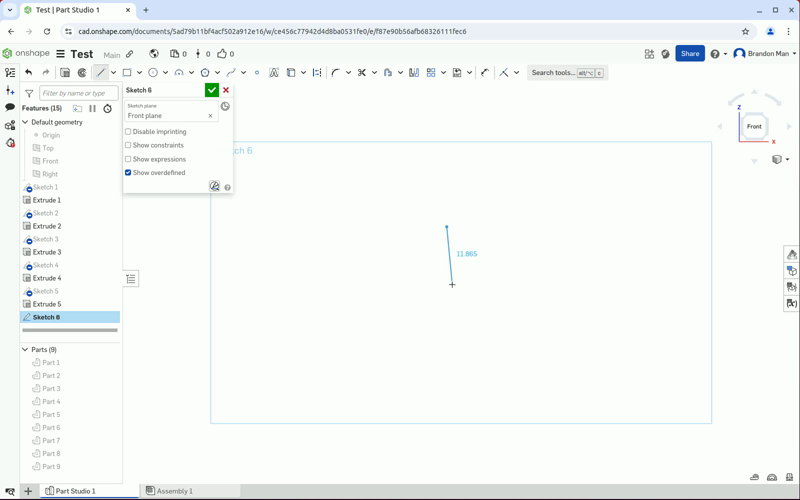
click(452, 284)
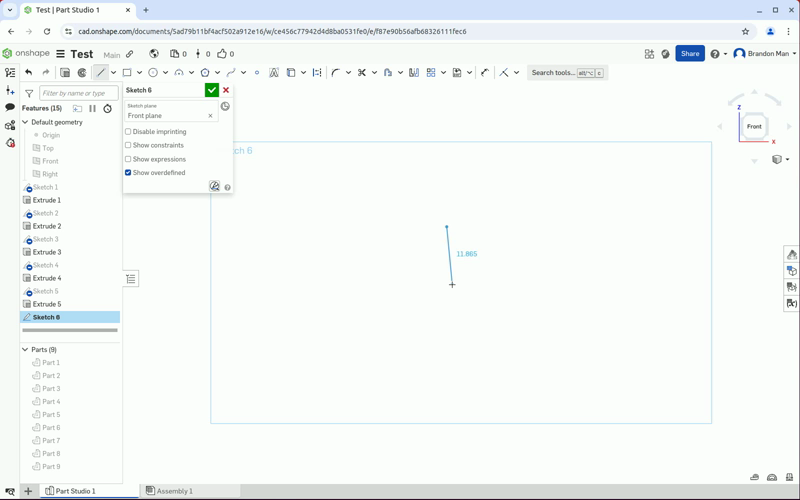
key_up(shift)
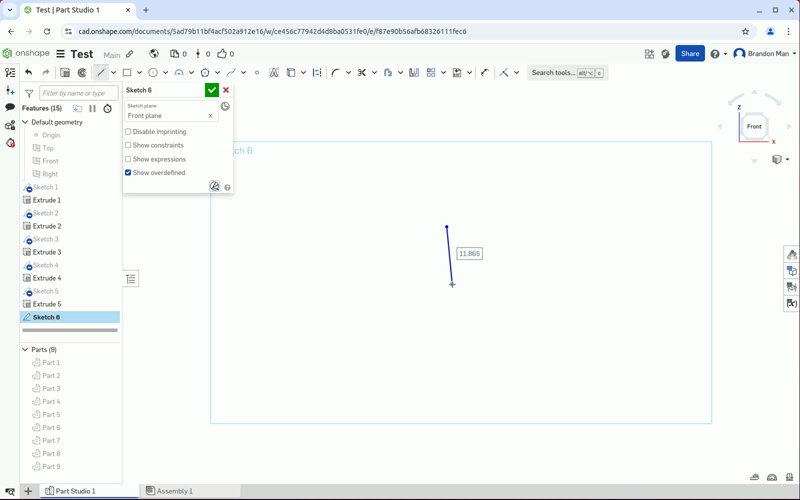
key(esc)
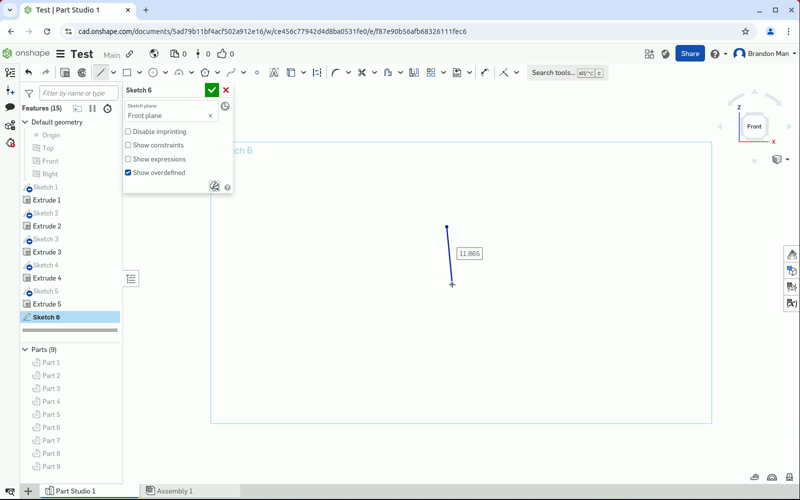
key(a)
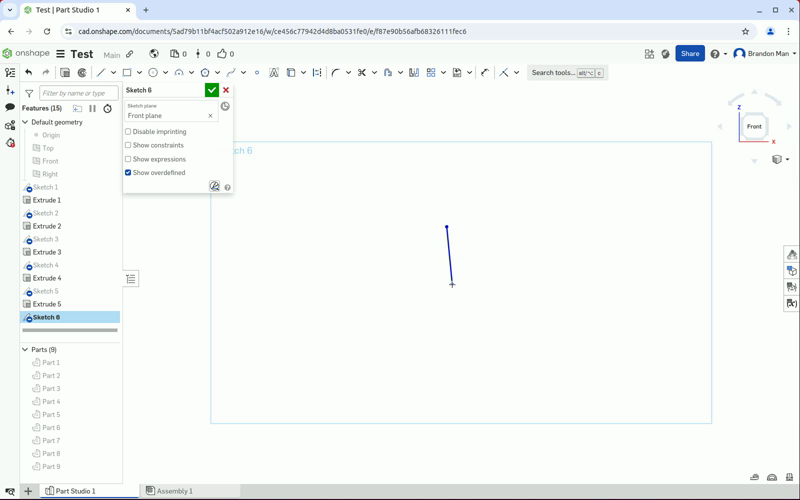
mouse_move(452, 284)
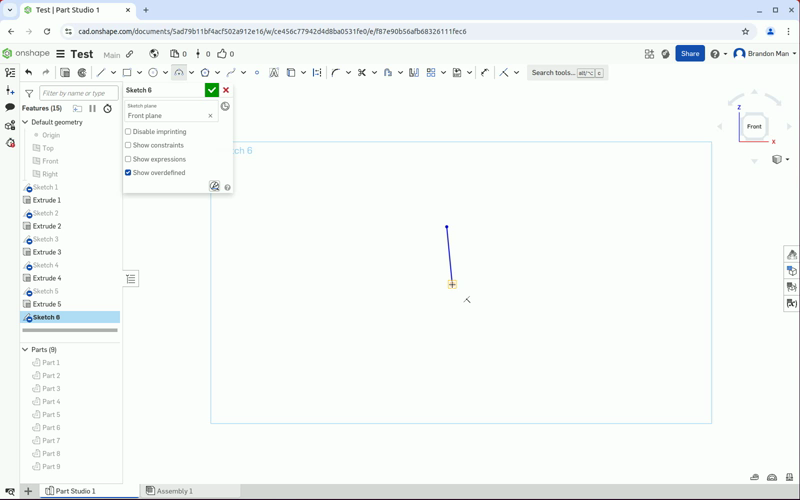
click(452, 284)
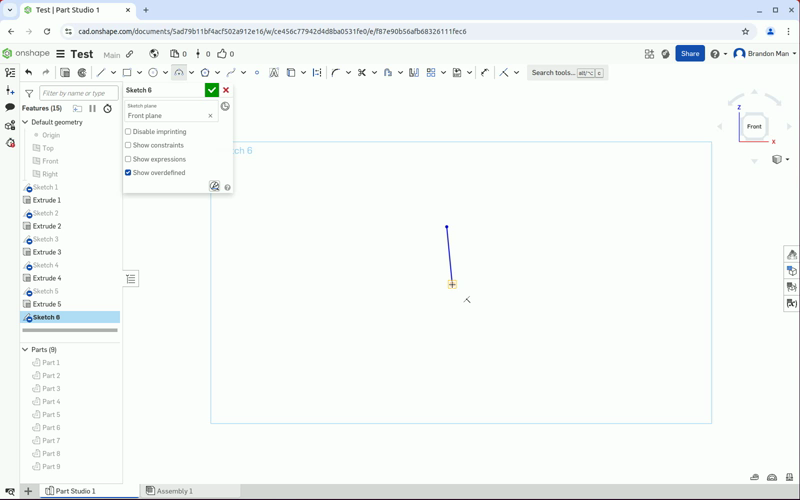
key_down(shift)
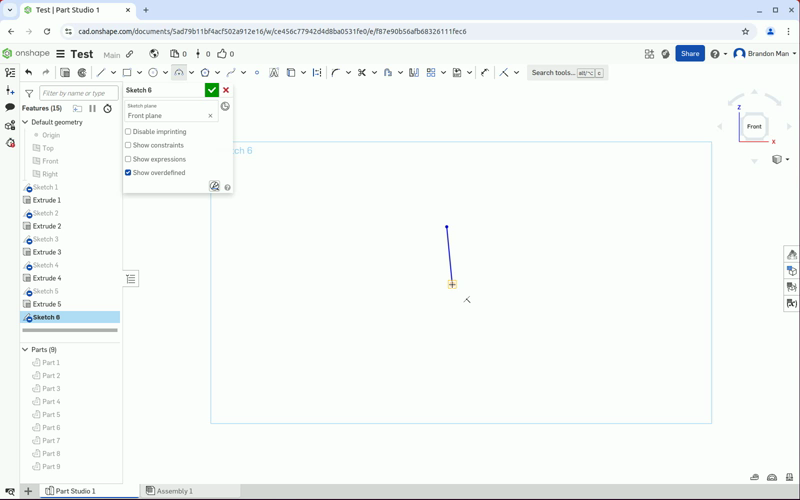
mouse_move(461, 291)
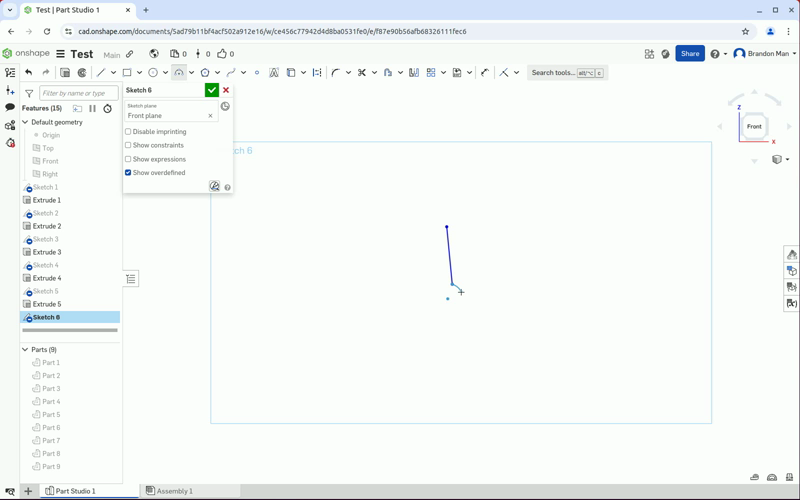
click(461, 291)
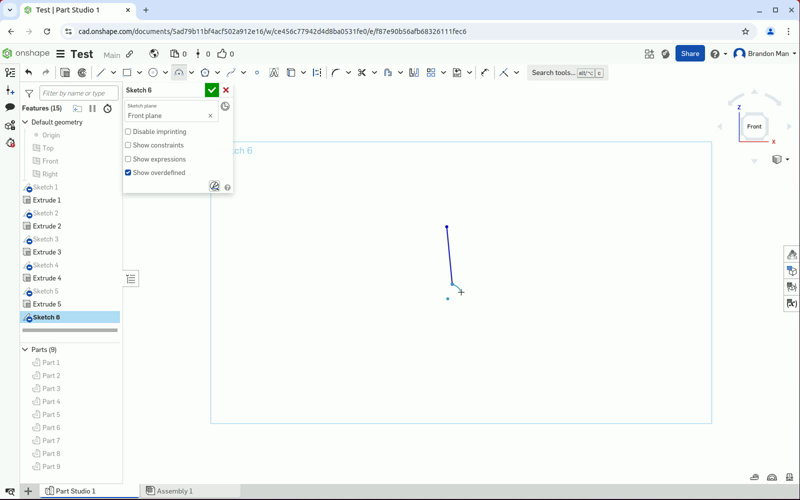
mouse_move(466, 276)
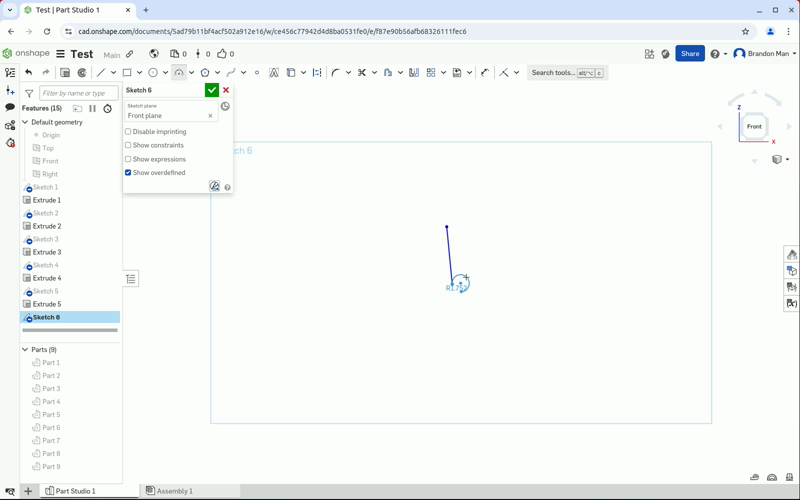
click(466, 276)
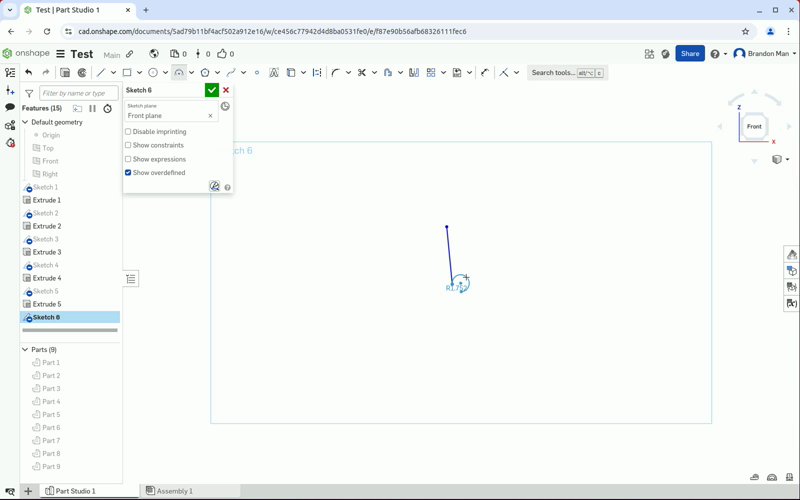
key_up(shift)
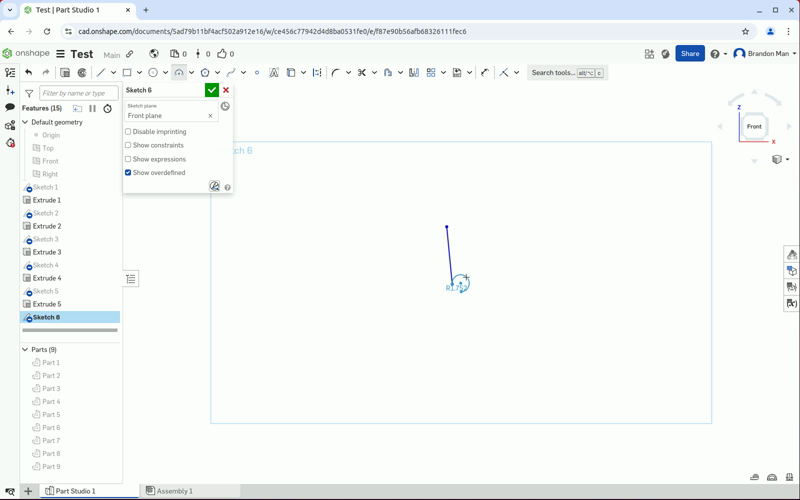
key(esc)
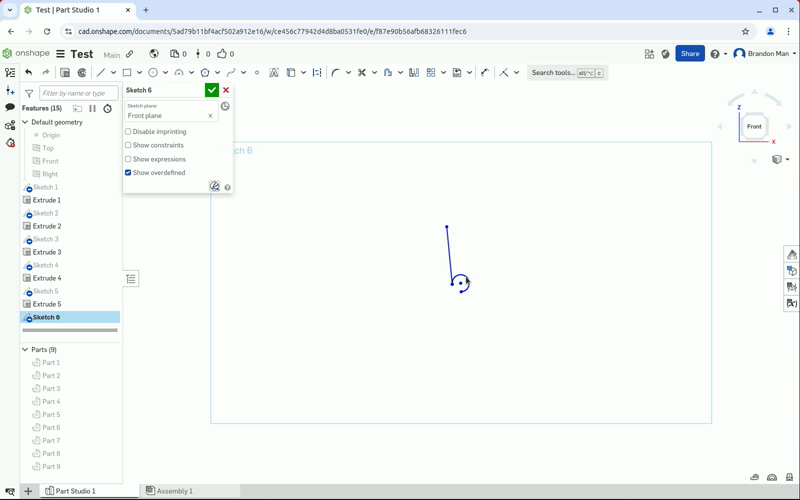
key(l)
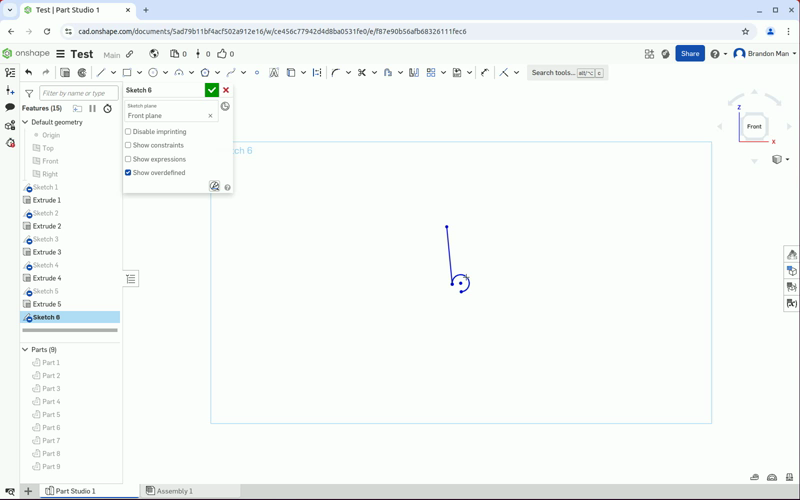
mouse_move(461, 291)
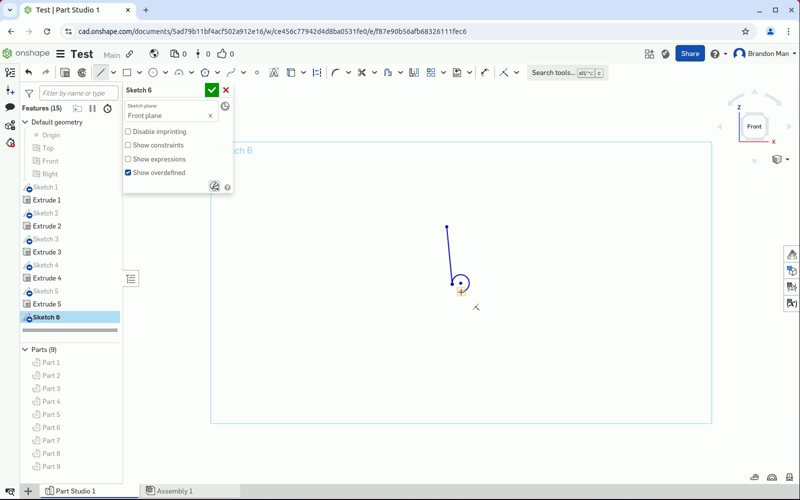
click(461, 291)
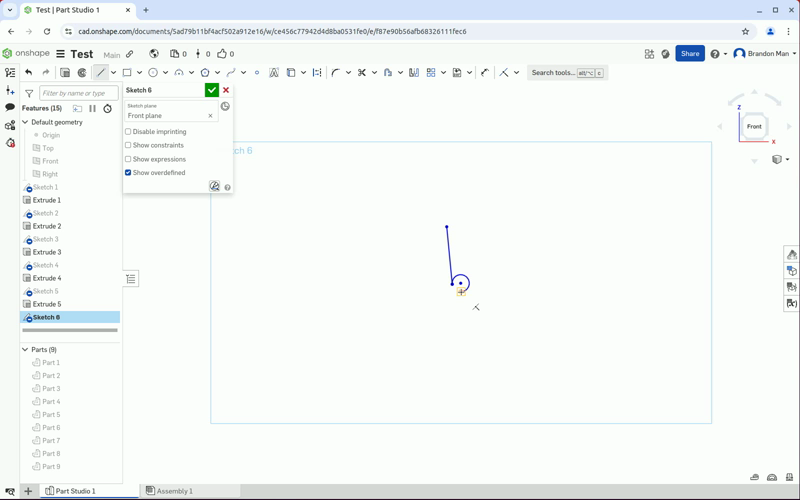
key_down(shift)
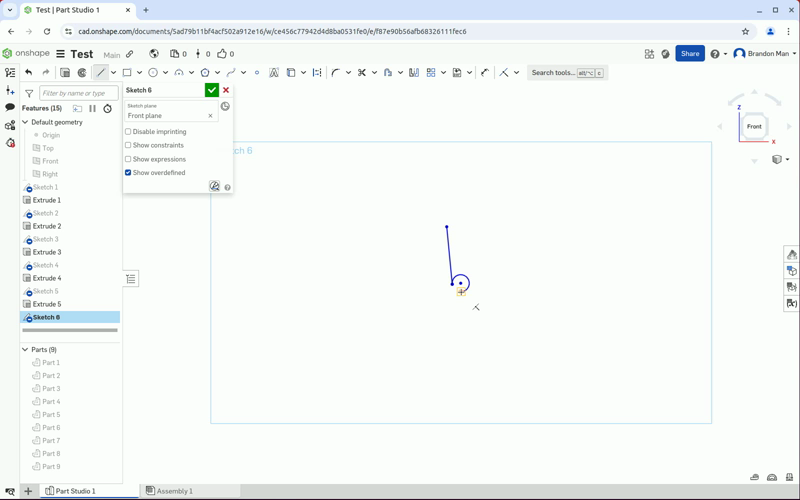
mouse_move(491, 291)
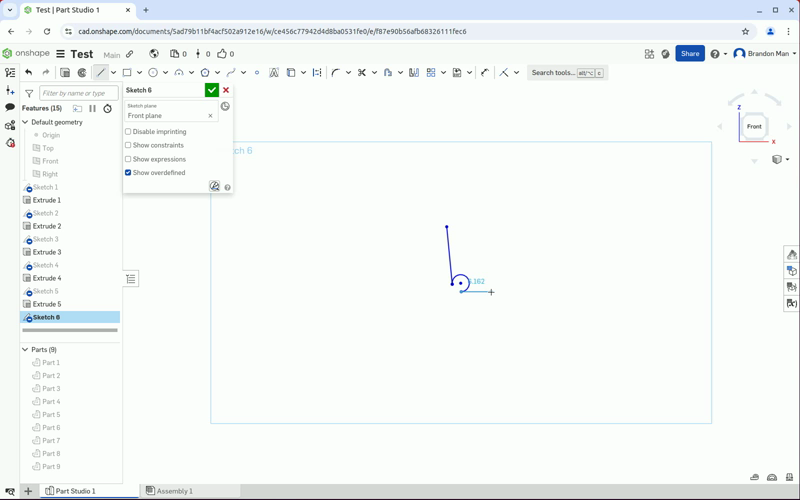
mouse_move(502, 290)
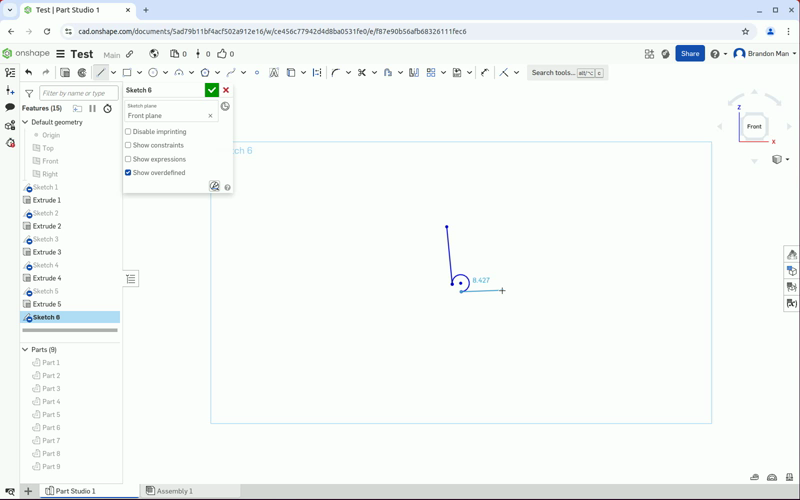
click(502, 290)
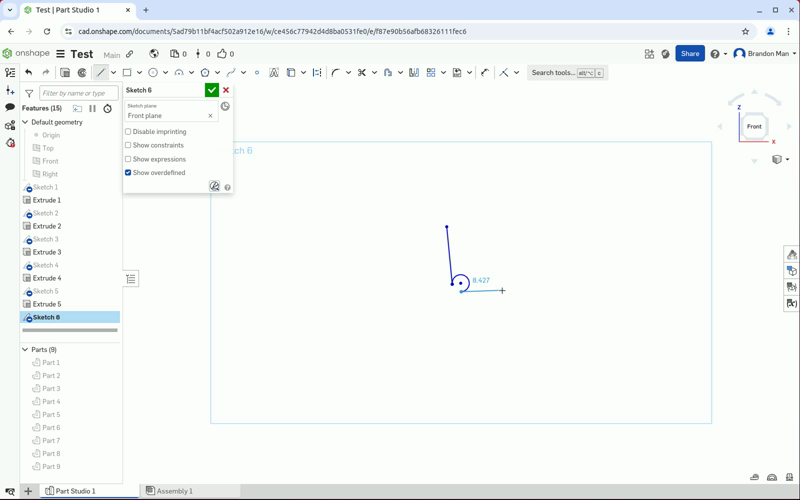
key_up(shift)
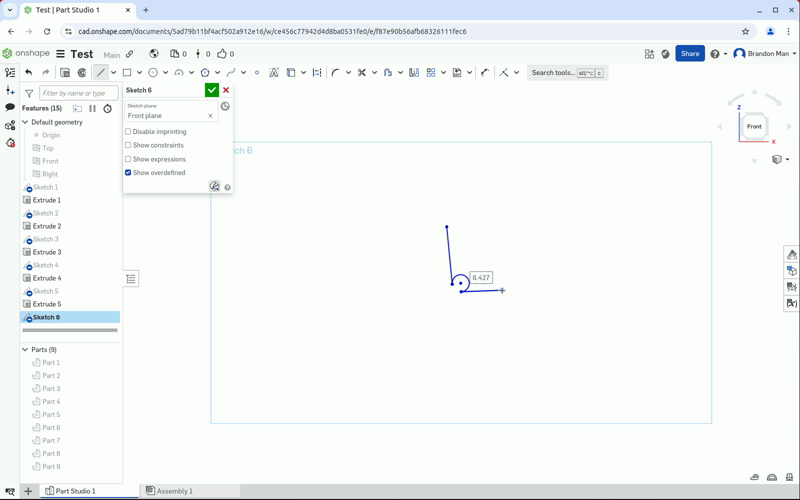
key(esc)
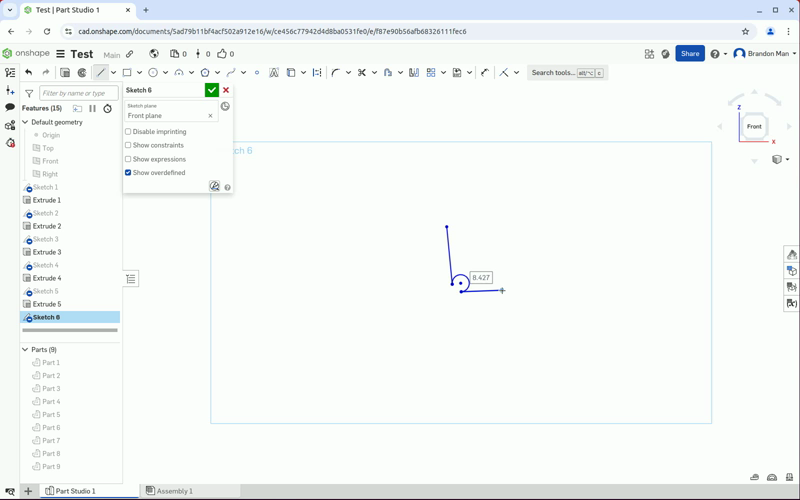
key(a)
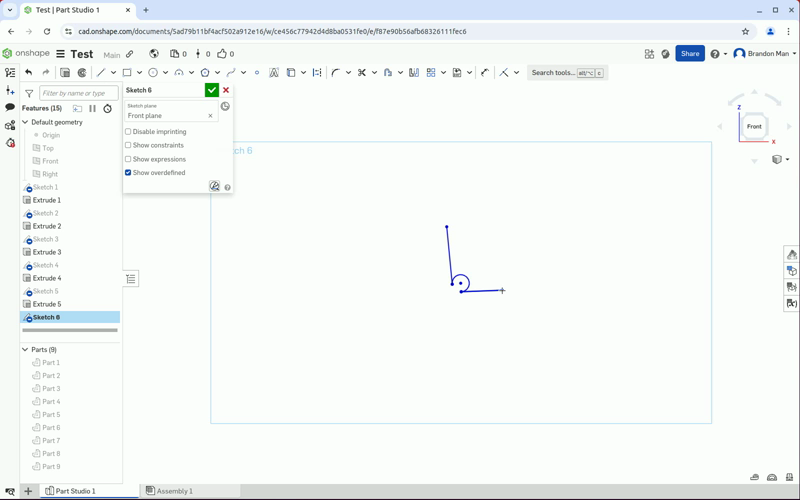
mouse_move(502, 290)
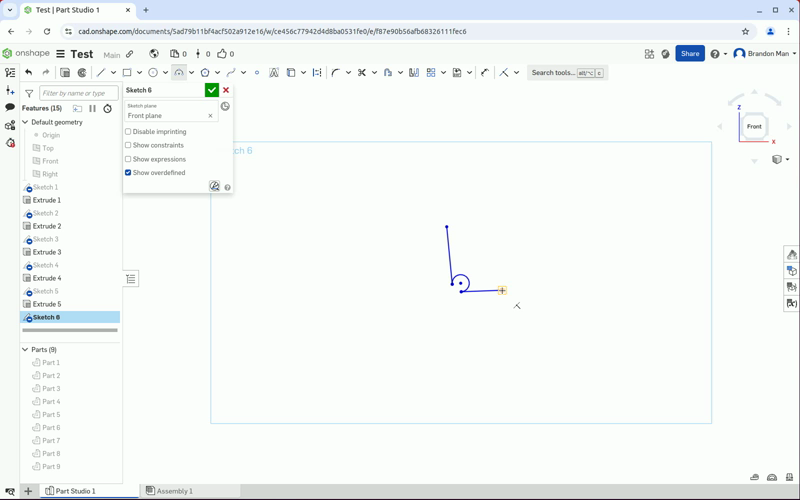
click(502, 290)
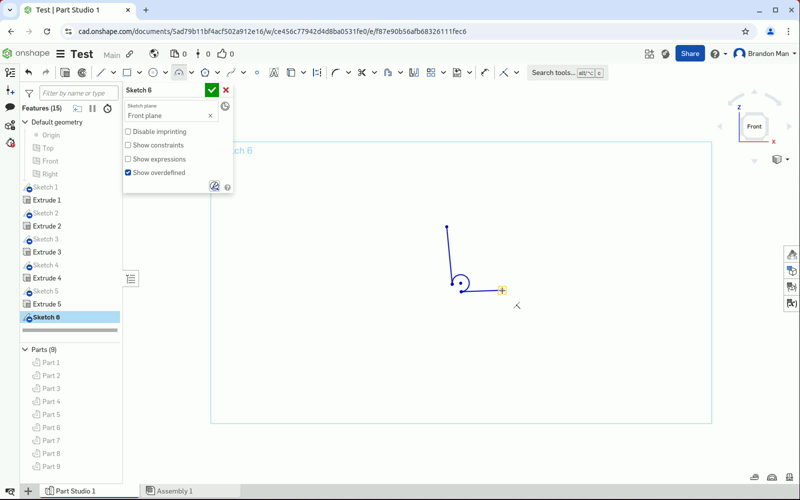
key_down(shift)
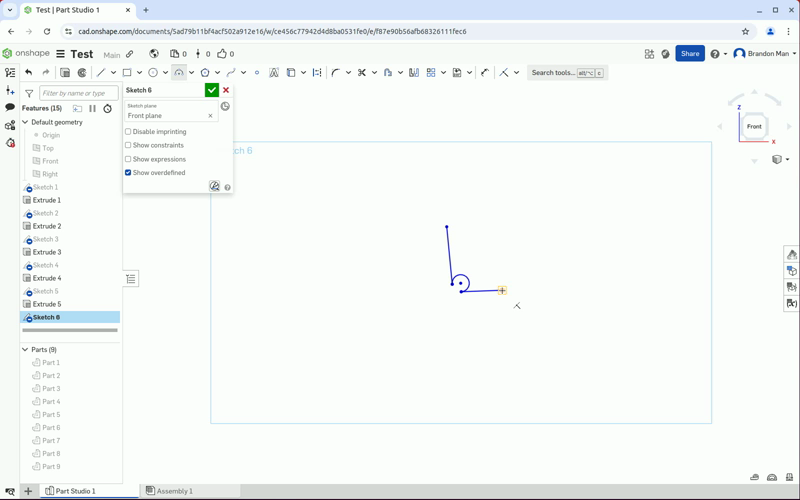
mouse_move(502, 276)
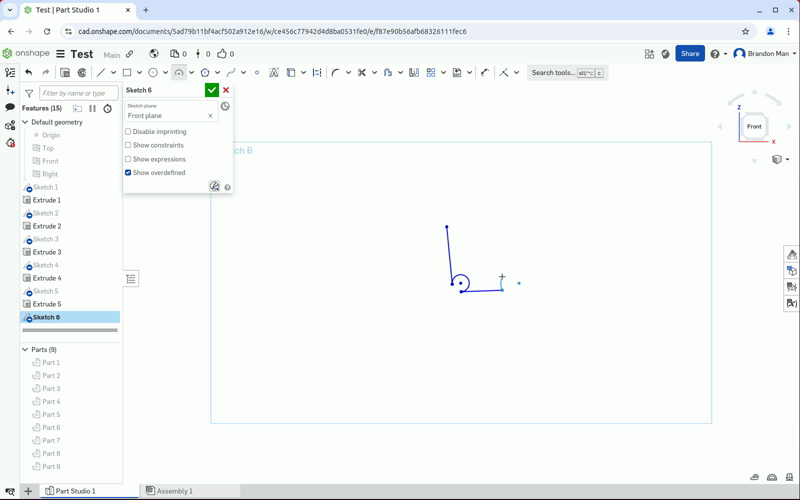
click(502, 276)
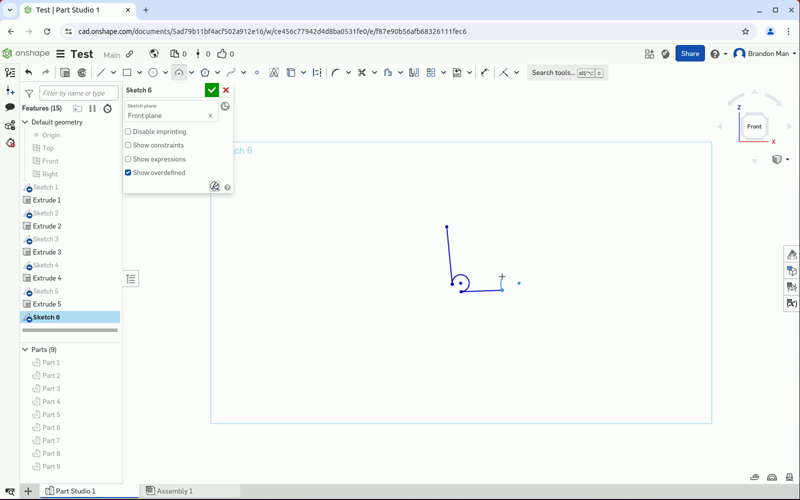
mouse_move(494, 282)
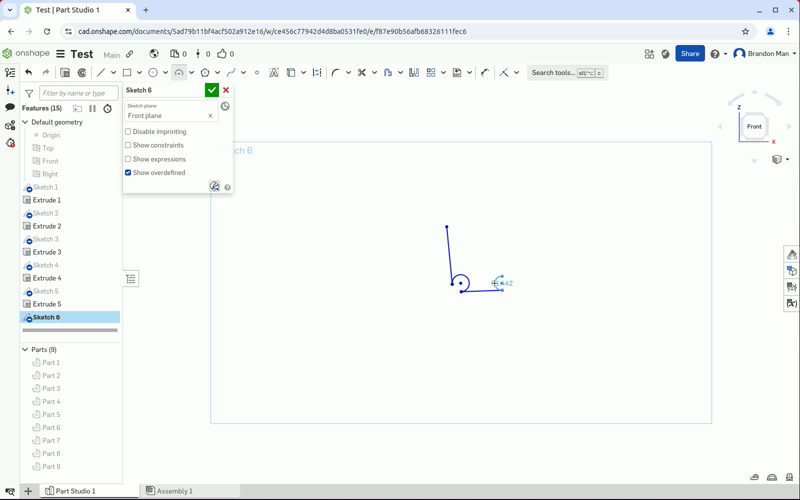
click(494, 282)
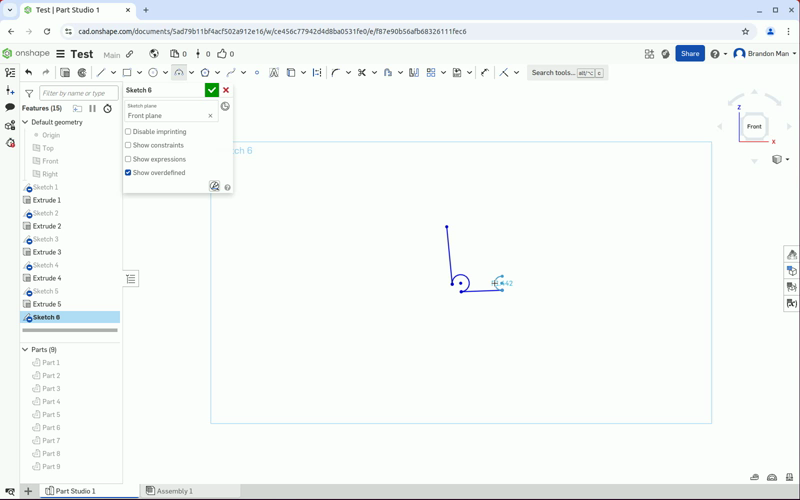
key_up(shift)
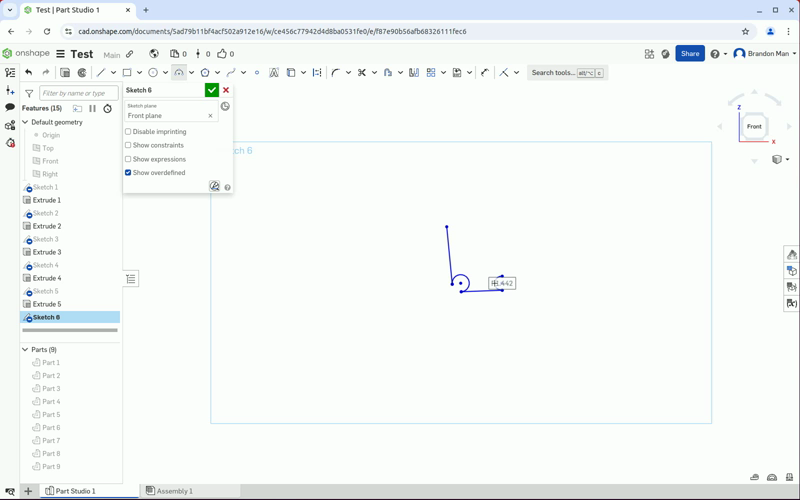
key(esc)
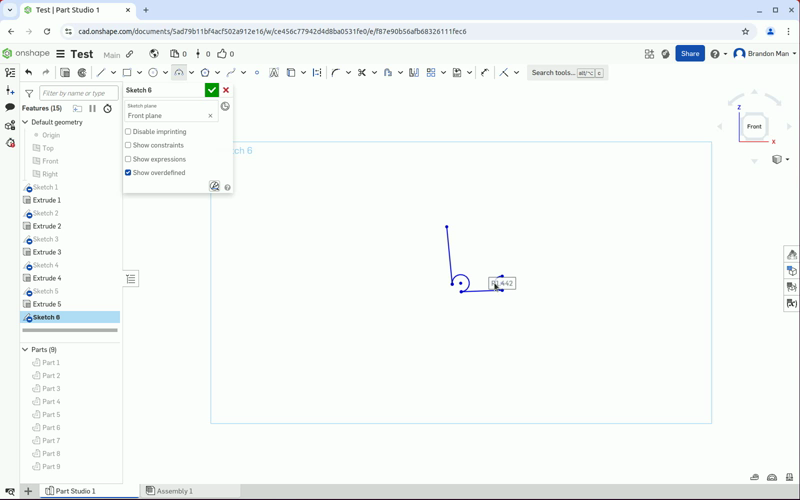
key(l)
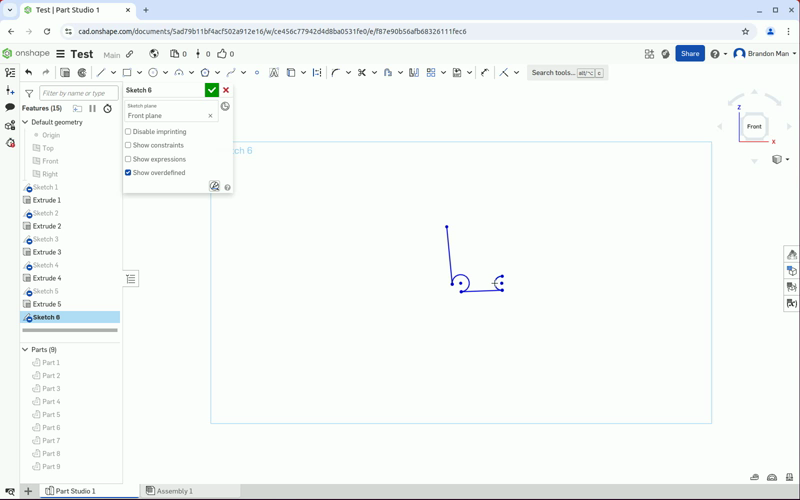
mouse_move(502, 276)
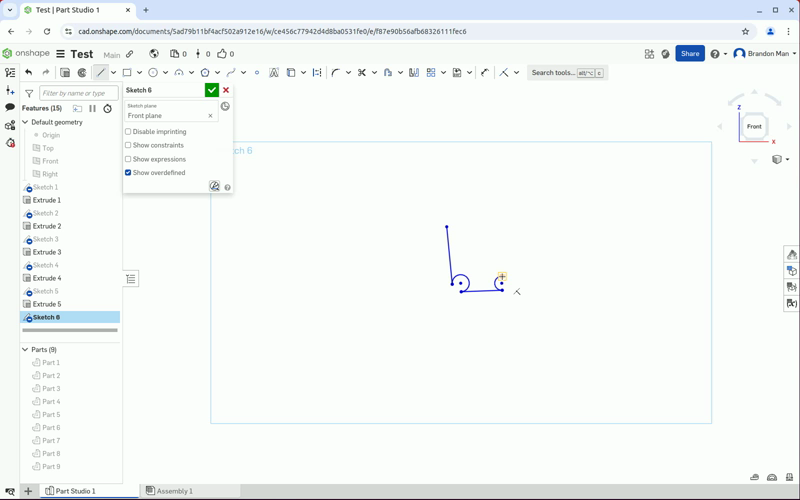
click(502, 276)
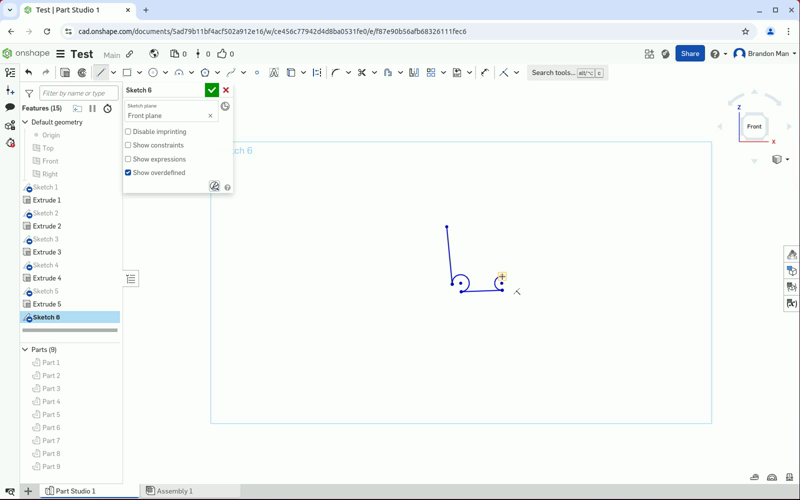
key_down(shift)
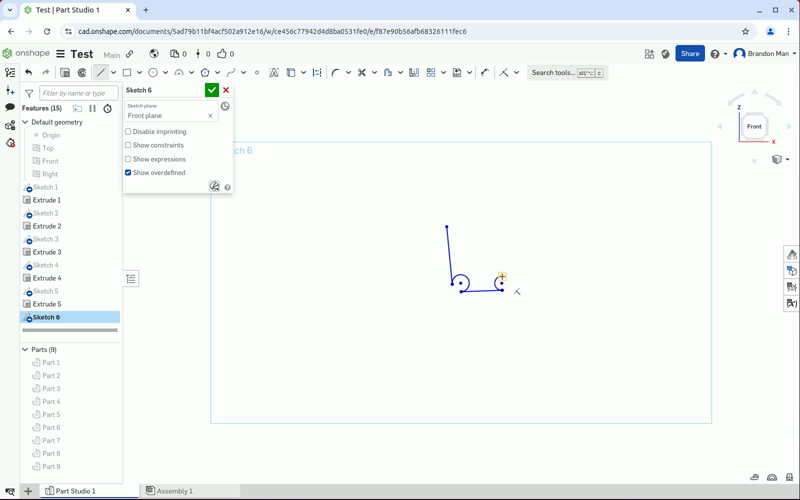
mouse_move(532, 276)
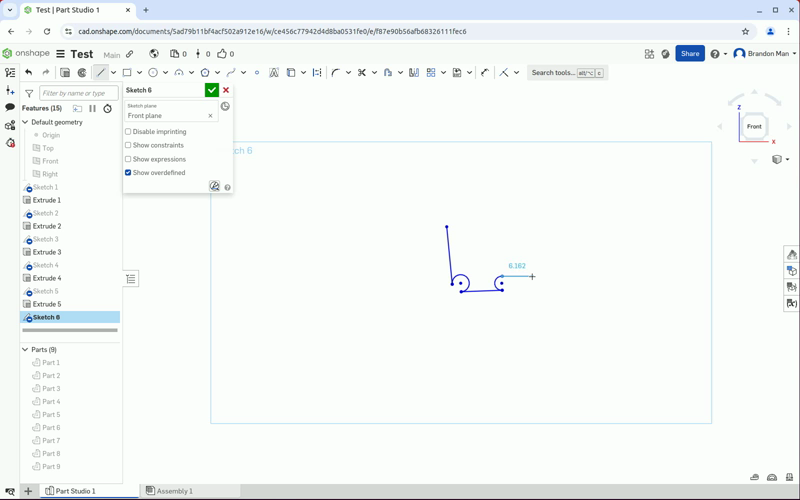
mouse_move(478, 275)
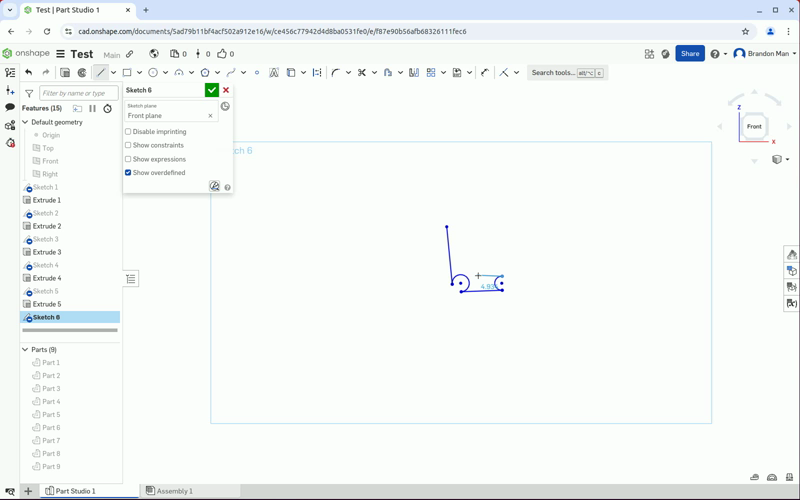
click(478, 275)
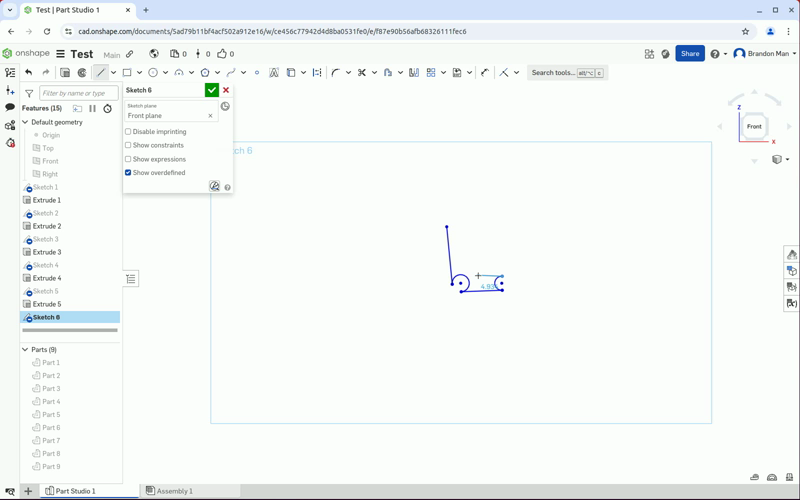
key_up(shift)
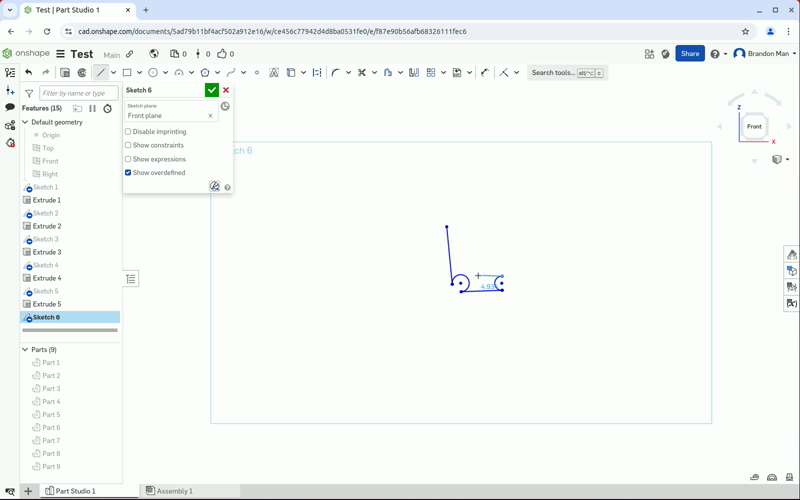
key(esc)
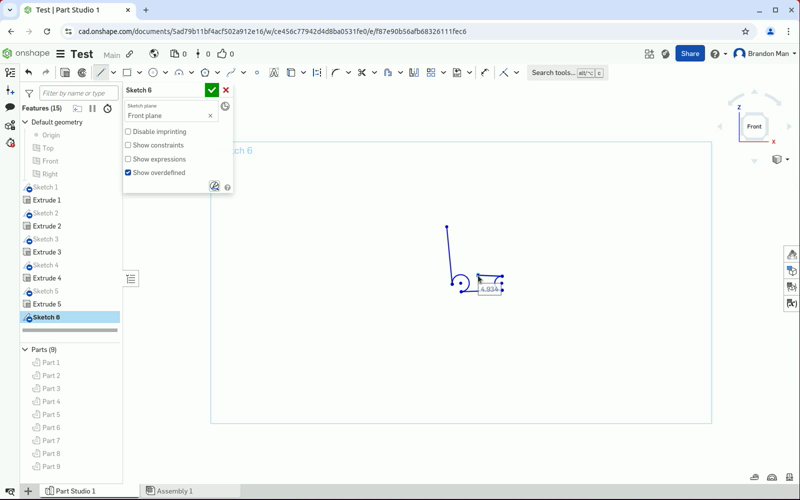
key(a)
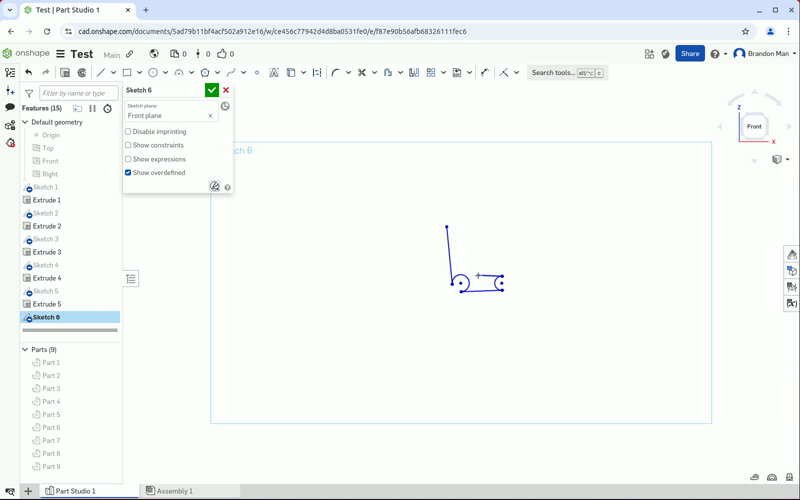
mouse_move(478, 275)
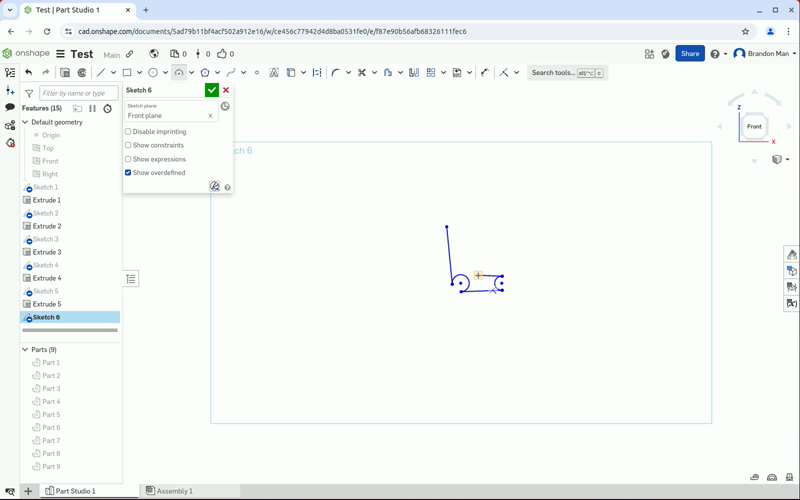
click(478, 275)
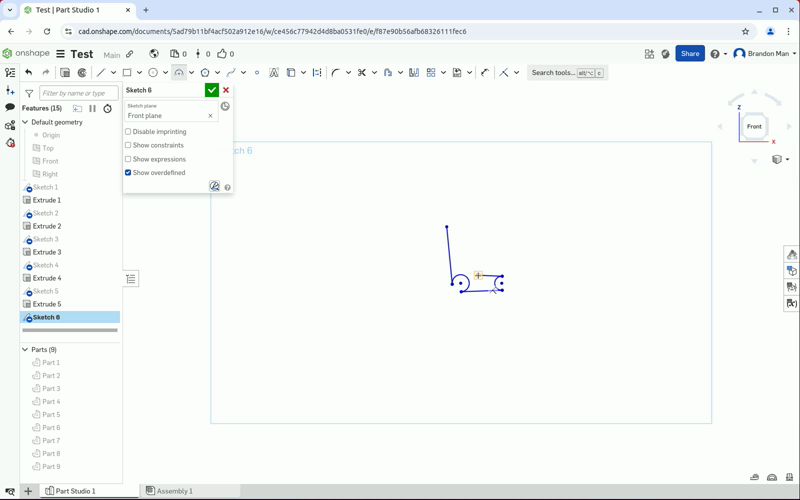
key_down(shift)
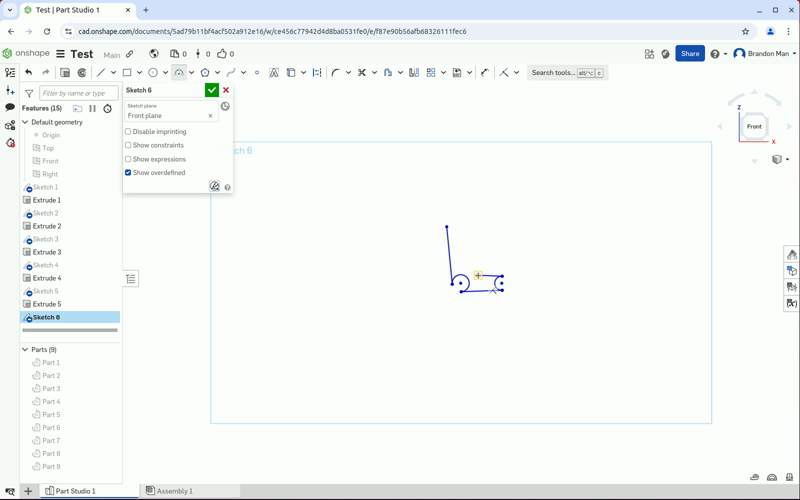
mouse_move(471, 267)
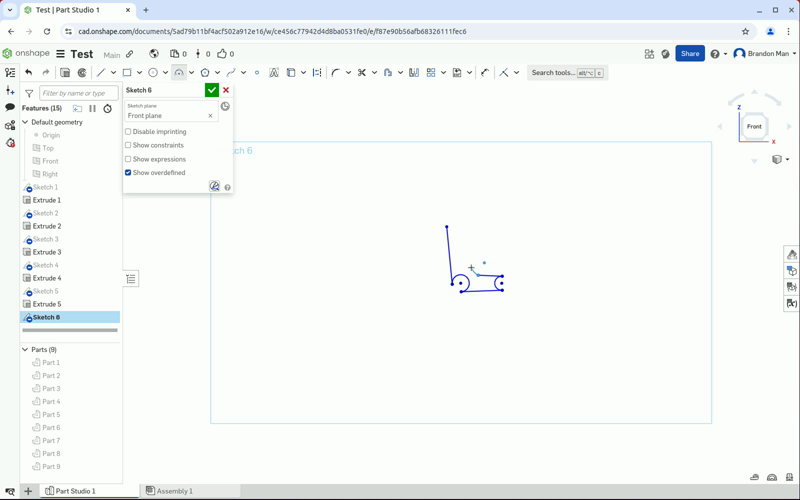
click(471, 267)
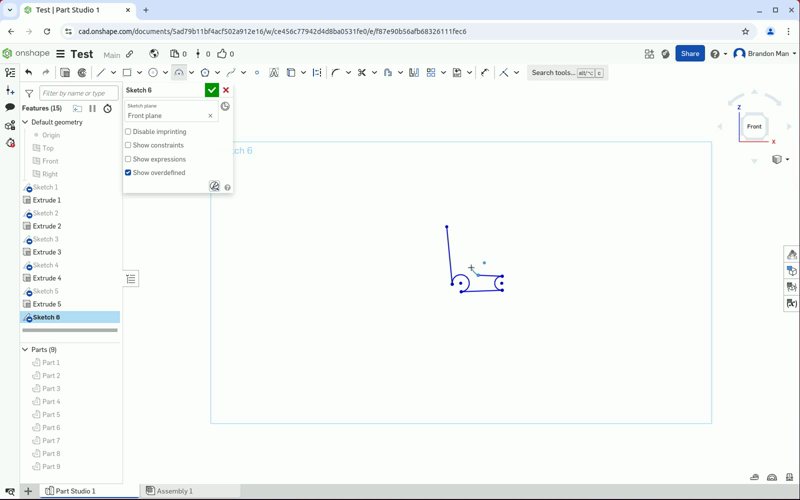
mouse_move(472, 272)
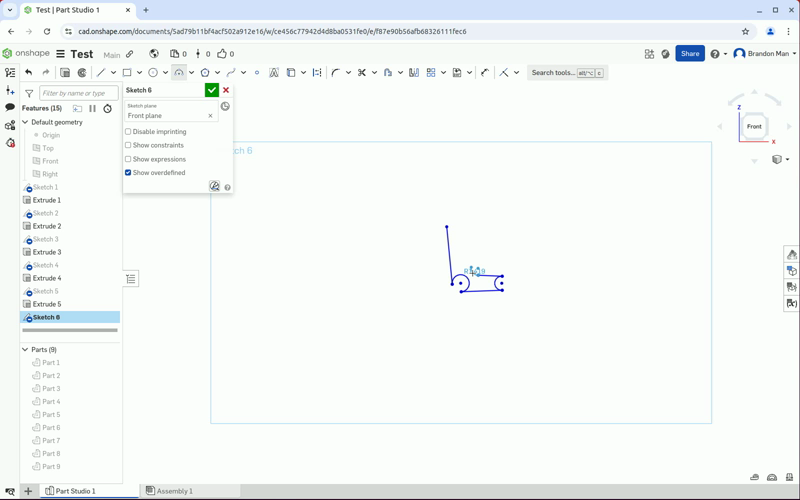
click(472, 272)
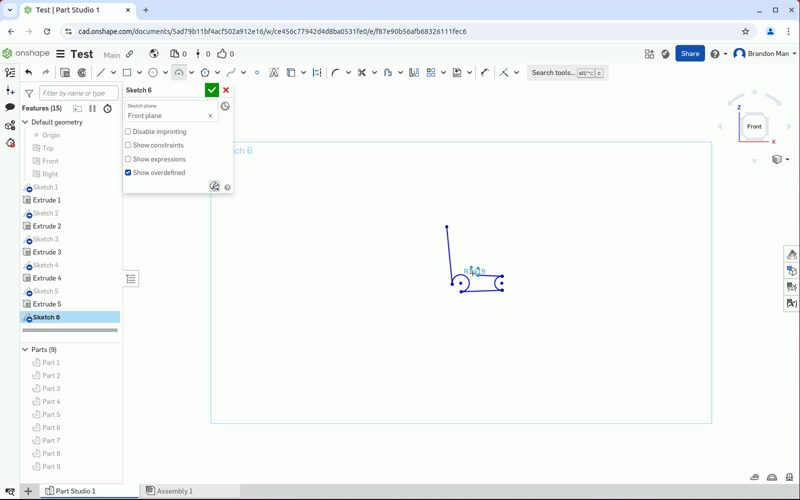
key_up(shift)
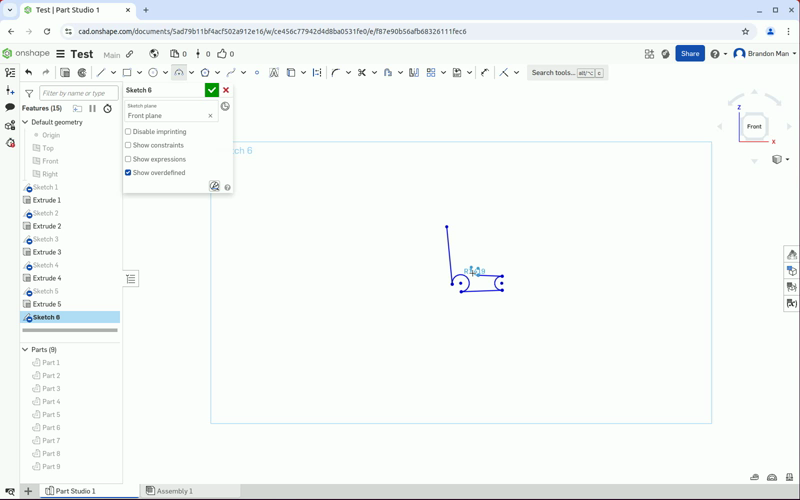
key(esc)
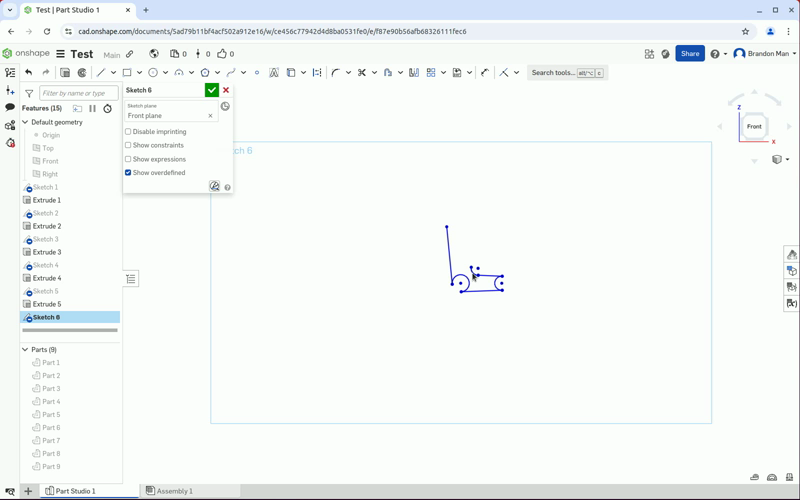
key(l)
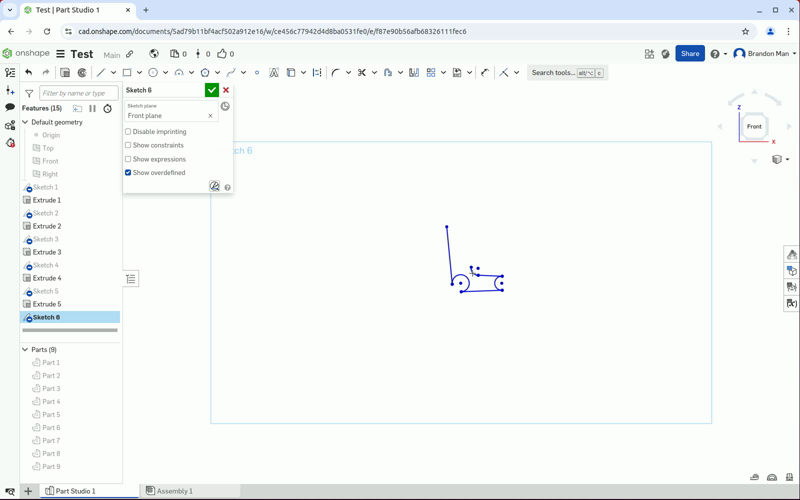
mouse_move(471, 267)
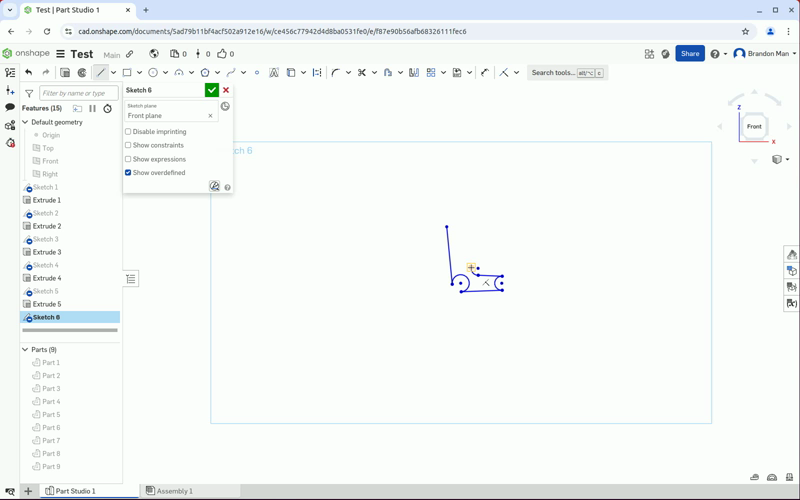
click(471, 267)
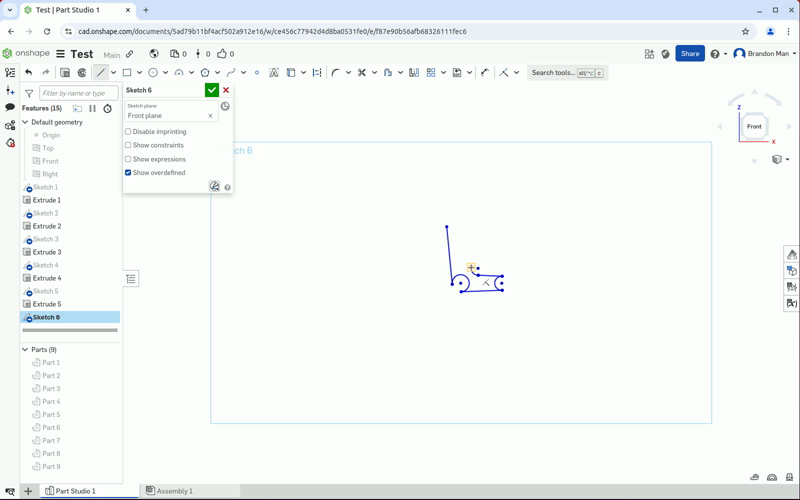
key_down(shift)
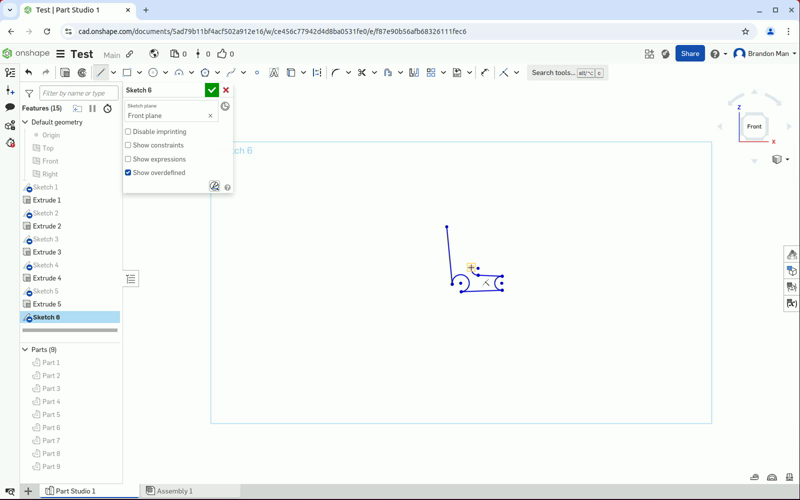
mouse_move(501, 267)
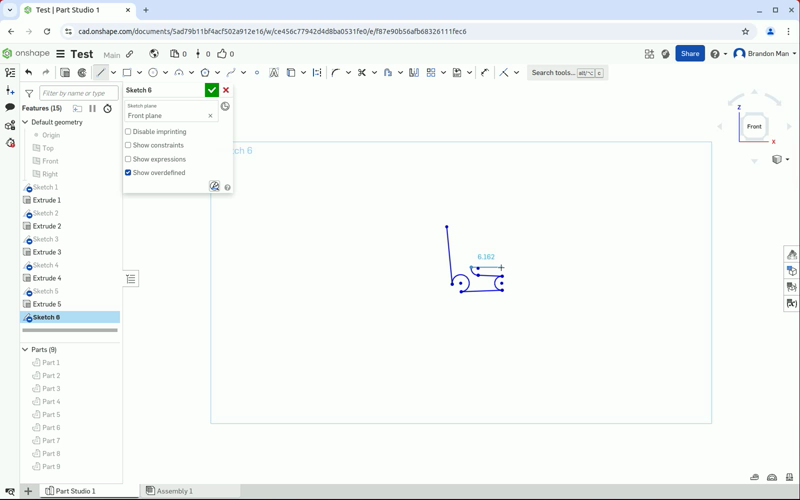
mouse_move(475, 226)
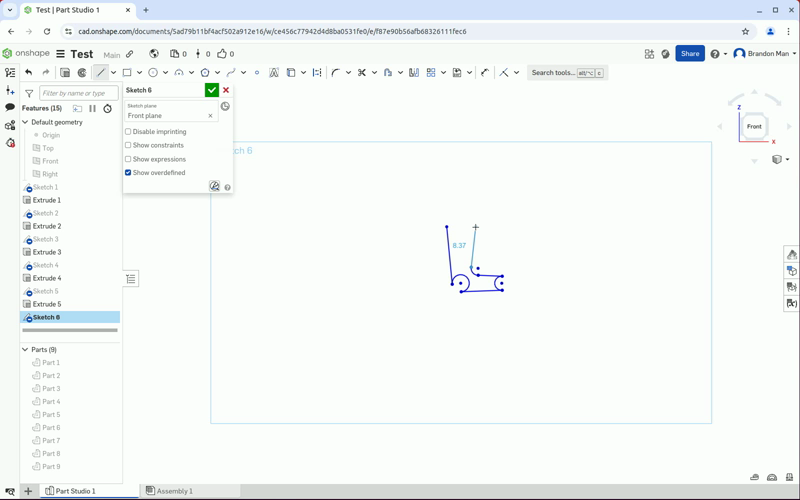
click(475, 226)
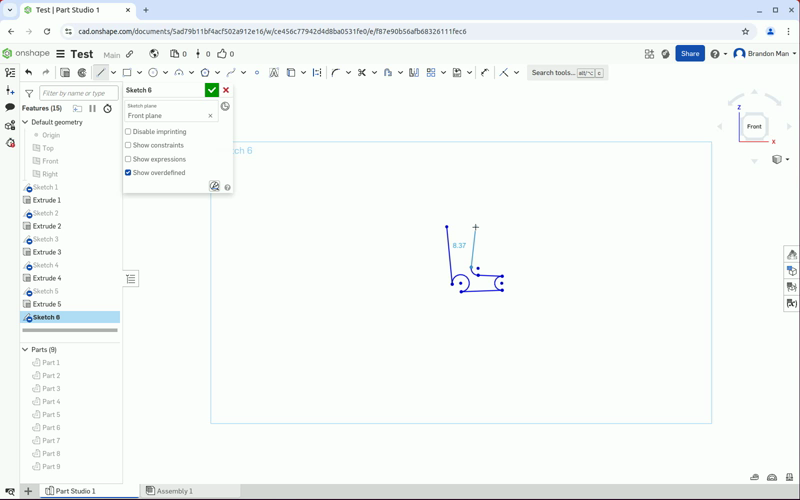
key_up(shift)
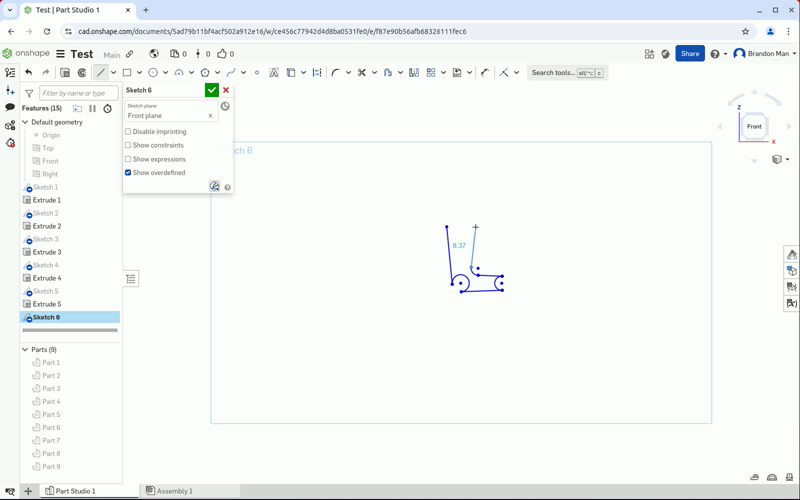
key(esc)
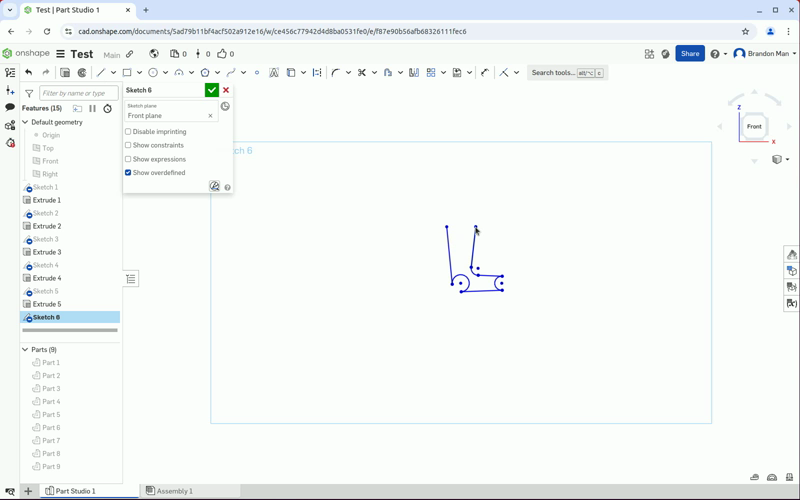
key(a)
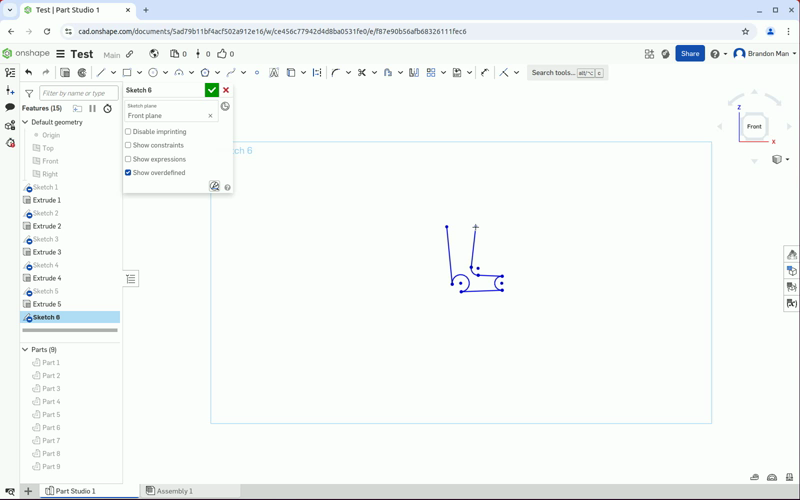
mouse_move(475, 226)
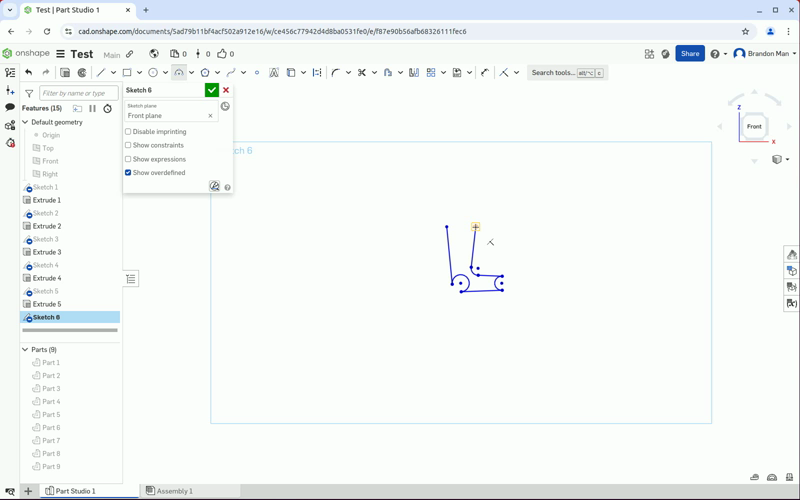
click(475, 226)
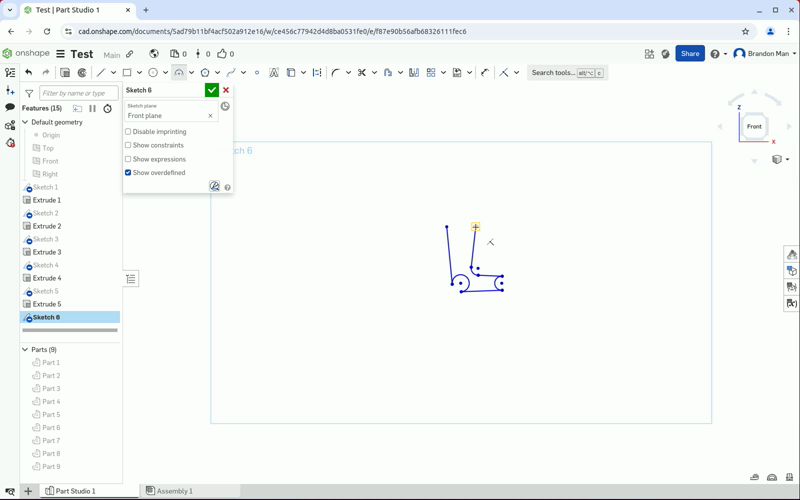
mouse_move(446, 226)
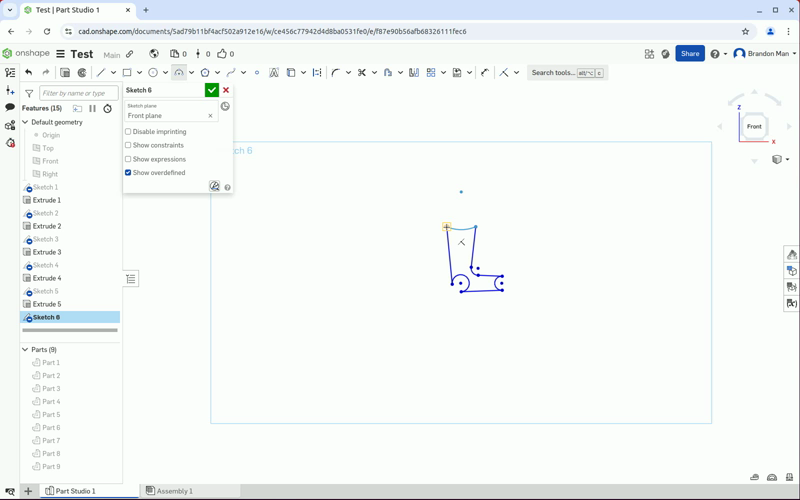
click(446, 226)
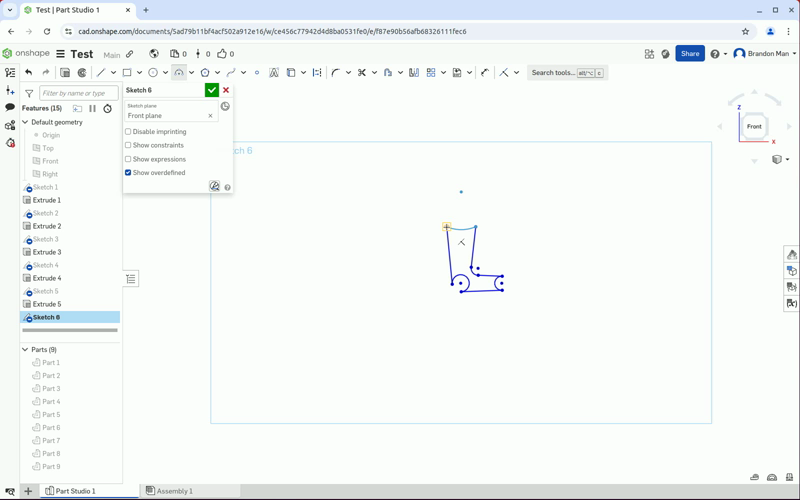
key_down(shift)
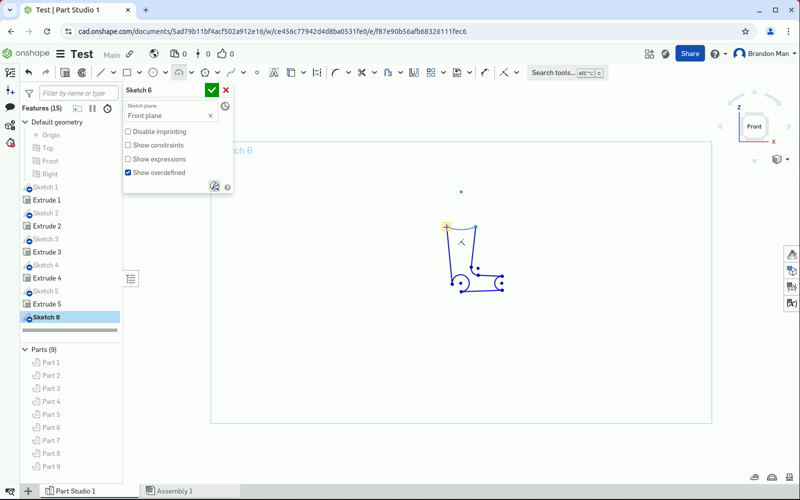
mouse_move(461, 239)
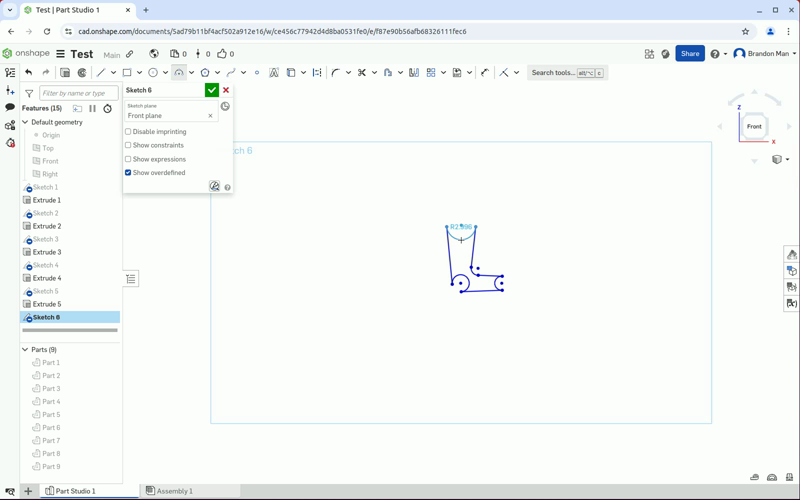
click(461, 239)
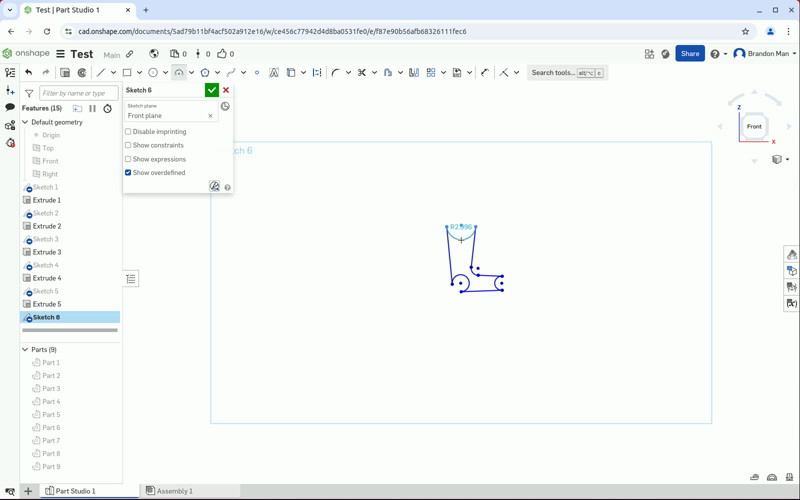
key_up(shift)
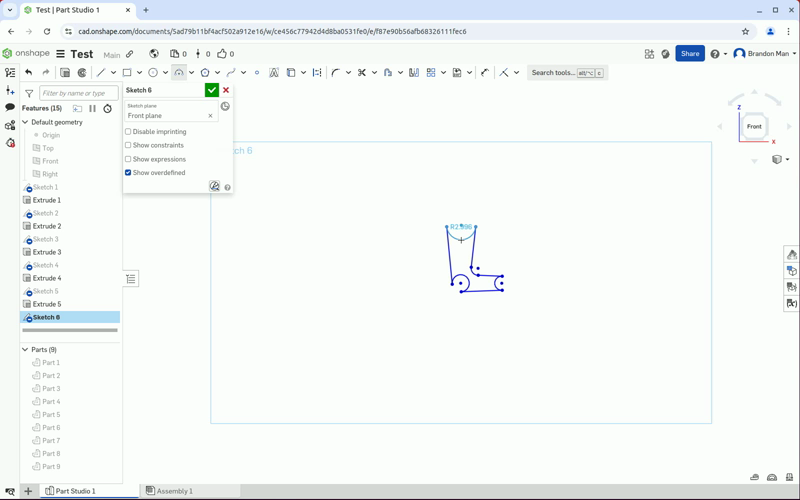
key(esc)
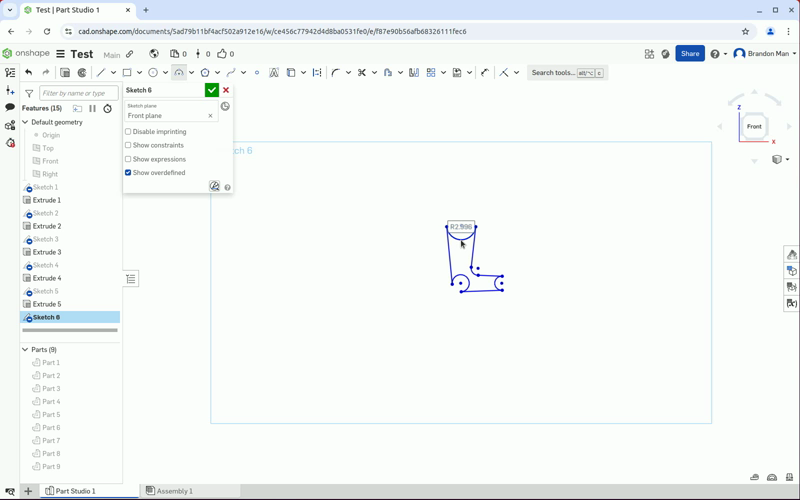
mouse_move(463, 260)
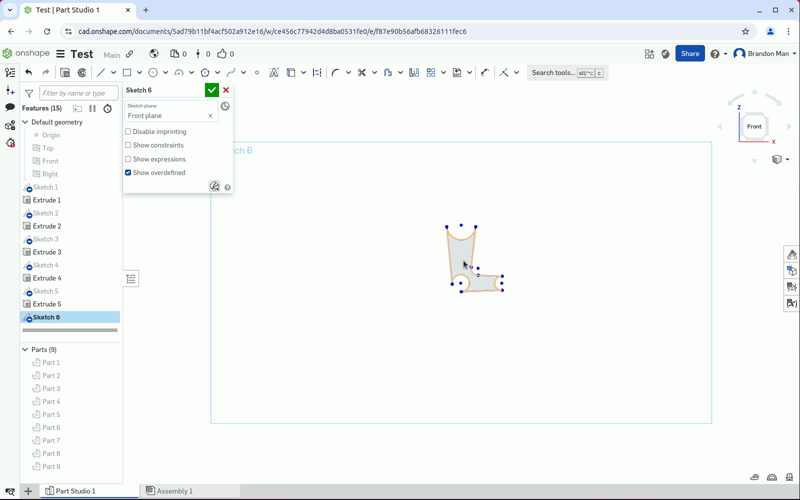
scroll(6)
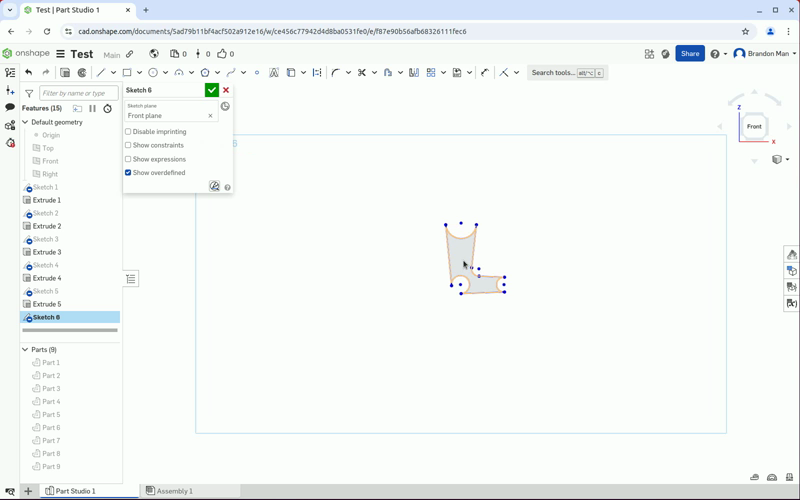
scroll(6)
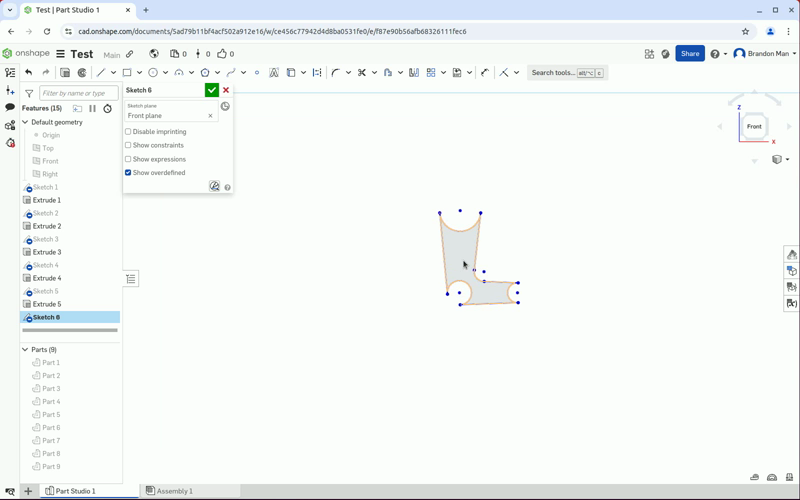
scroll(6)
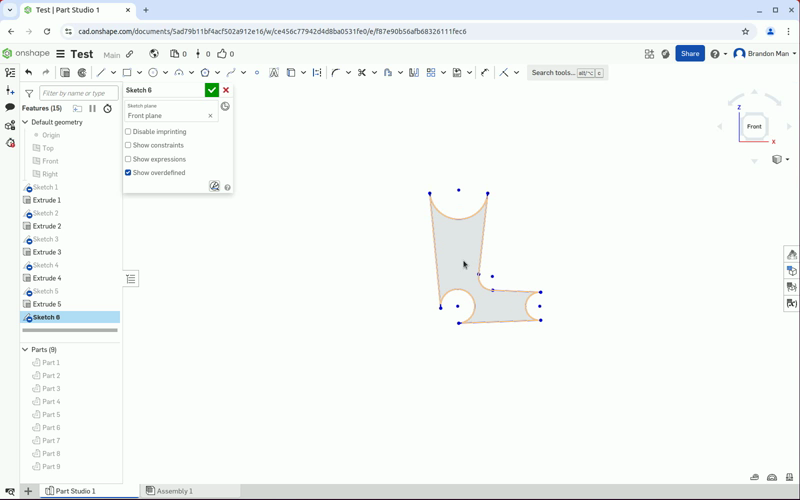
scroll(6)
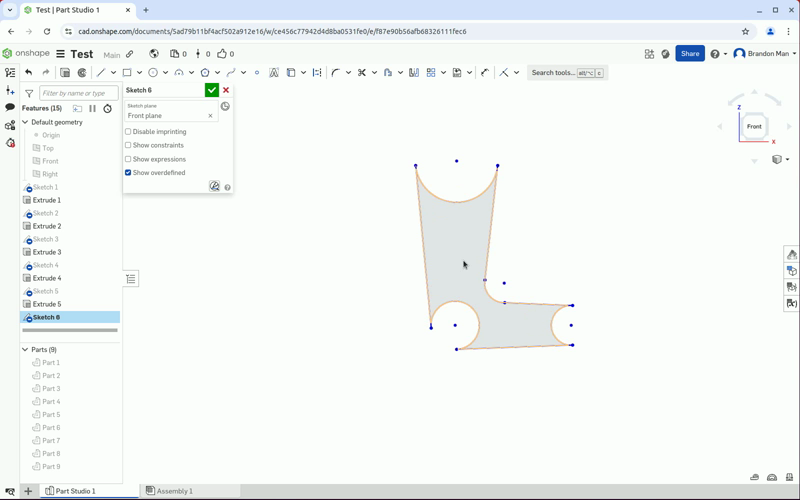
scroll(6)
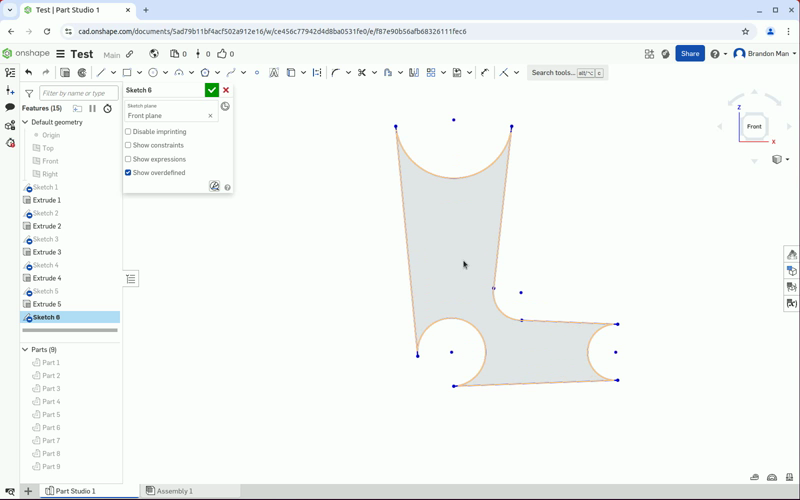
scroll(6)
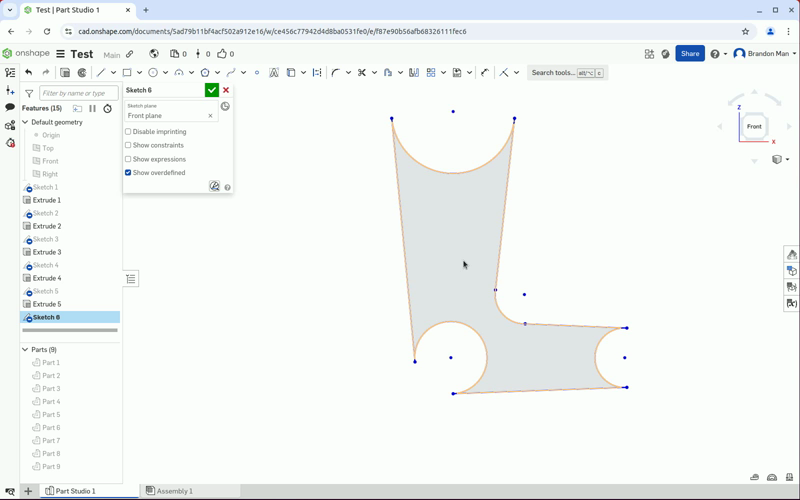
scroll(6)
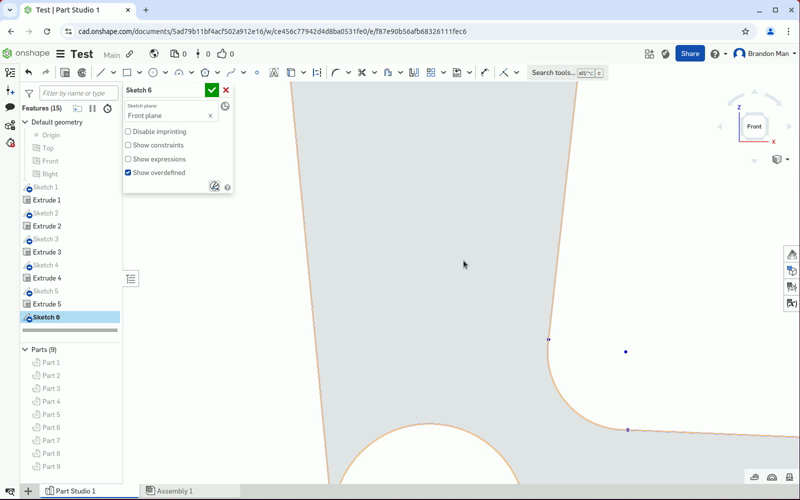
click(463, 260)
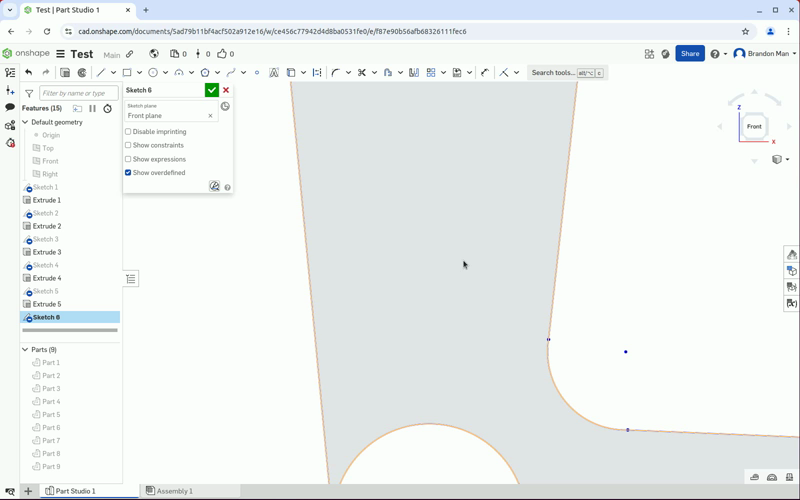
scroll(-6)
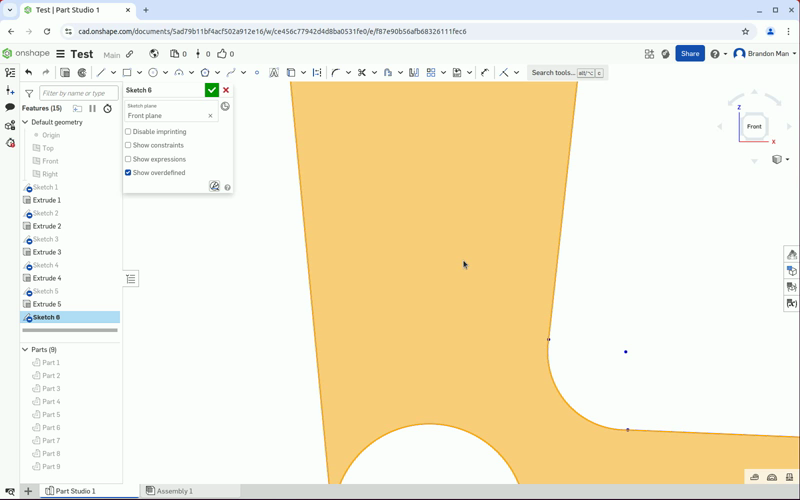
scroll(-6)
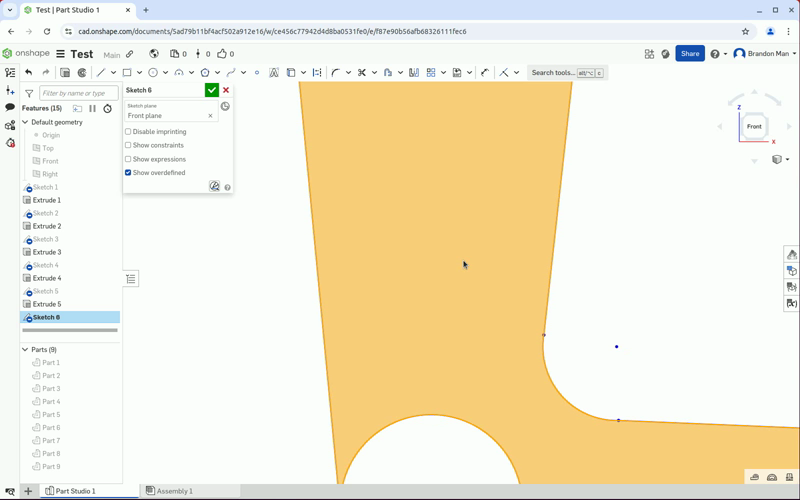
scroll(-6)
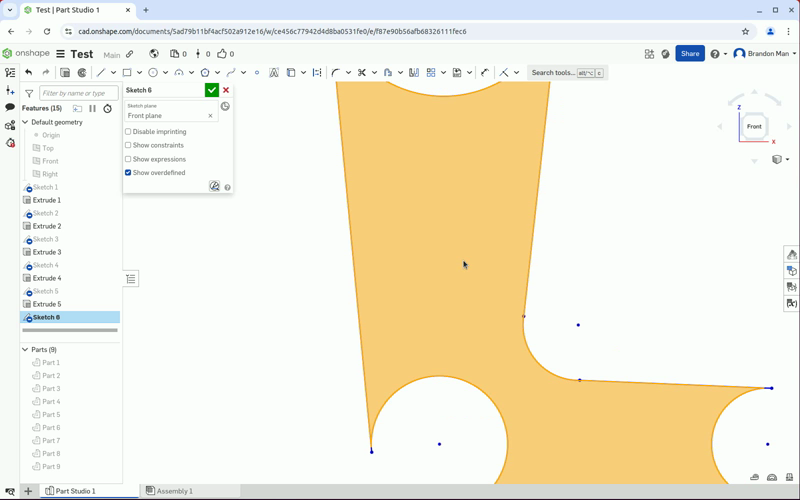
scroll(-6)
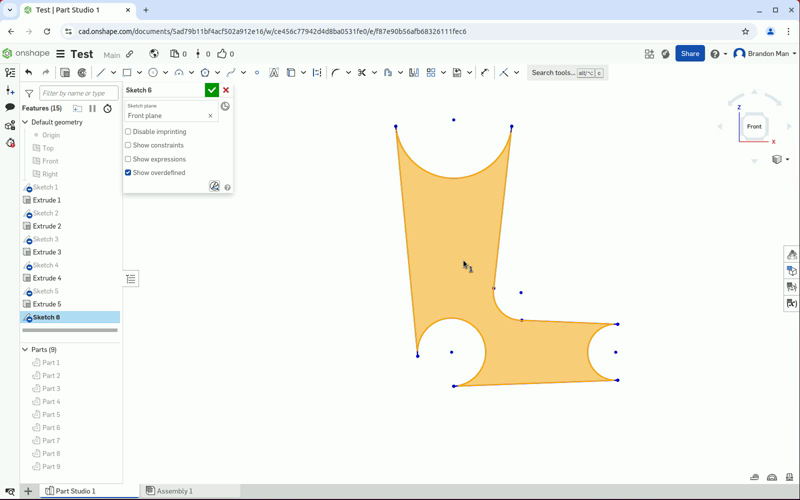
scroll(-6)
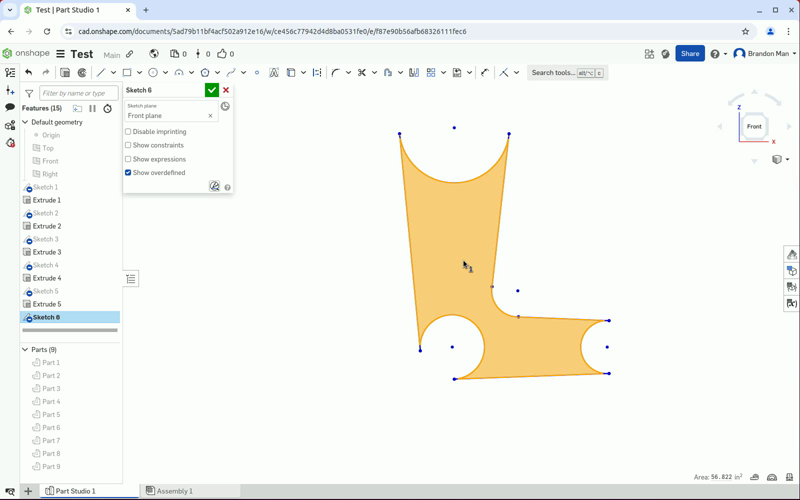
scroll(-6)
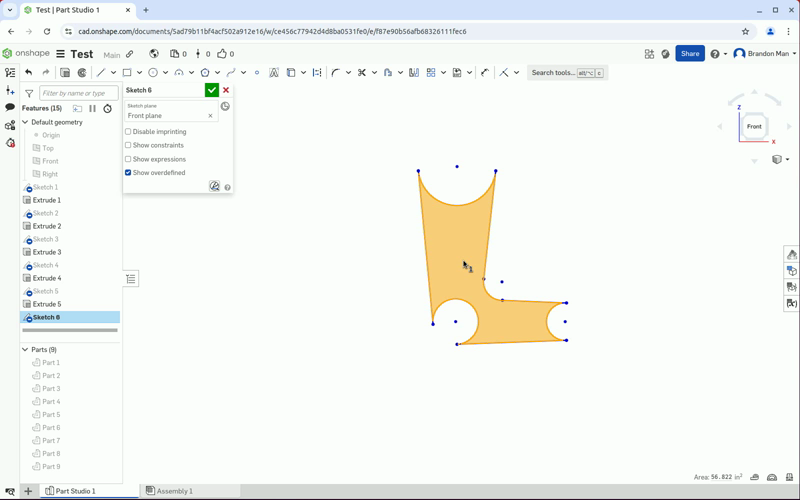
scroll(-6)
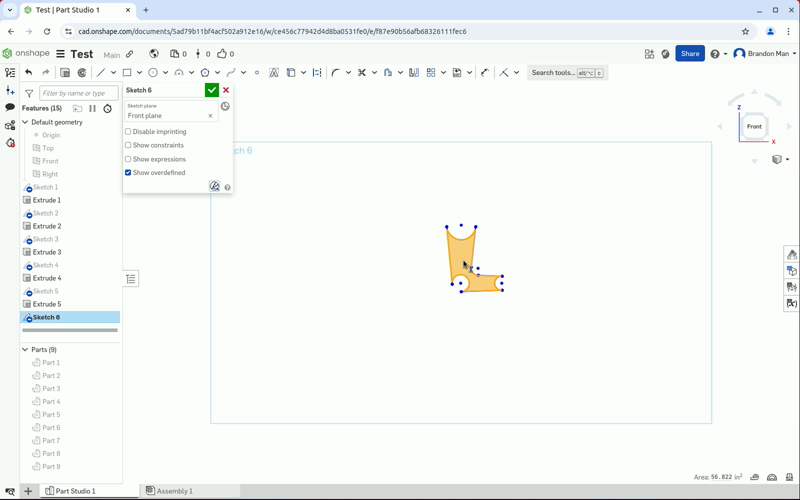
mouse_move(73, 352)
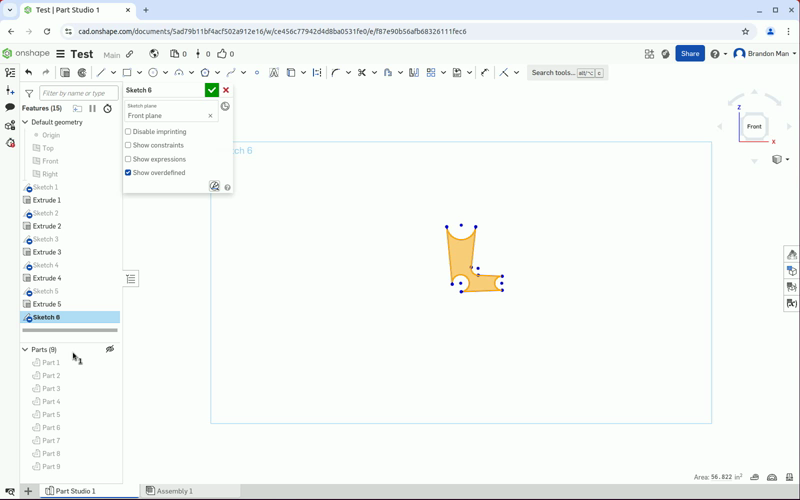
key(shift+y)
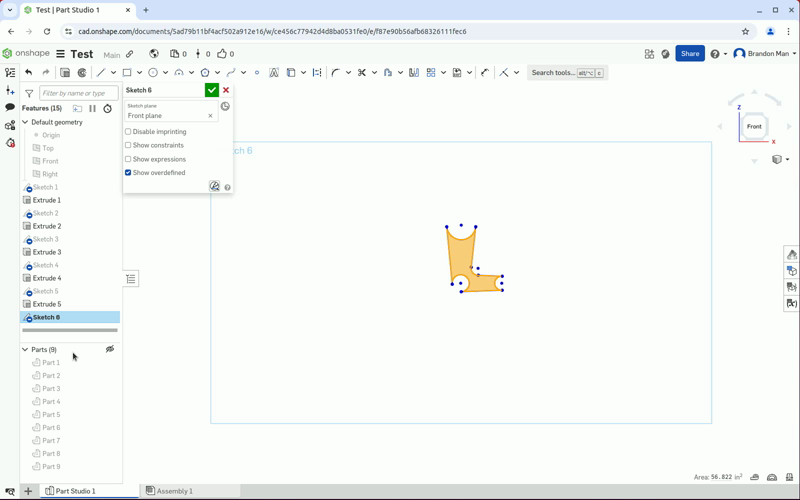
key(shift+e)
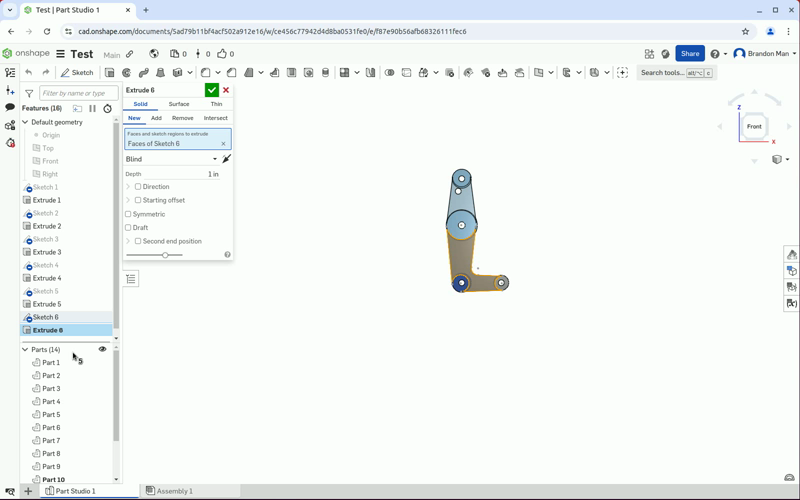
mouse_move(143, 106)
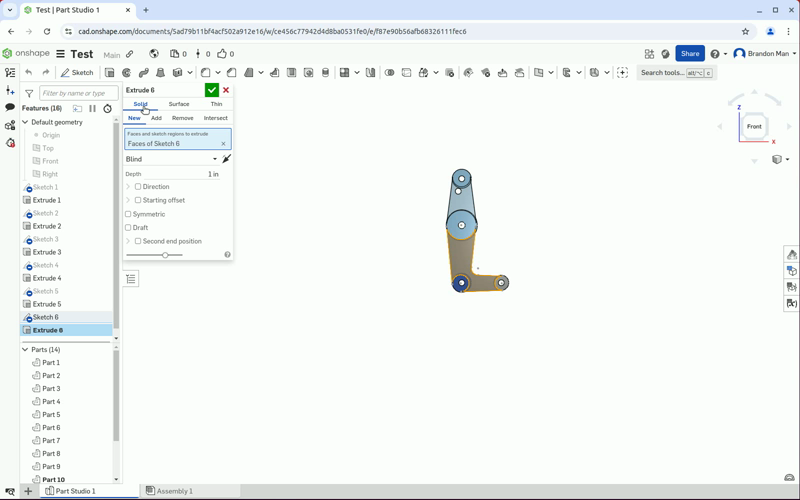
click(143, 106)
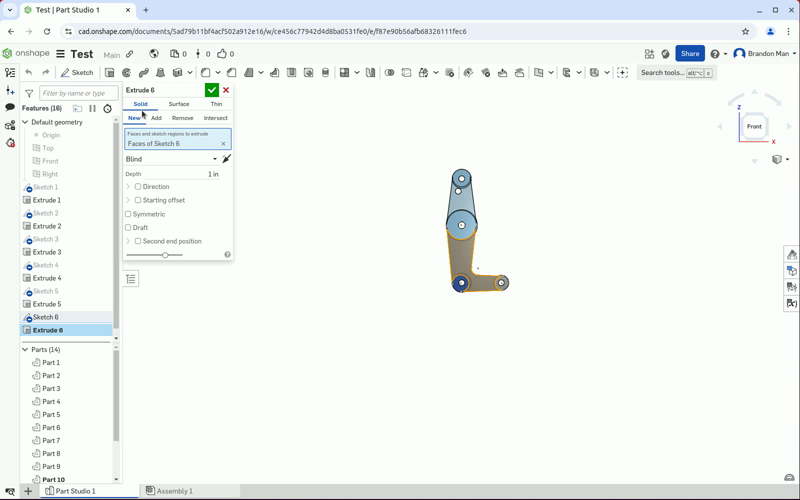
mouse_move(137, 120)
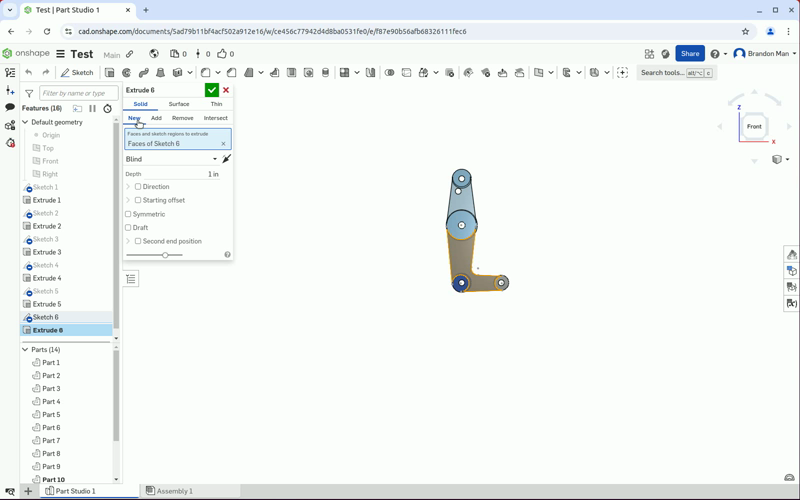
click(137, 120)
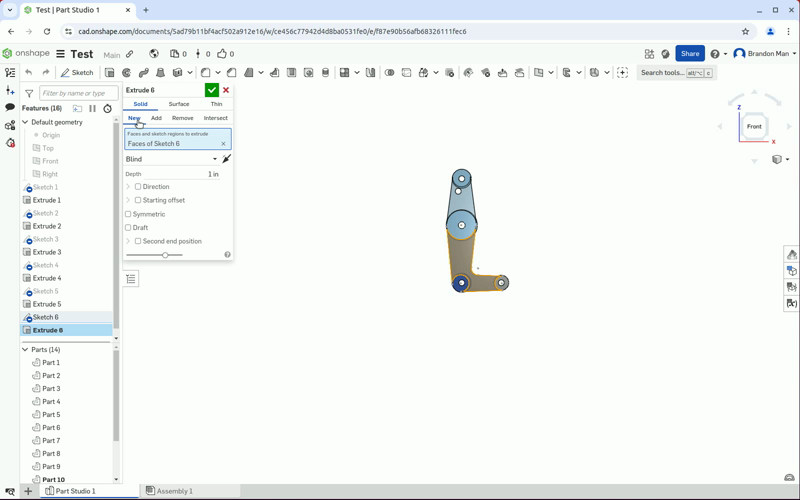
key(tab, 4)
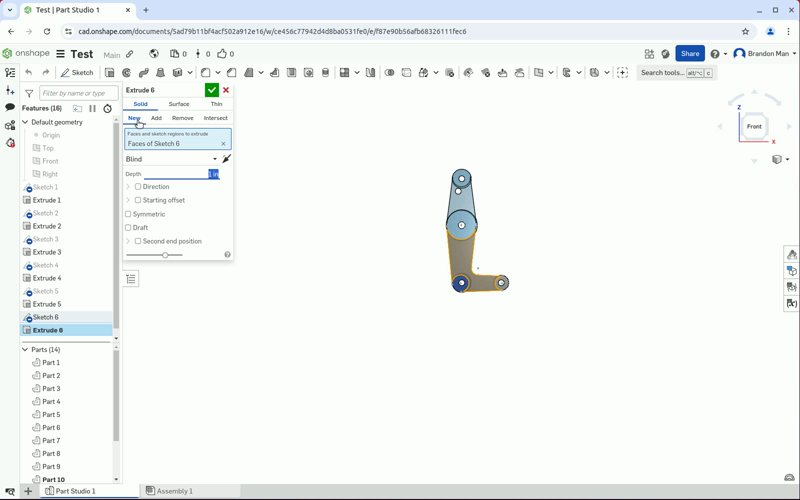
text(0.481)
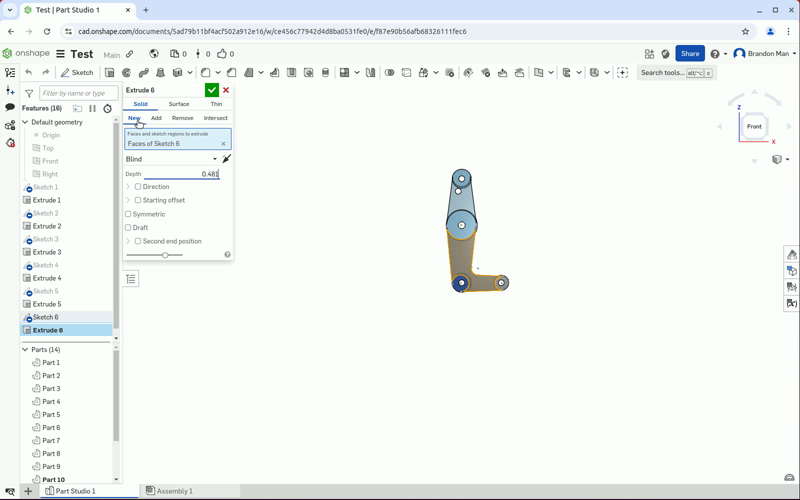
key(enter)
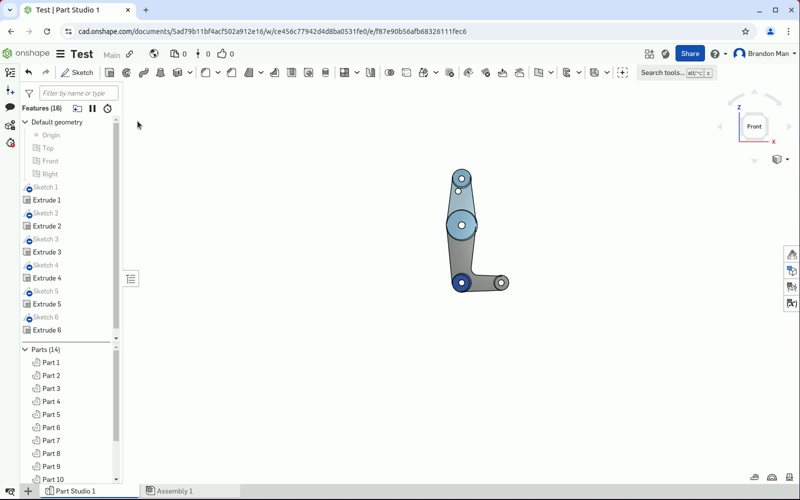
key(shift+h)
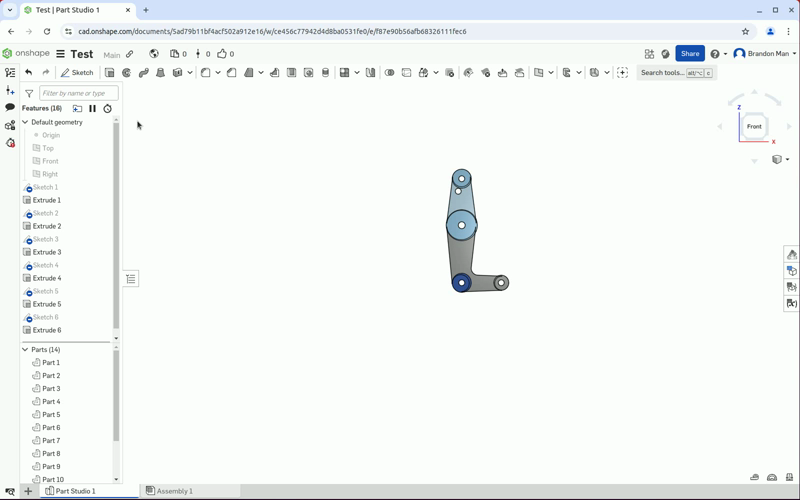
key(shift+h)
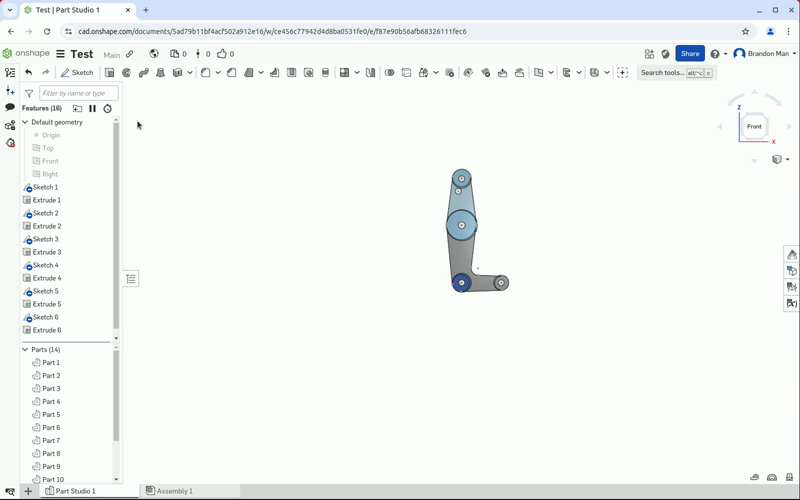
key(shift+7)
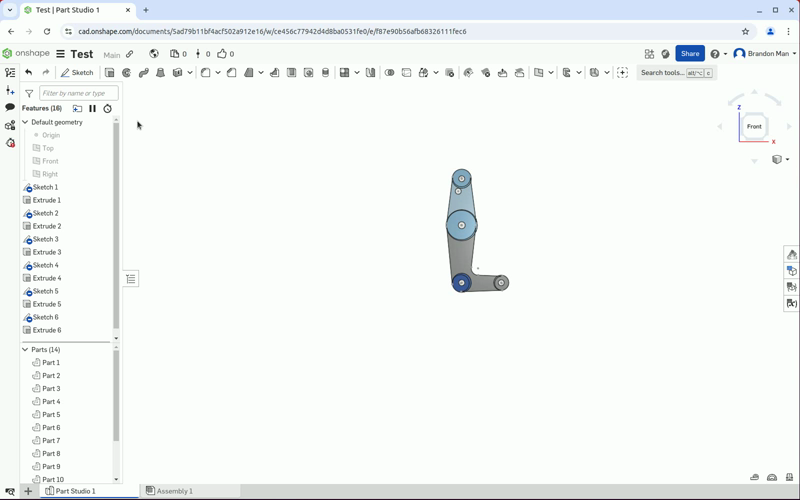
key(left, 2)
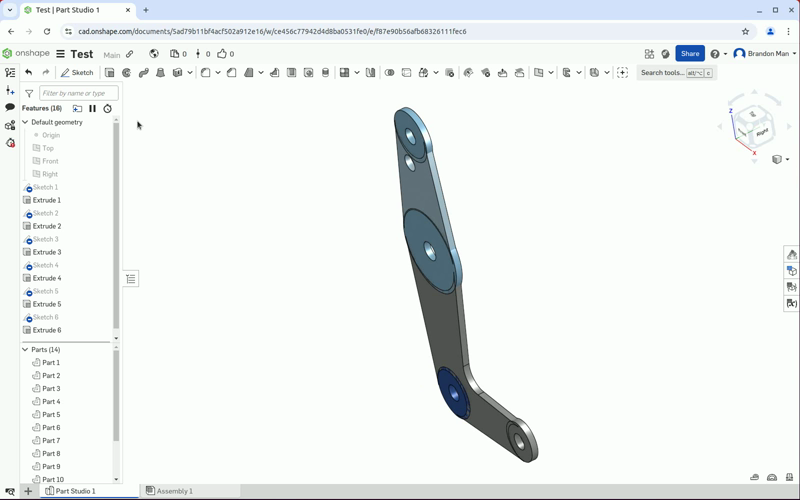
key(down, 2)
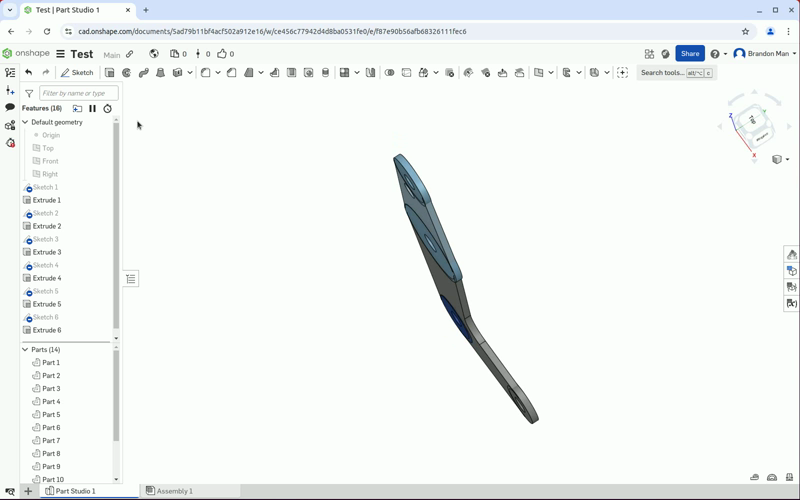
key(up, 2)
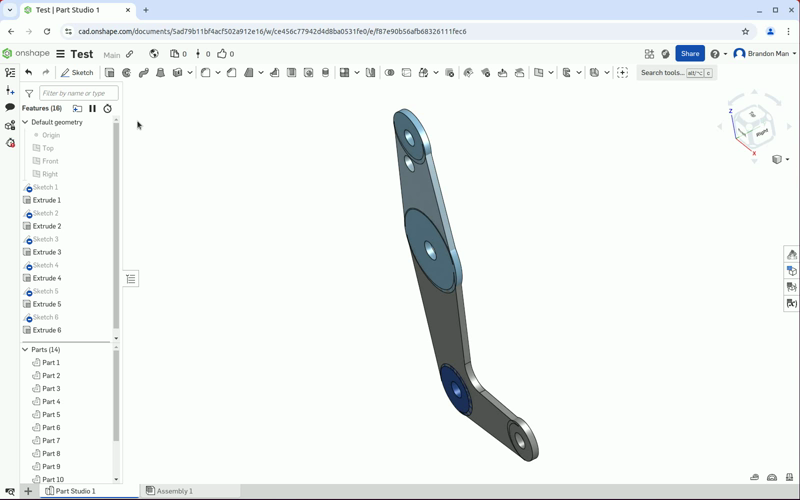
key(right, 2)
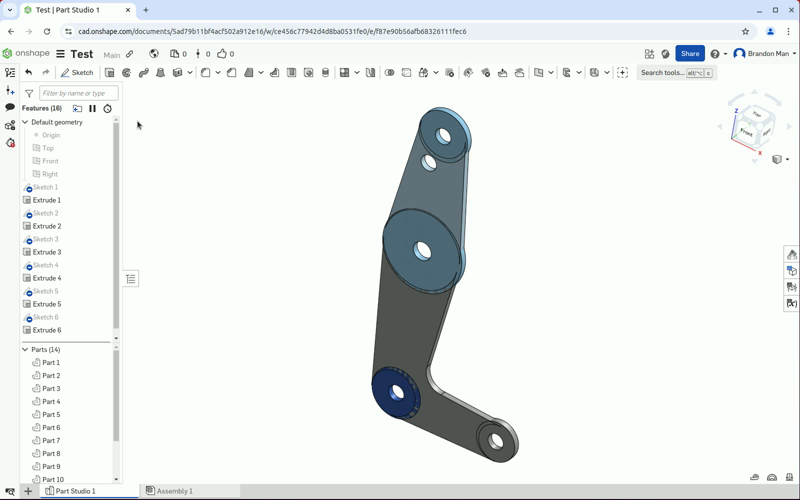
mouse_move(69, 189)
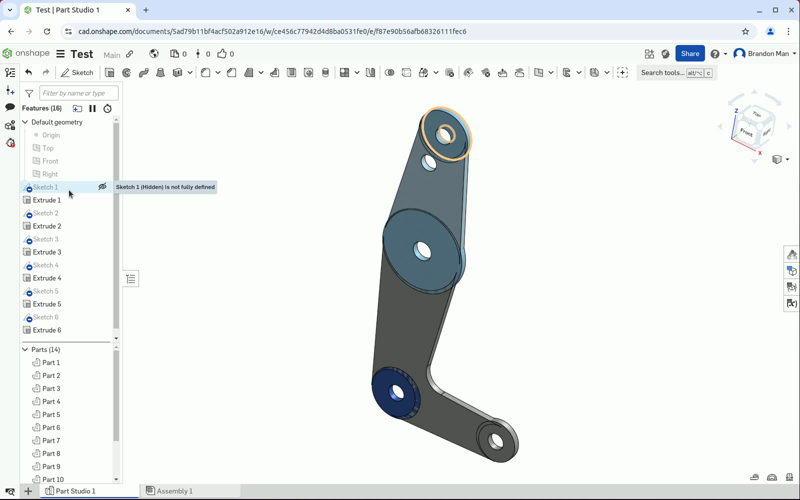
click(69, 189)